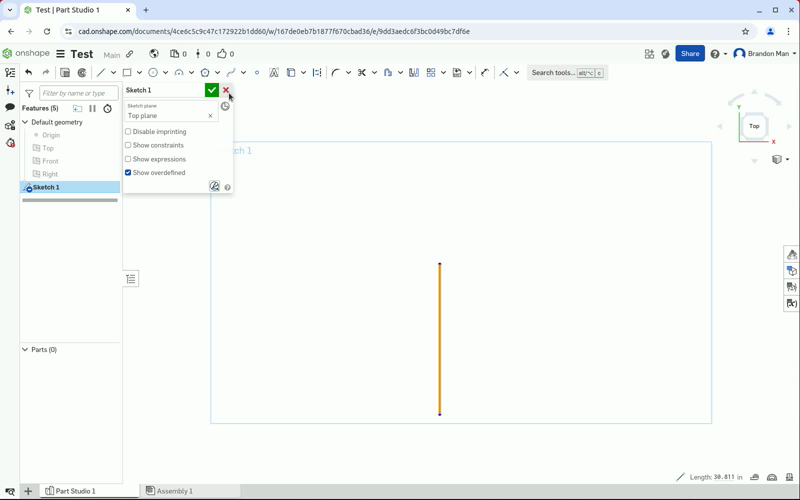
key(shift+h)
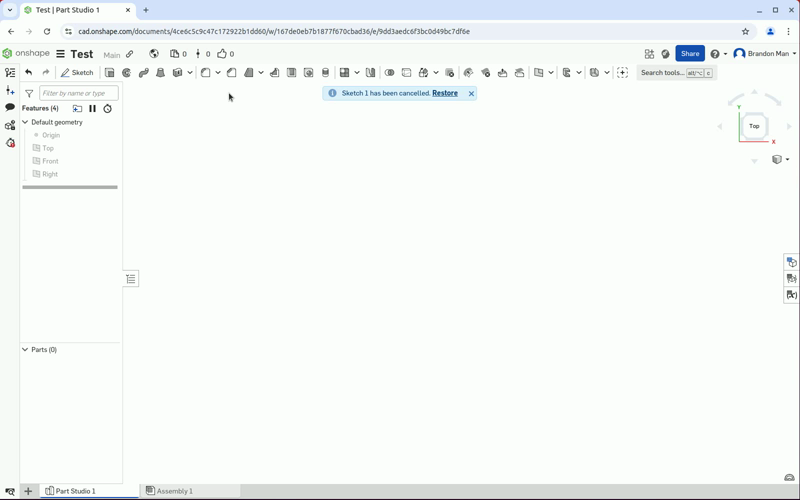
mouse_move(73, 352)
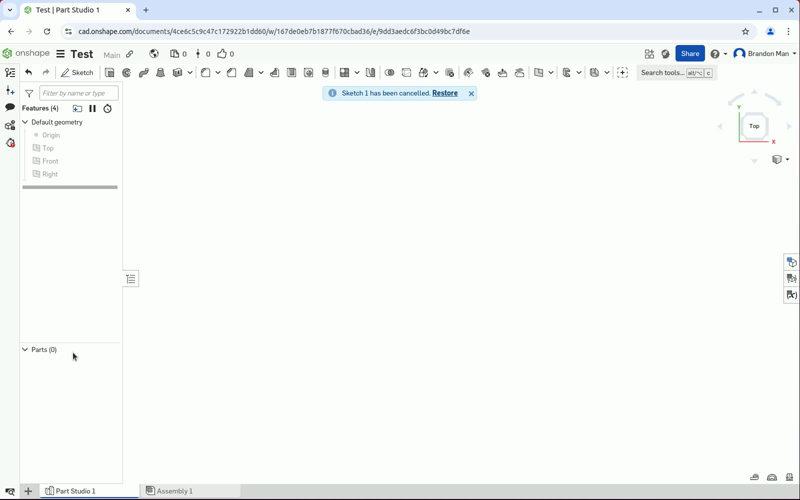
key(y)
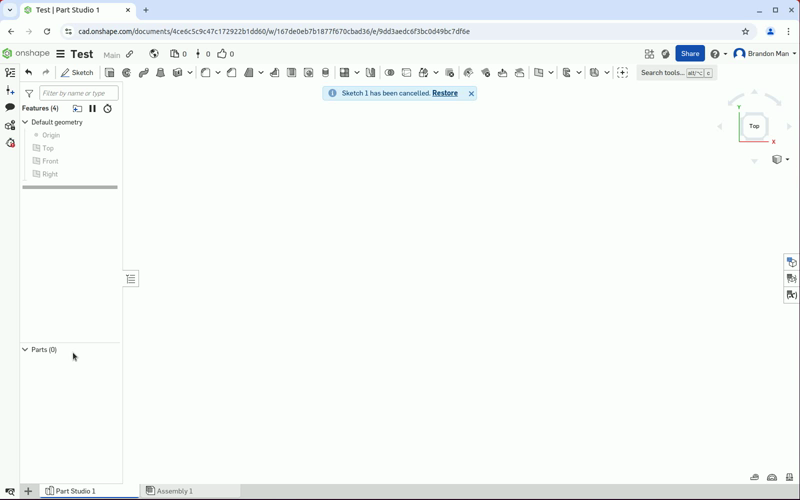
key(shift+p)
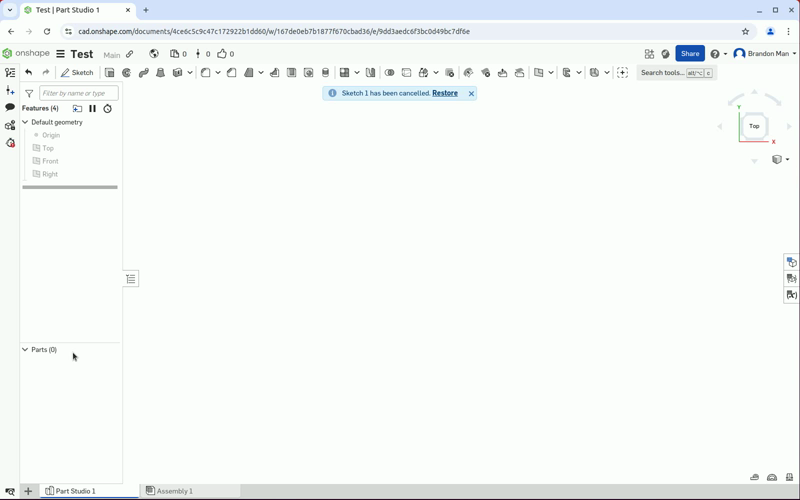
key(space)
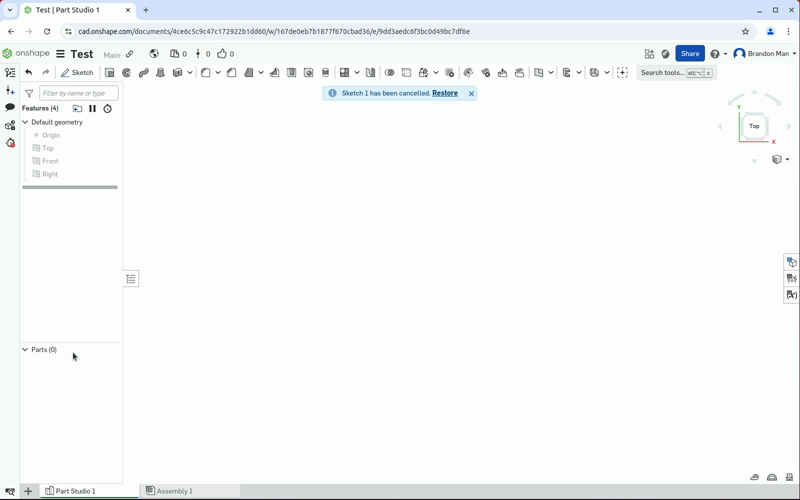
key_down(shift)
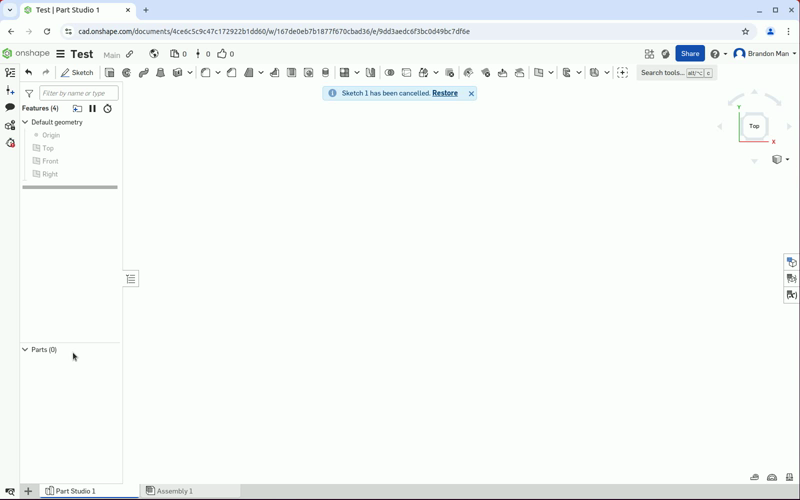
key(up)
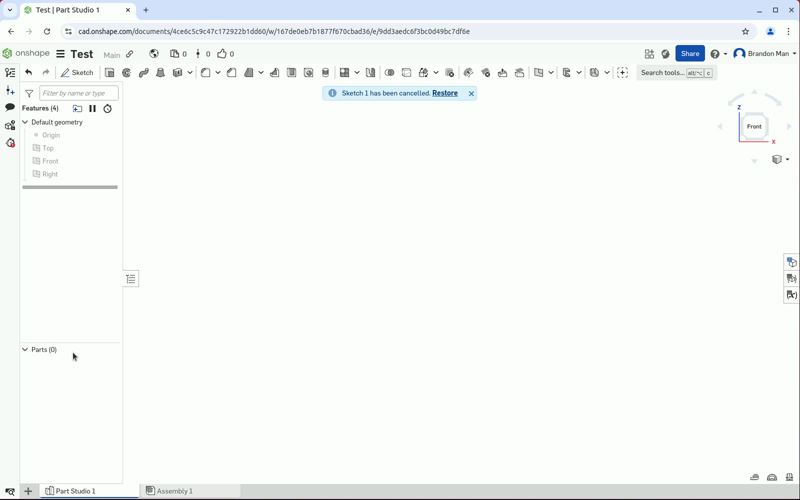
key_up(shift)
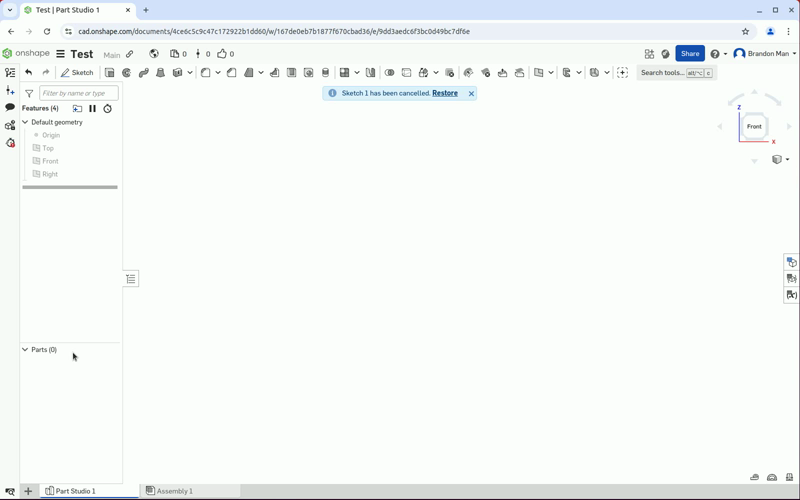
mouse_move(73, 352)
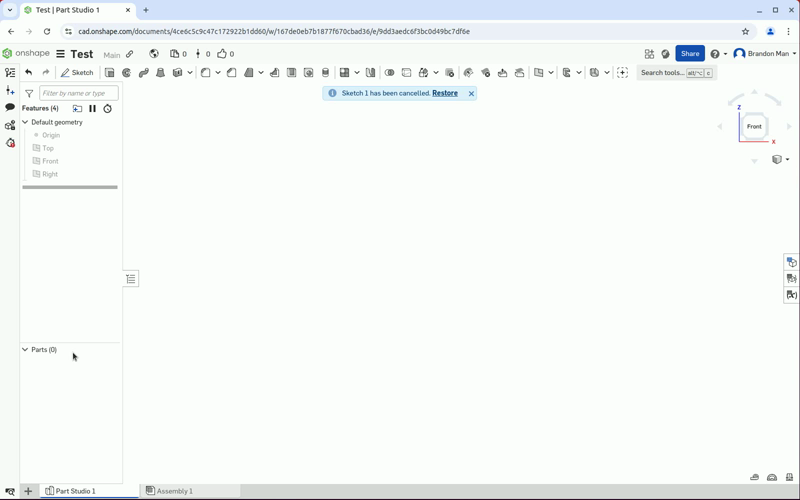
key(shift+y)
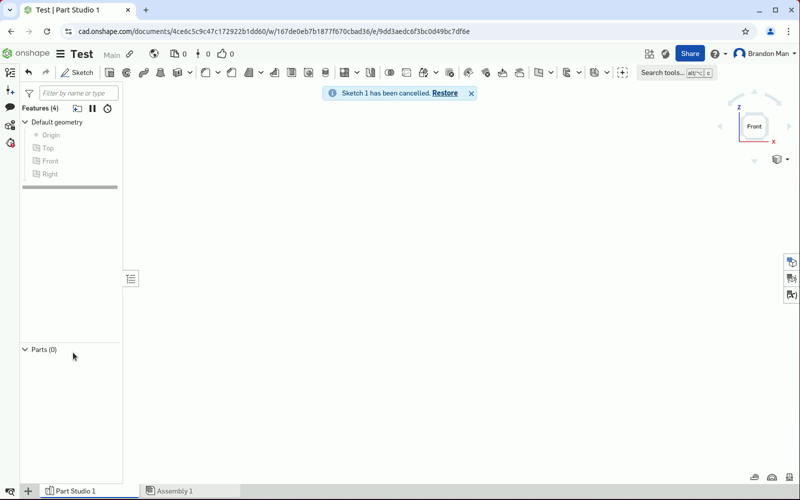
key(shift+s)
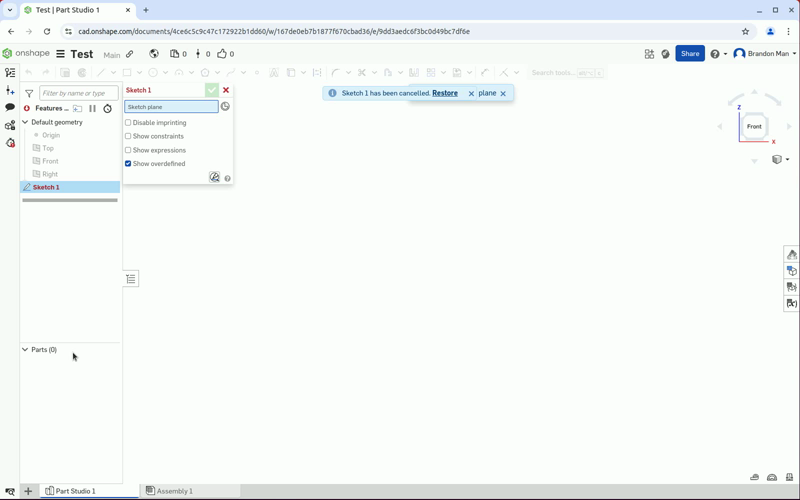
mouse_move(73, 163)
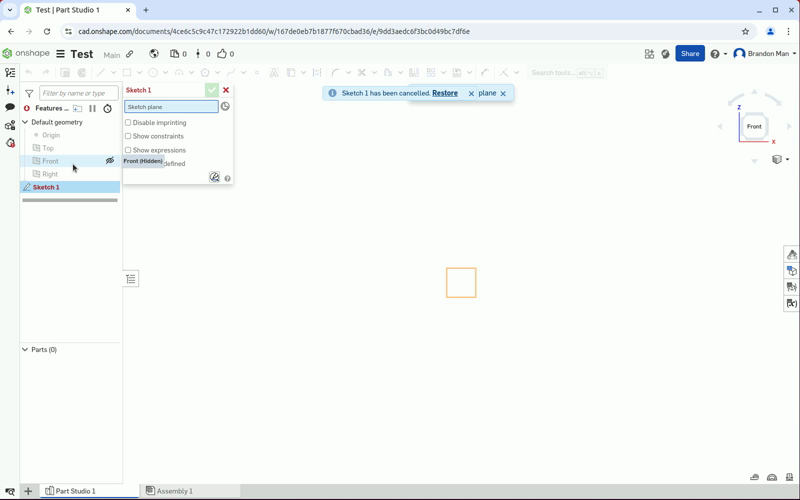
click(73, 163)
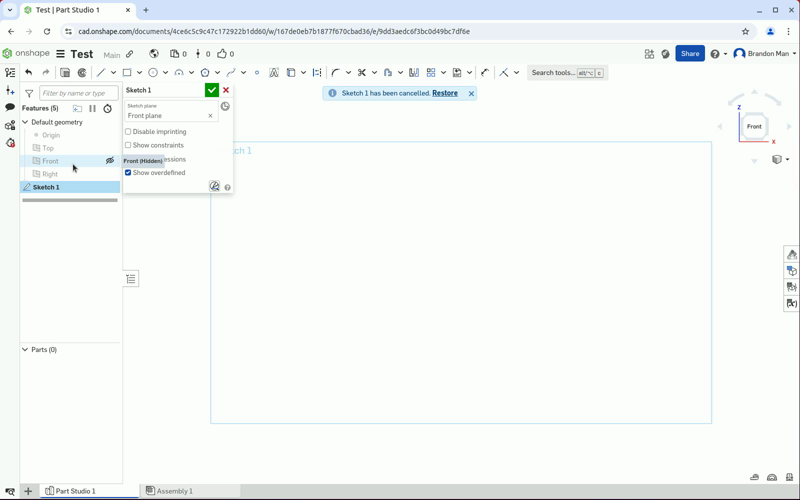
mouse_move(73, 352)
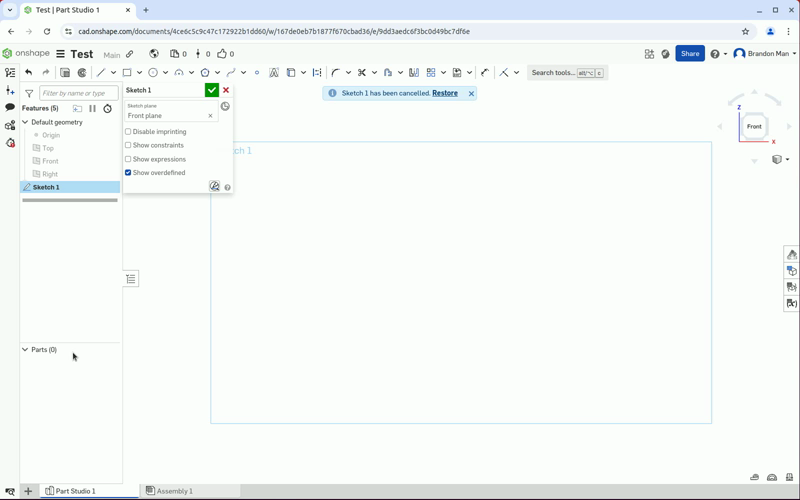
key(y)
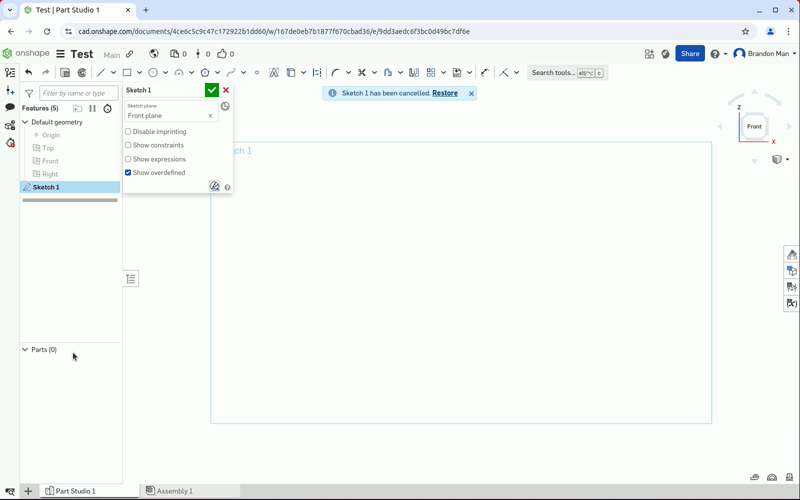
key(a)
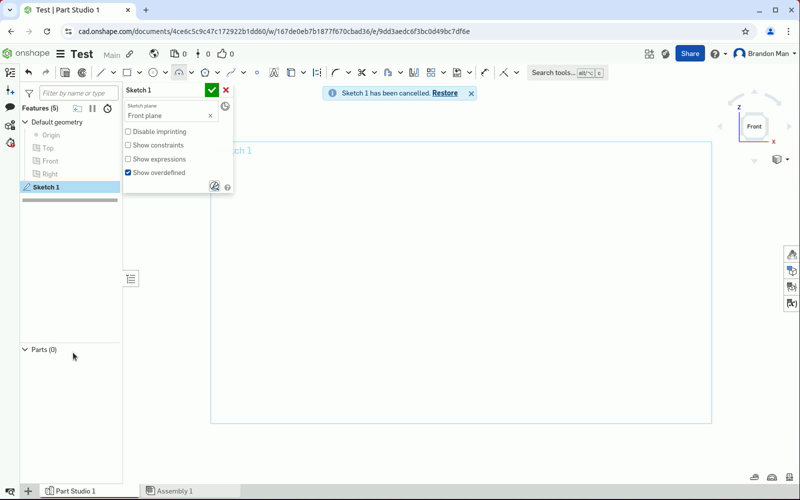
key_down(shift)
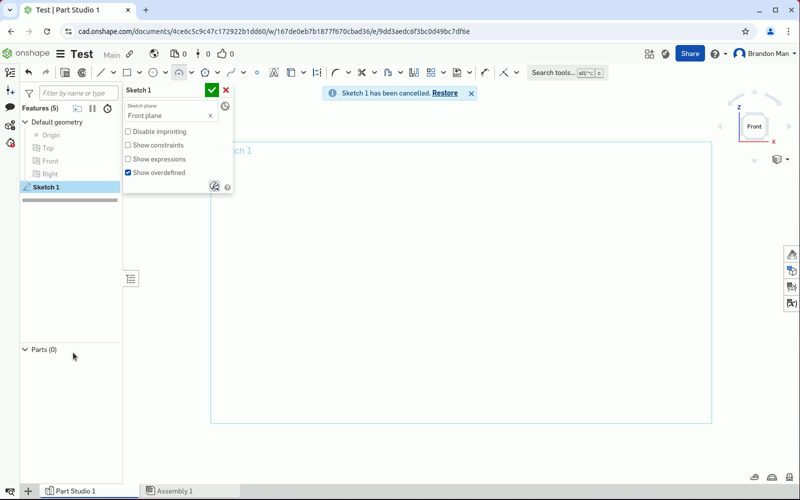
mouse_move(348, 337)
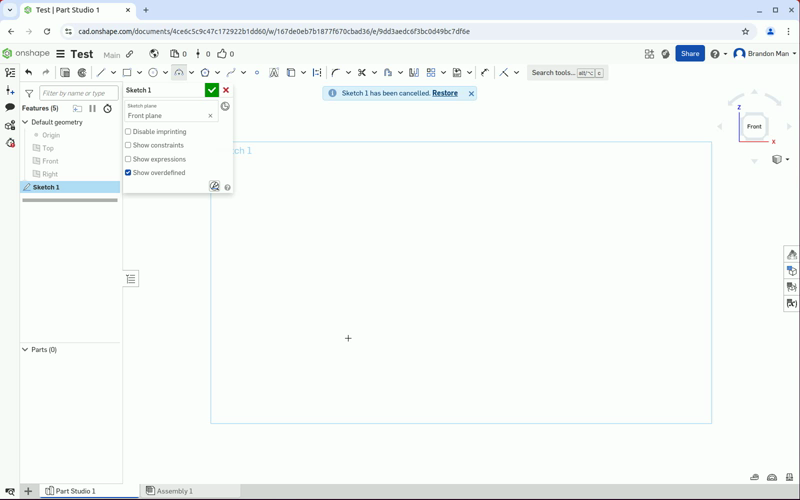
click(348, 337)
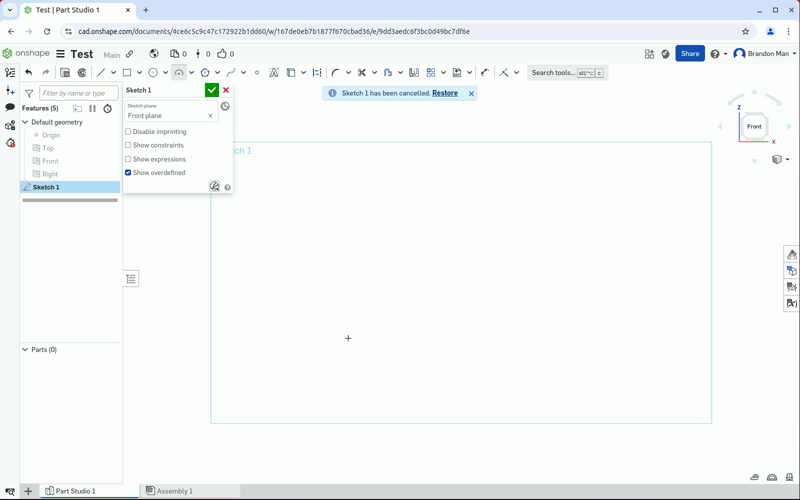
key_up(shift)
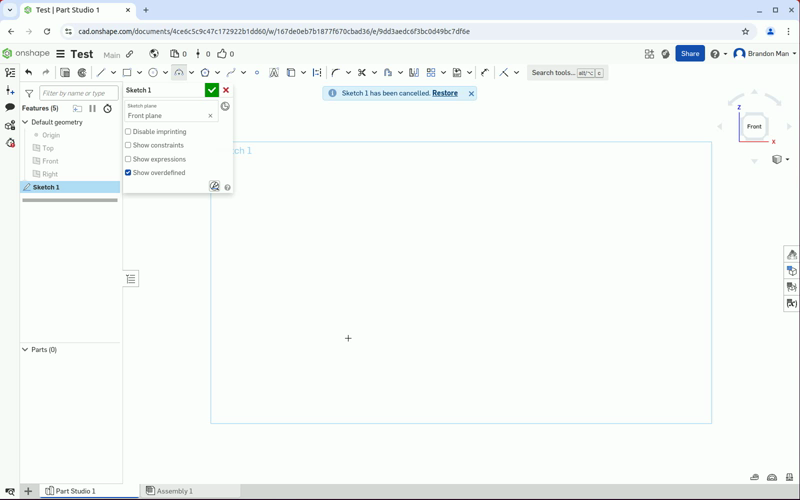
key_down(shift)
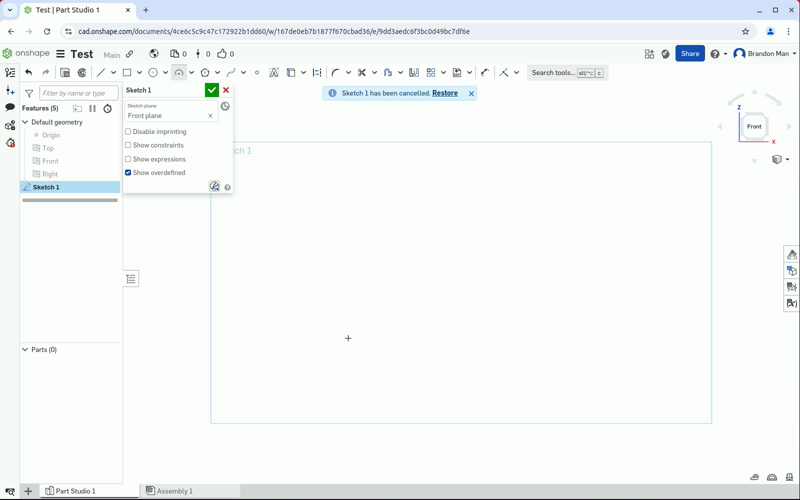
mouse_move(355, 345)
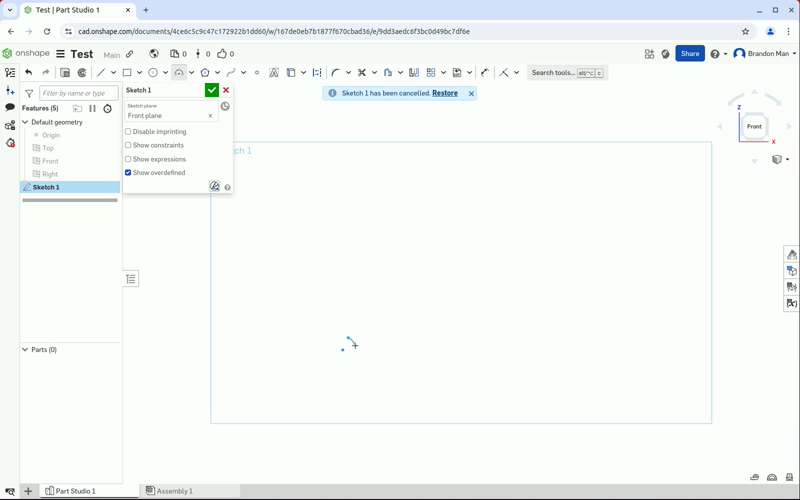
click(355, 345)
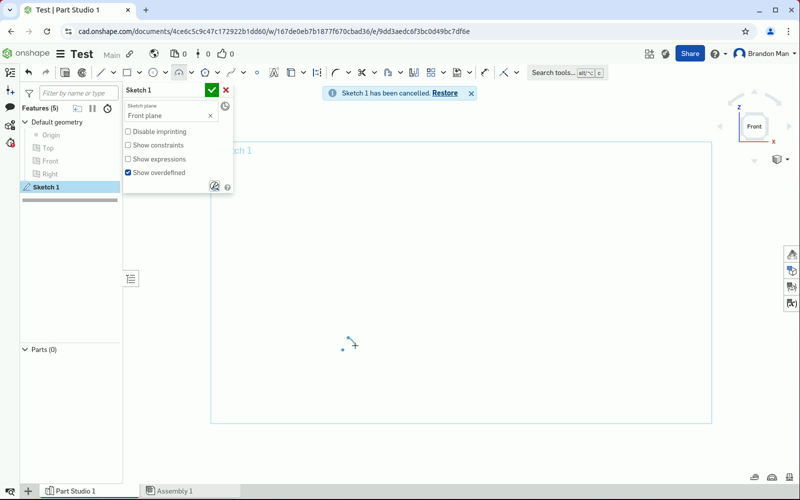
mouse_move(350, 342)
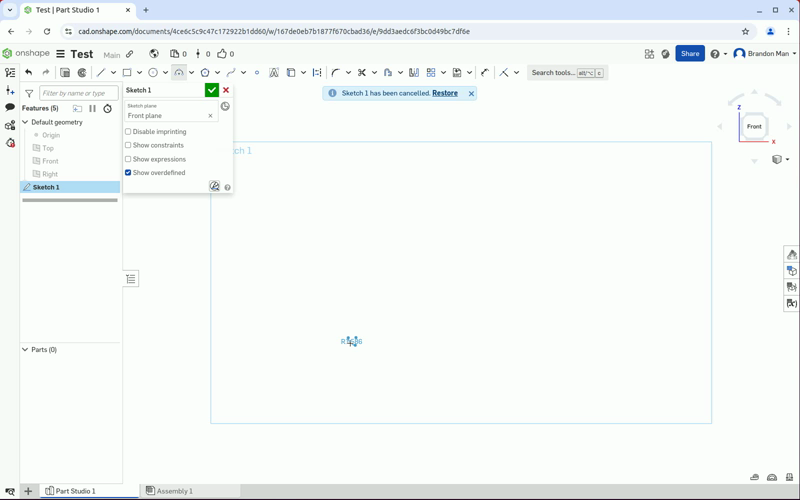
click(350, 342)
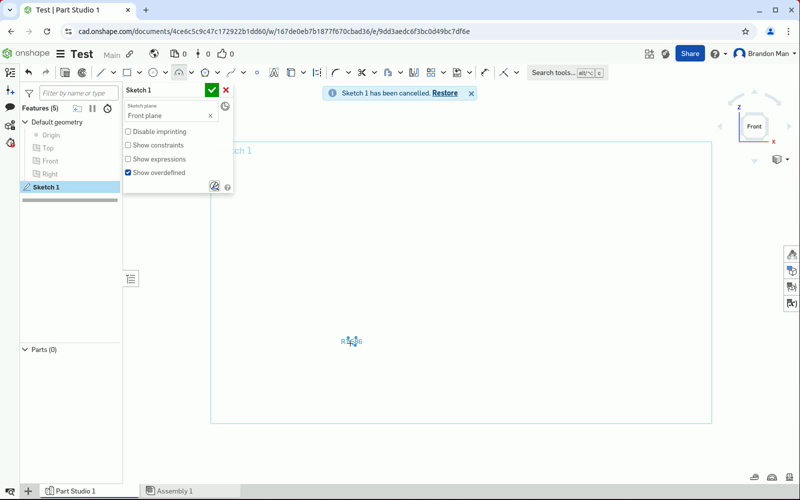
key_up(shift)
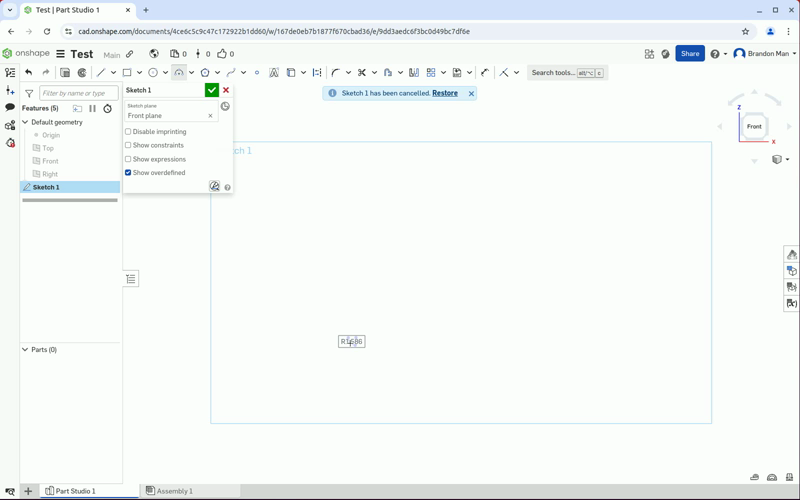
key(esc)
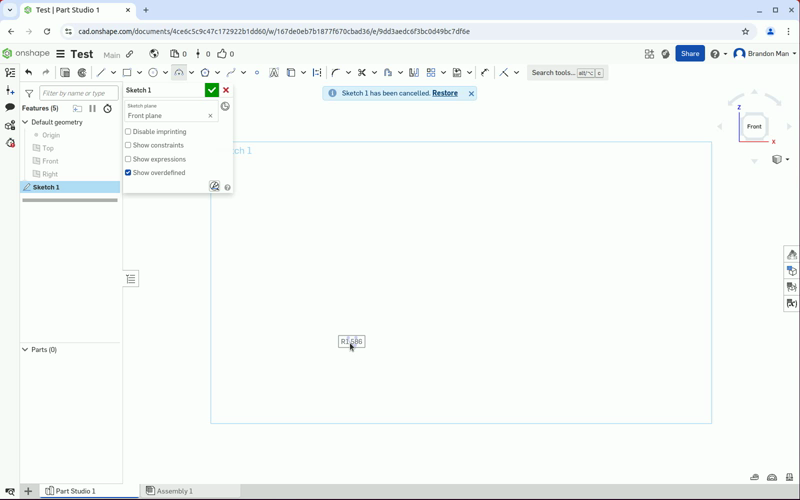
key(l)
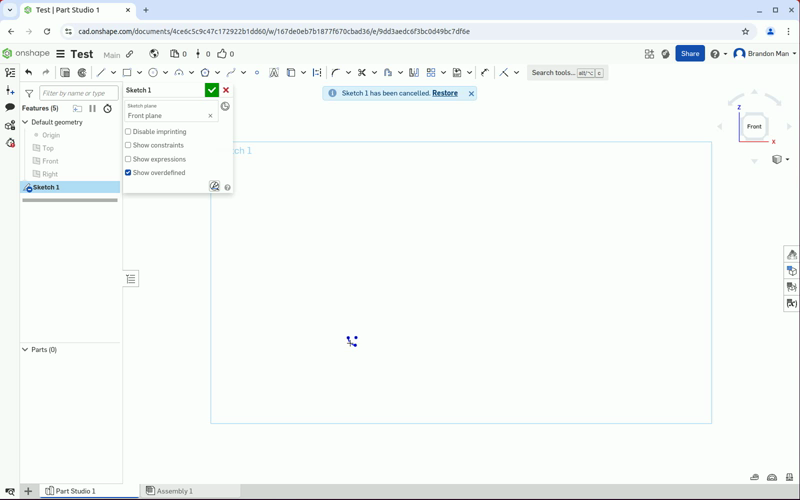
mouse_move(355, 345)
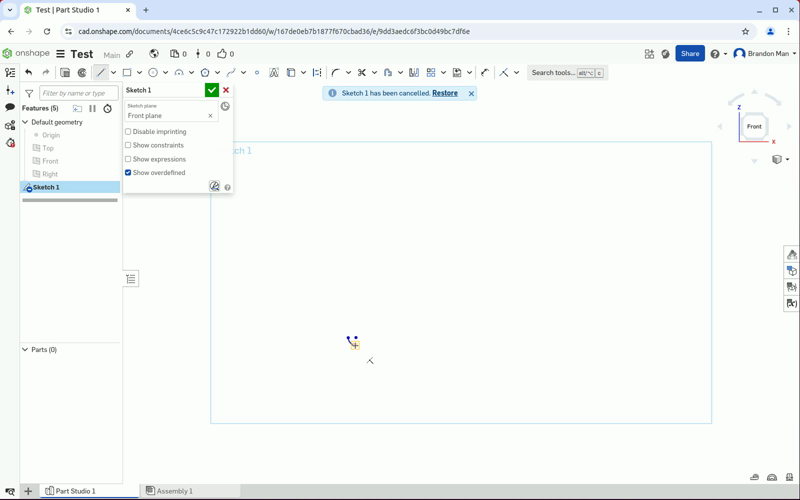
click(355, 345)
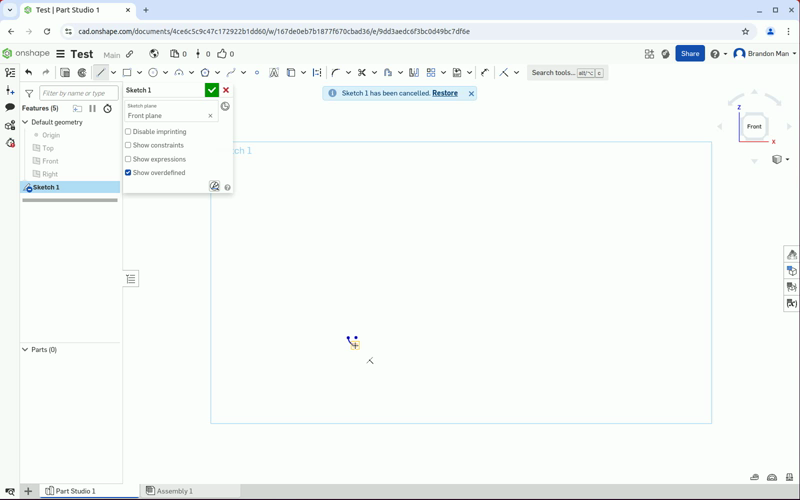
key_down(shift)
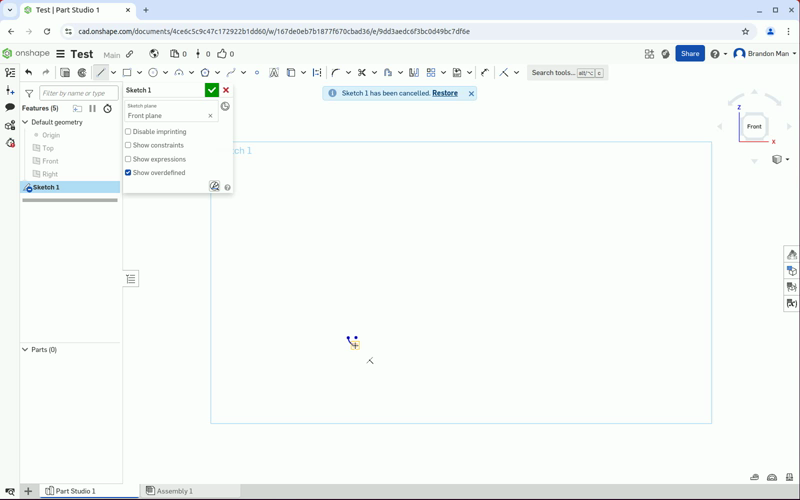
mouse_move(564, 345)
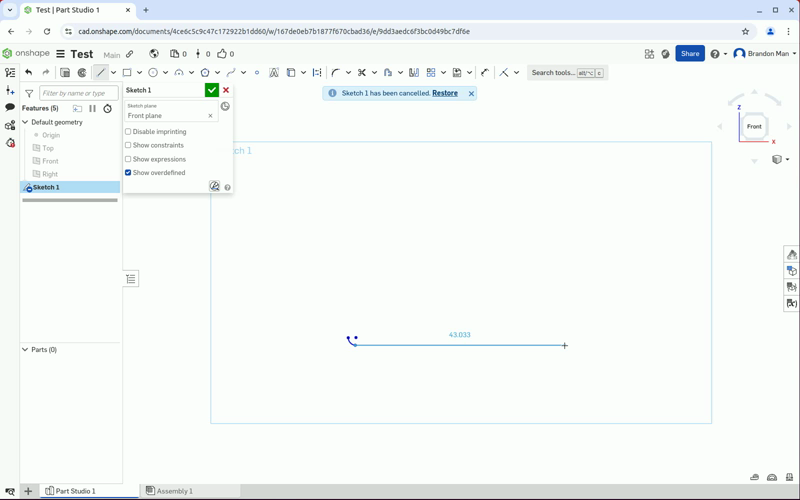
click(564, 345)
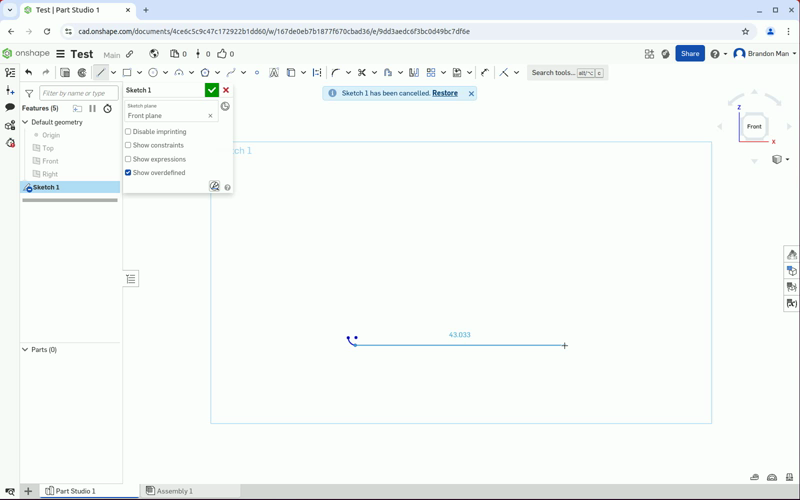
key_up(shift)
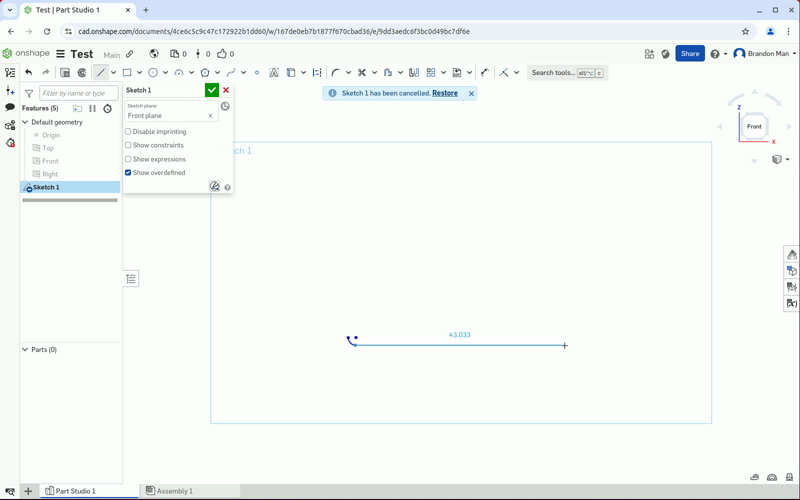
key(esc)
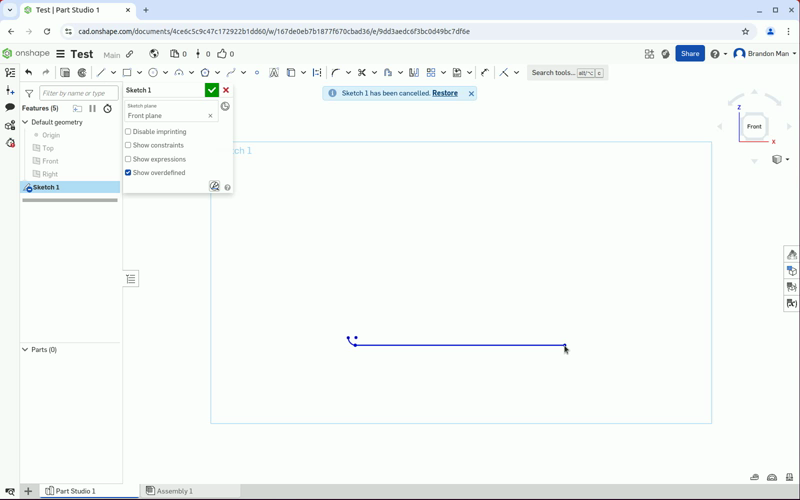
key(a)
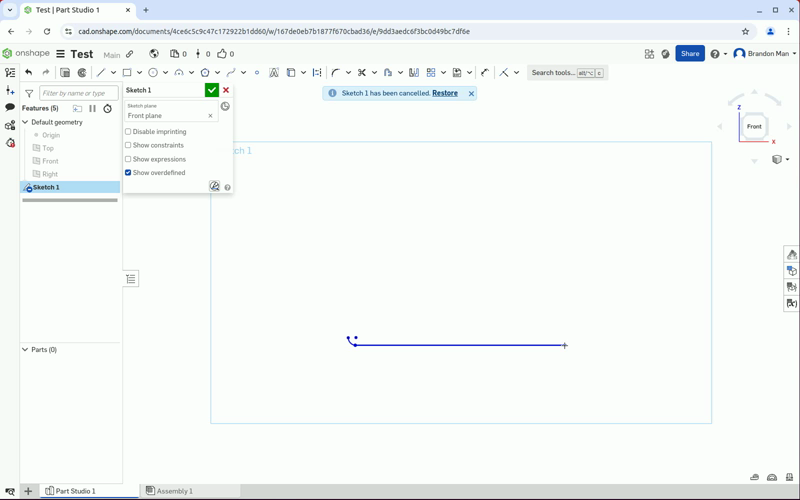
mouse_move(564, 345)
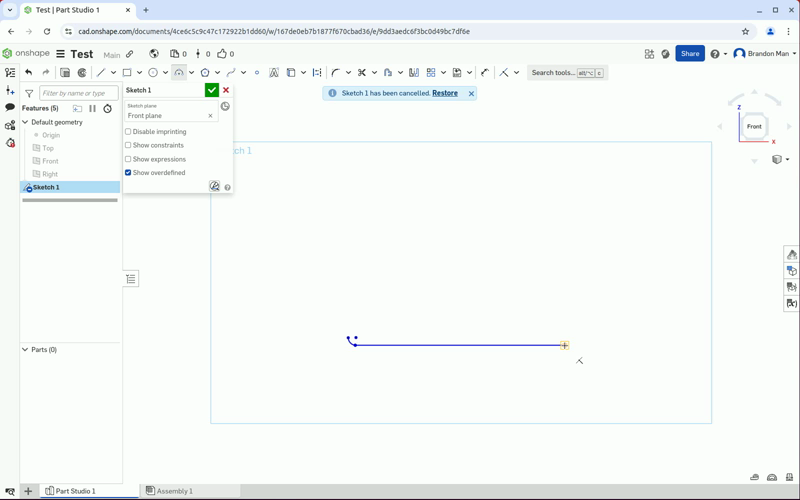
click(564, 345)
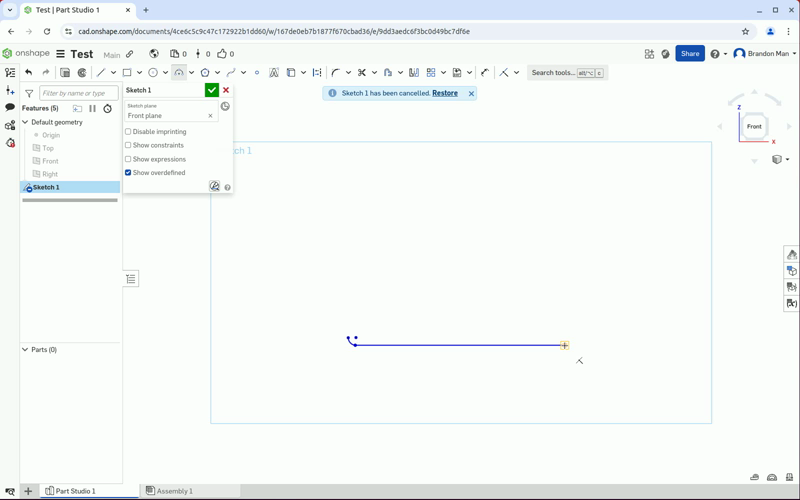
key_down(shift)
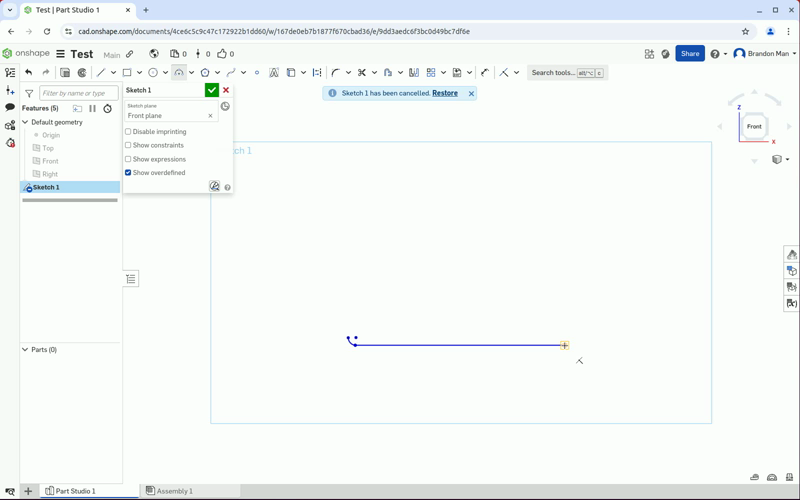
mouse_move(572, 338)
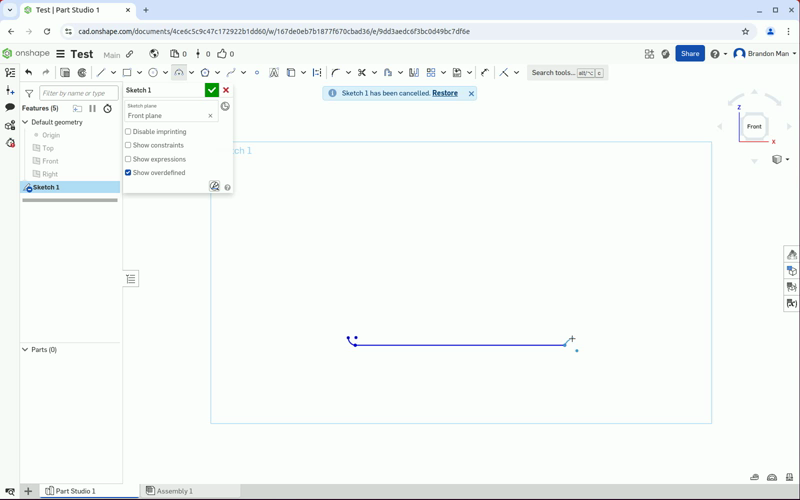
click(572, 338)
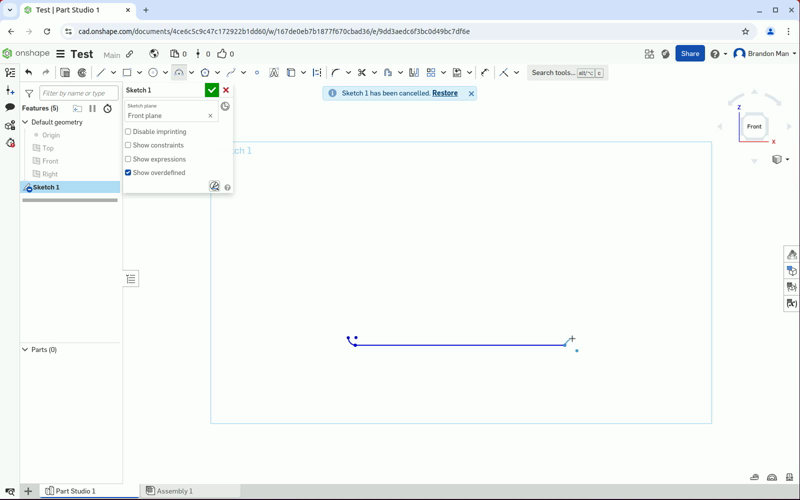
mouse_move(570, 342)
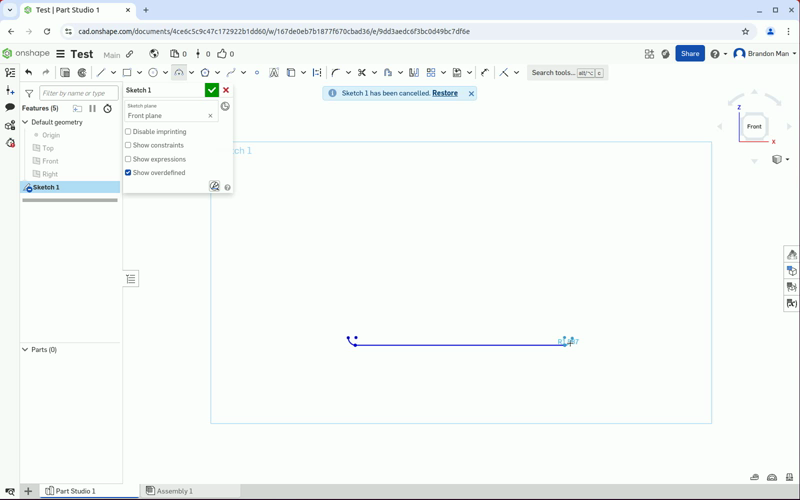
click(570, 342)
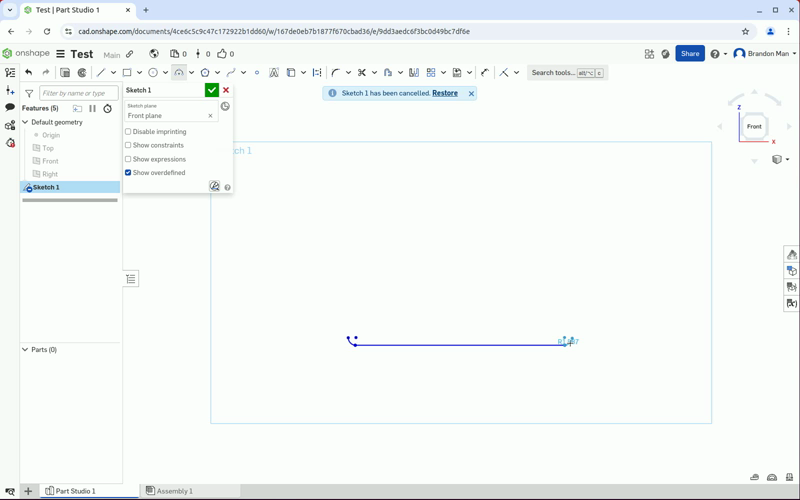
key_up(shift)
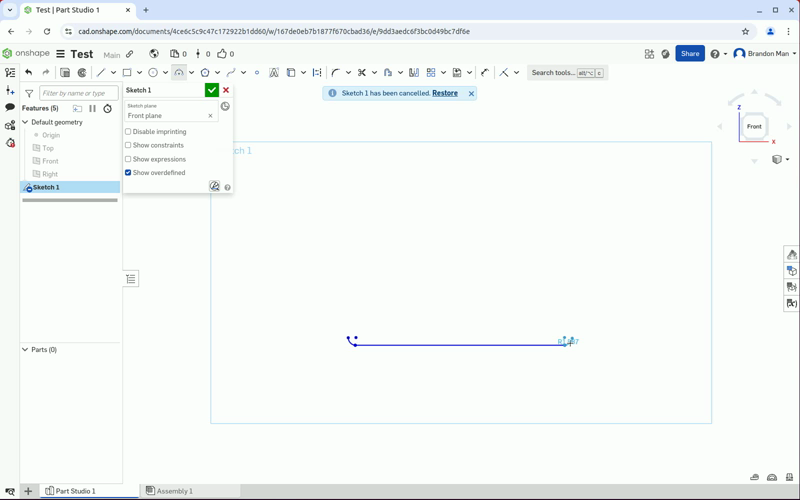
key(esc)
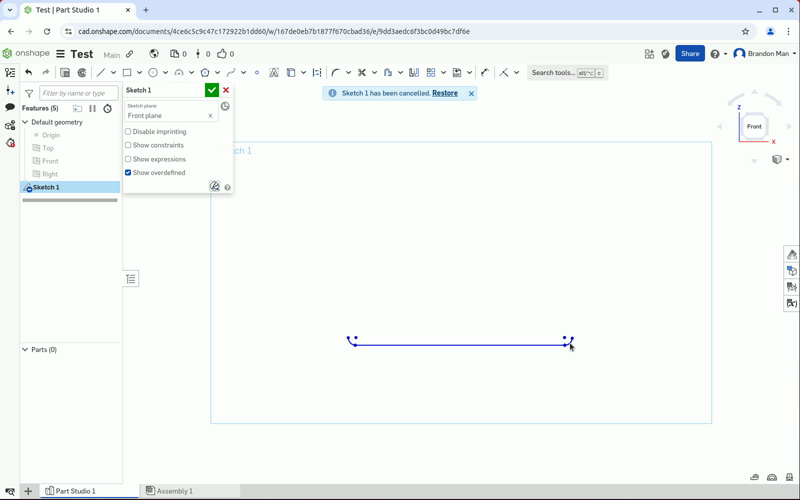
key(l)
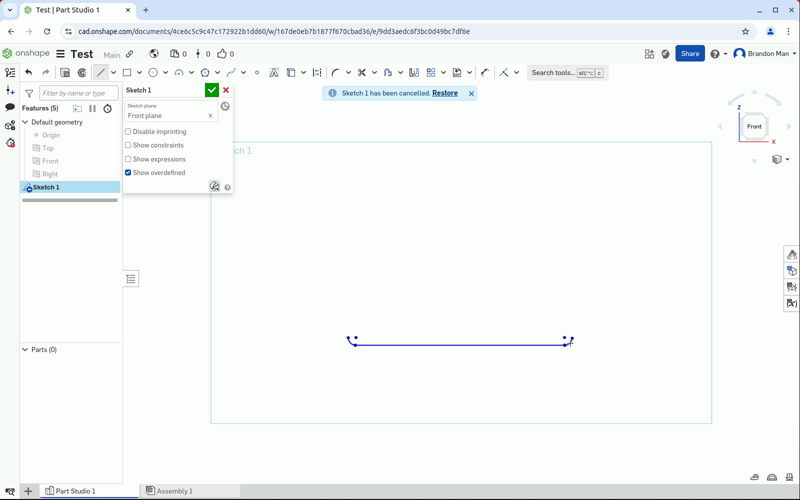
mouse_move(572, 338)
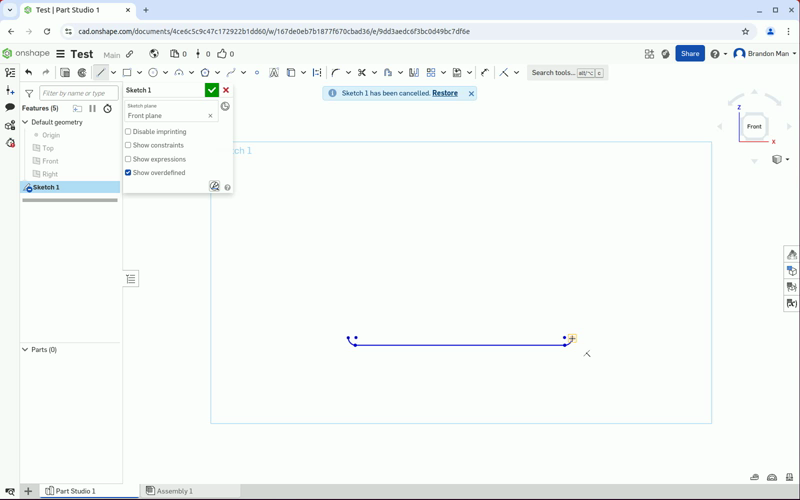
click(572, 338)
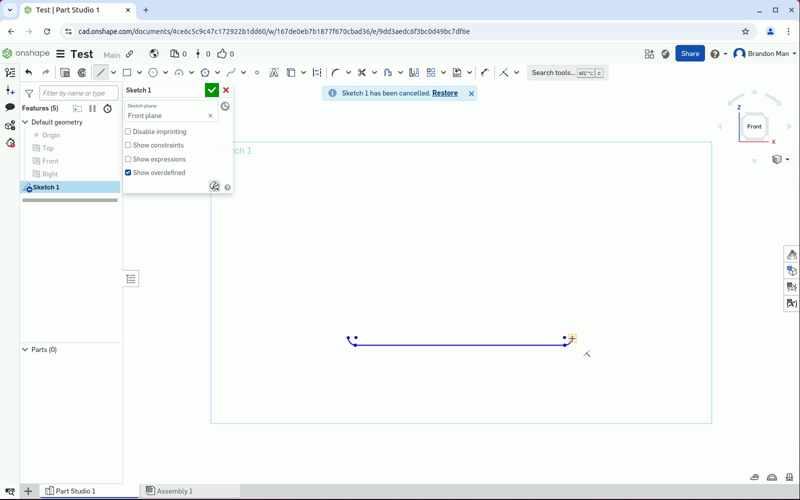
key_down(shift)
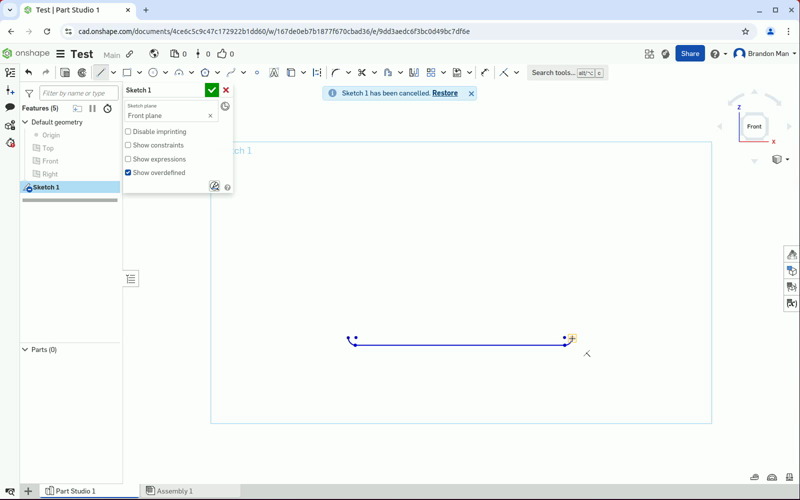
mouse_move(572, 227)
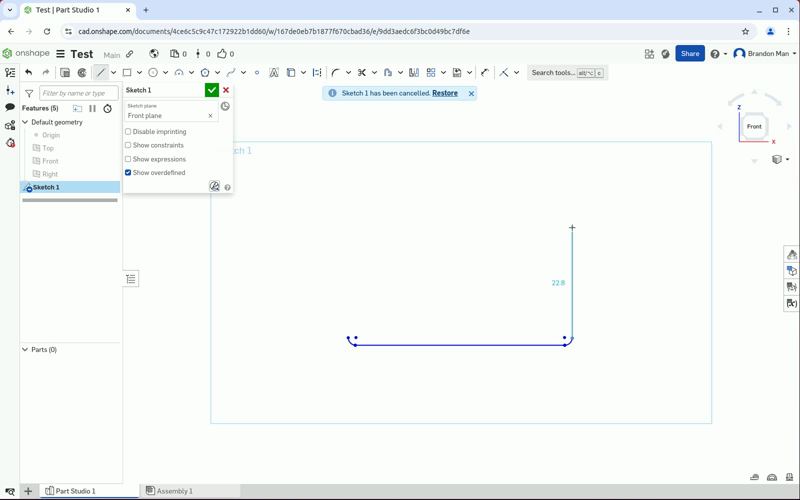
click(572, 227)
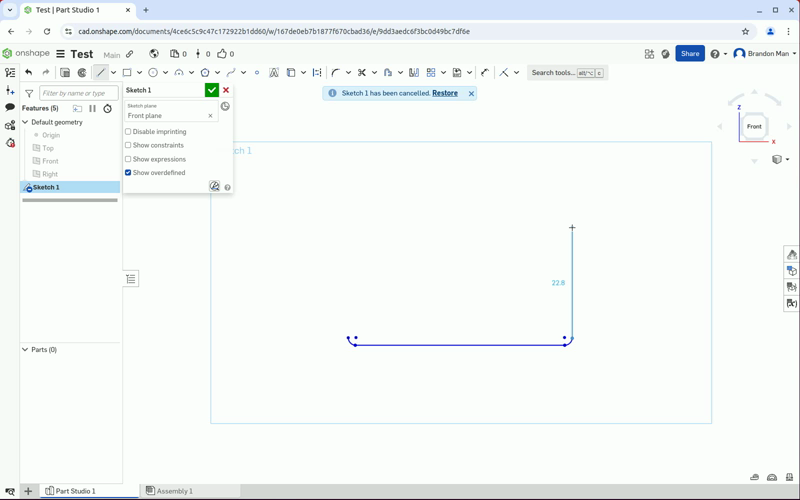
key_up(shift)
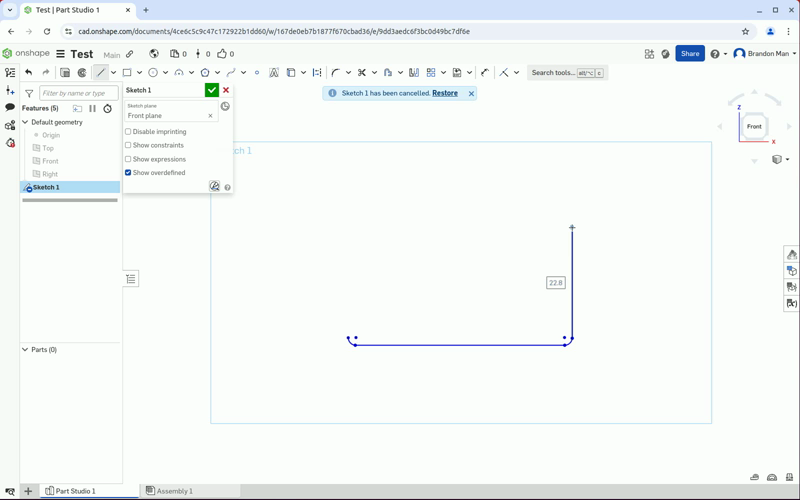
key(esc)
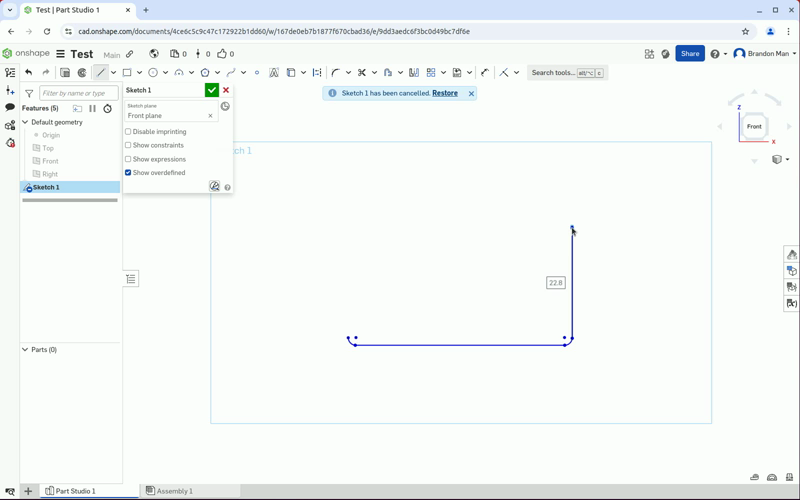
key(a)
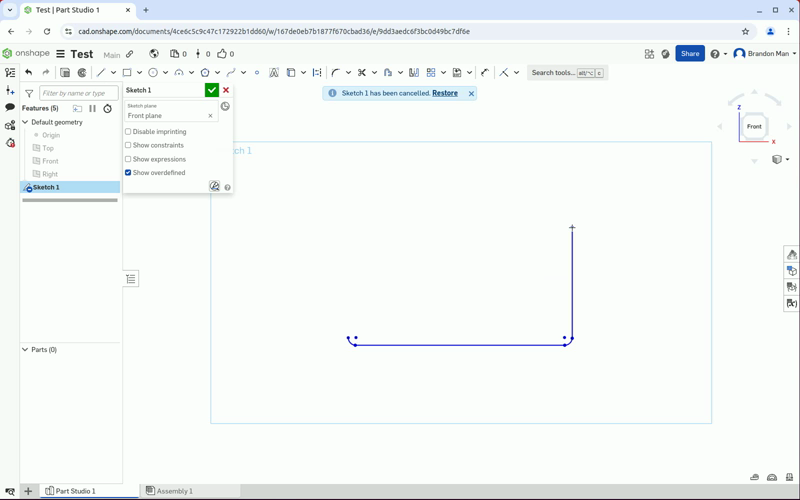
mouse_move(572, 227)
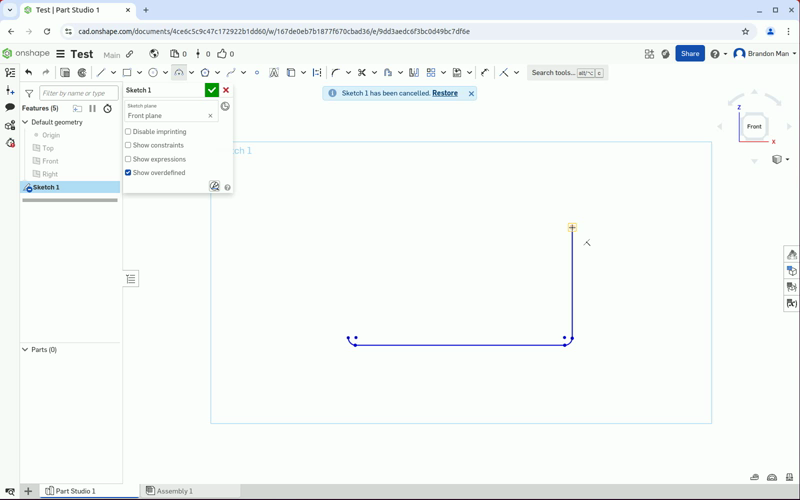
click(572, 227)
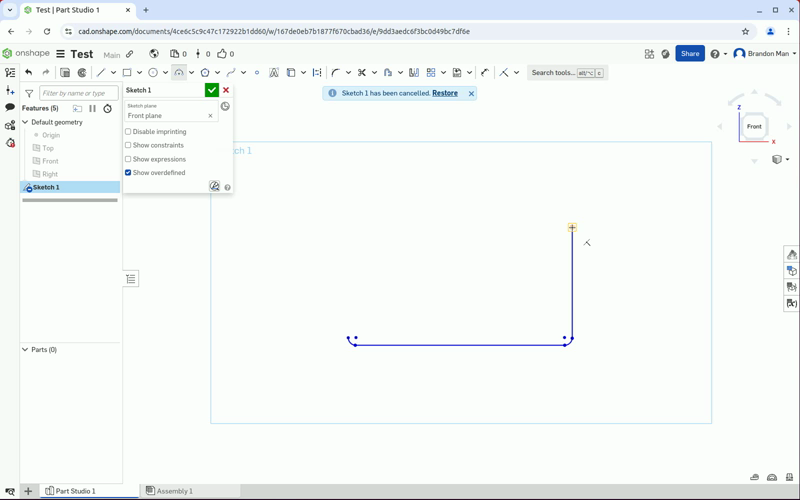
key_down(shift)
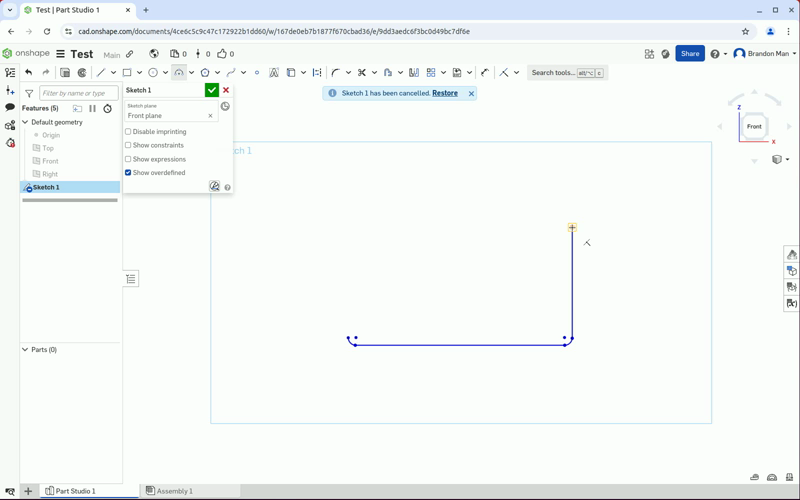
mouse_move(564, 220)
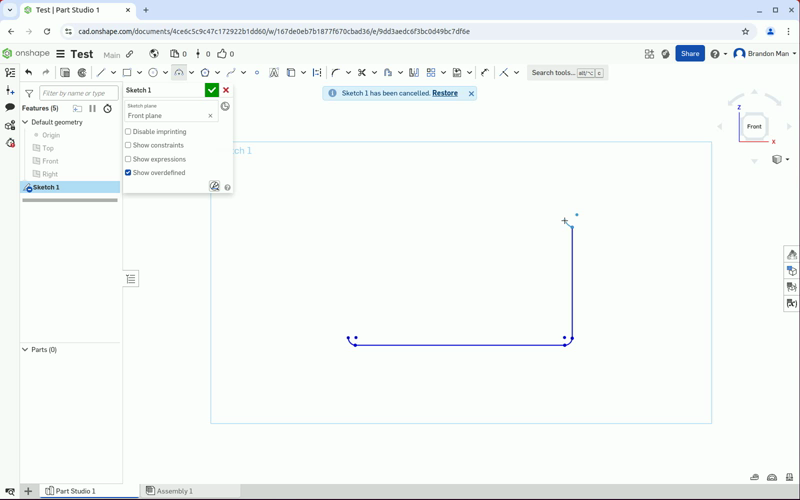
click(564, 220)
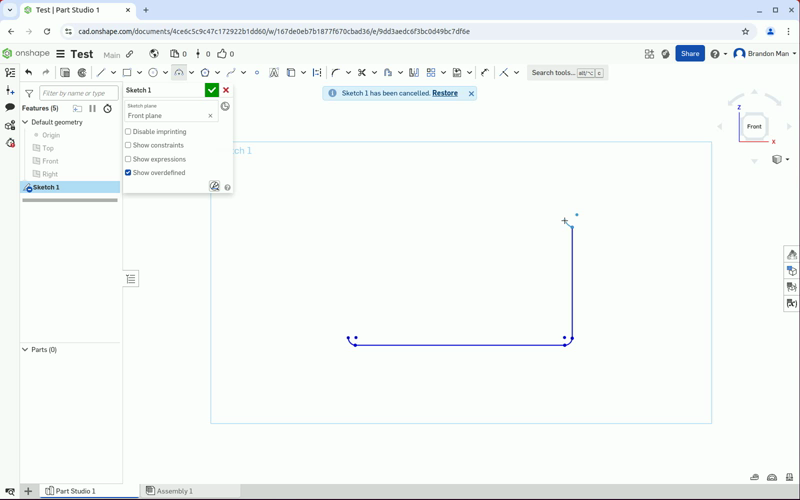
mouse_move(570, 222)
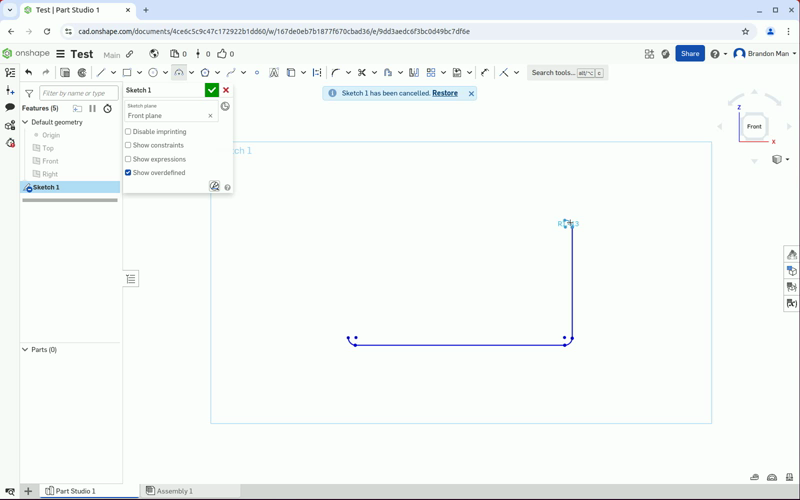
click(570, 222)
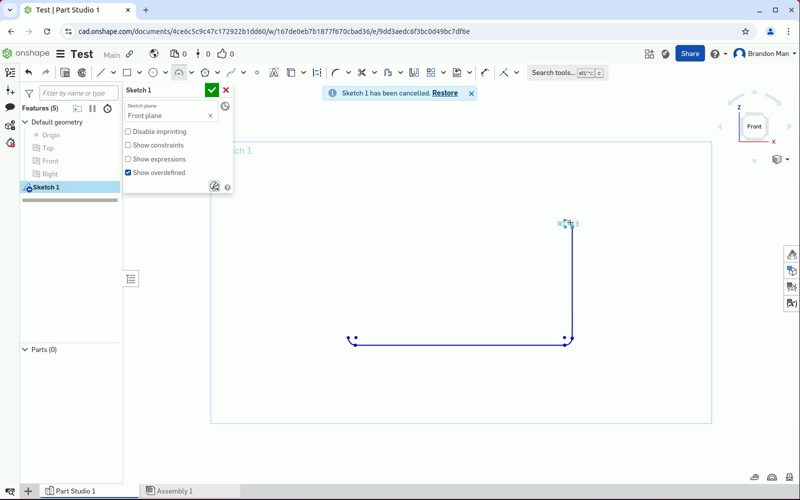
key_up(shift)
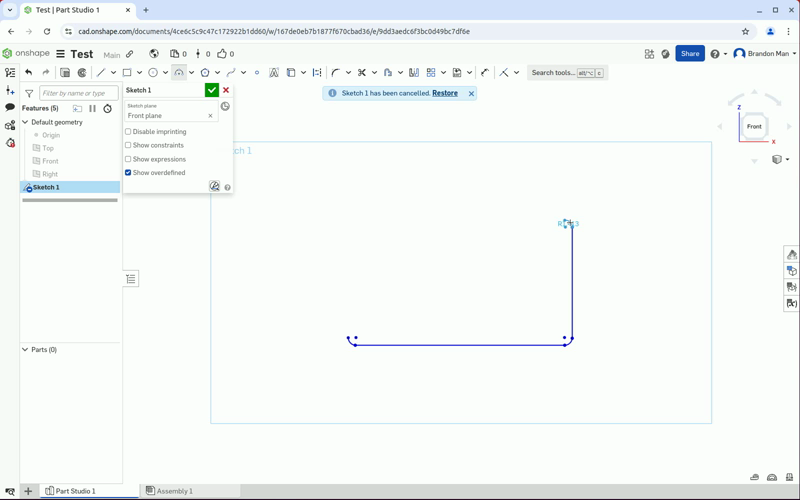
key(esc)
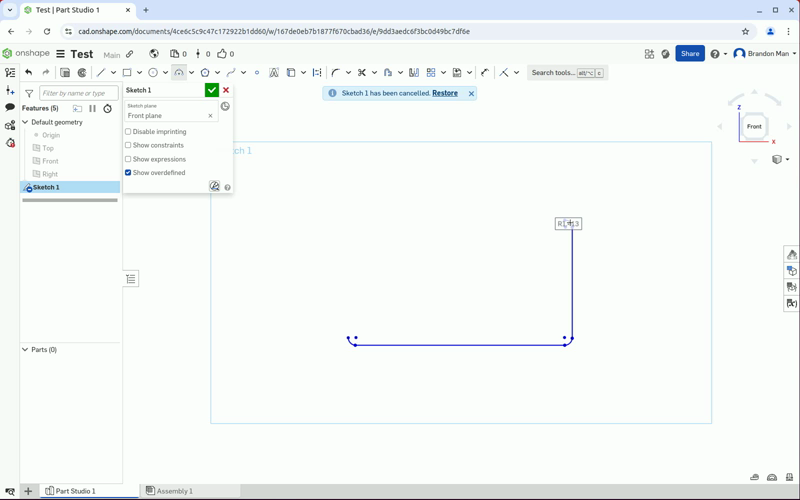
key(l)
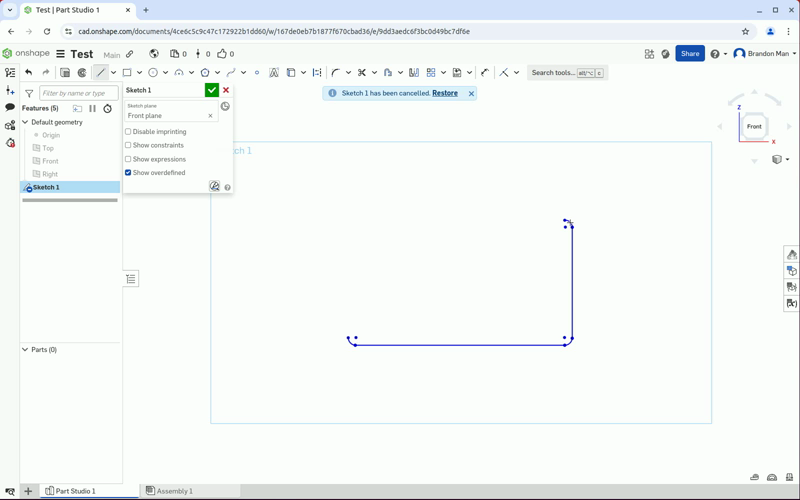
mouse_move(564, 220)
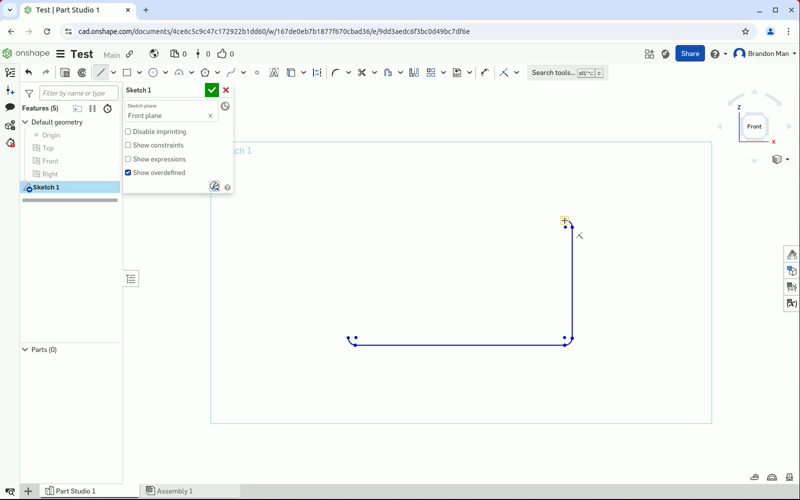
click(564, 220)
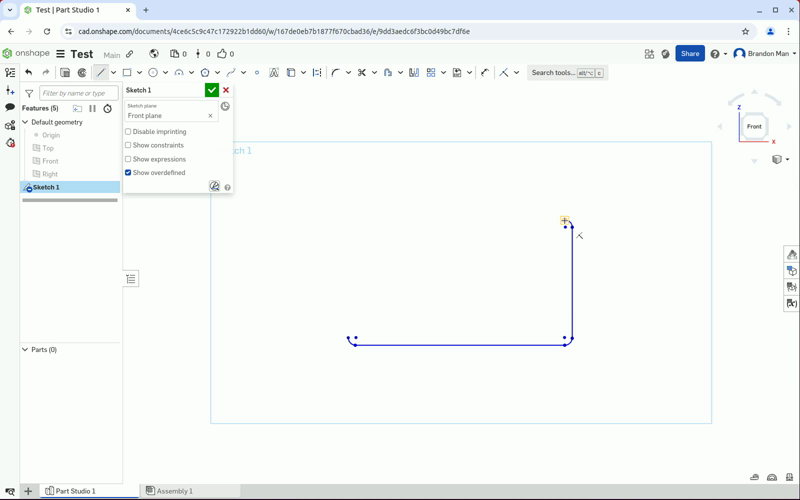
key_down(shift)
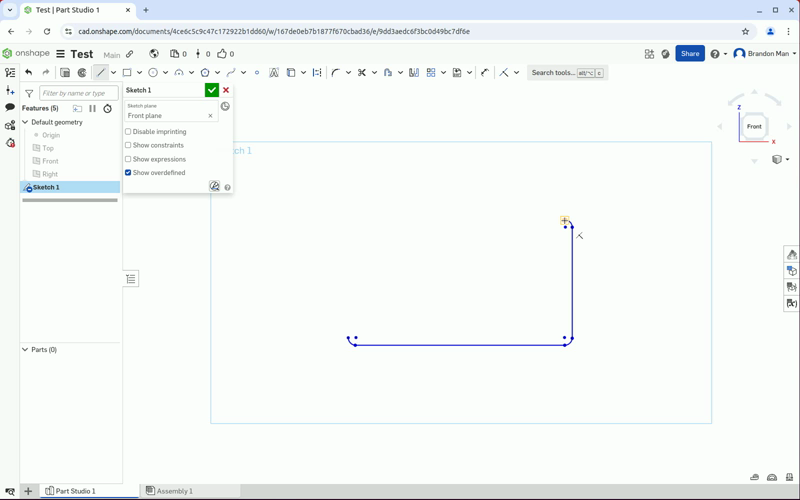
mouse_move(355, 220)
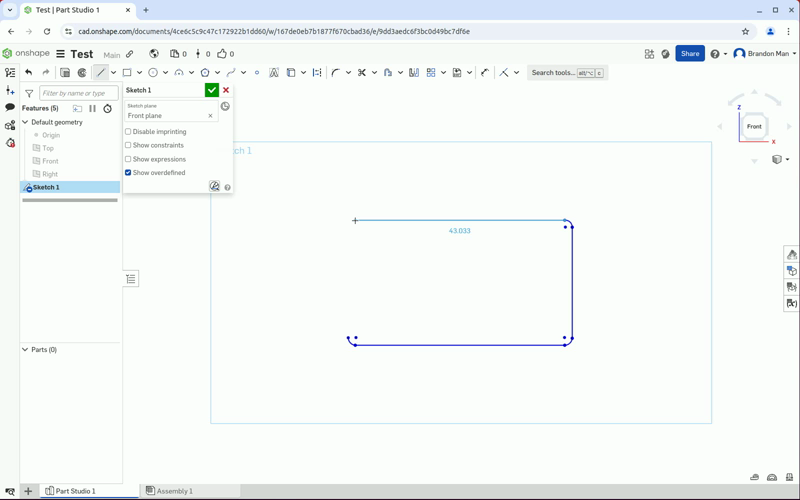
click(355, 220)
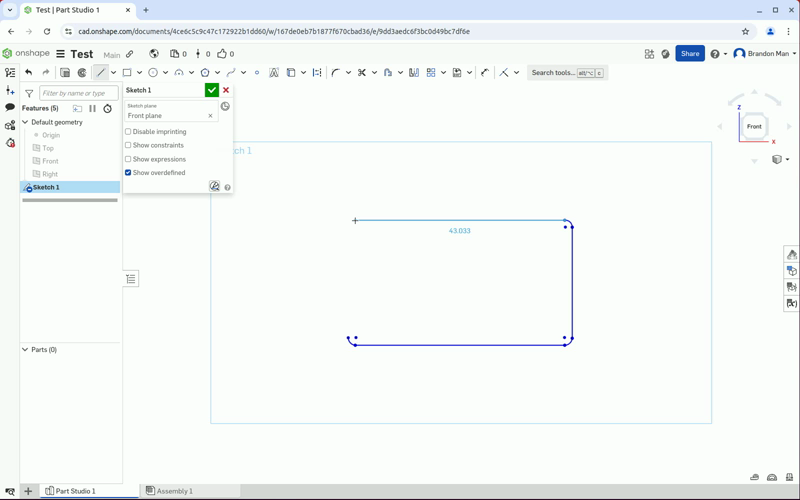
key_up(shift)
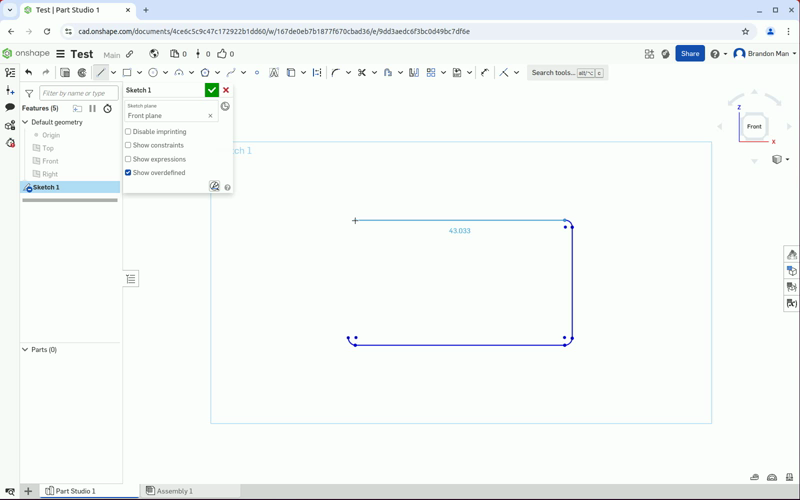
key(esc)
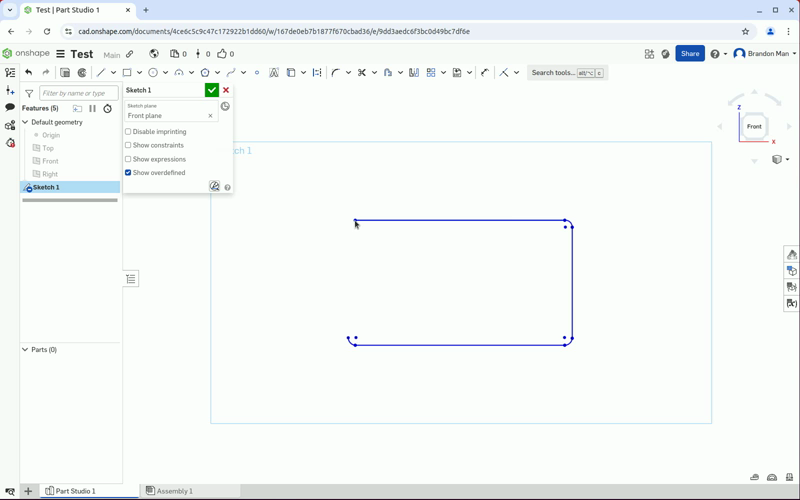
key(a)
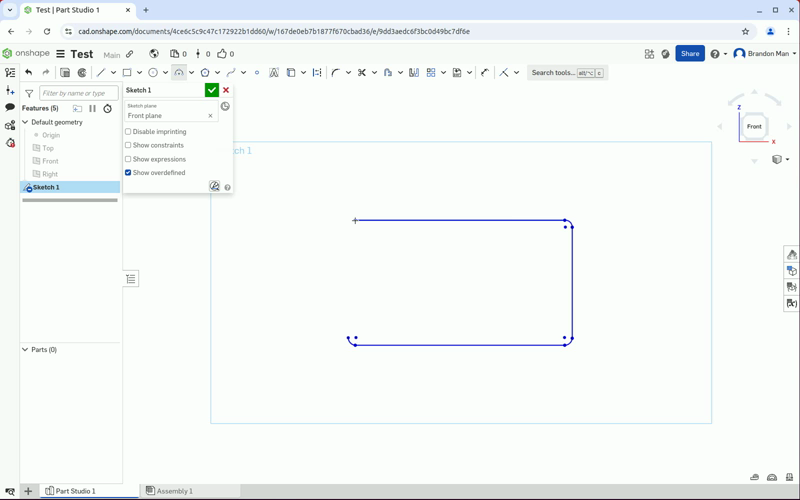
mouse_move(355, 220)
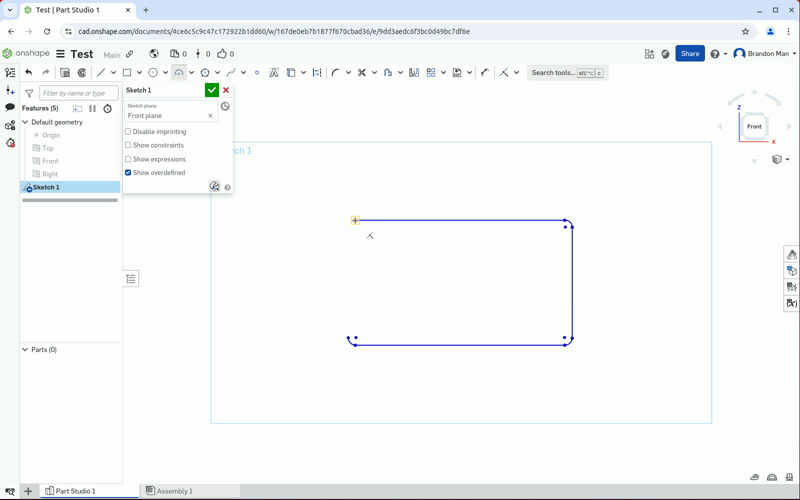
click(355, 220)
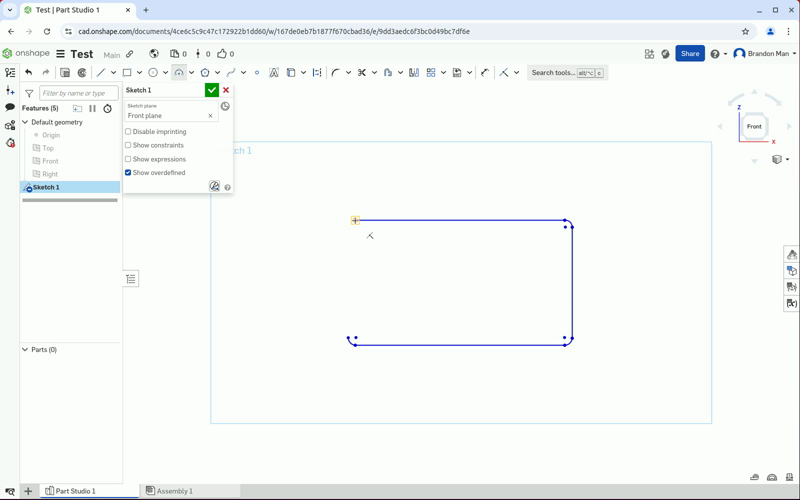
key_down(shift)
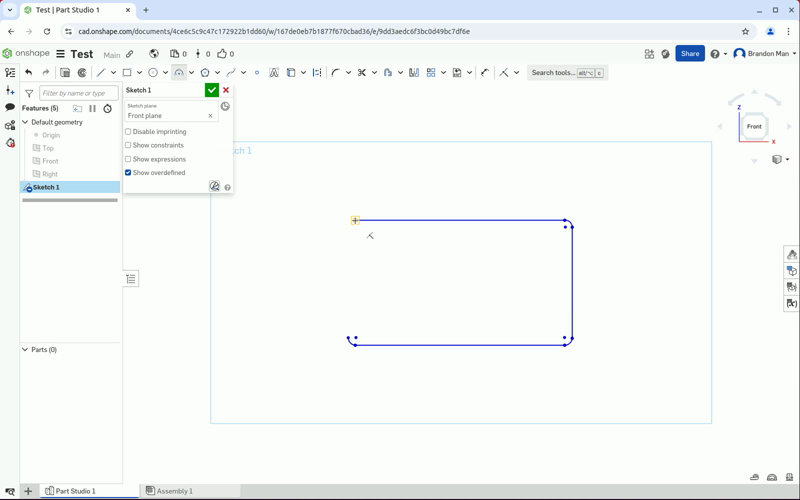
mouse_move(348, 227)
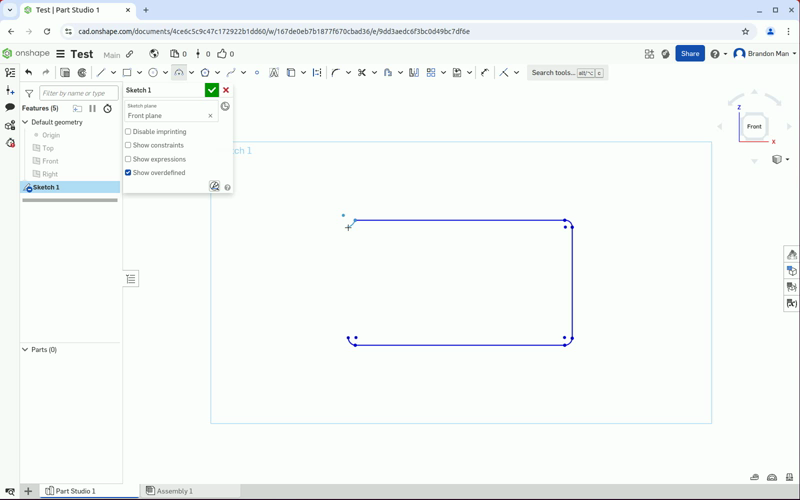
click(348, 227)
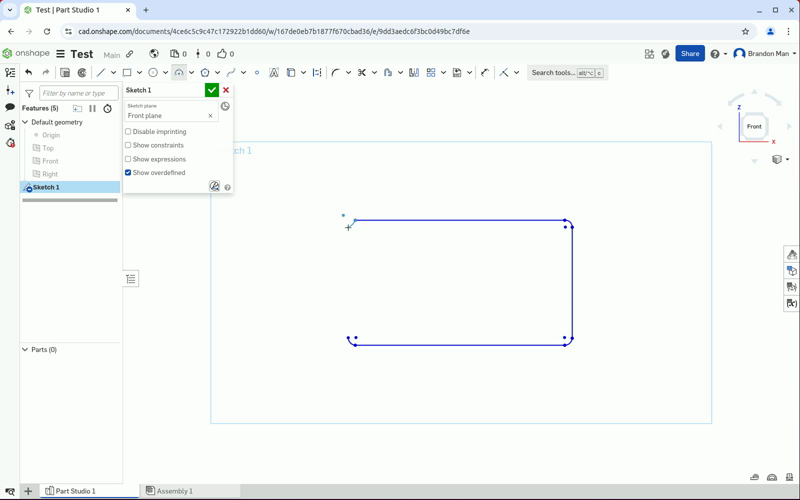
mouse_move(350, 222)
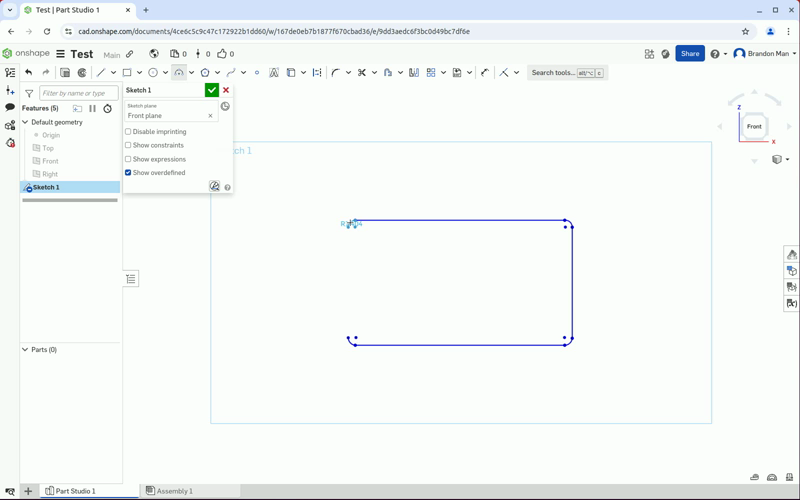
click(350, 222)
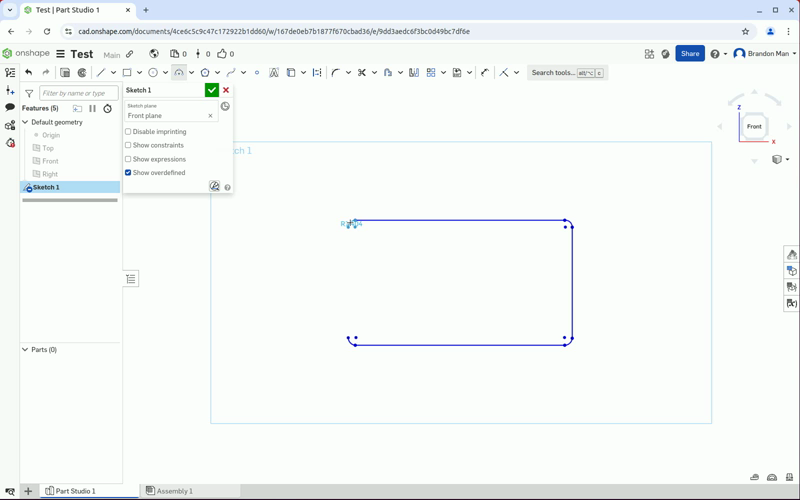
key_up(shift)
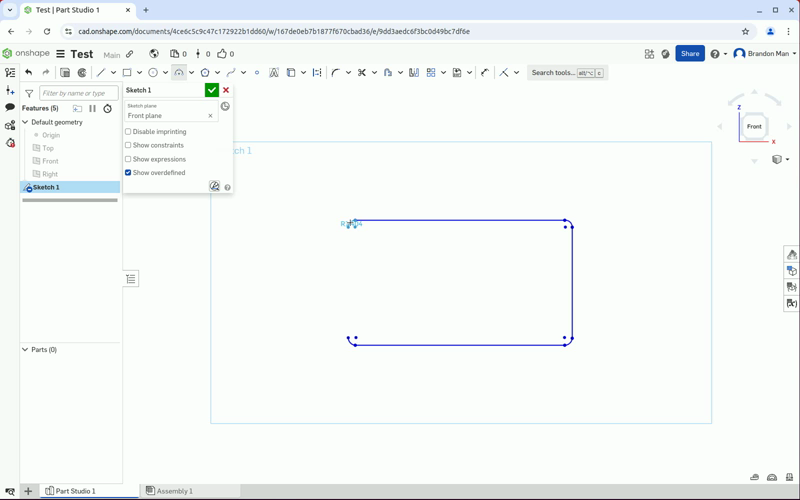
key(esc)
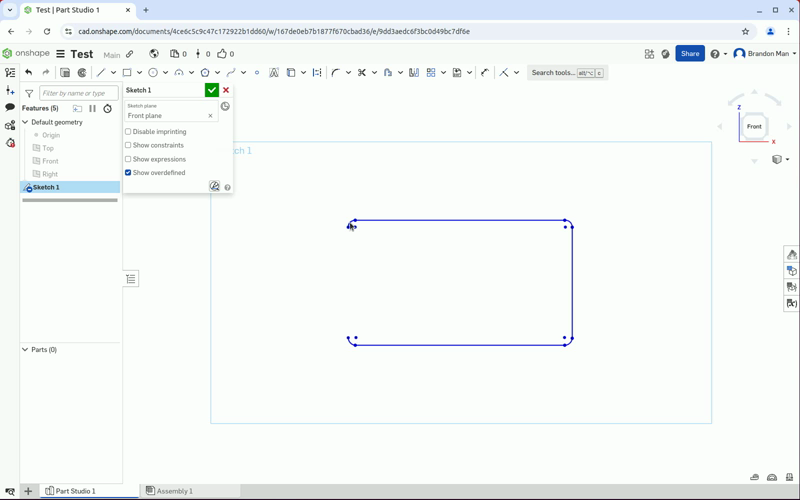
key(l)
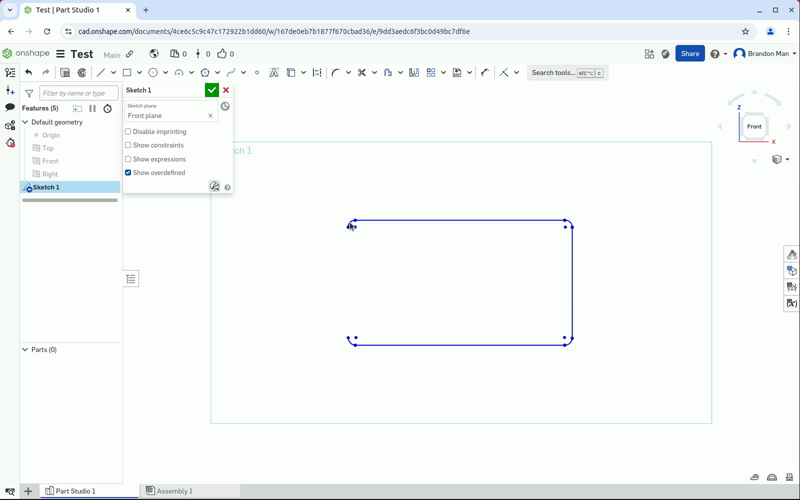
mouse_move(348, 227)
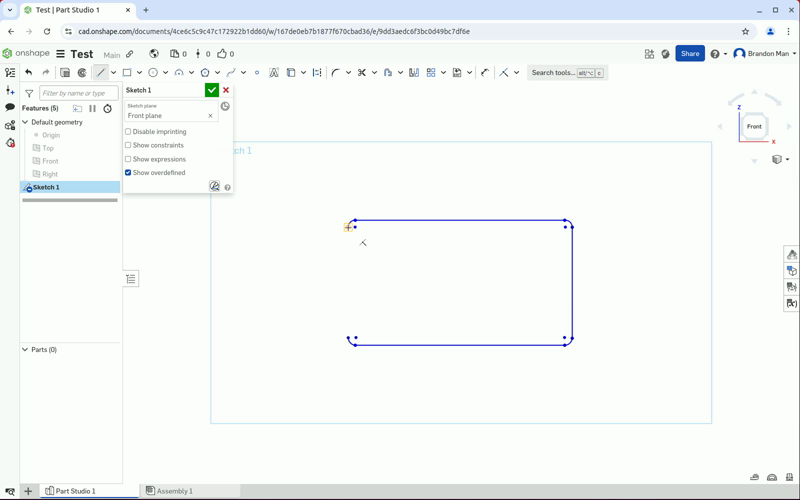
click(348, 227)
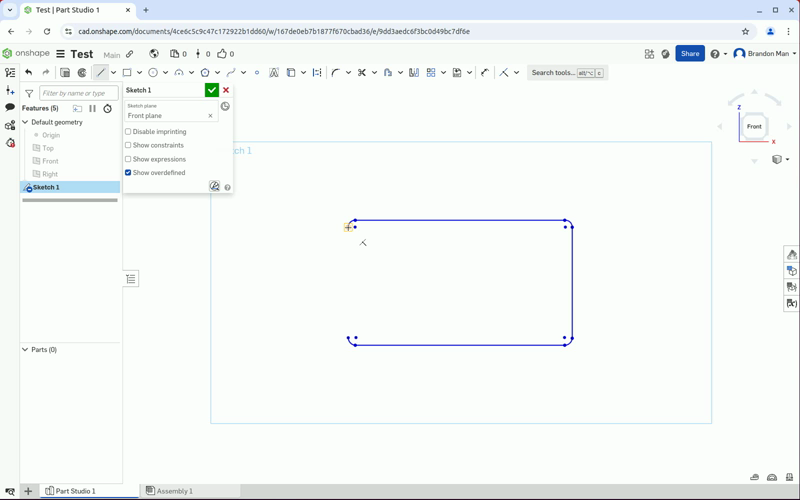
key_down(shift)
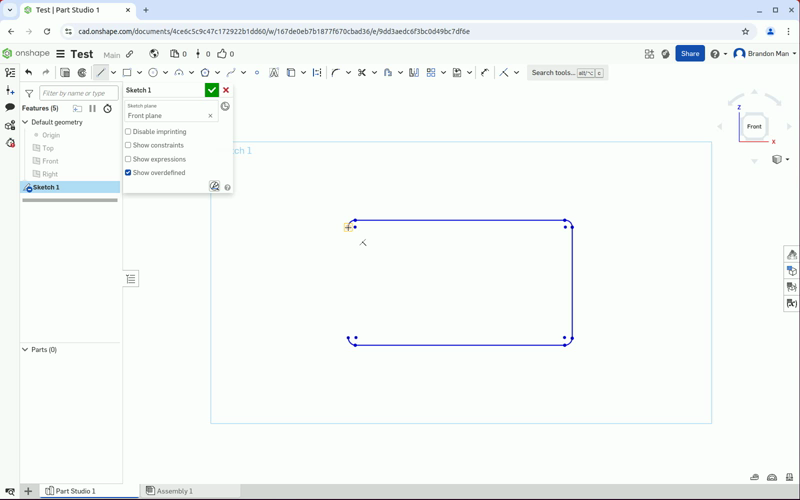
mouse_move(348, 337)
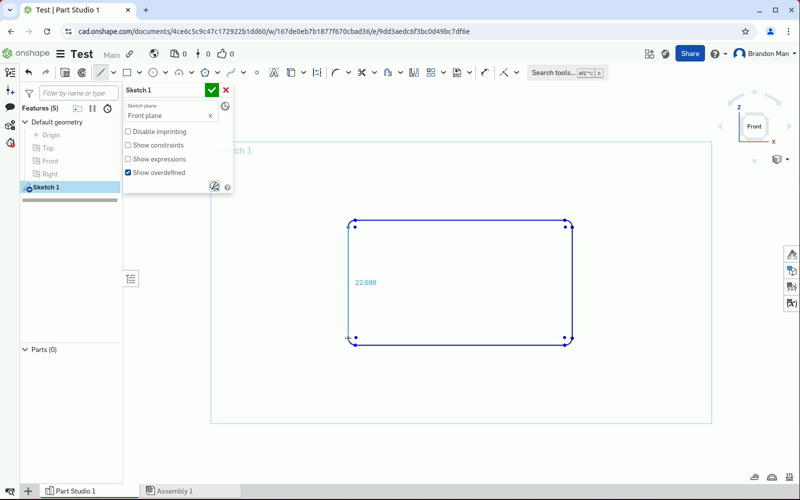
key_up(shift)
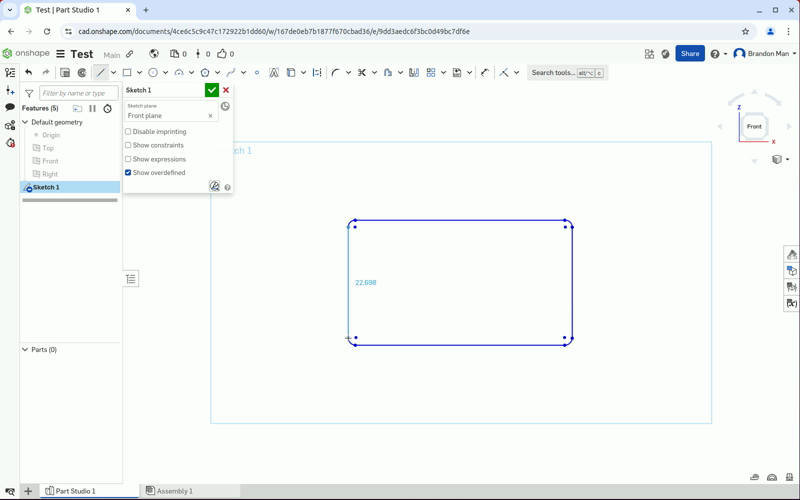
click(348, 337)
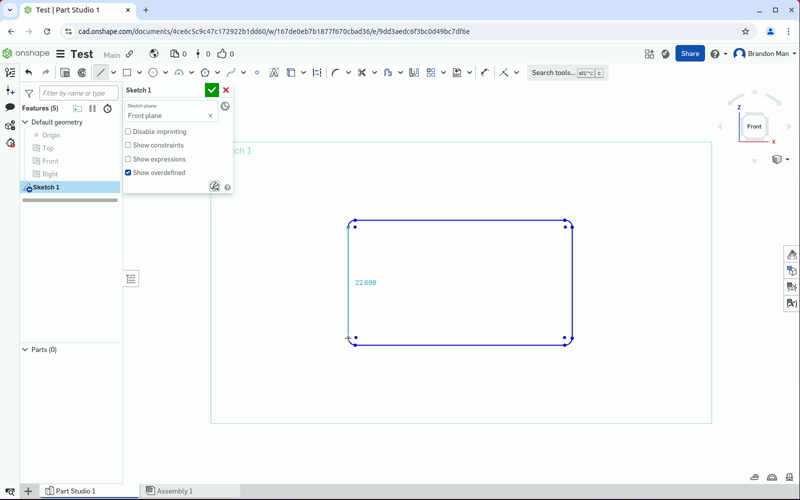
key(esc)
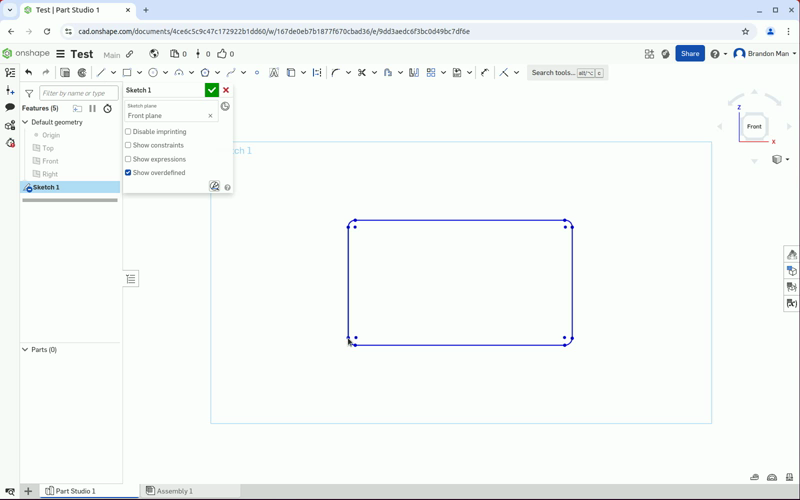
mouse_move(547, 326)
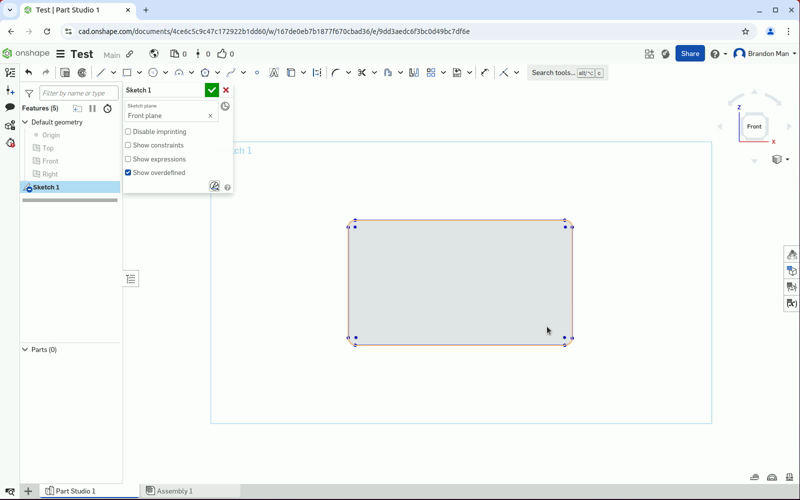
click(547, 326)
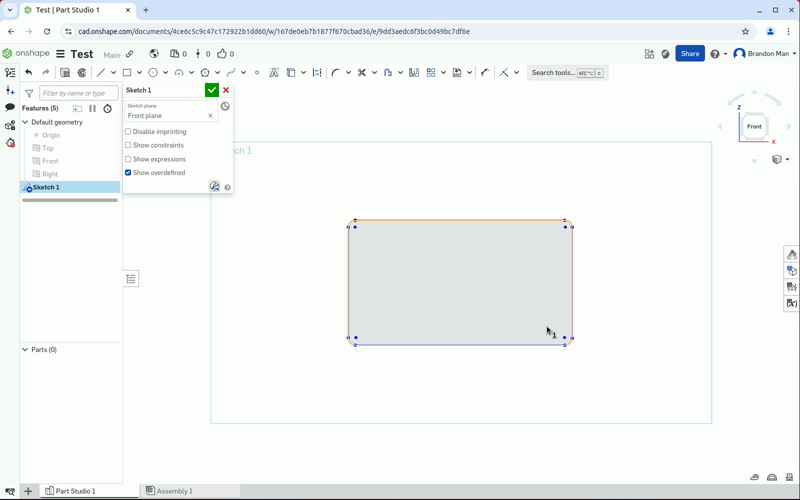
mouse_move(73, 352)
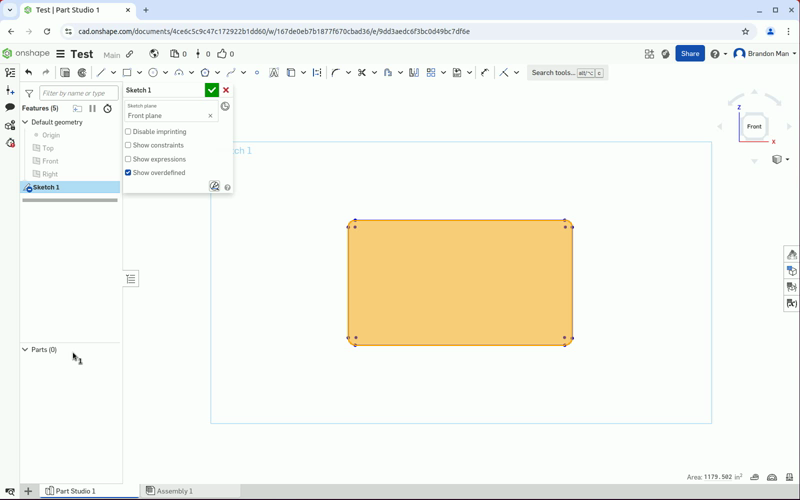
key(shift+y)
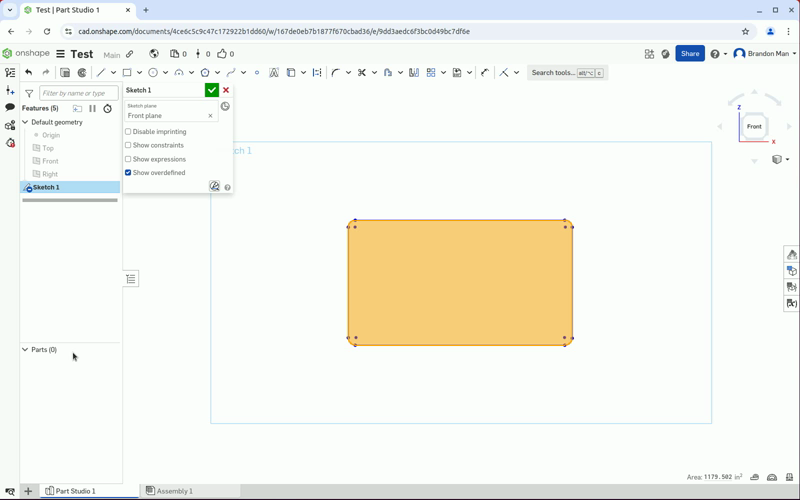
key(shift+e)
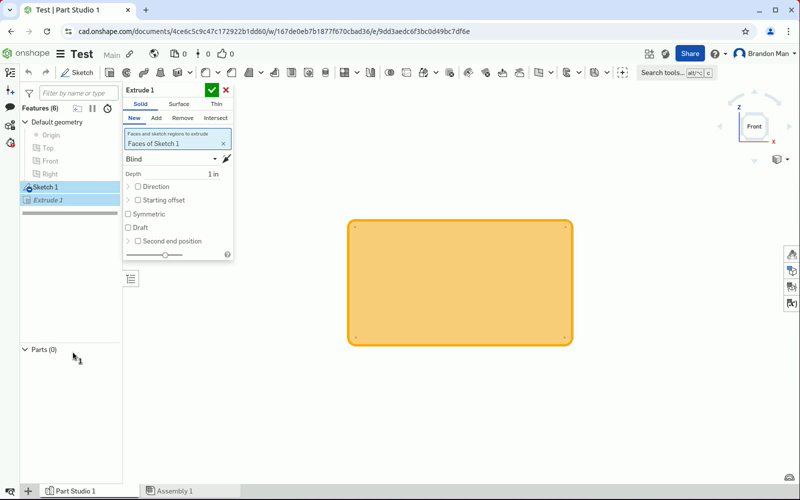
mouse_move(143, 106)
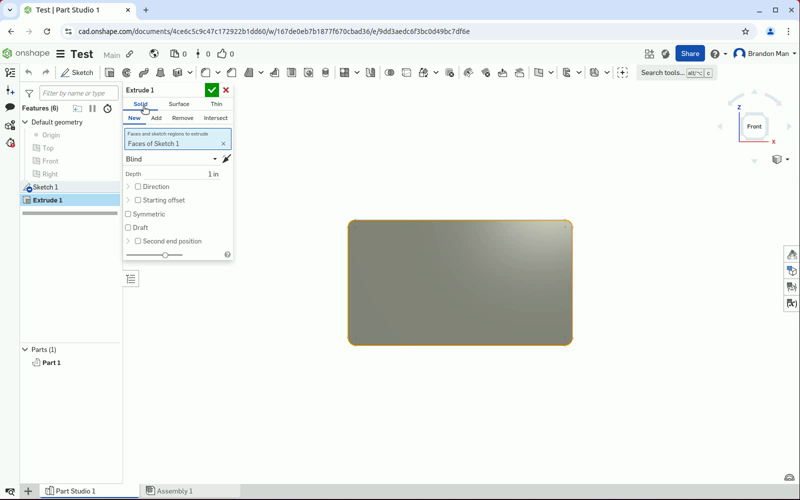
click(143, 106)
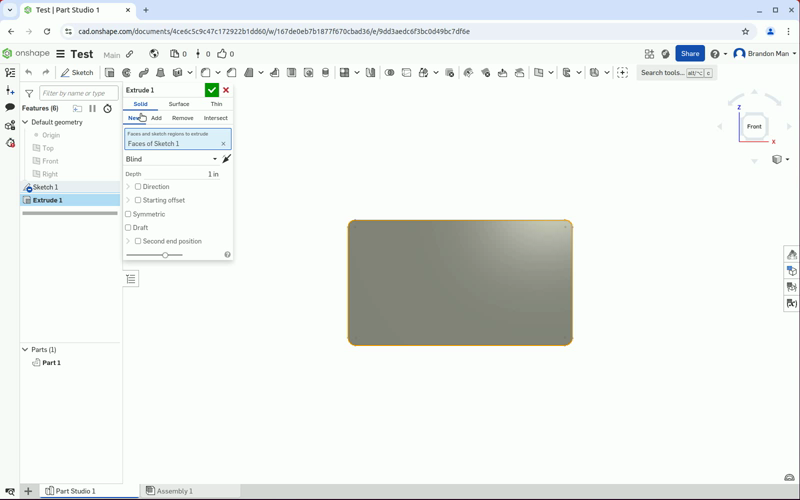
mouse_move(137, 120)
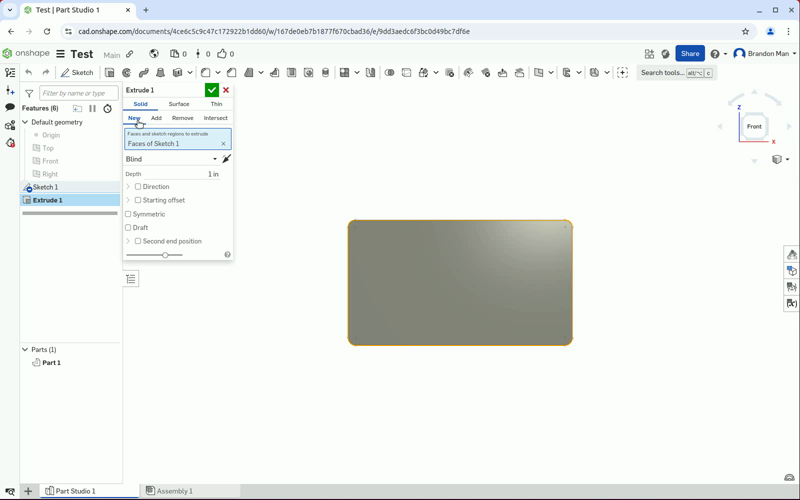
click(137, 120)
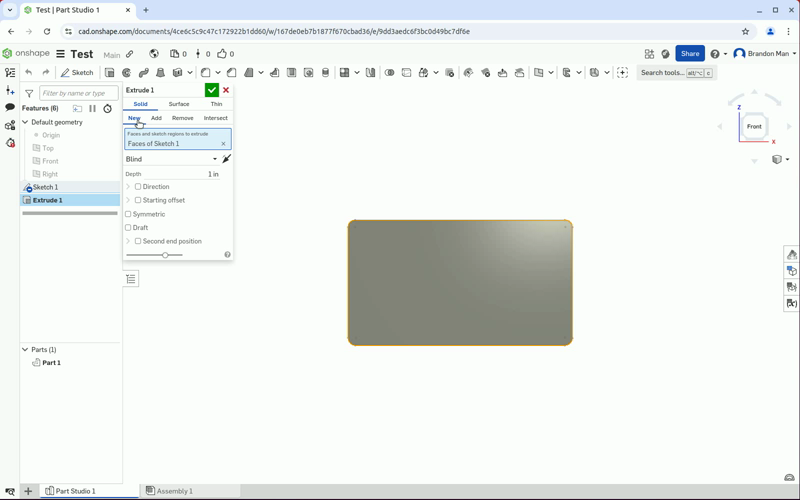
key(tab, 4)
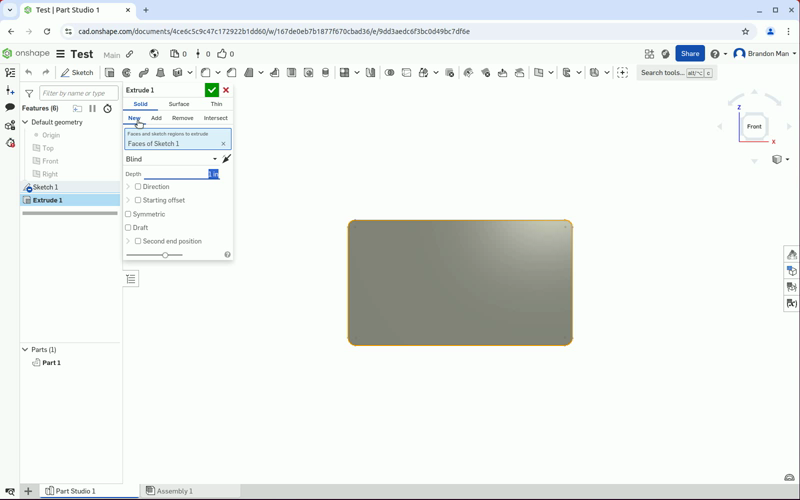
text(-6.258)
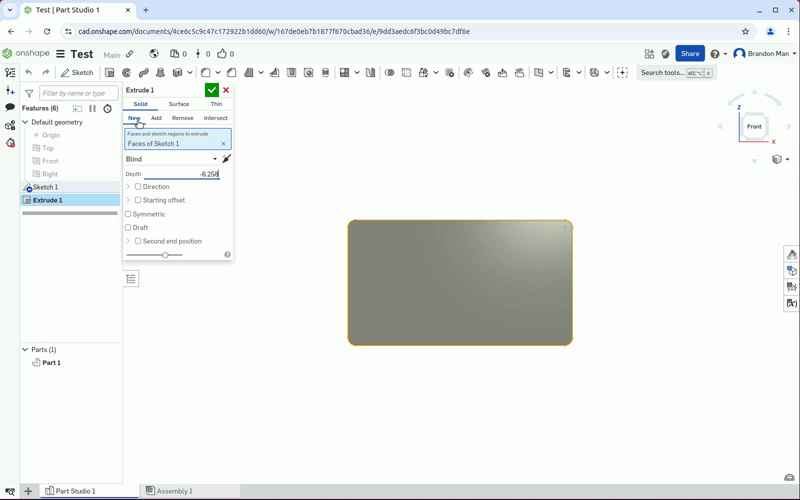
key(enter)
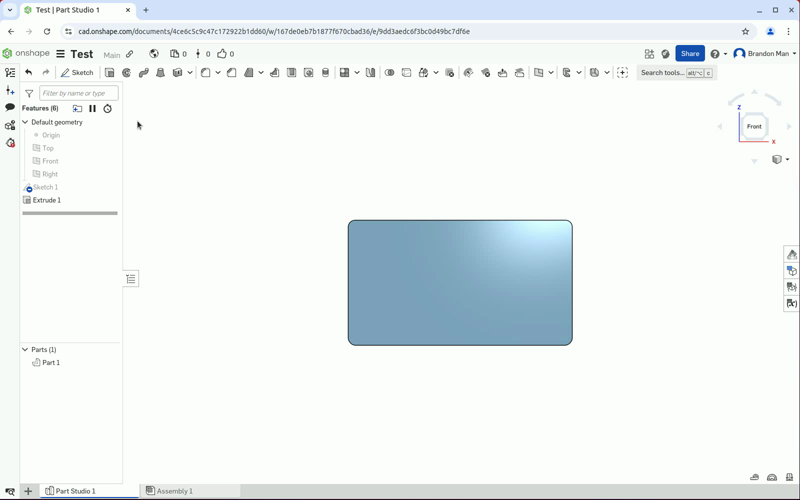
key(shift+h)
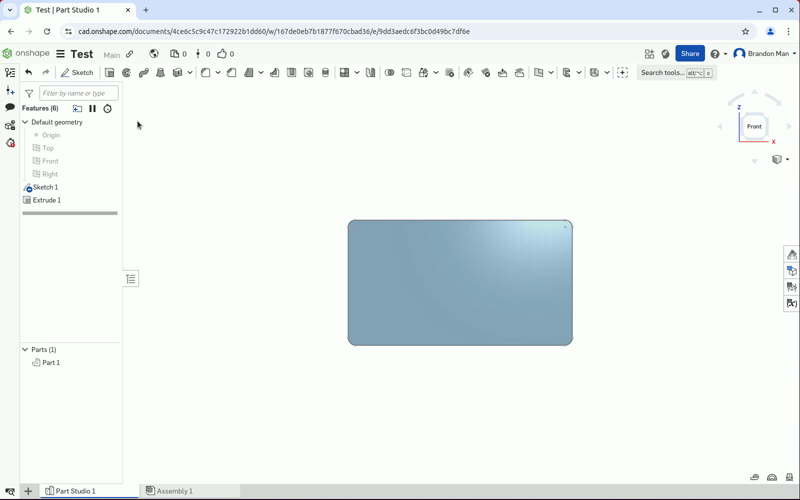
key(shift+h)
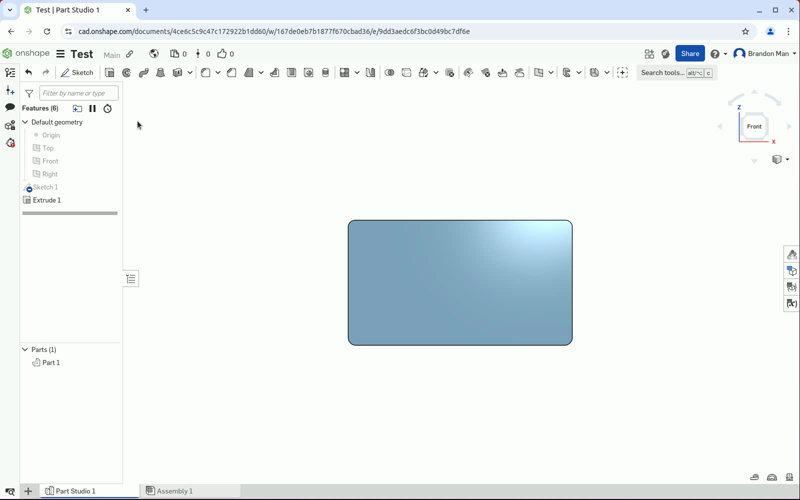
mouse_move(73, 189)
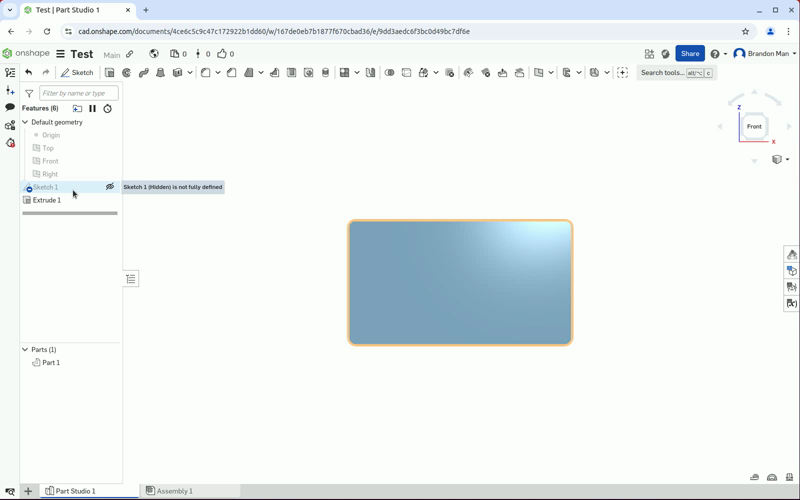
click(73, 189)
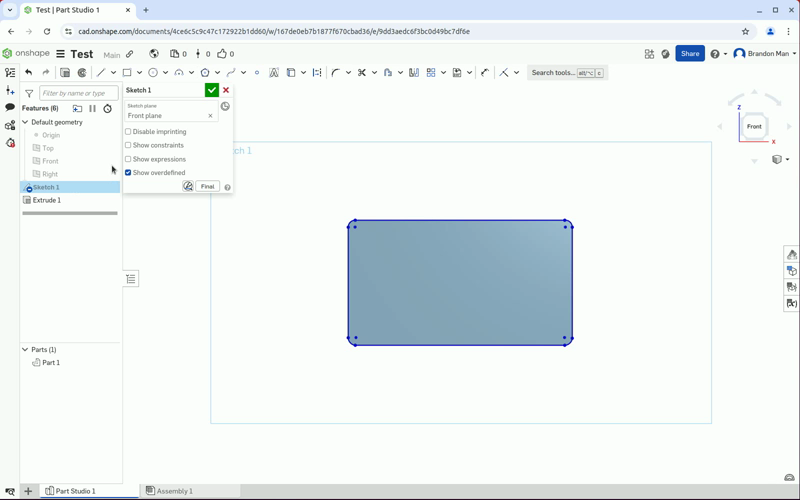
mouse_move(229, 92)
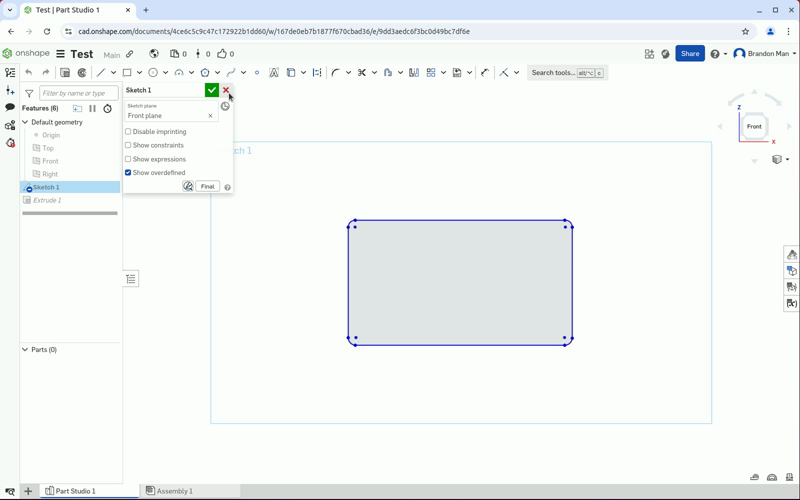
click(229, 92)
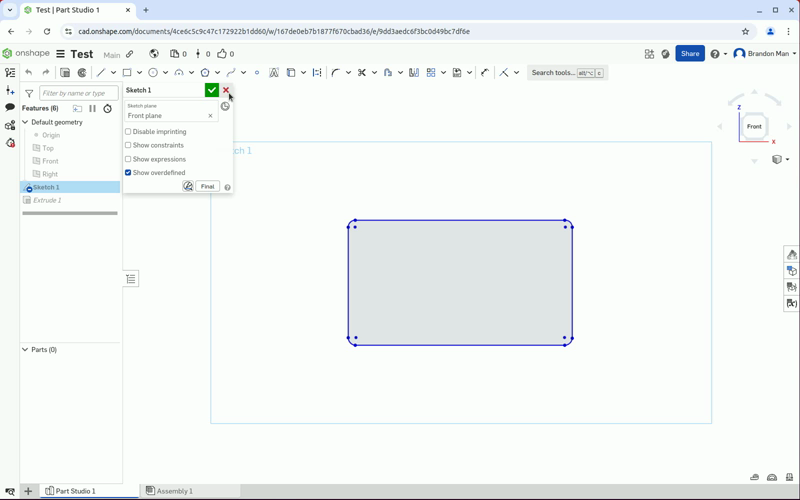
key(shift+s)
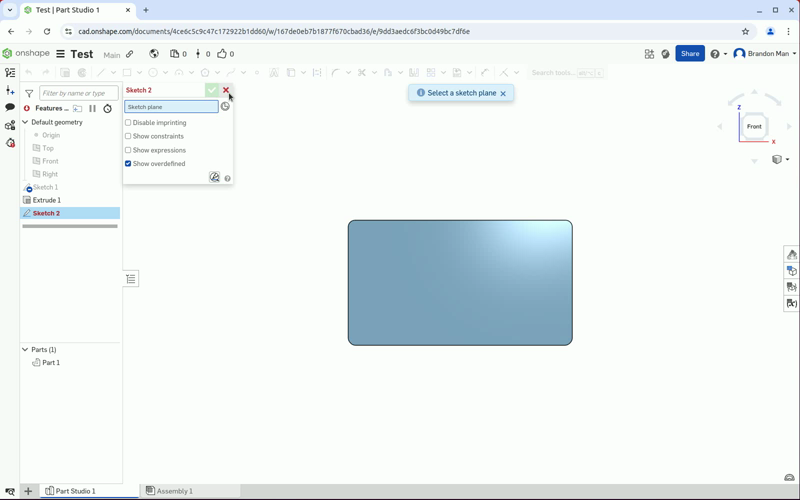
mouse_move(73, 163)
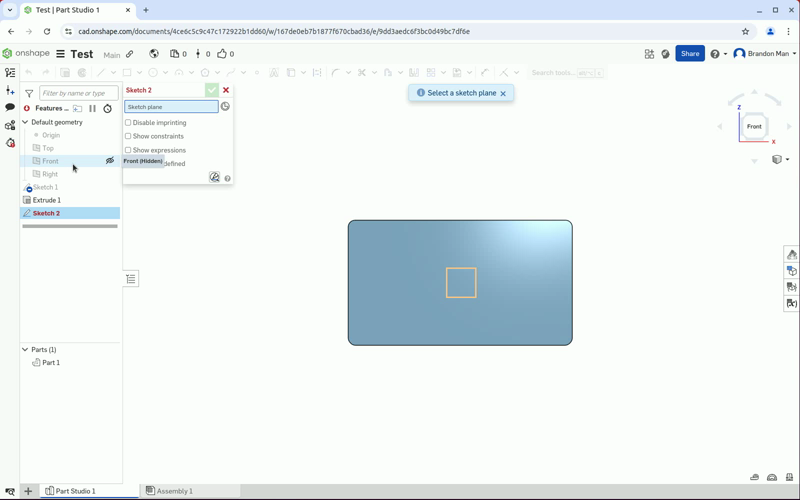
click(73, 163)
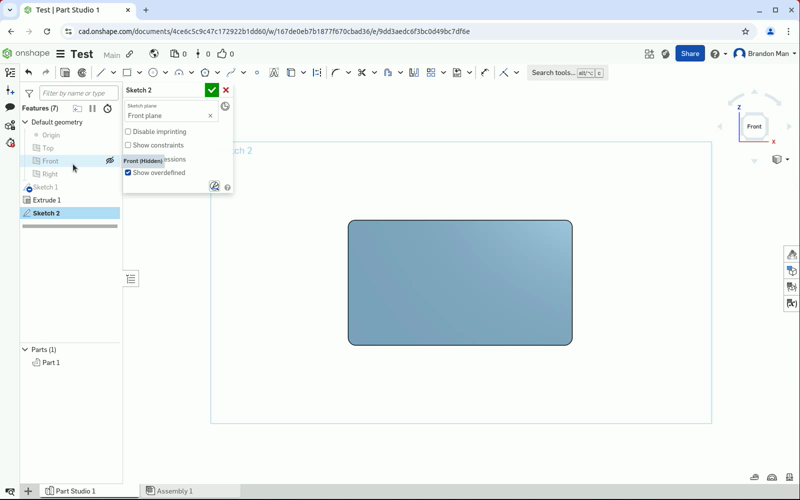
mouse_move(73, 352)
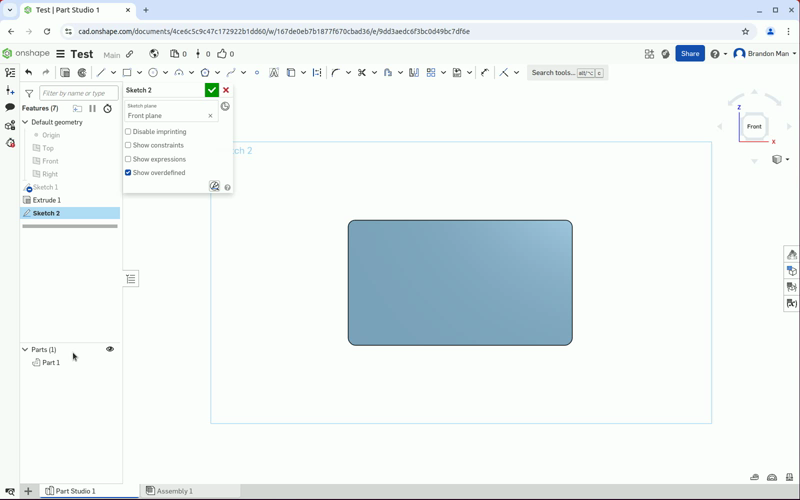
key(y)
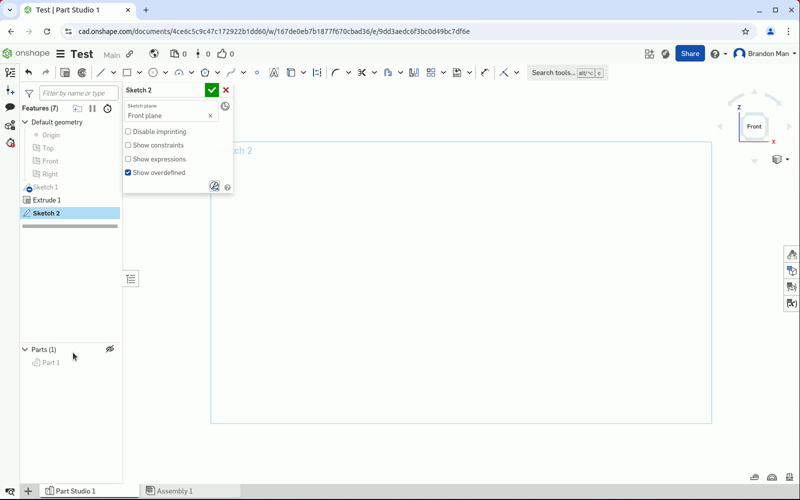
key(l)
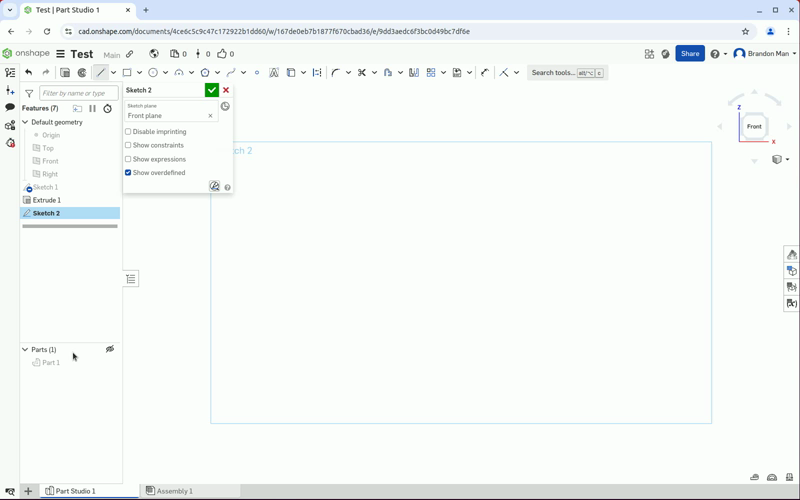
key_down(shift)
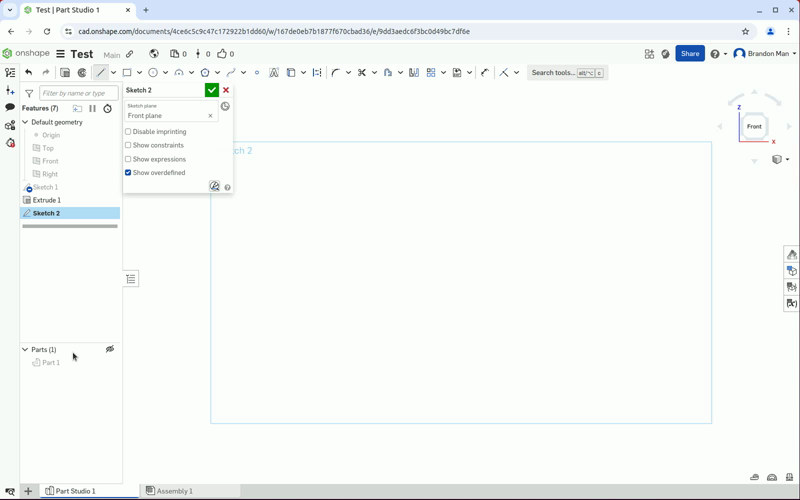
mouse_move(353, 290)
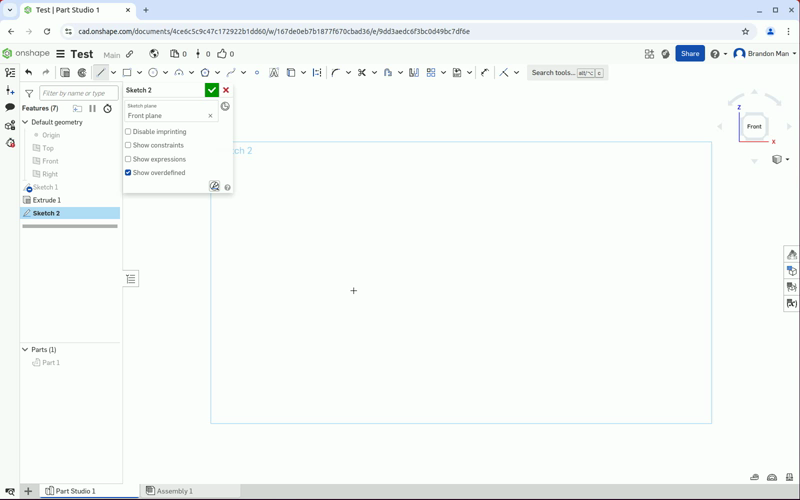
click(353, 290)
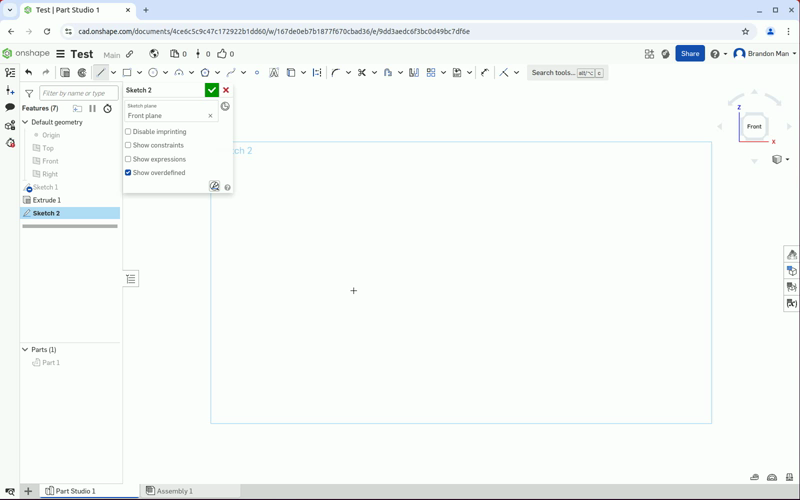
key_up(shift)
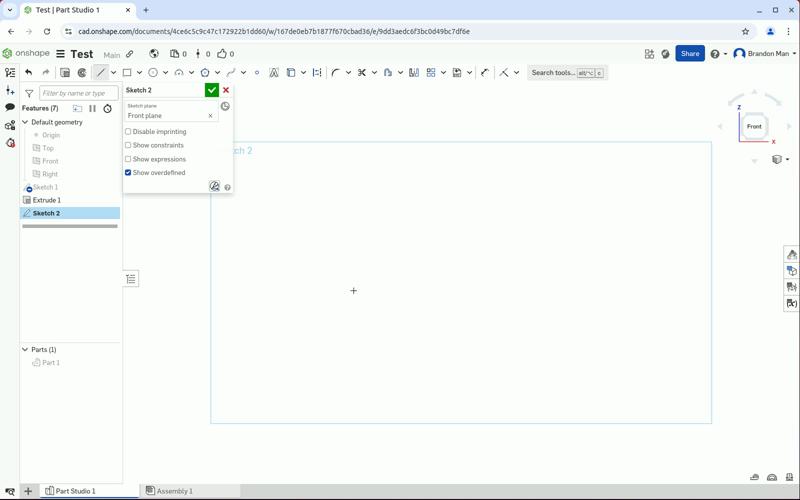
key_down(shift)
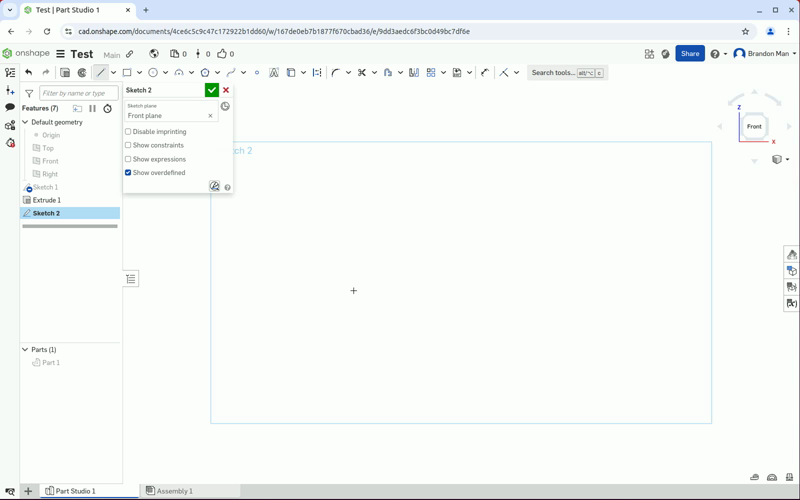
mouse_move(383, 290)
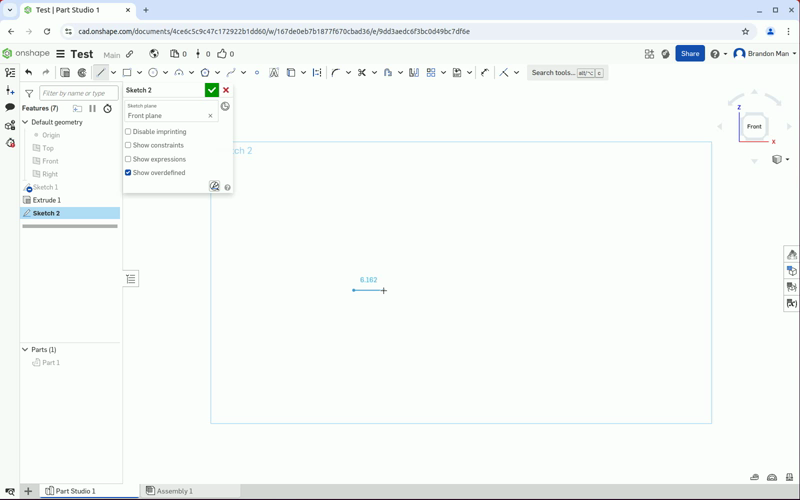
mouse_move(368, 290)
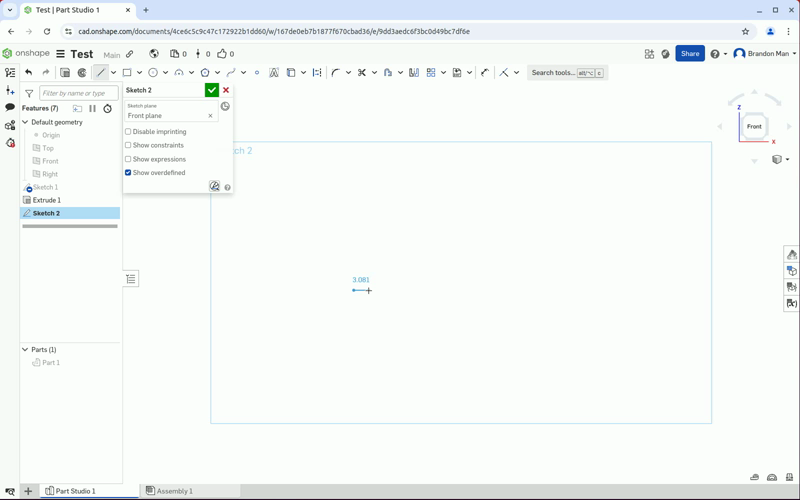
click(368, 290)
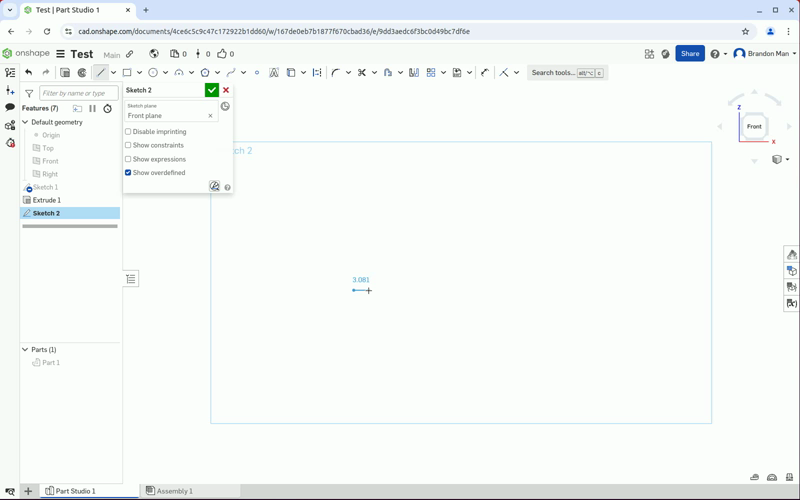
key_up(shift)
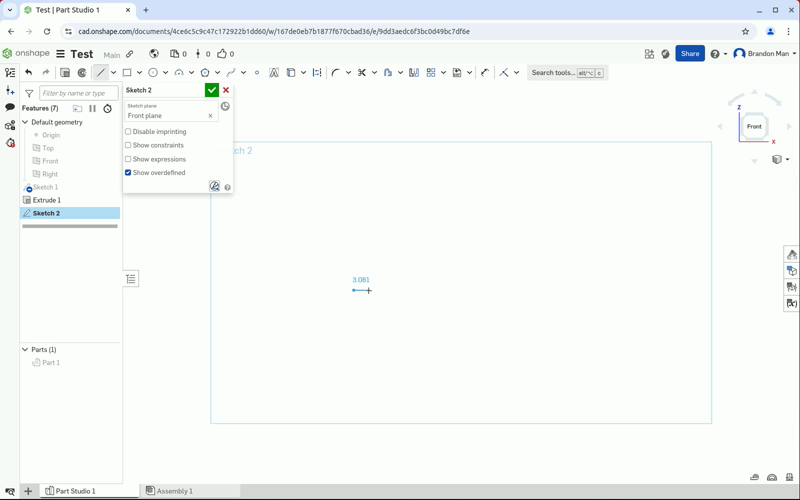
key_down(shift)
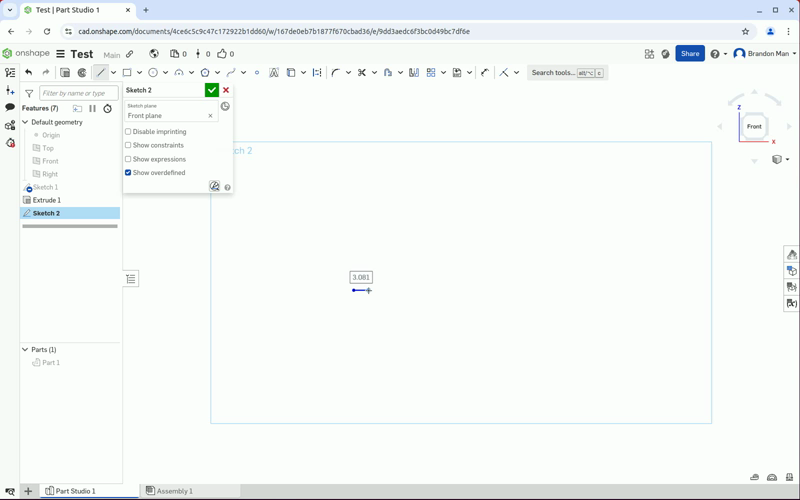
mouse_move(398, 290)
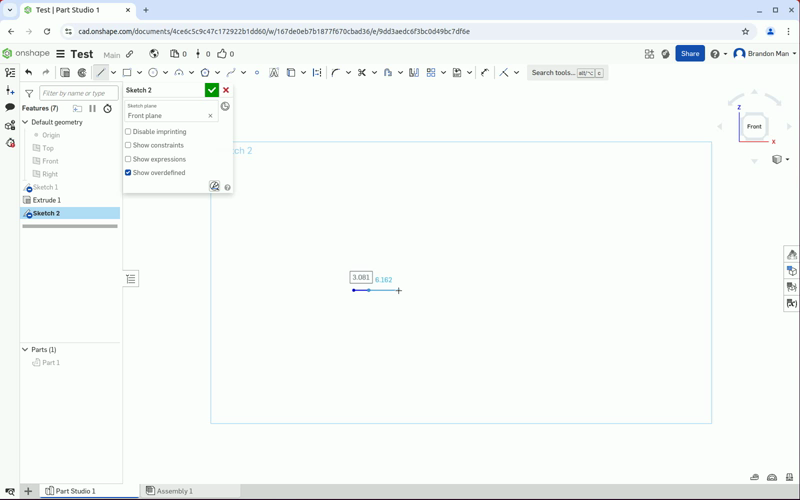
mouse_move(368, 304)
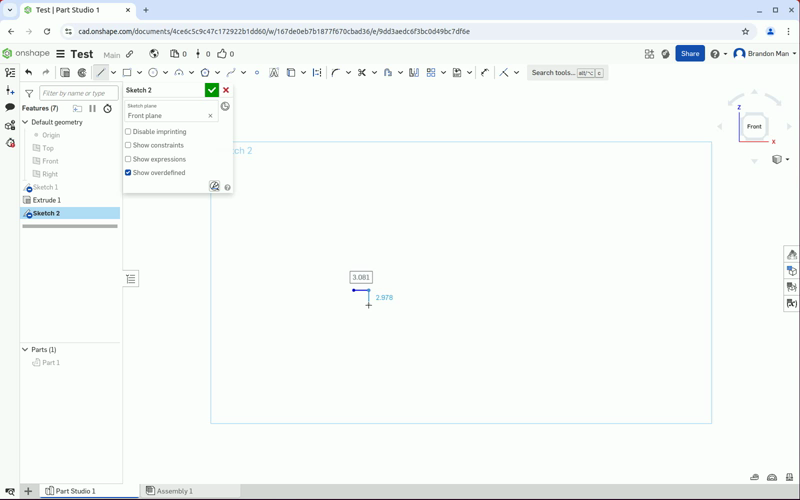
click(368, 304)
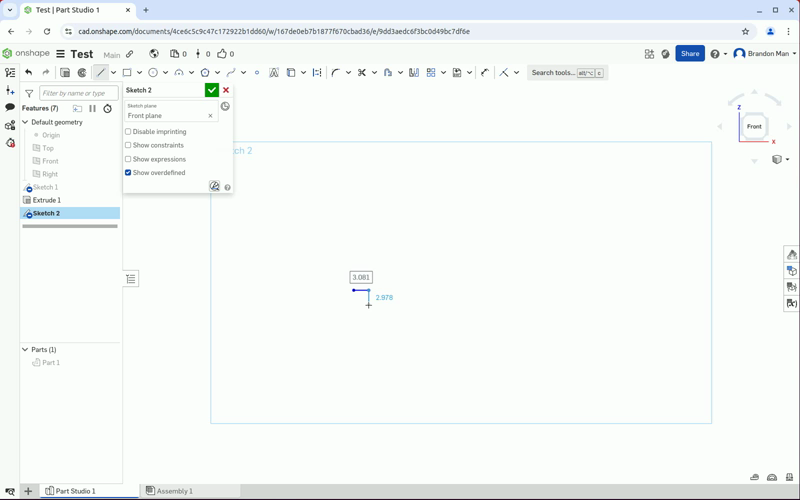
key_up(shift)
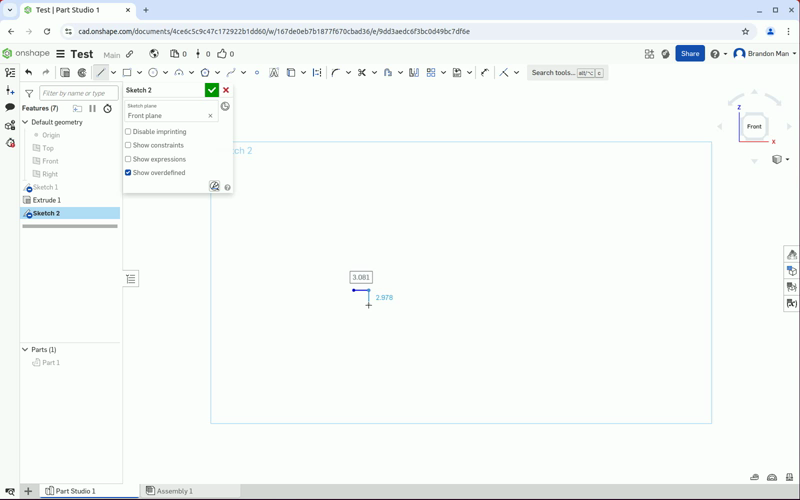
key_down(shift)
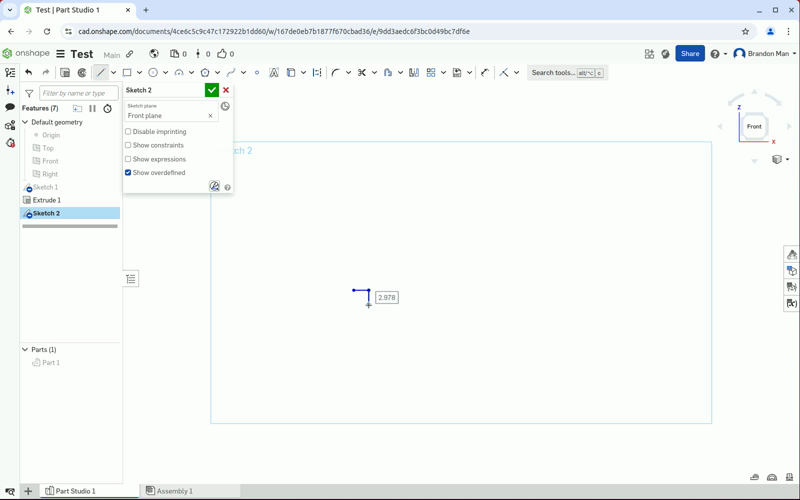
mouse_move(398, 304)
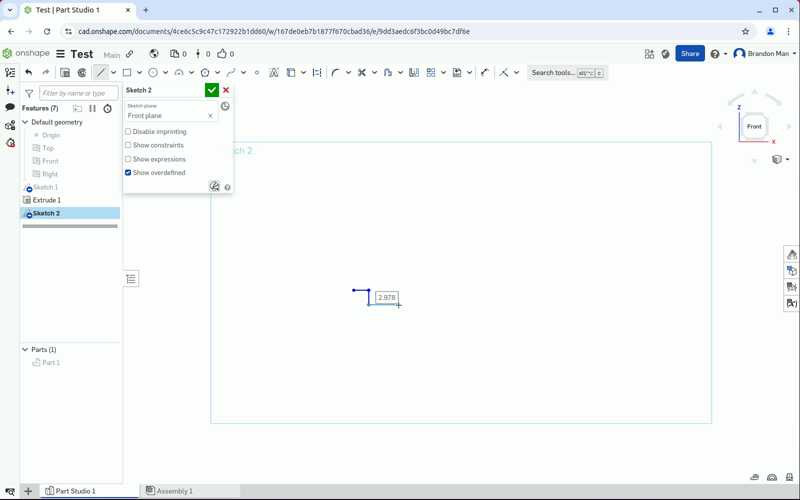
mouse_move(376, 304)
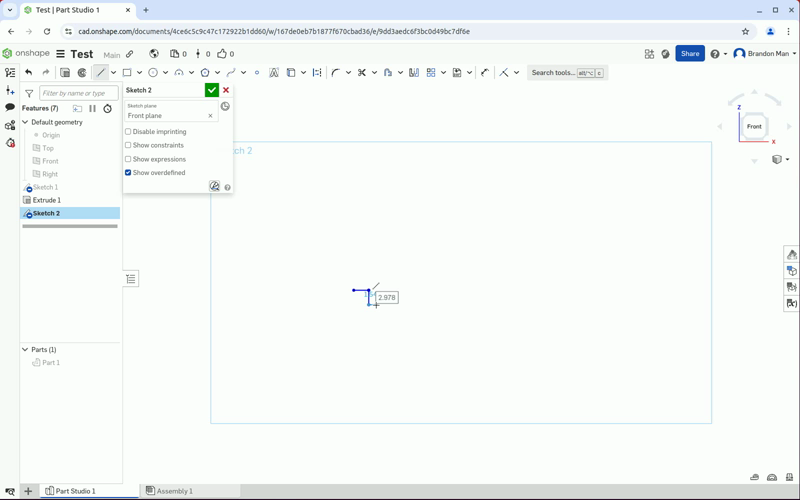
scroll(6)
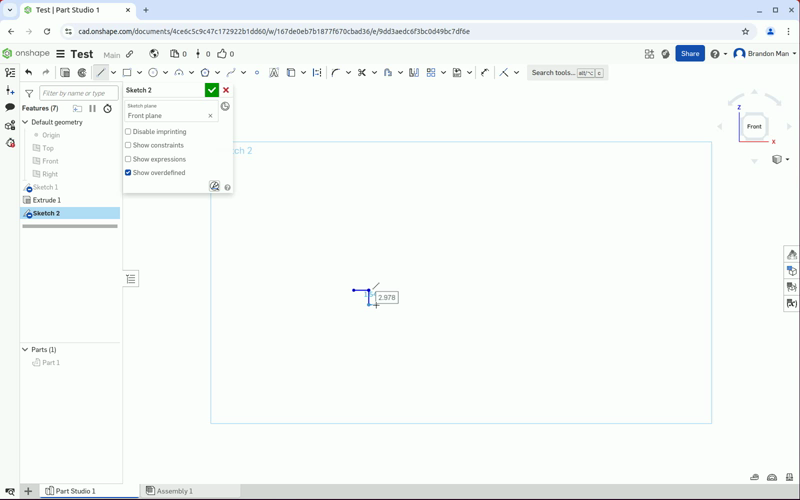
scroll(6)
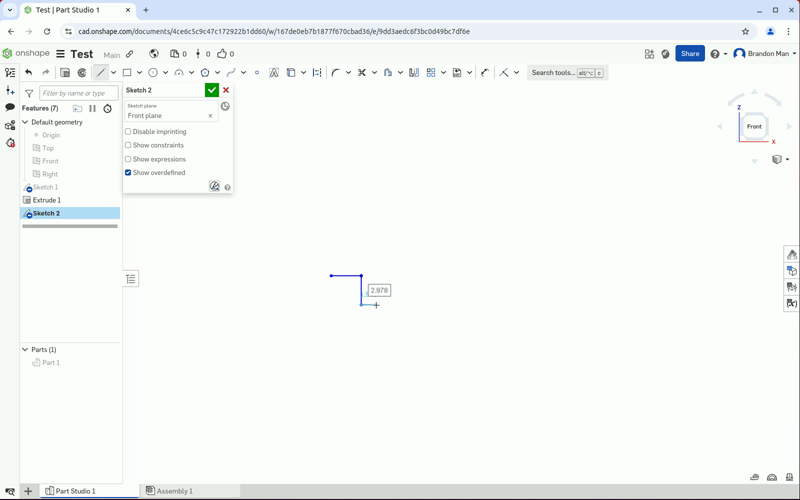
scroll(6)
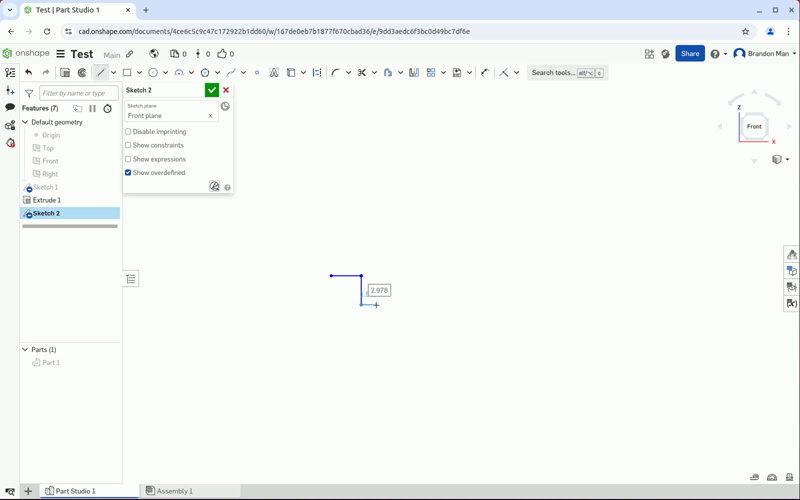
scroll(6)
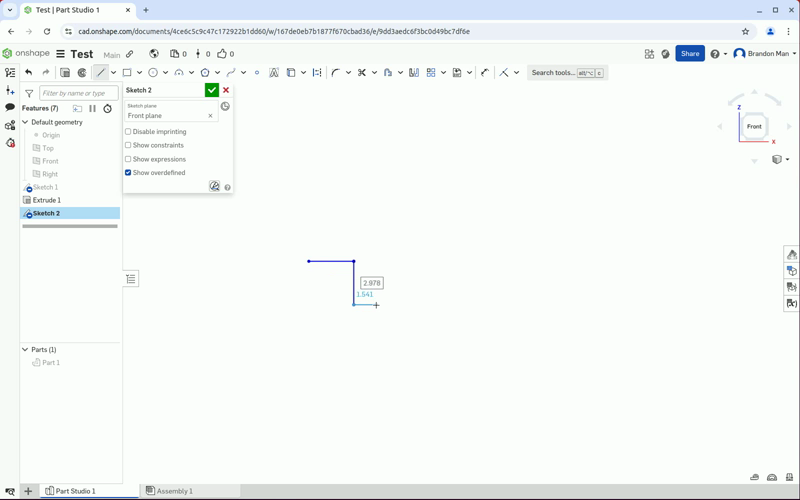
scroll(6)
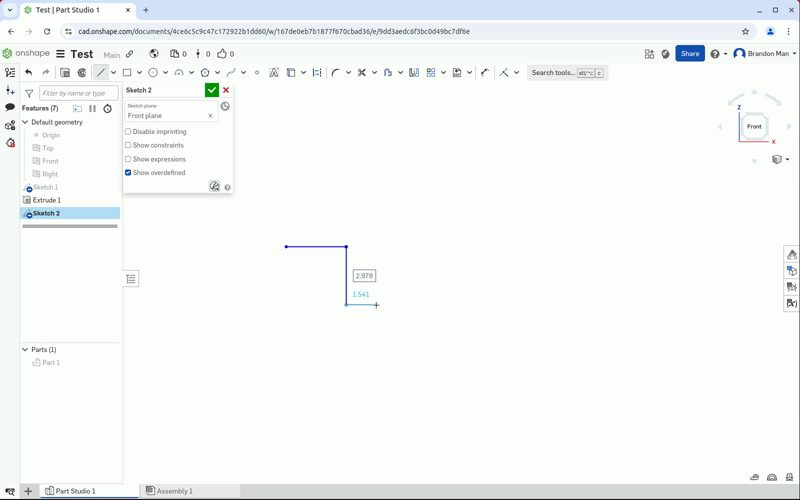
scroll(6)
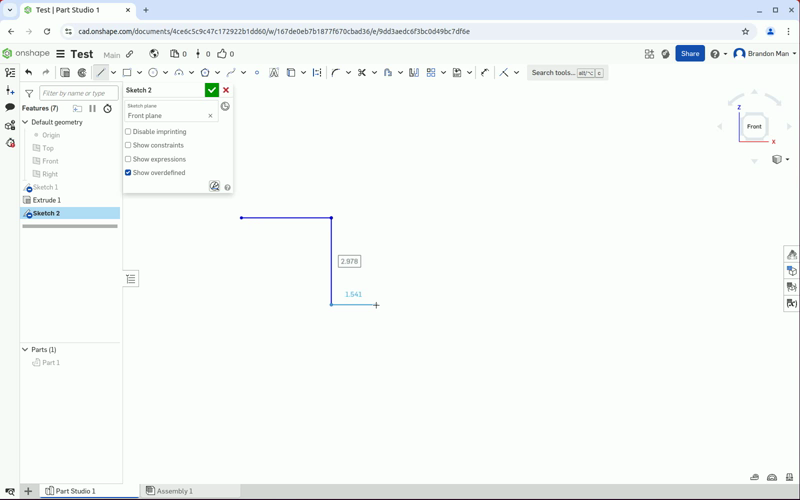
scroll(6)
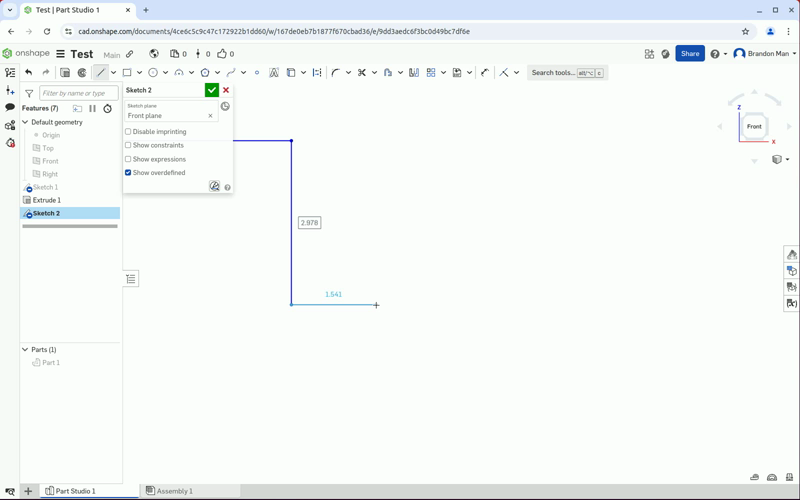
click(376, 304)
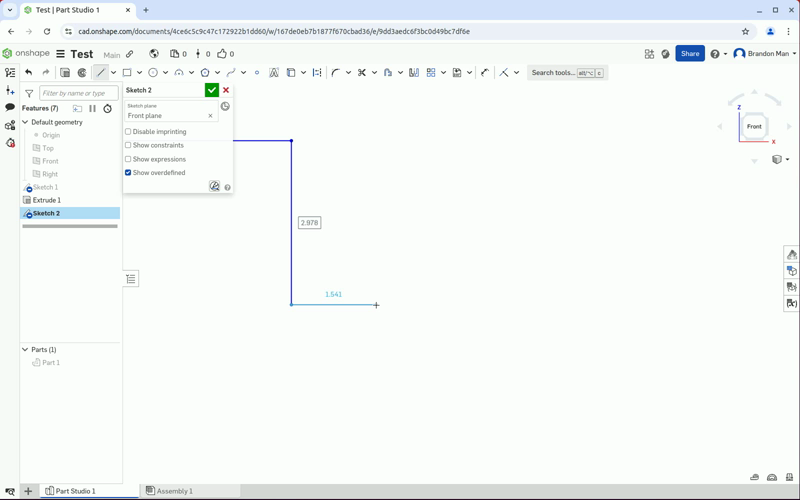
scroll(-6)
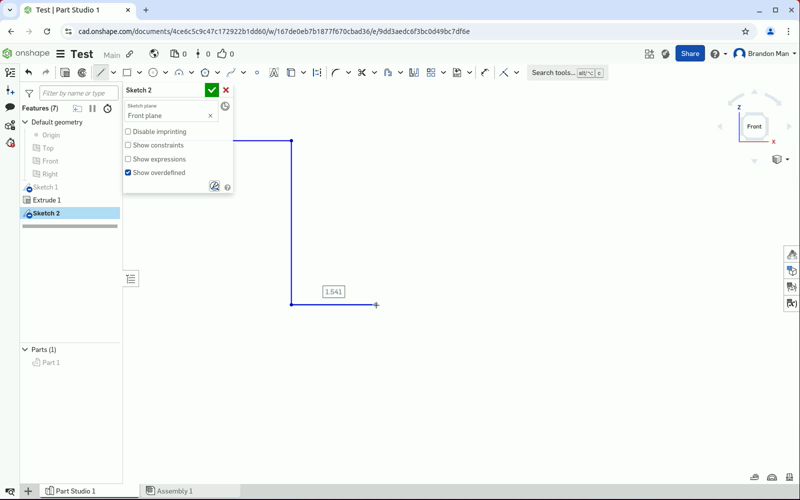
scroll(-6)
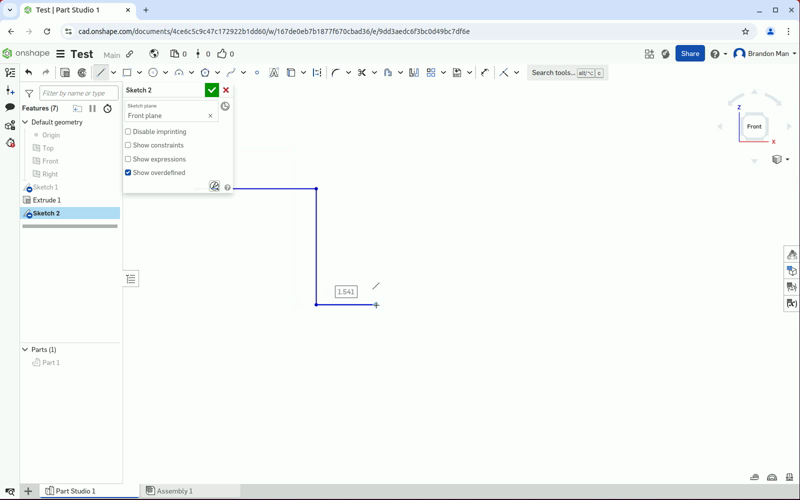
scroll(-6)
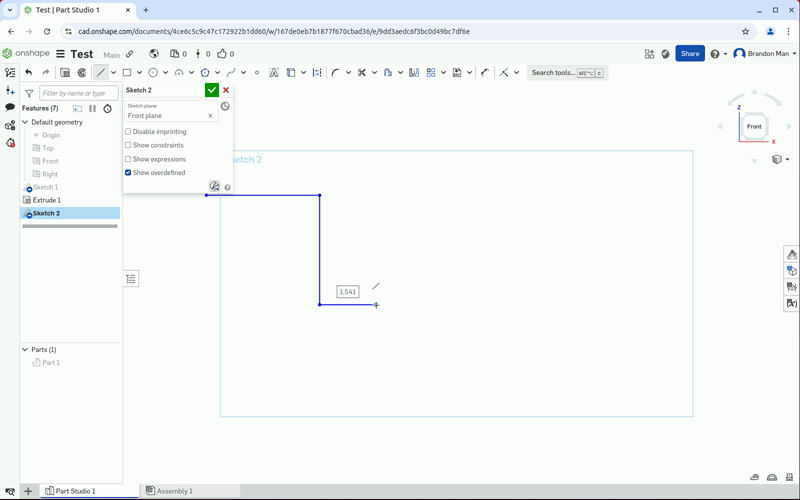
scroll(-6)
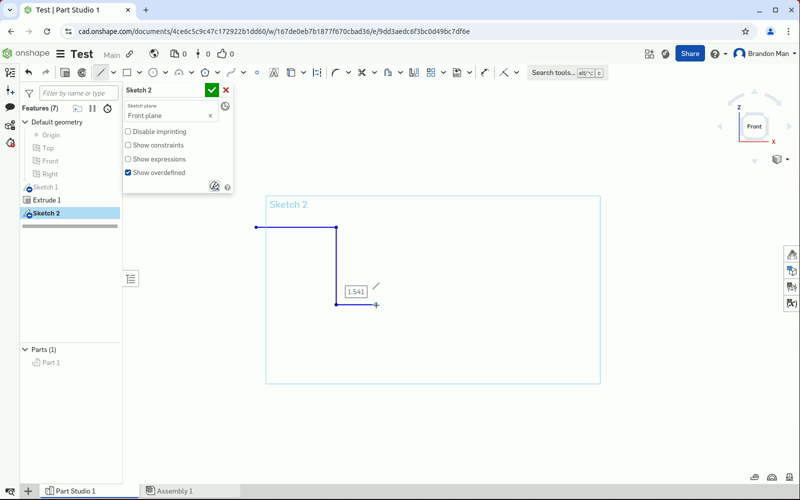
scroll(-6)
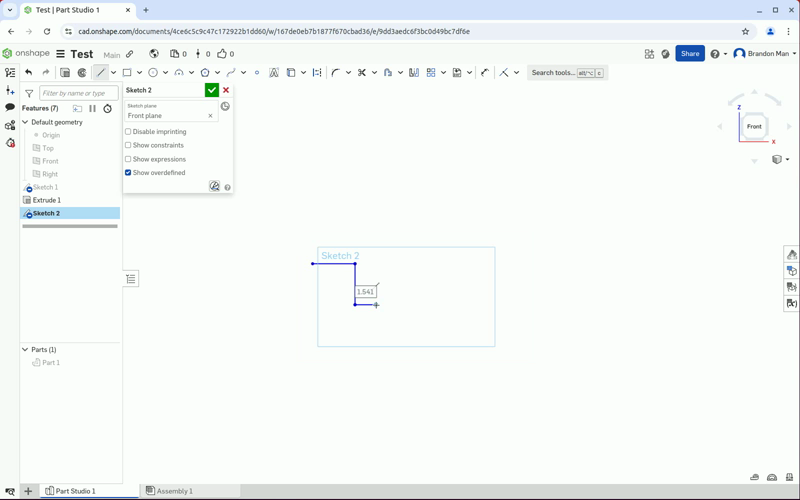
scroll(-6)
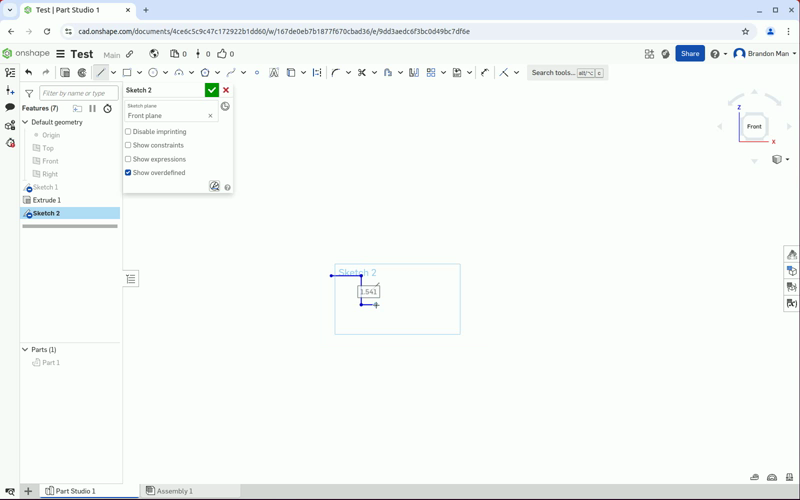
scroll(-6)
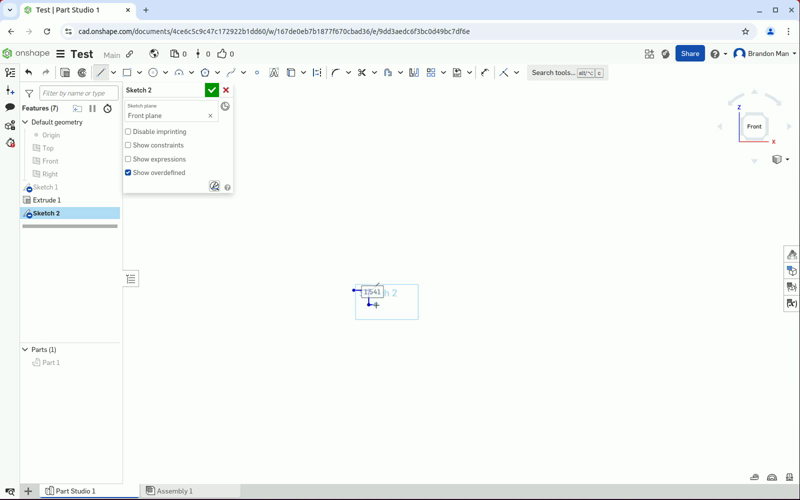
key_up(shift)
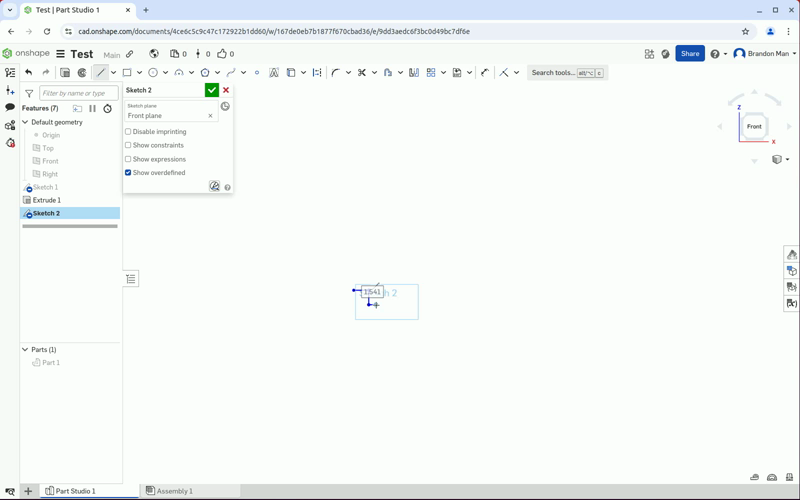
key_down(shift)
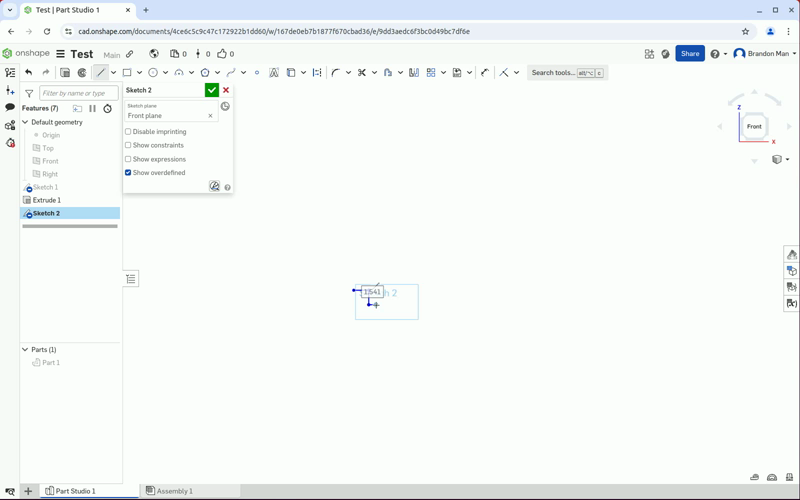
mouse_move(406, 304)
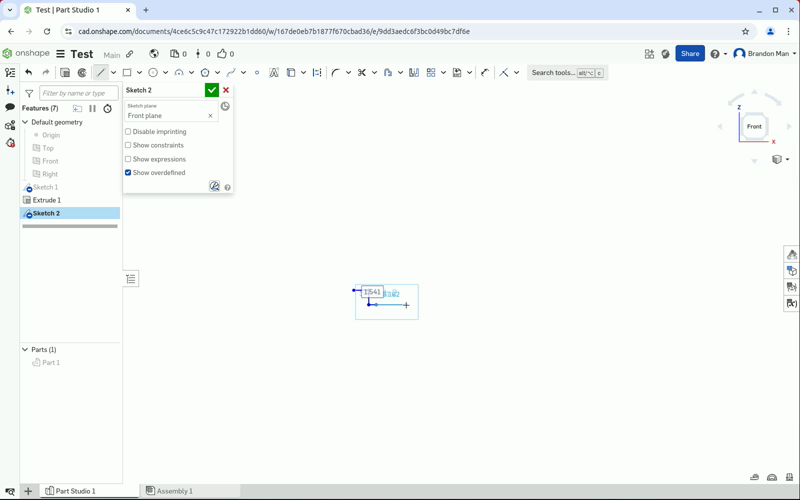
mouse_move(376, 290)
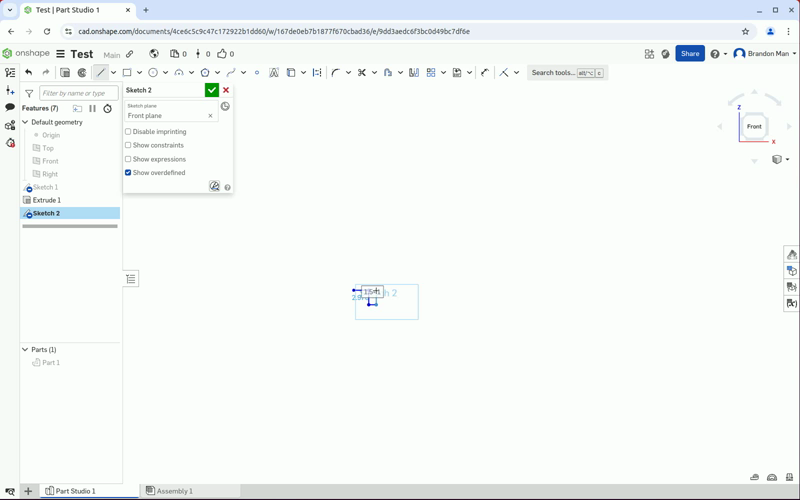
click(376, 290)
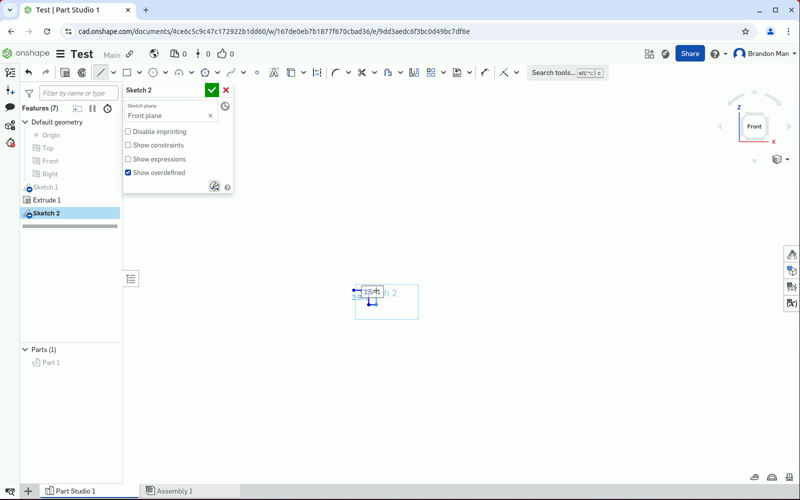
key_up(shift)
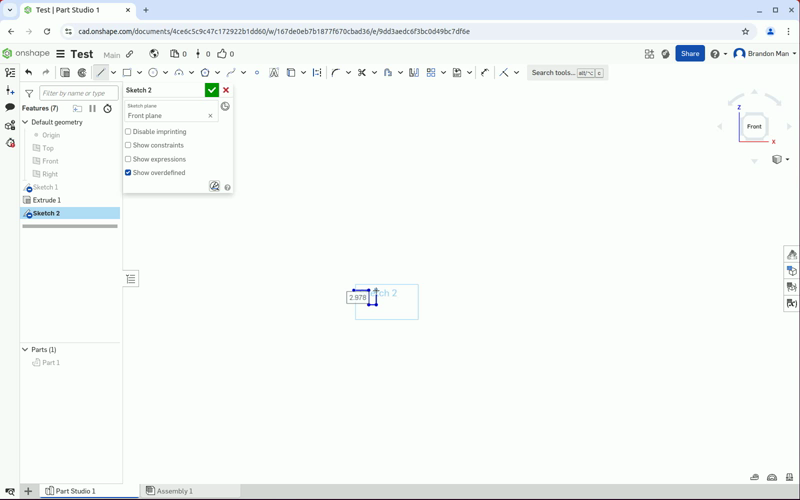
key_down(shift)
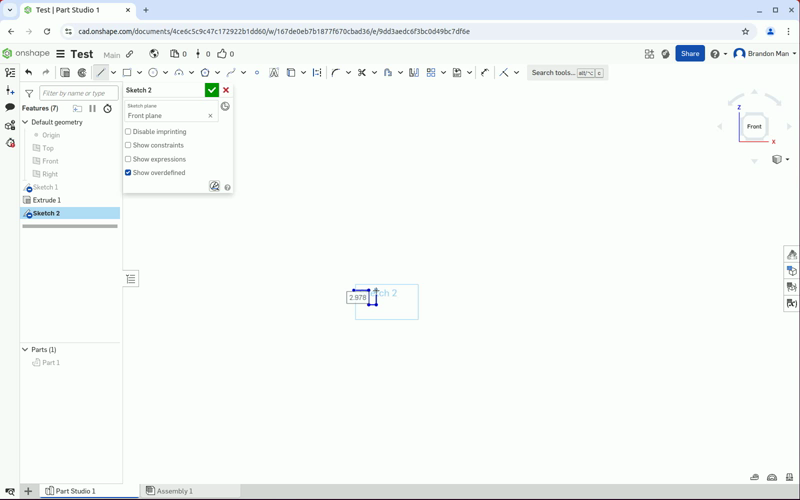
mouse_move(406, 290)
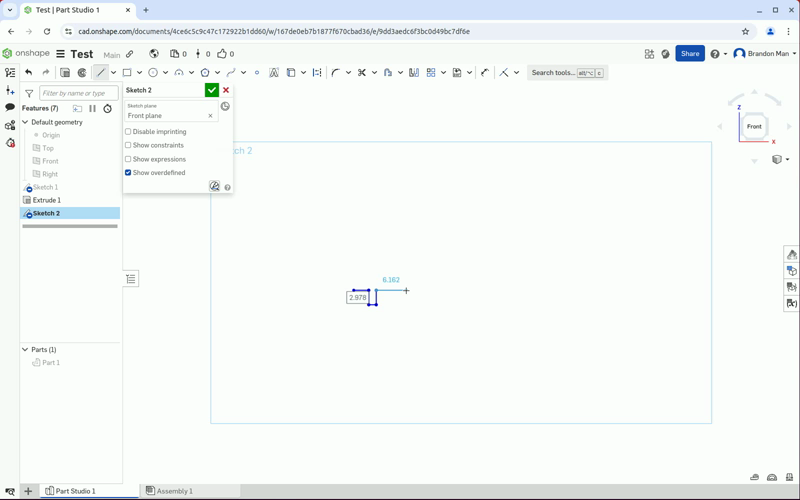
mouse_move(391, 290)
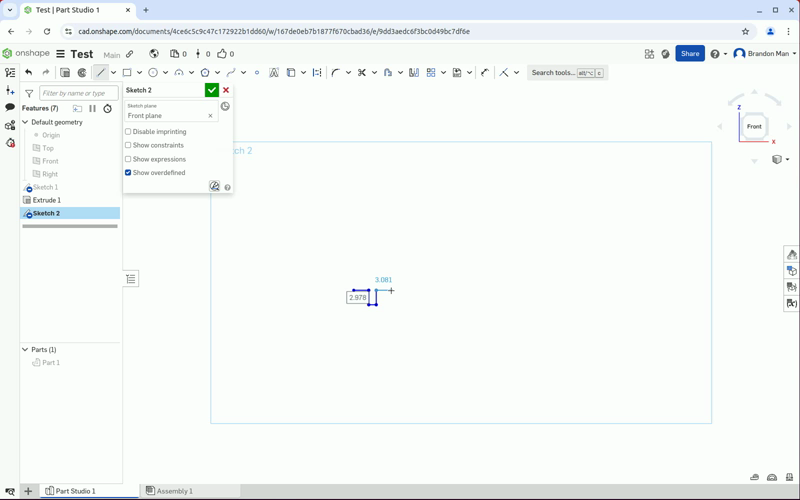
click(391, 290)
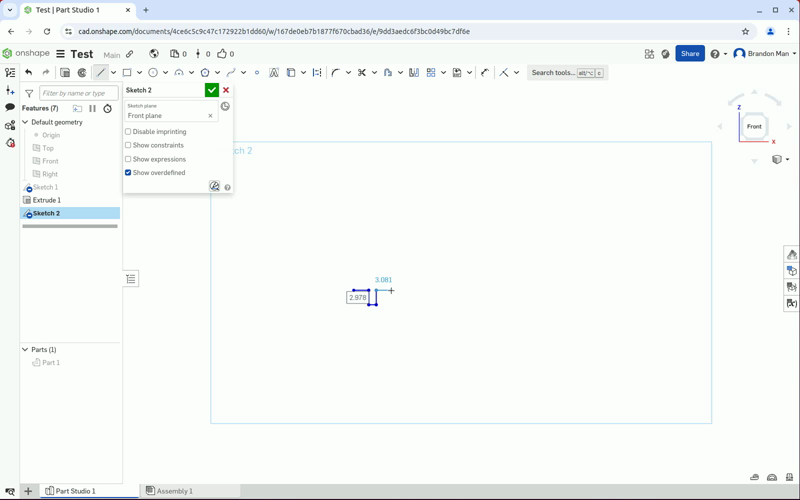
key_up(shift)
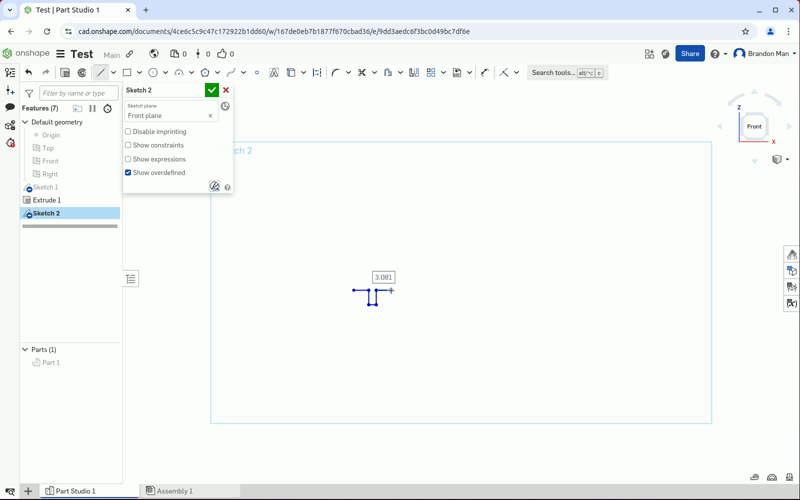
key_down(shift)
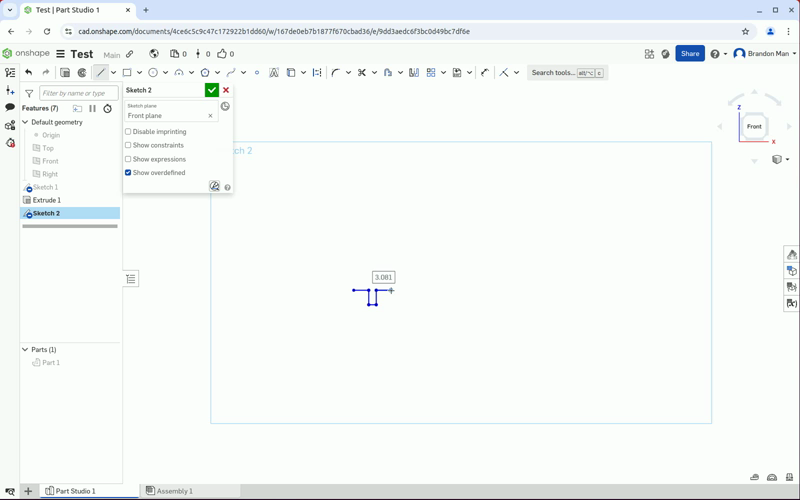
mouse_move(421, 290)
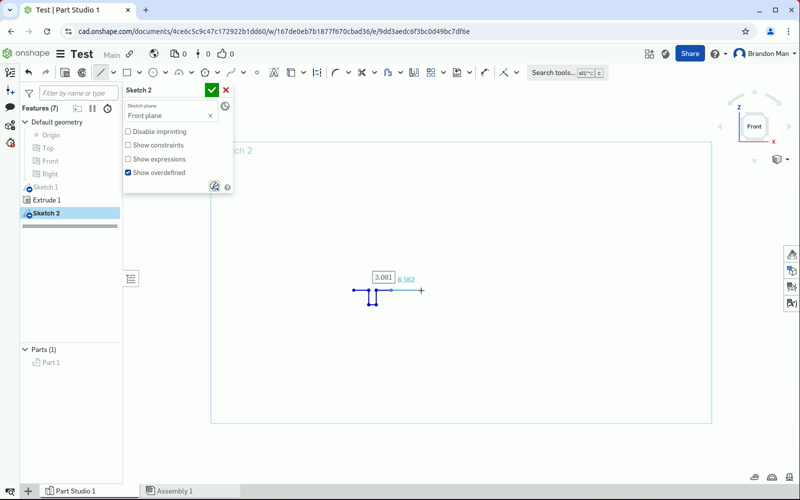
mouse_move(391, 282)
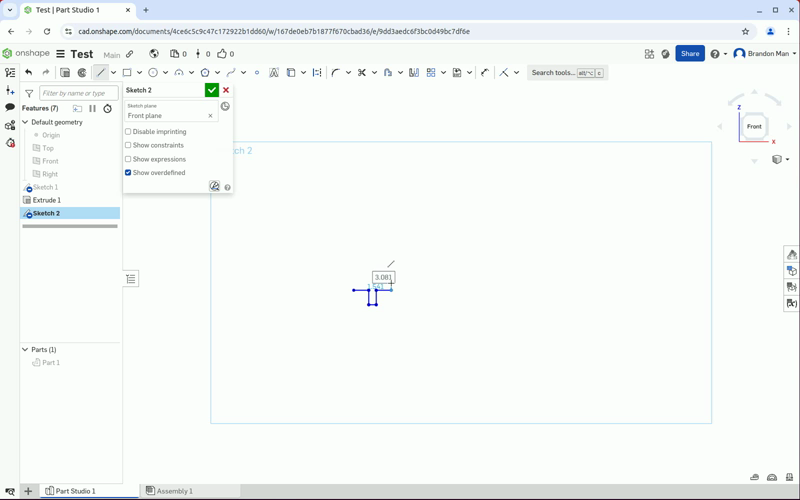
click(391, 282)
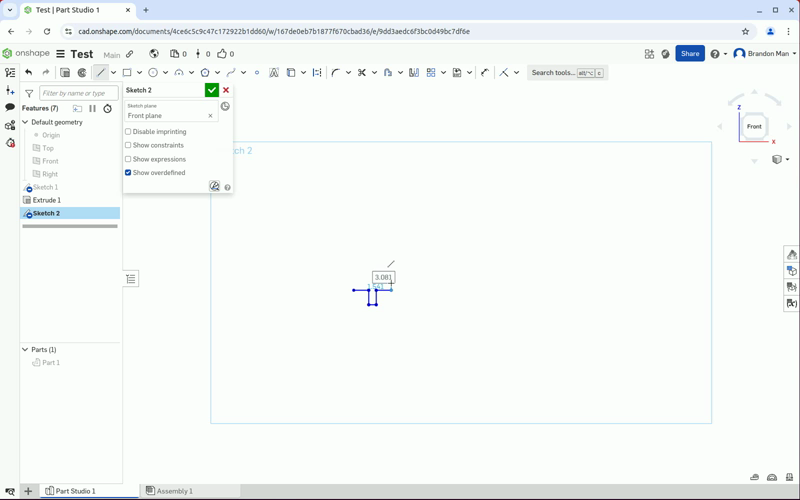
key_up(shift)
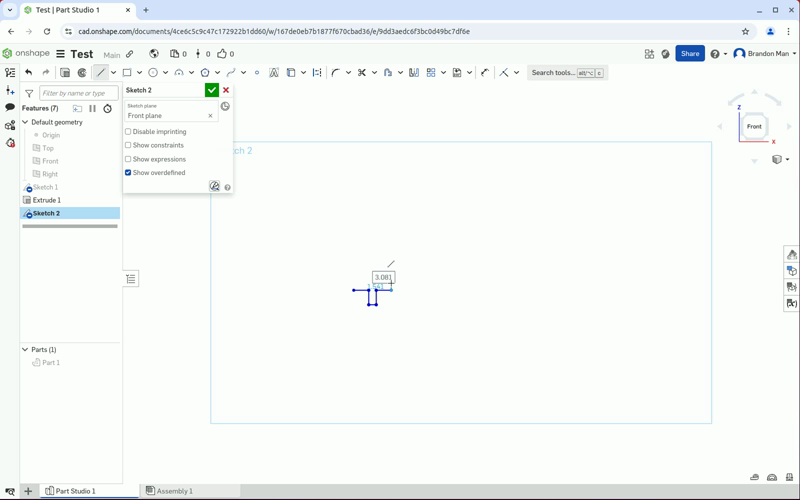
key_down(shift)
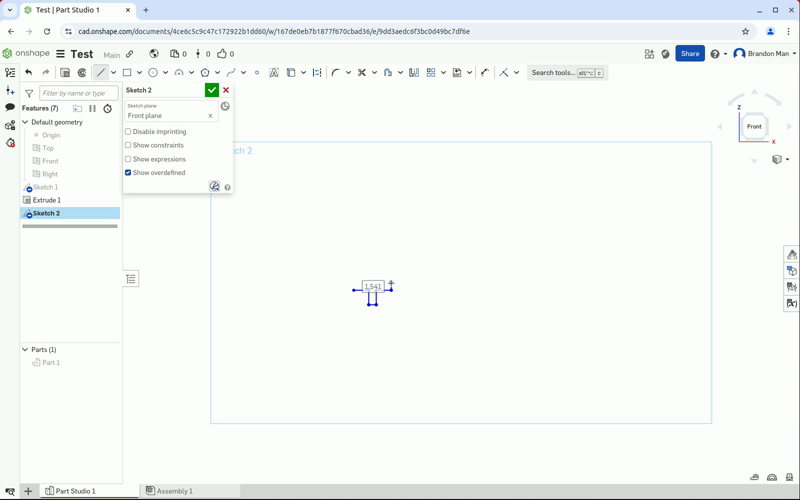
mouse_move(421, 282)
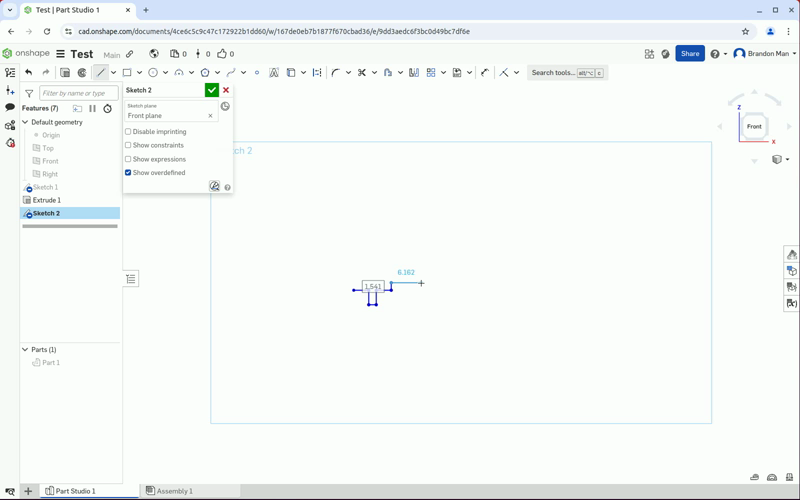
mouse_move(376, 282)
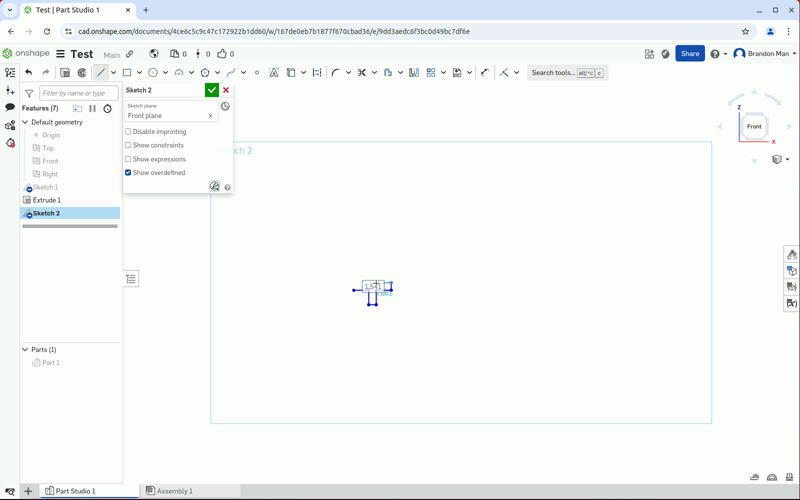
click(376, 282)
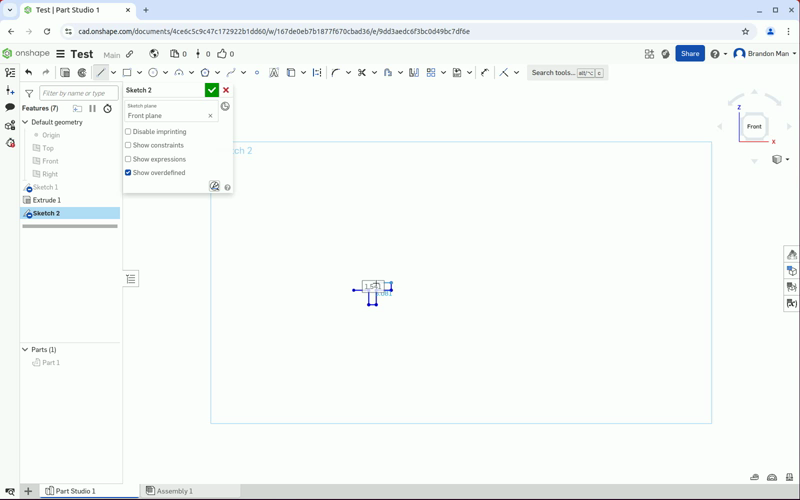
key_up(shift)
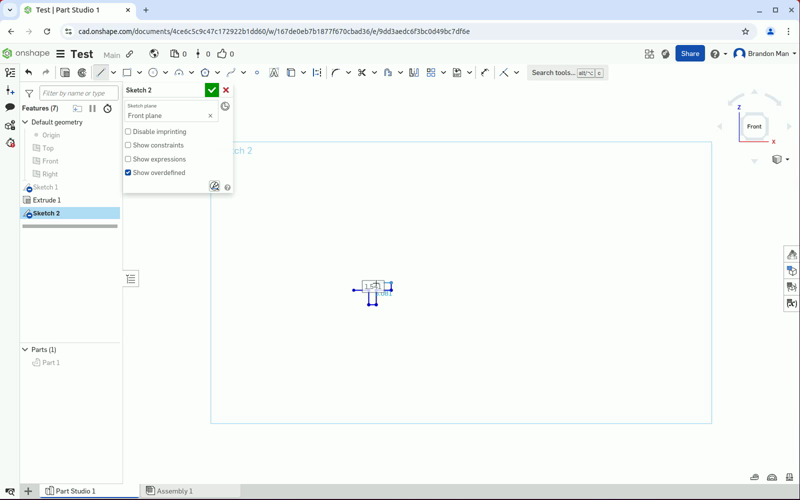
key_down(shift)
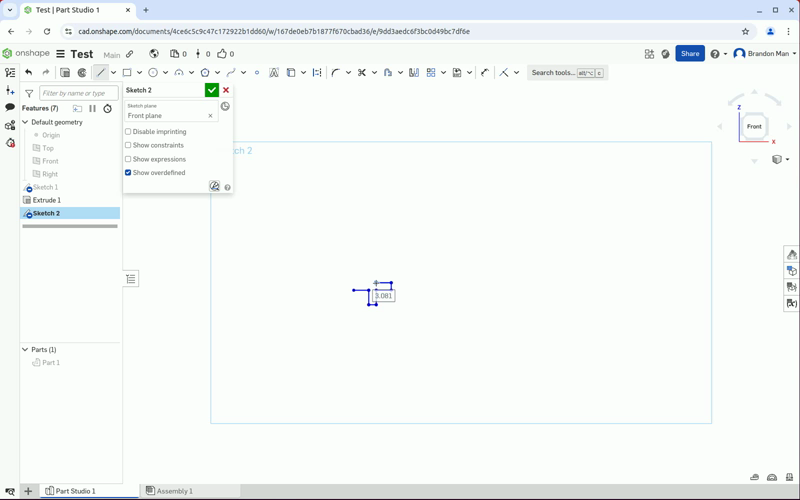
mouse_move(406, 282)
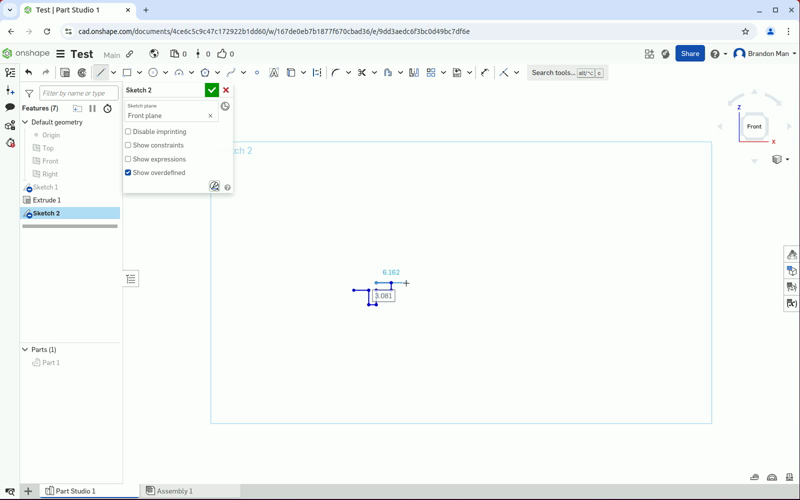
mouse_move(376, 267)
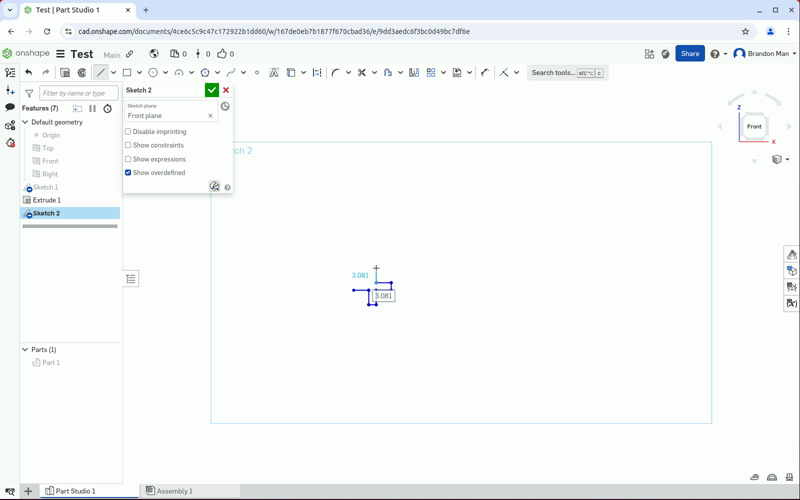
click(376, 267)
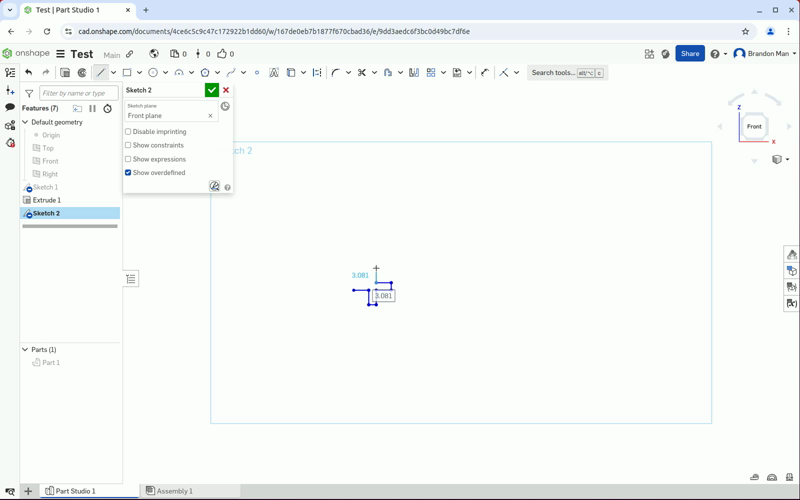
key_up(shift)
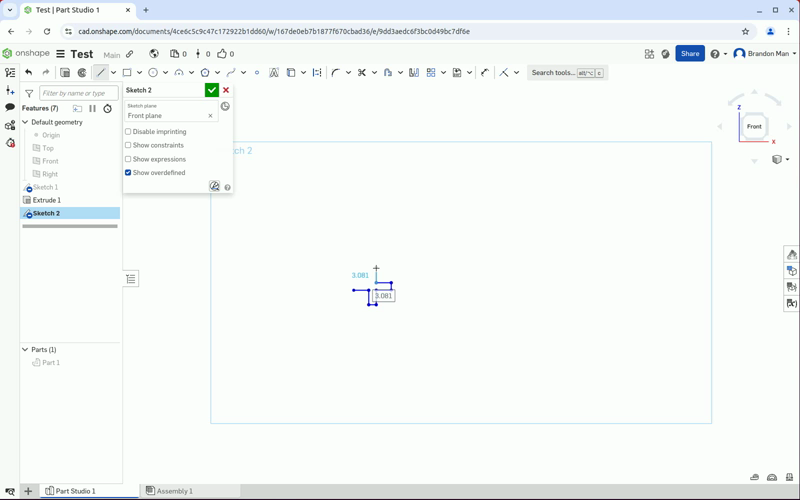
key_down(shift)
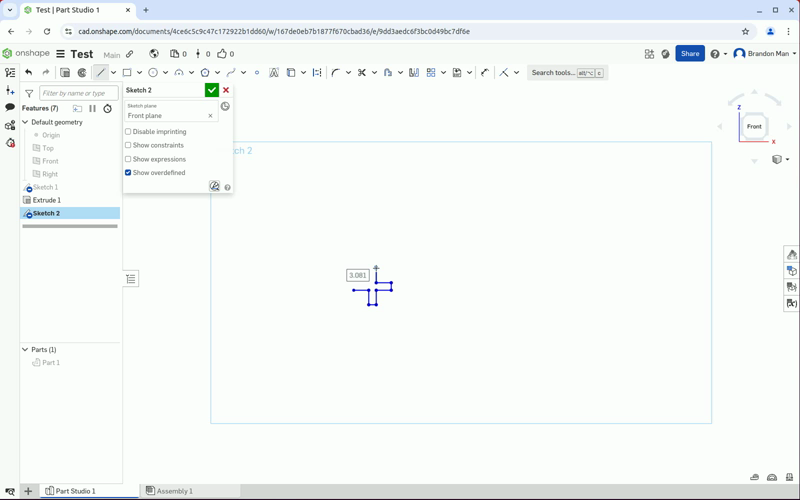
mouse_move(406, 267)
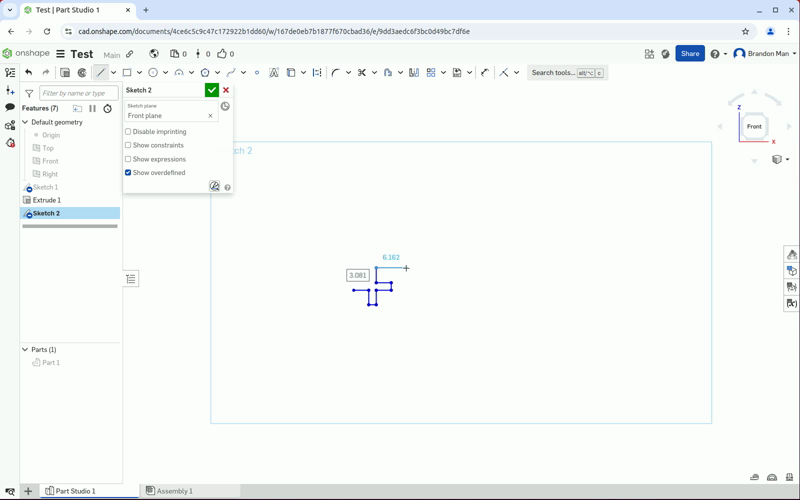
mouse_move(368, 267)
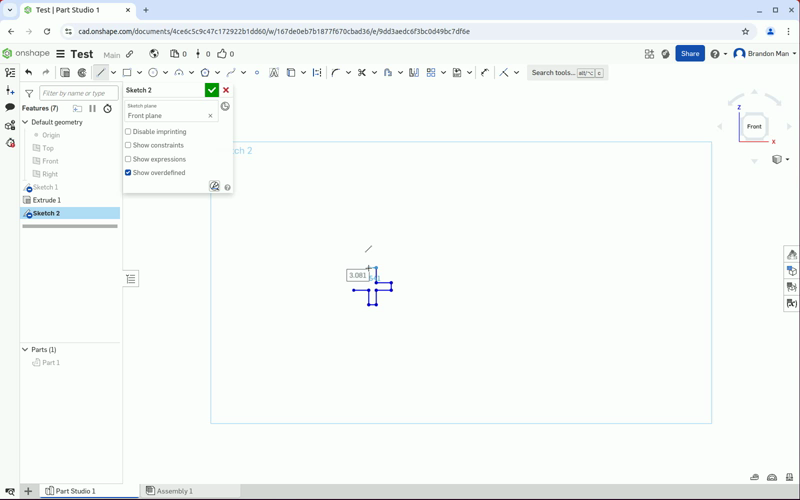
scroll(6)
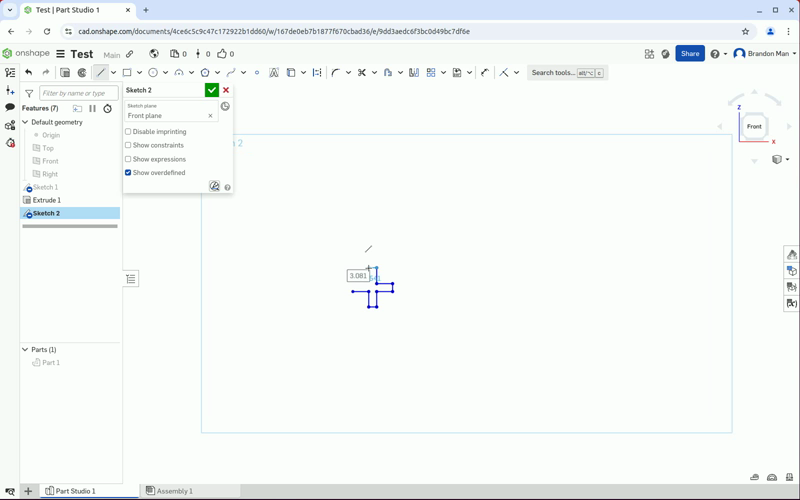
scroll(6)
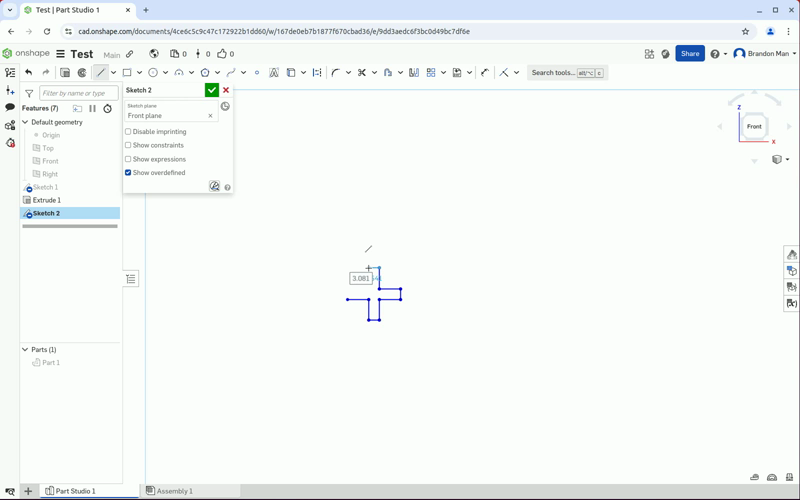
scroll(6)
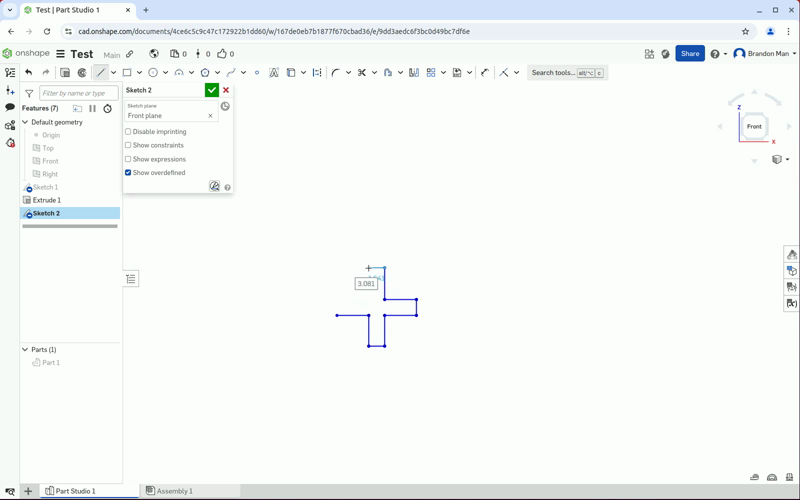
scroll(6)
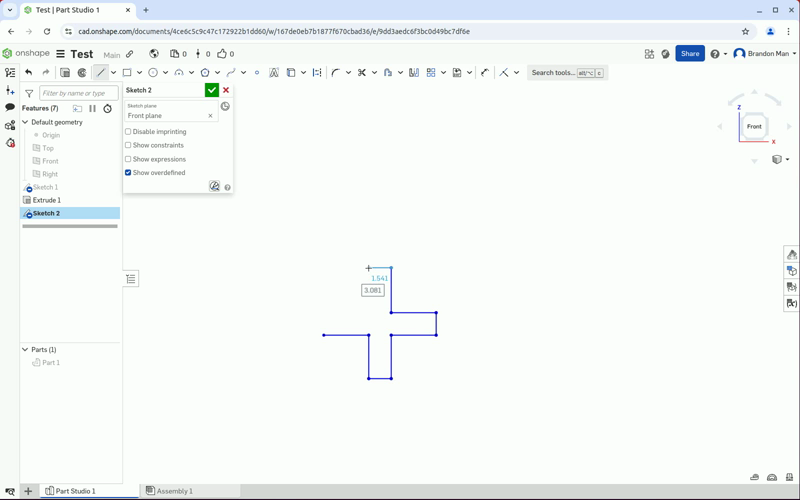
scroll(6)
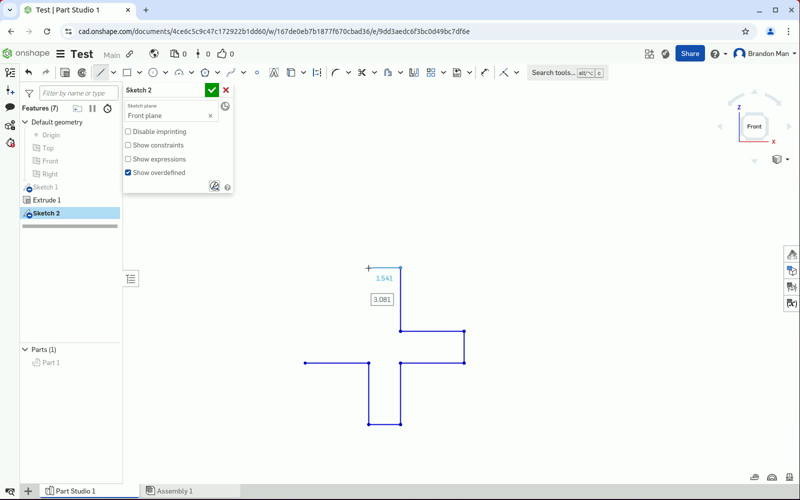
scroll(6)
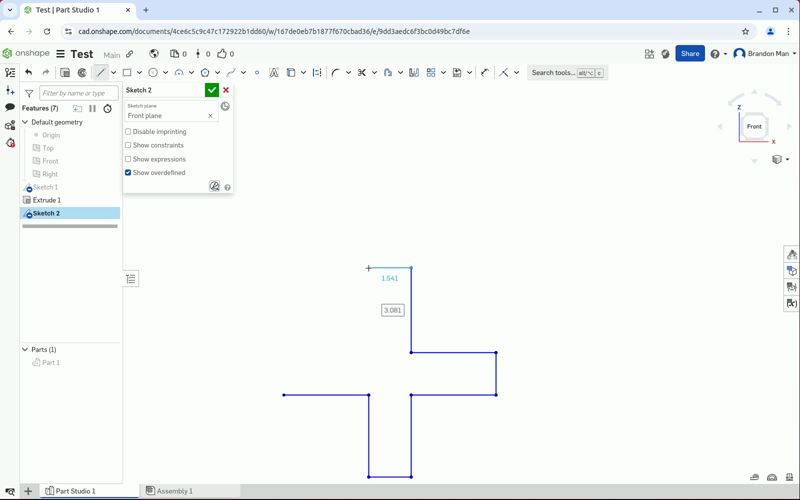
scroll(6)
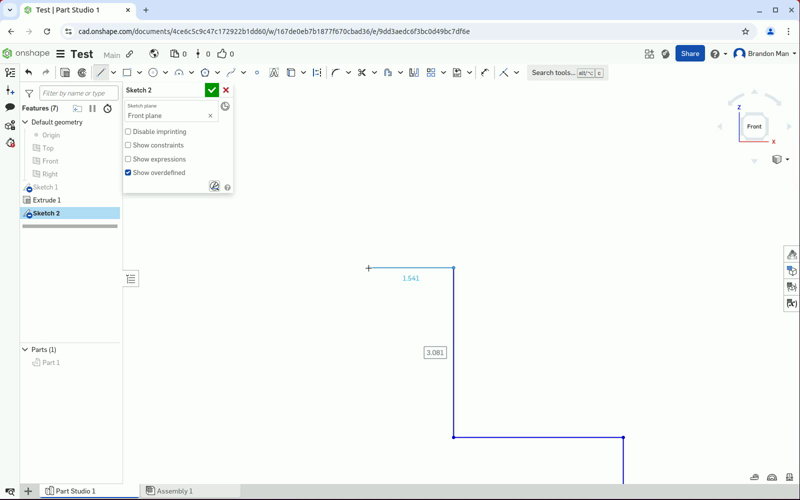
click(368, 267)
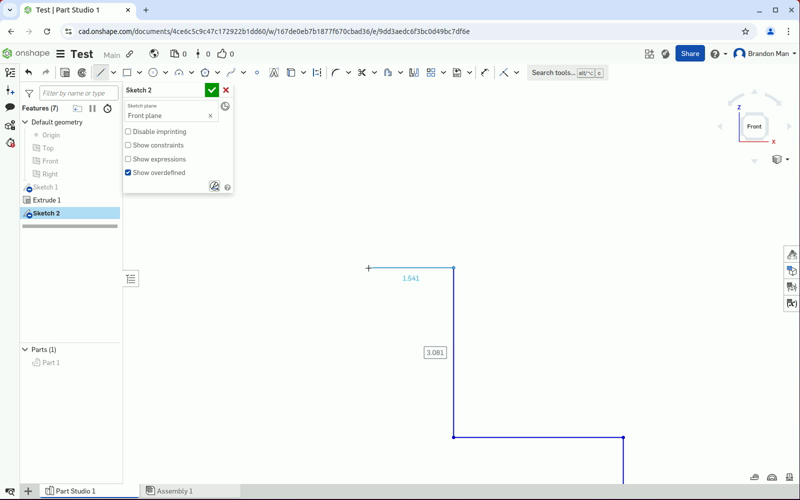
scroll(-6)
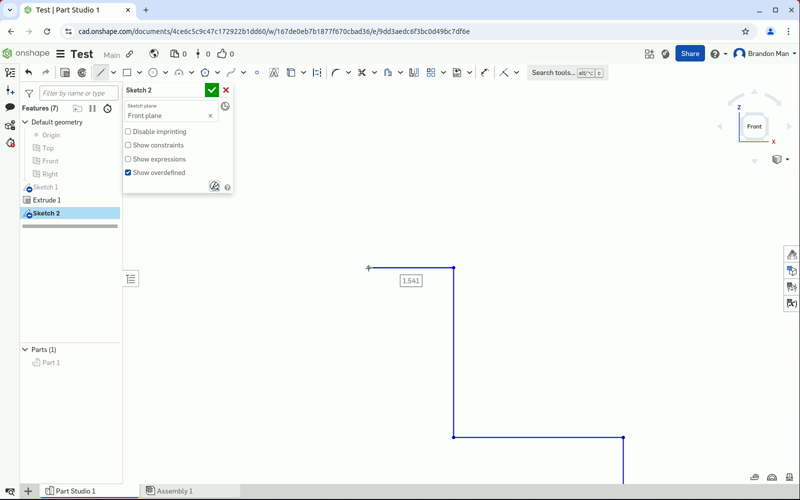
scroll(-6)
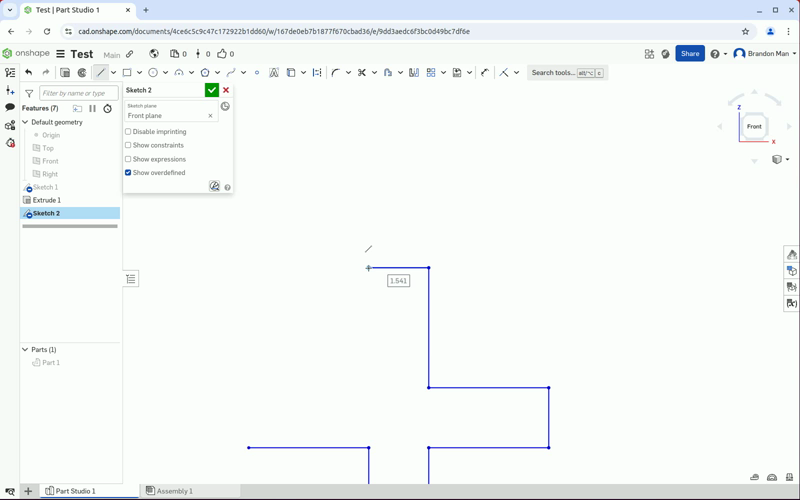
scroll(-6)
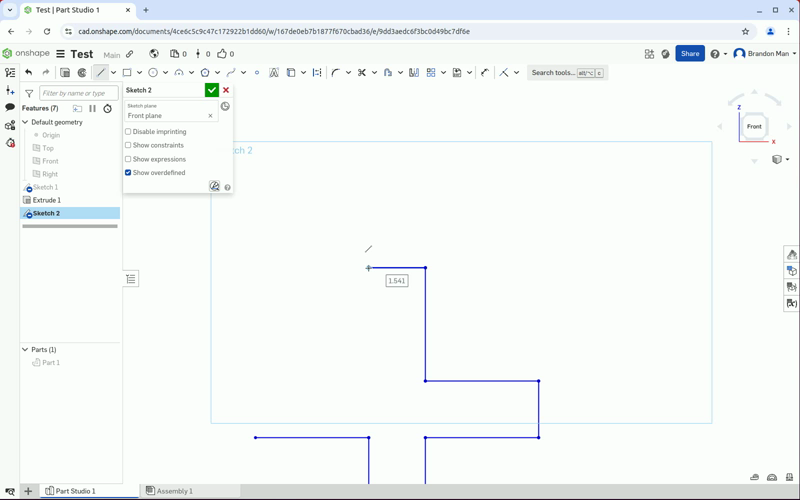
scroll(-6)
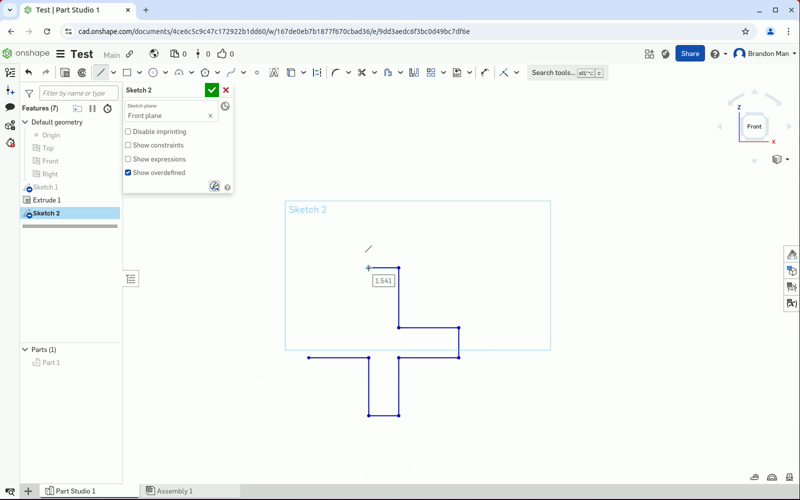
scroll(-6)
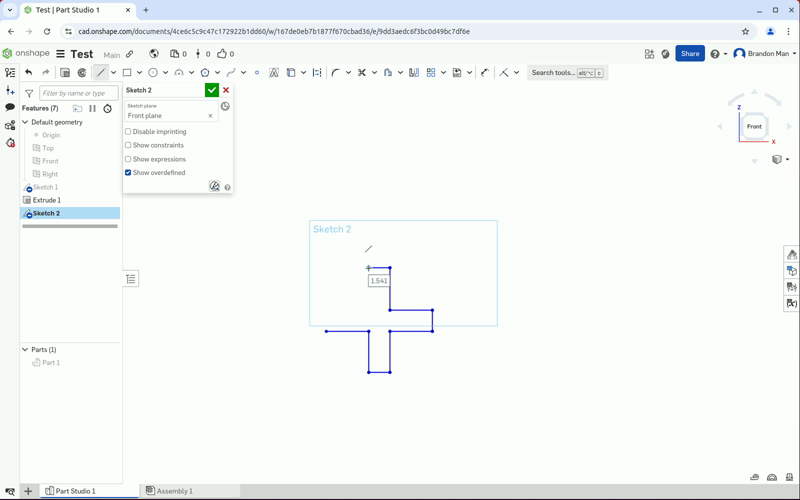
scroll(-6)
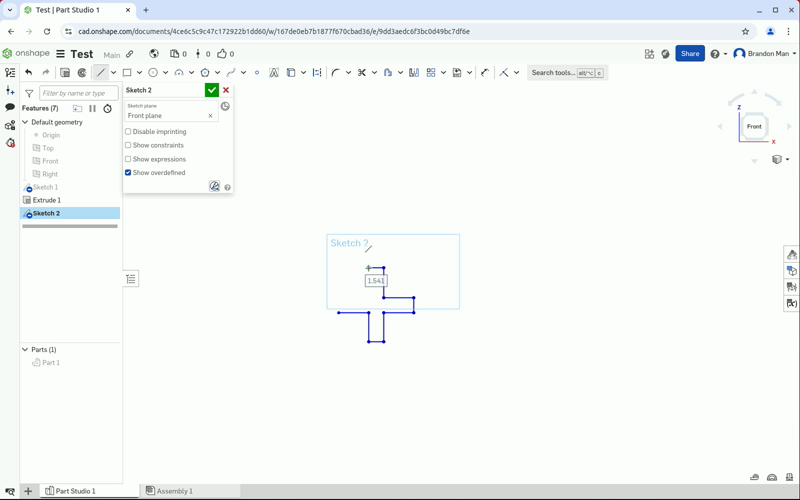
scroll(-6)
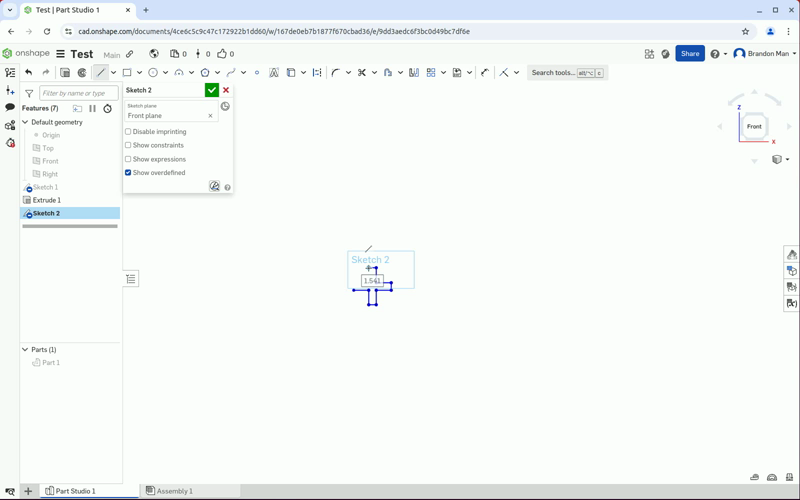
key_up(shift)
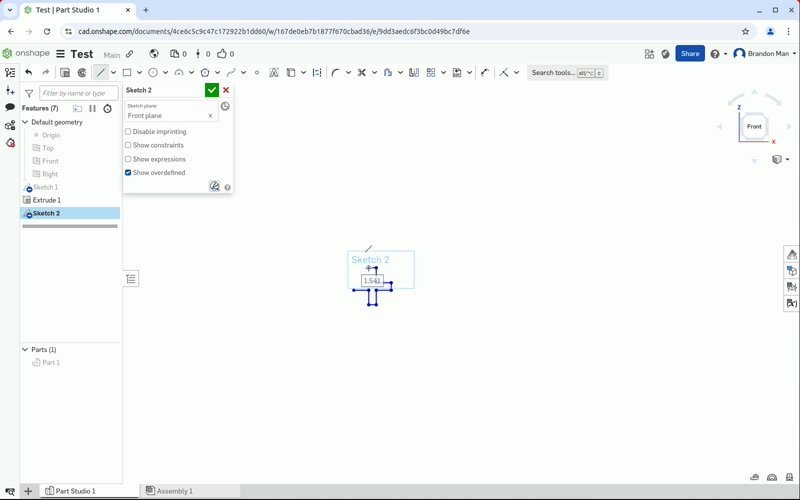
key_down(shift)
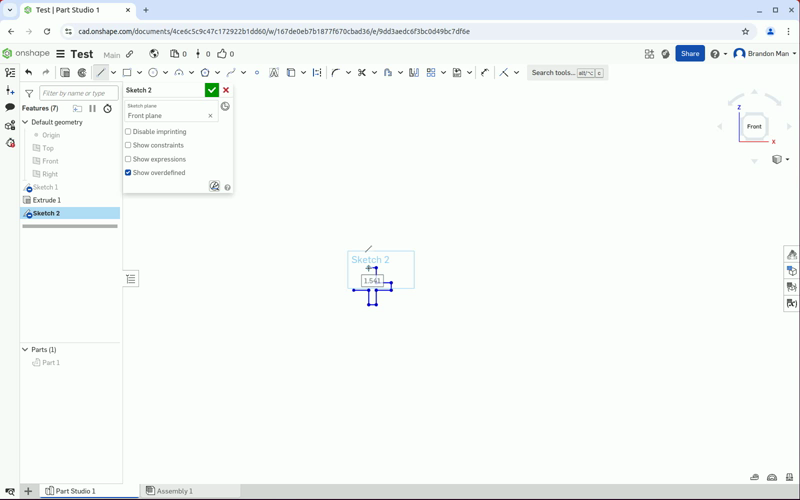
mouse_move(398, 267)
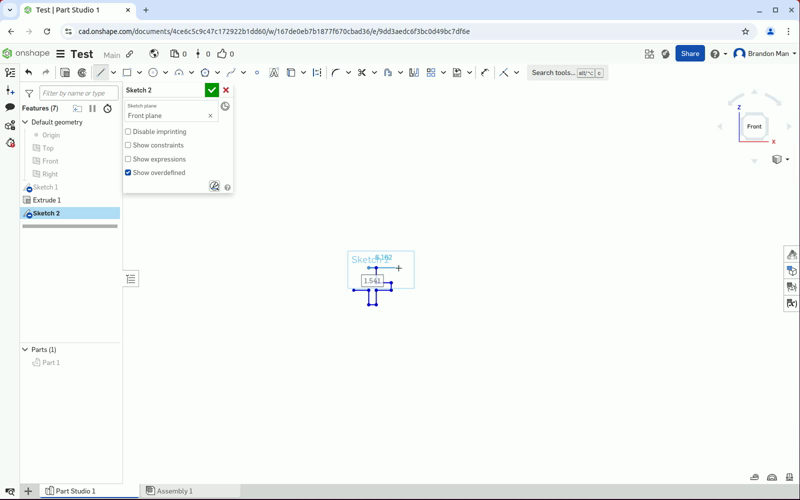
mouse_move(368, 282)
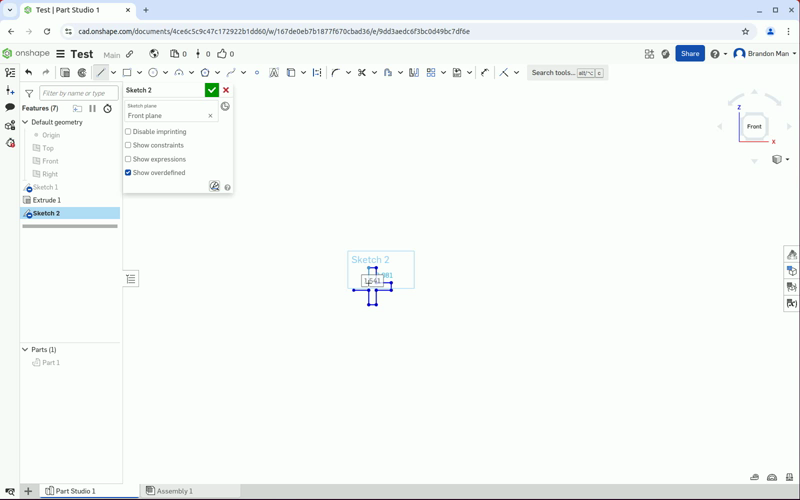
click(368, 282)
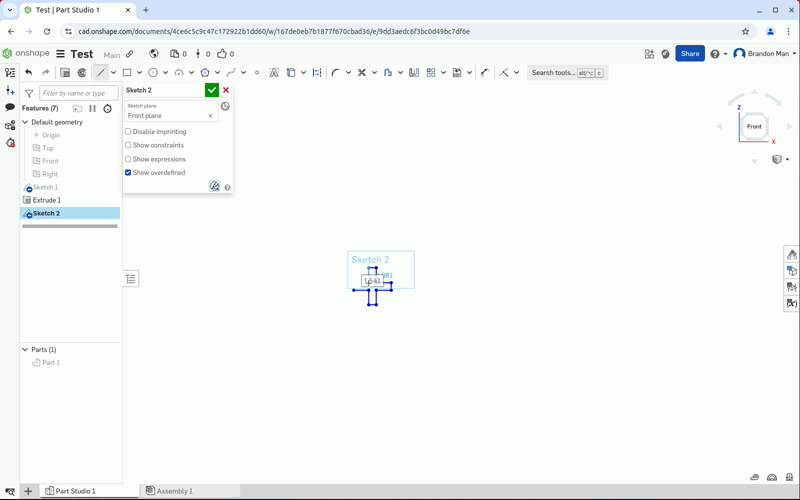
key_up(shift)
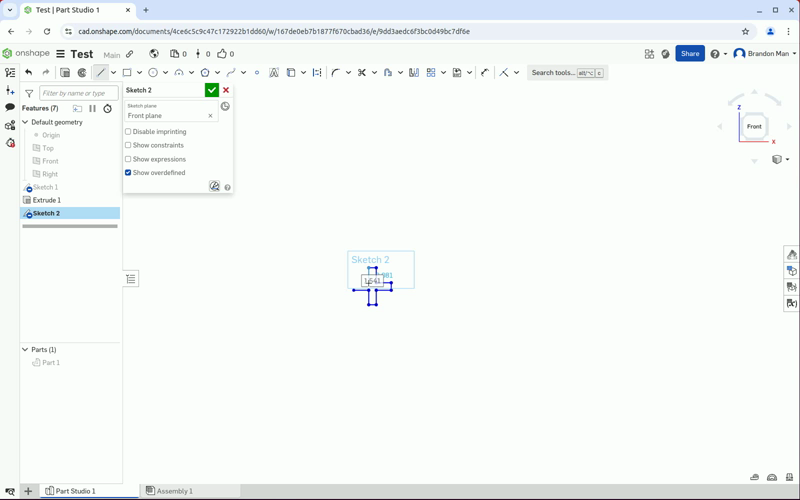
key_down(shift)
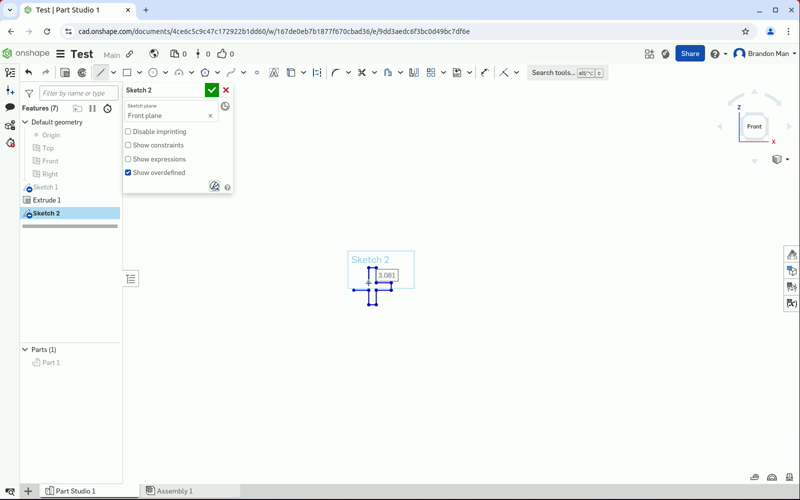
mouse_move(398, 282)
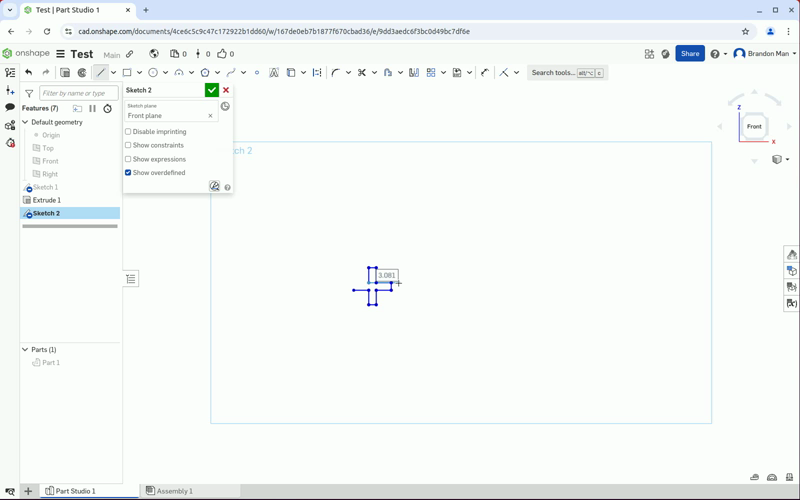
mouse_move(353, 282)
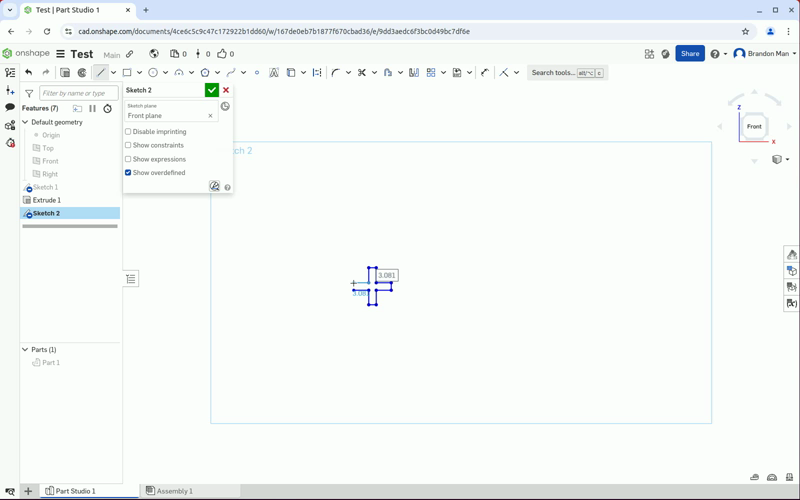
click(353, 282)
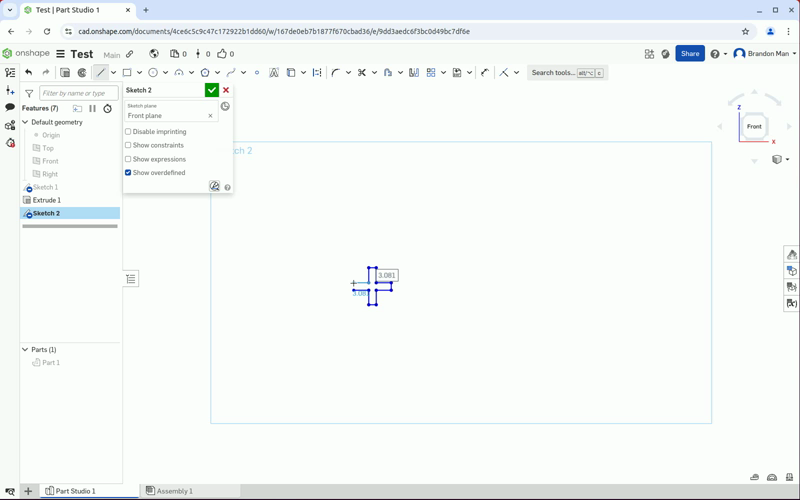
key_up(shift)
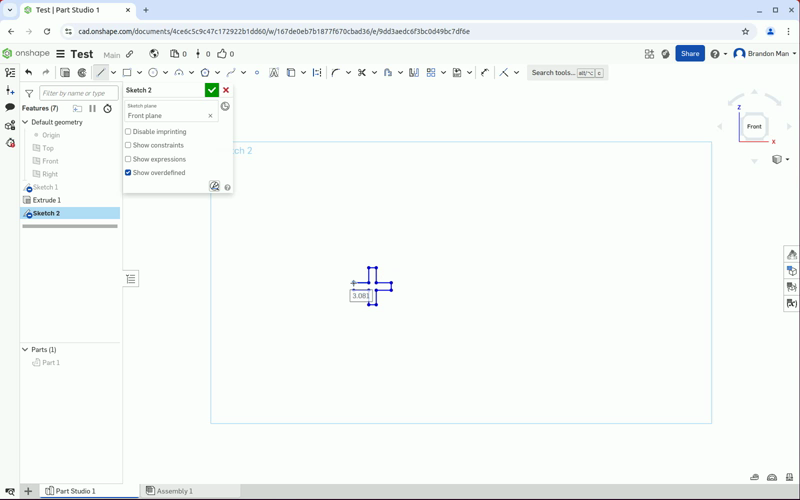
mouse_move(383, 282)
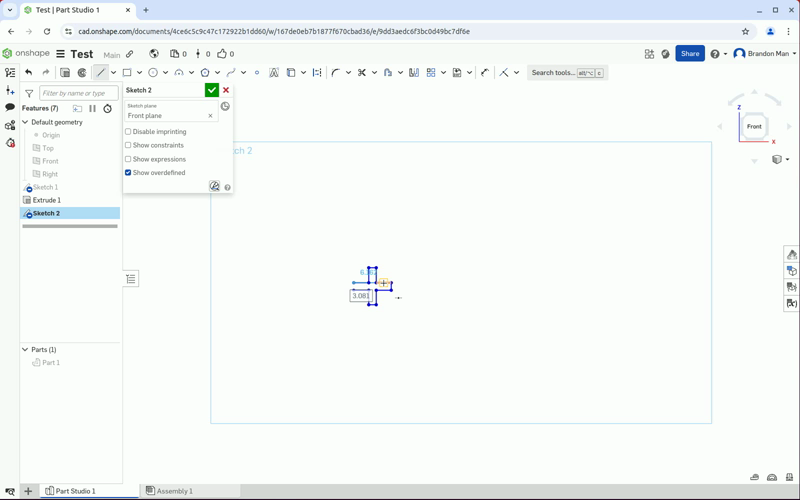
key_down(shift)
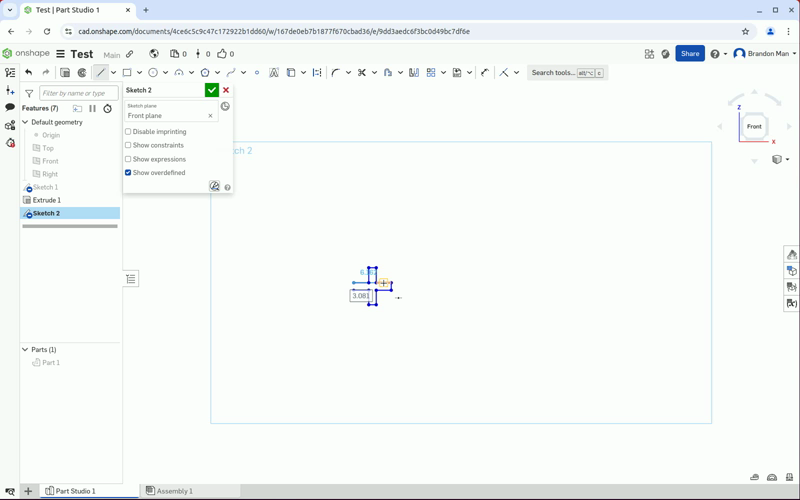
mouse_move(353, 290)
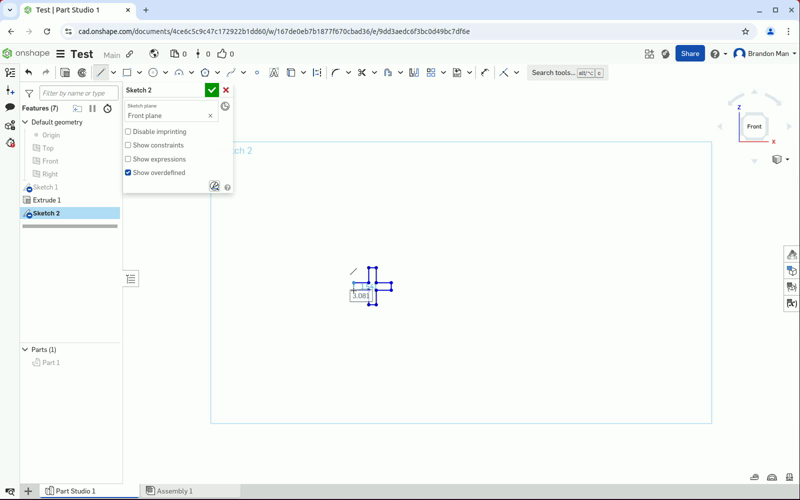
key_up(shift)
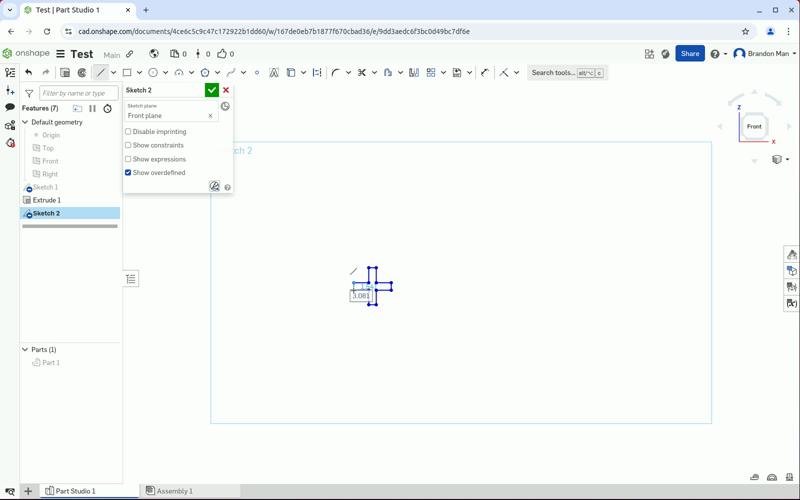
click(353, 290)
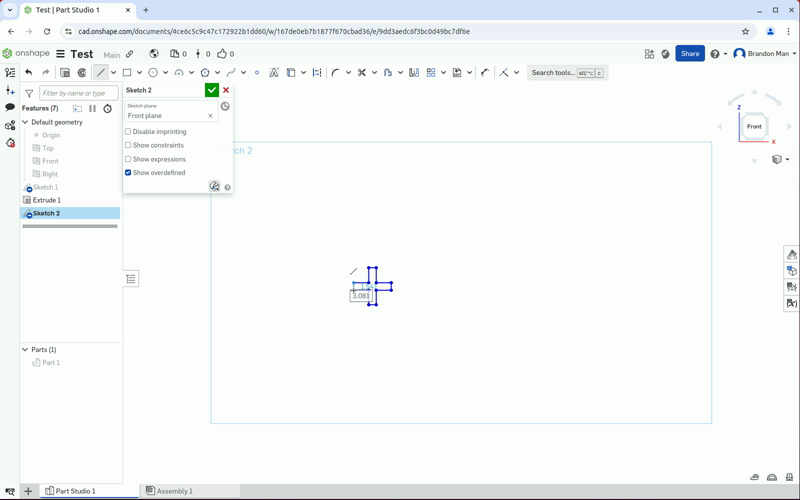
key(esc)
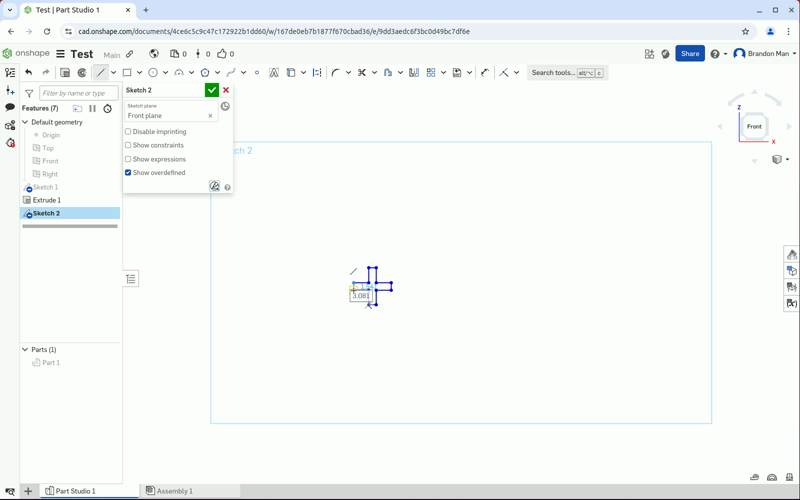
mouse_move(360, 283)
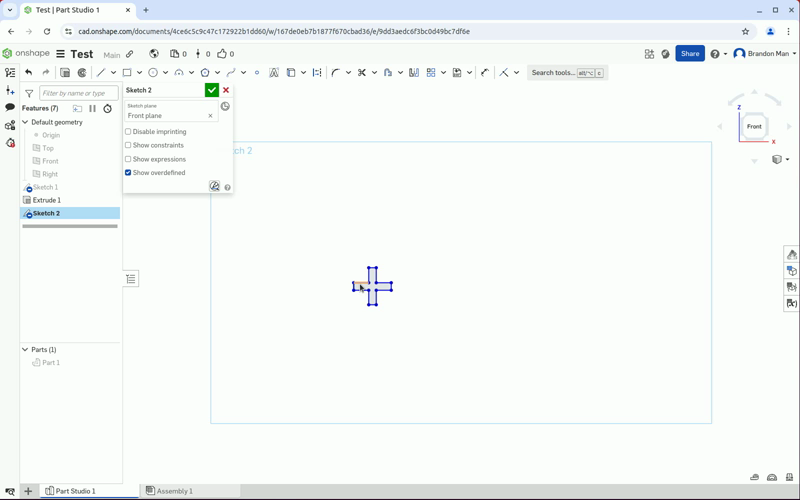
scroll(6)
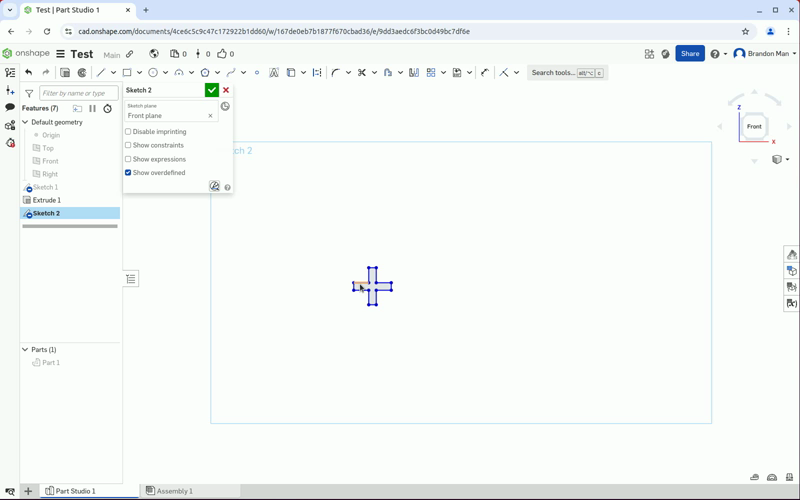
scroll(6)
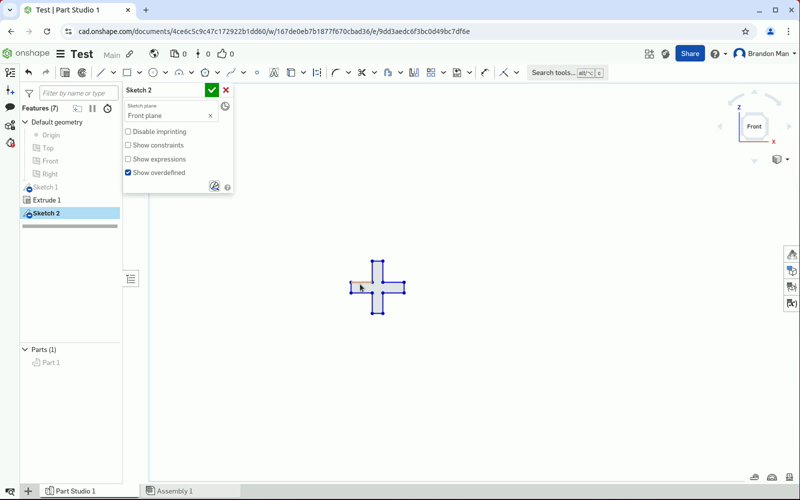
scroll(6)
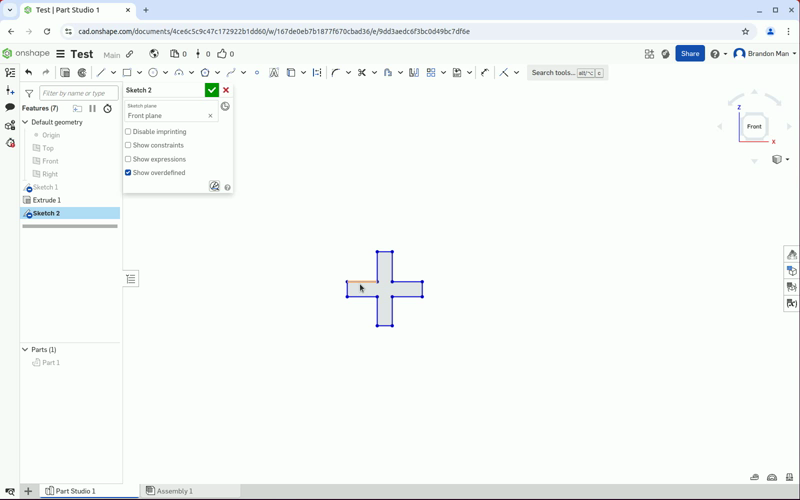
scroll(6)
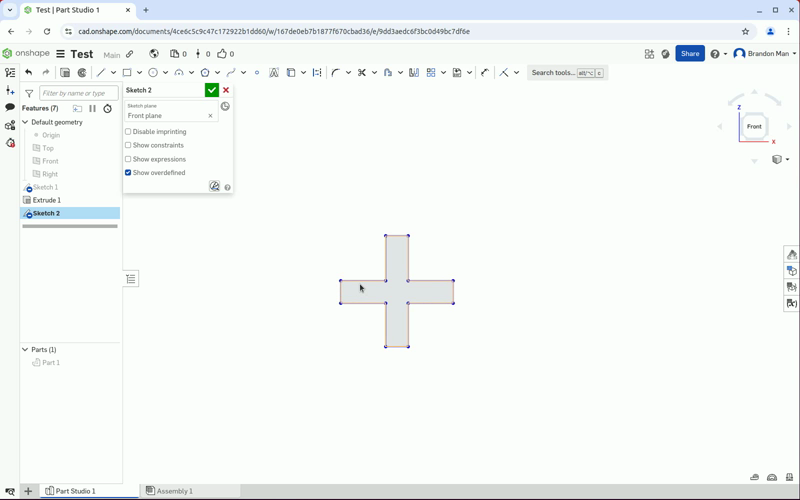
scroll(6)
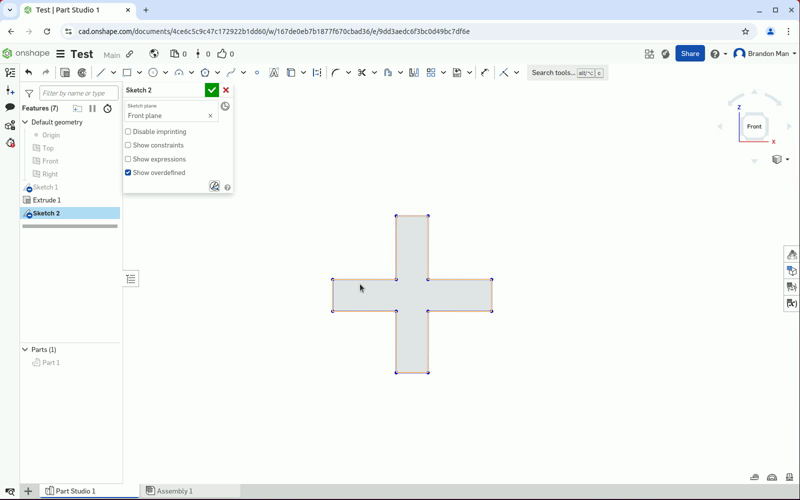
scroll(6)
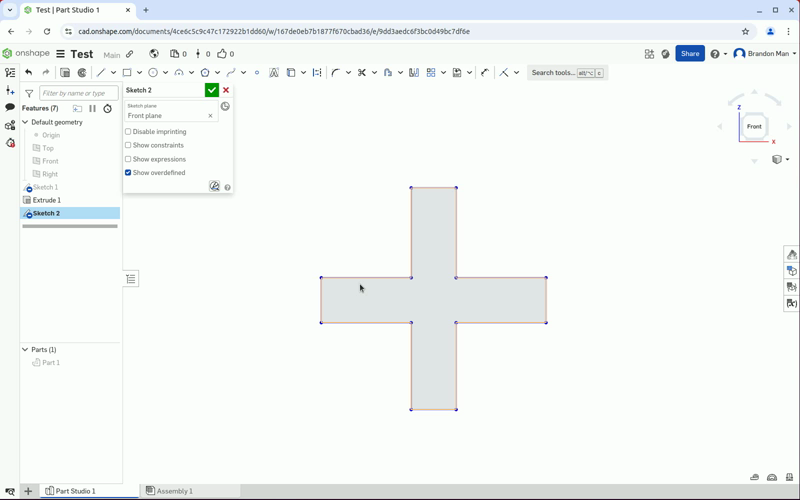
scroll(6)
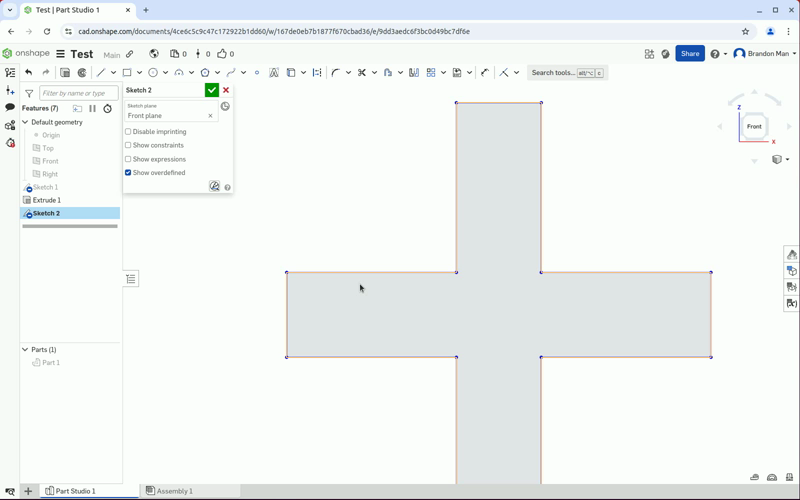
click(360, 283)
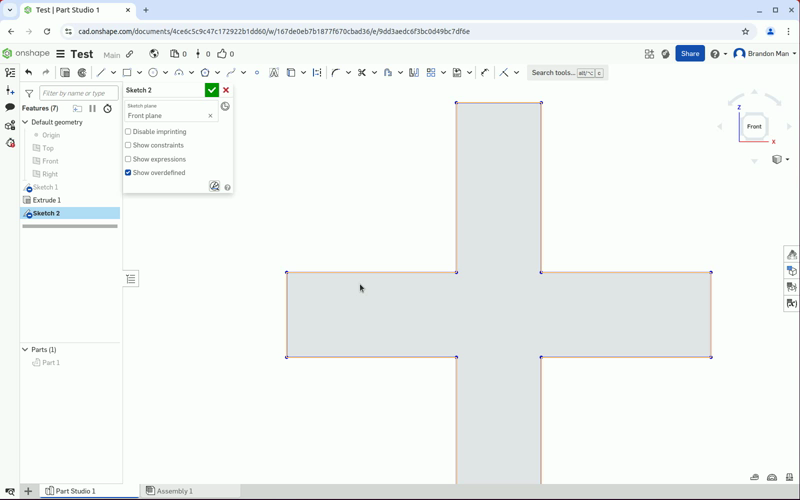
scroll(-6)
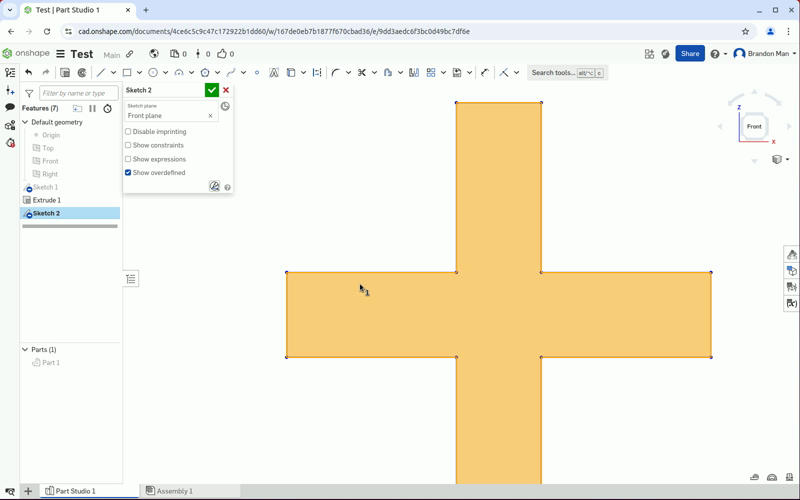
scroll(-6)
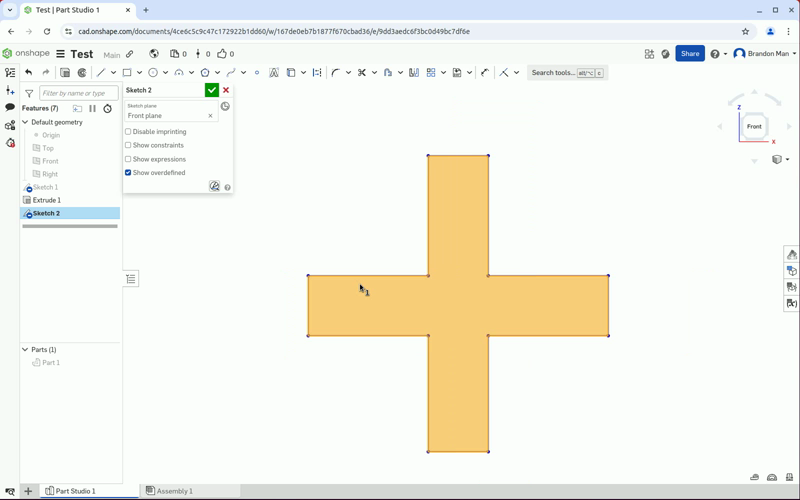
scroll(-6)
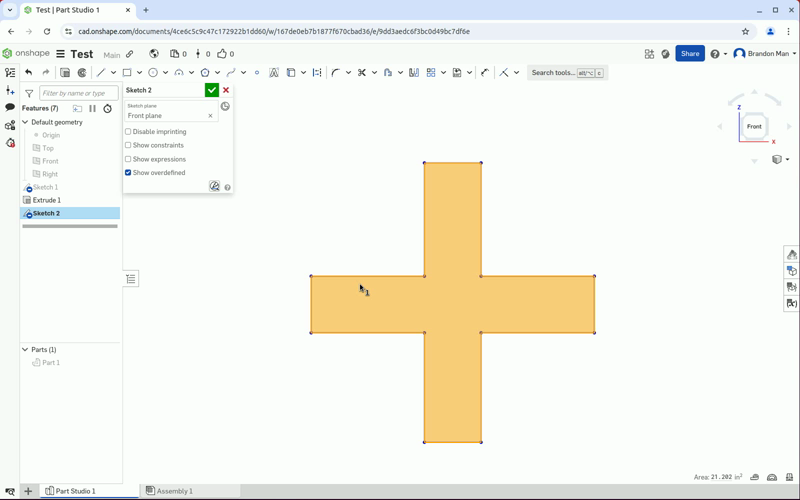
scroll(-6)
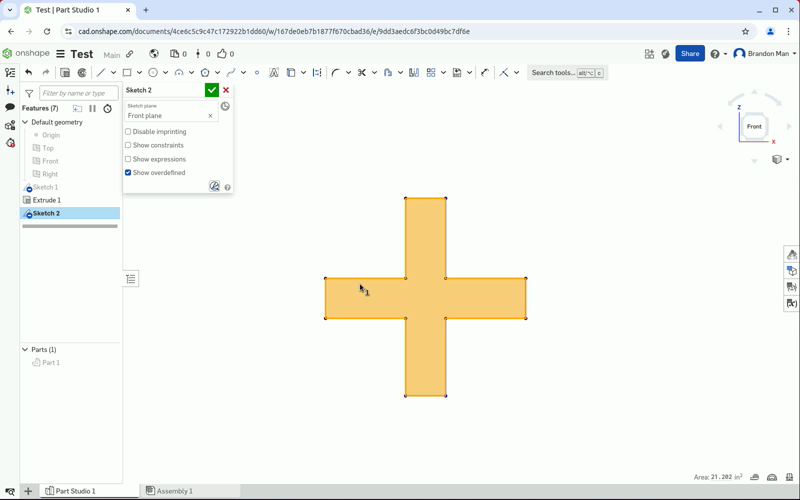
scroll(-6)
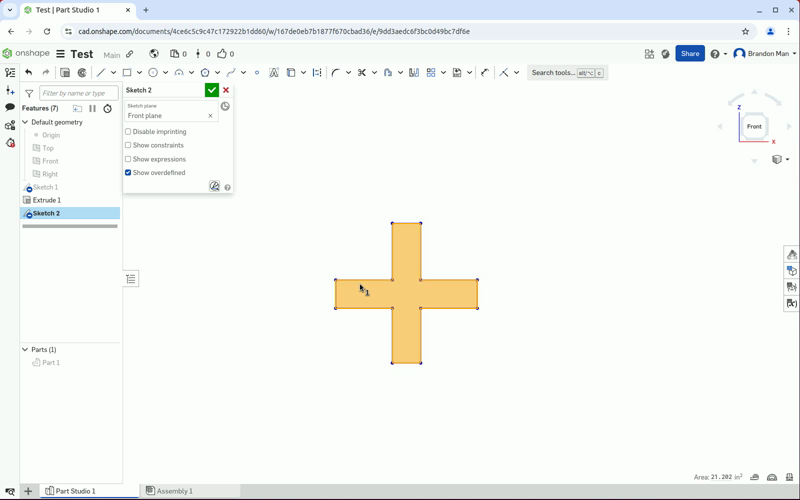
scroll(-6)
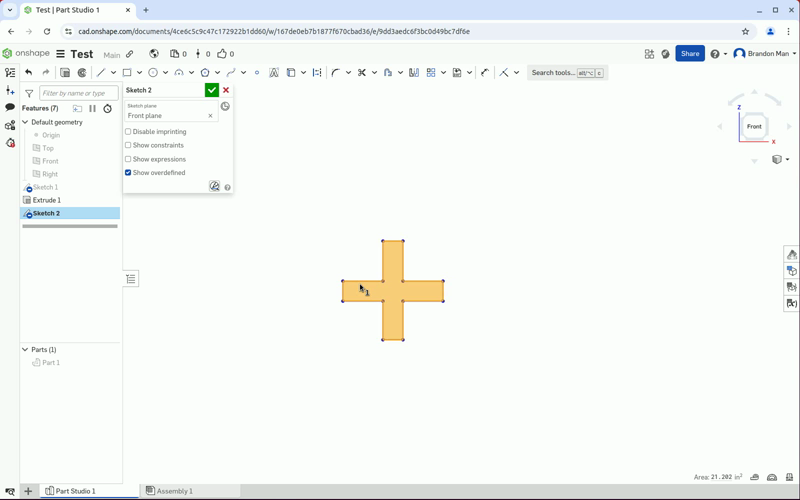
scroll(-6)
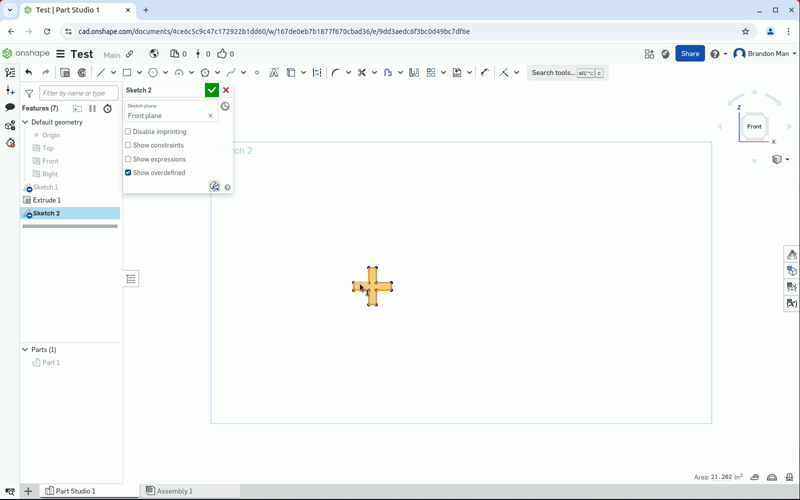
mouse_move(73, 352)
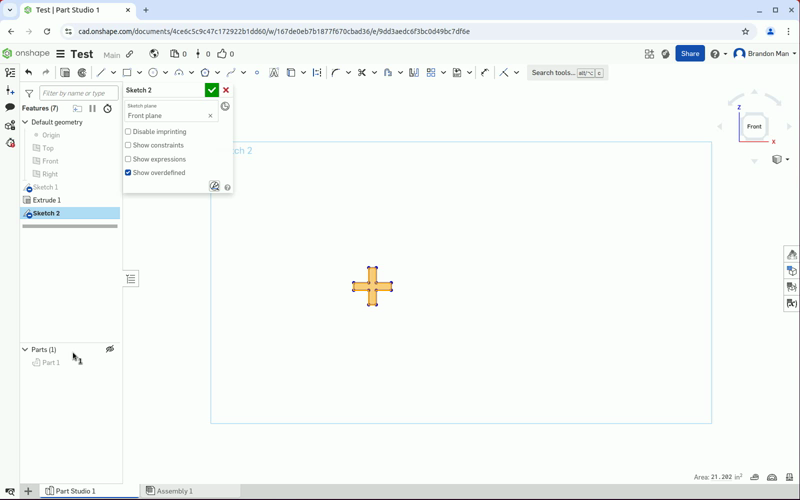
key(shift+y)
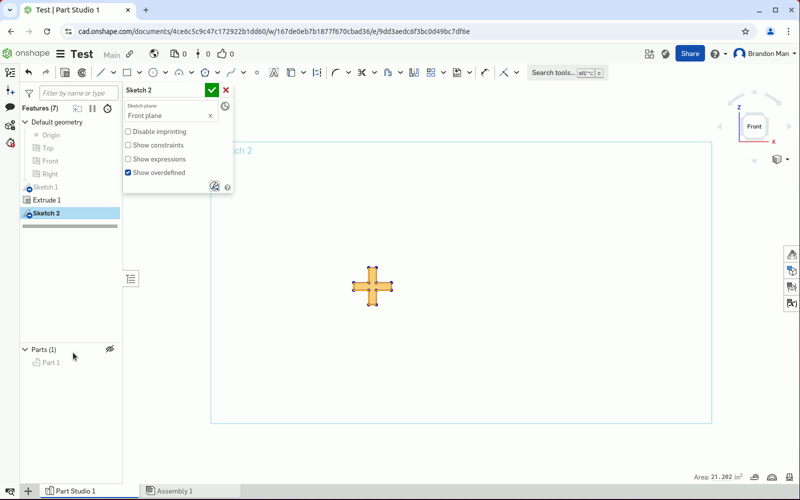
key(shift+e)
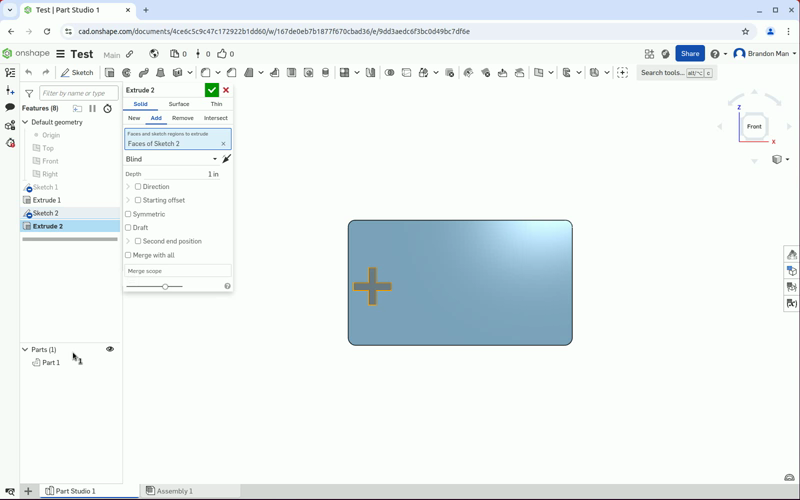
mouse_move(143, 106)
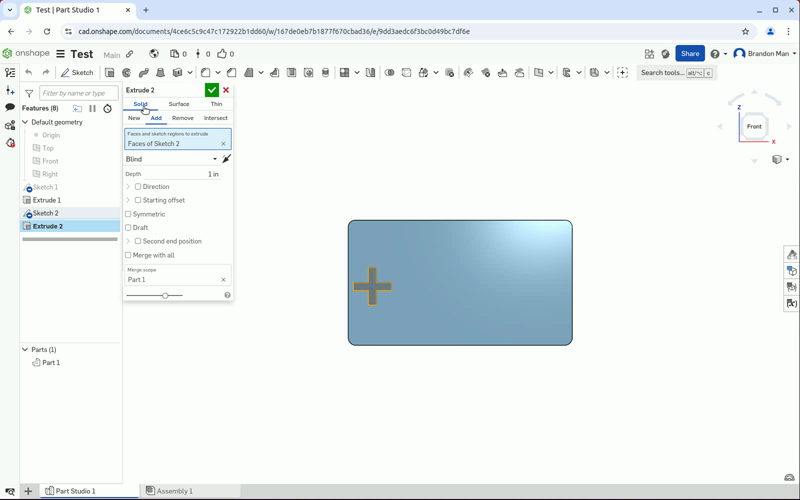
click(143, 106)
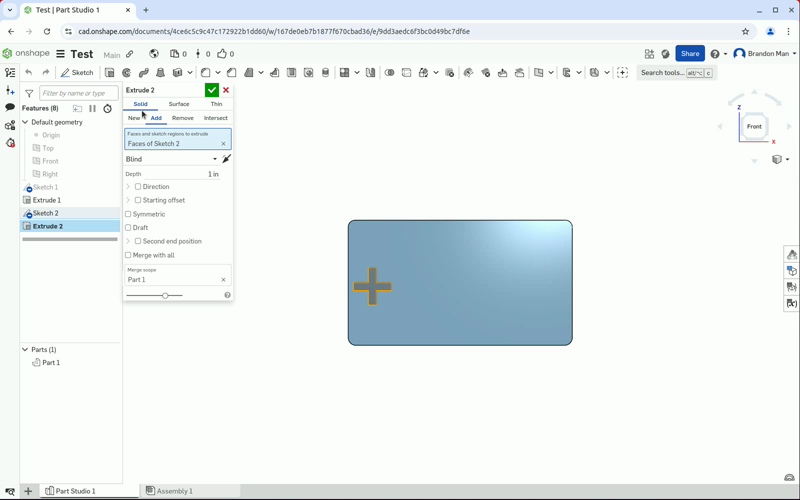
mouse_move(137, 120)
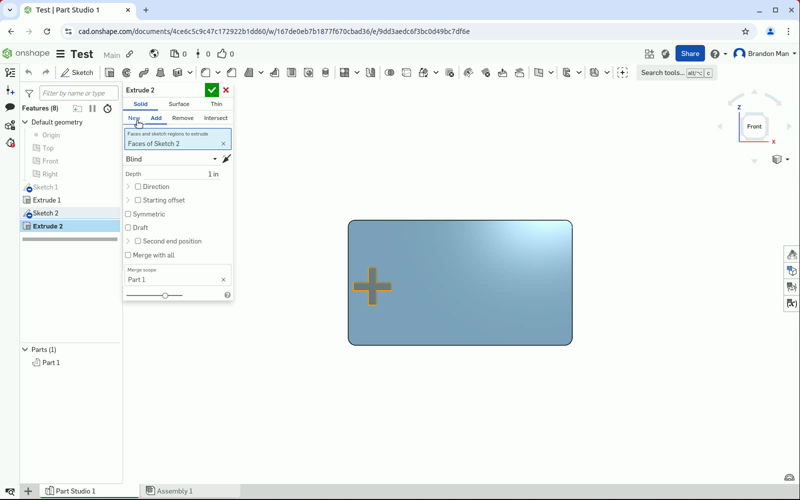
click(137, 120)
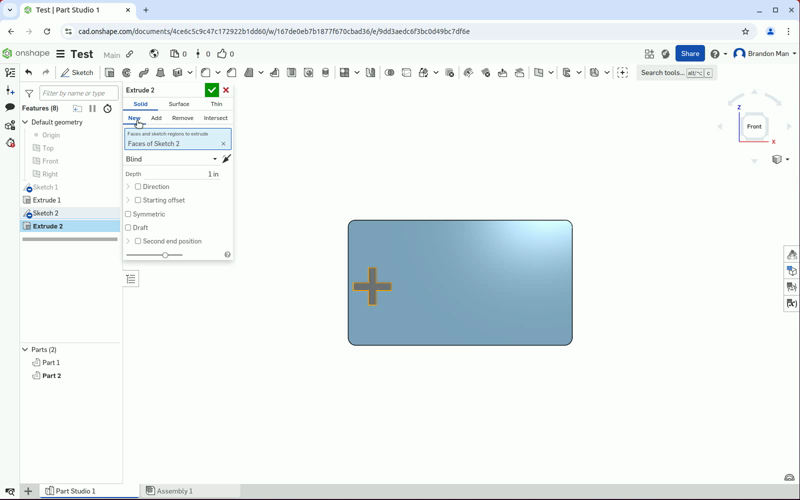
key(tab, 4)
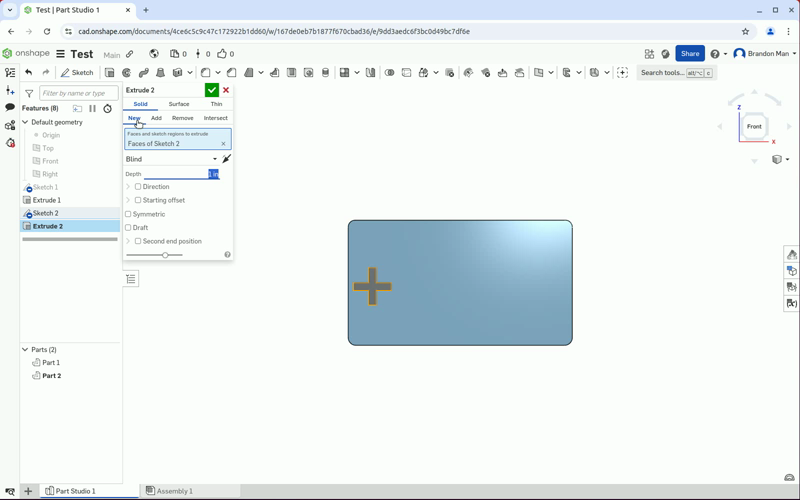
text(1.444)
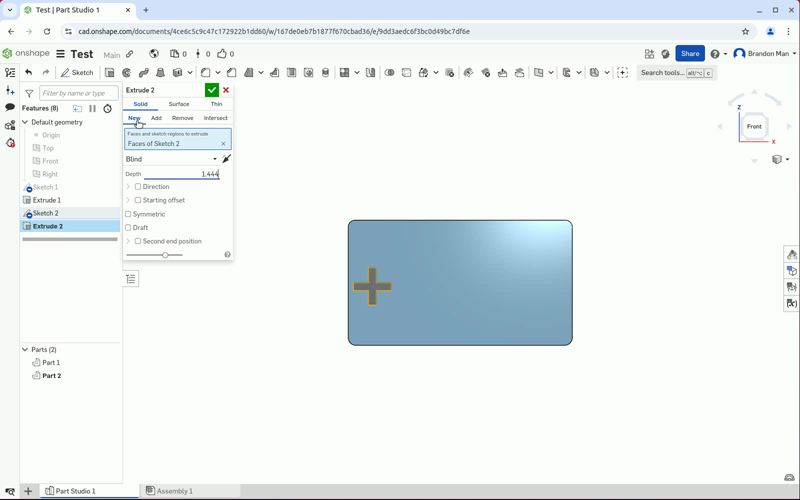
key(enter)
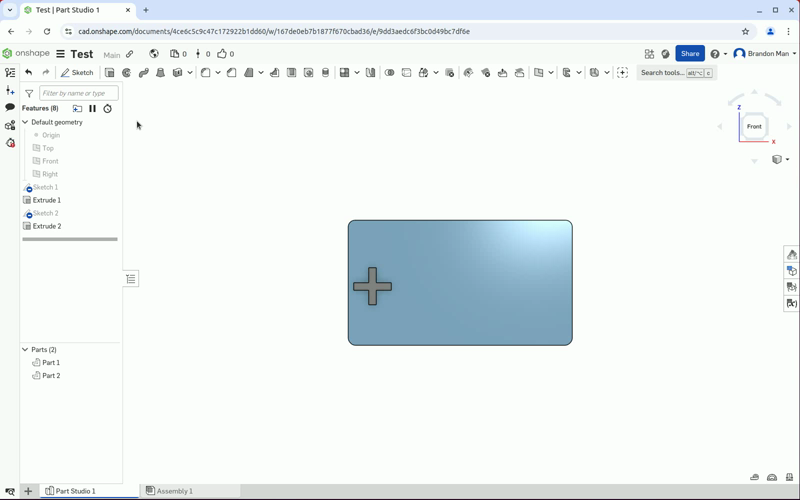
key(shift+h)
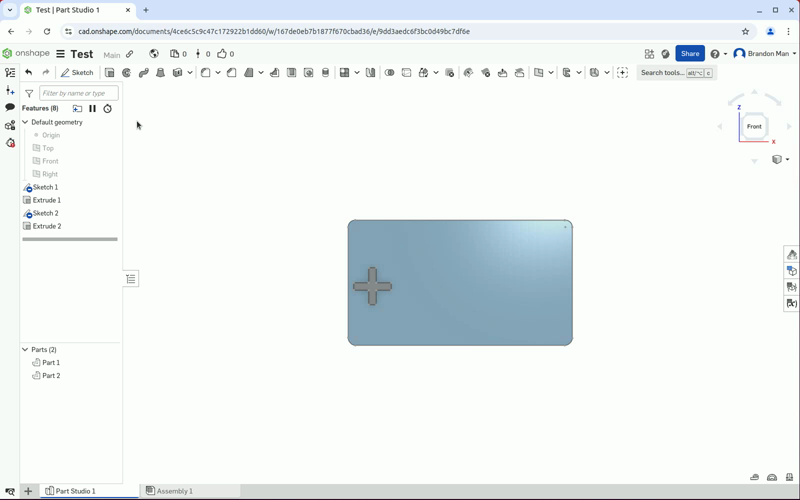
key(shift+h)
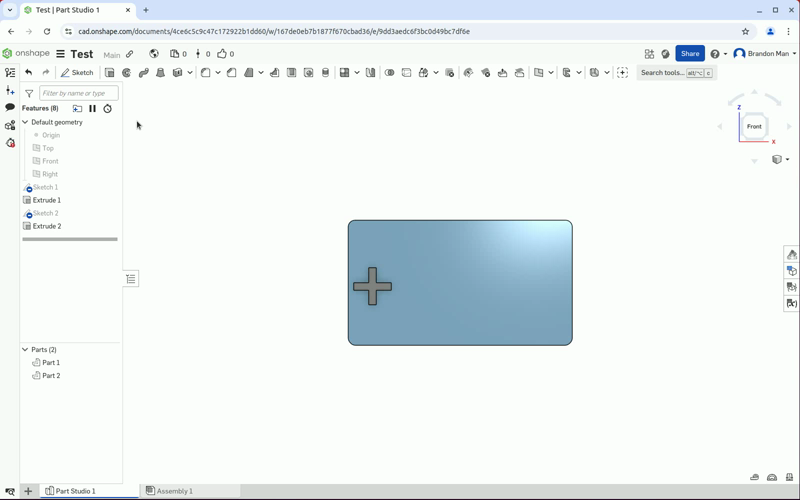
mouse_move(73, 189)
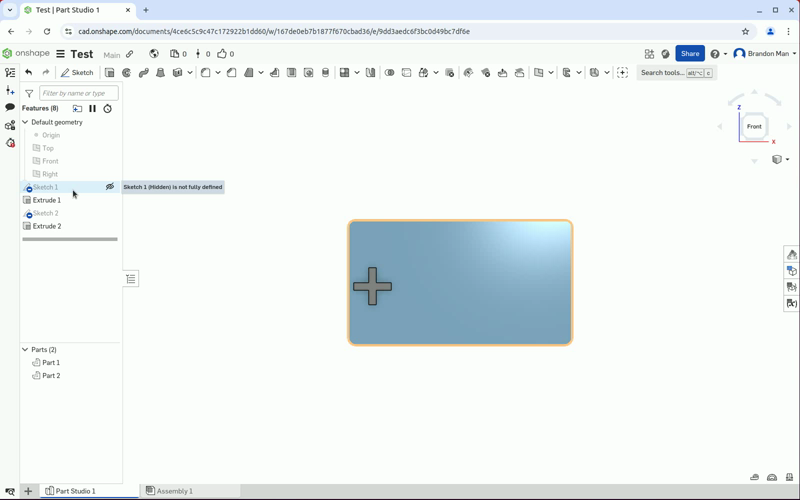
click(73, 189)
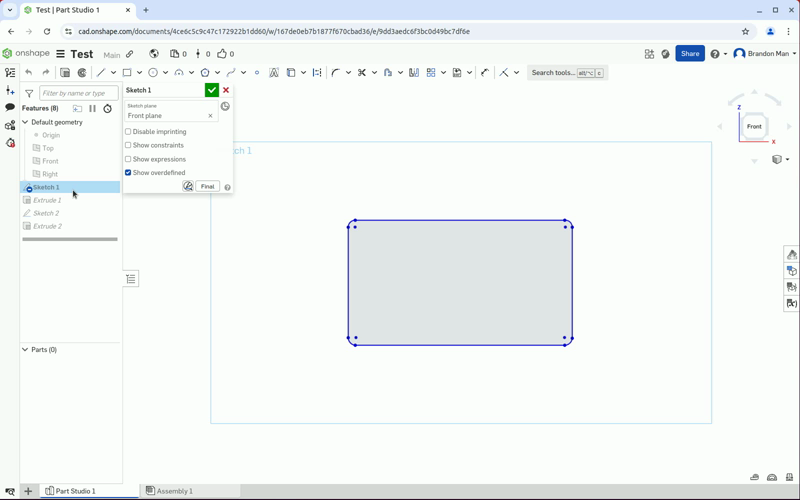
mouse_move(229, 92)
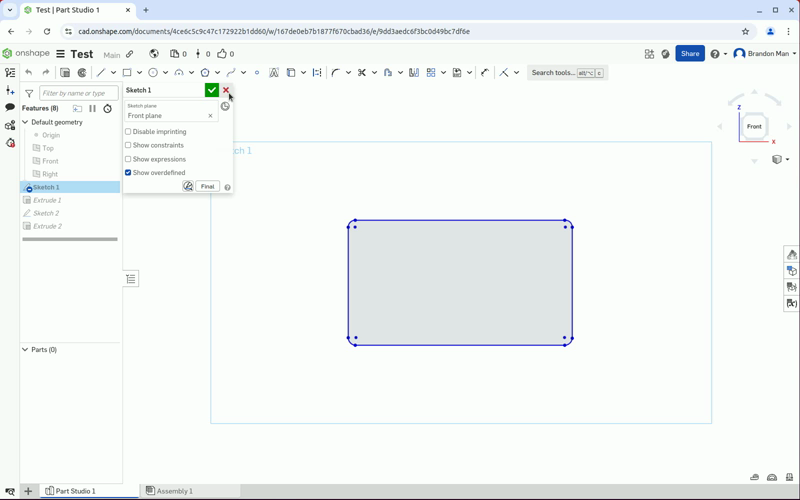
click(229, 92)
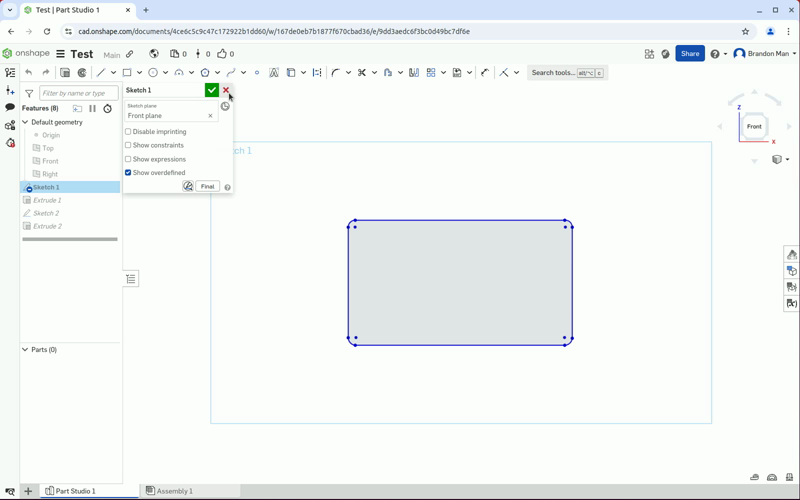
key(shift+s)
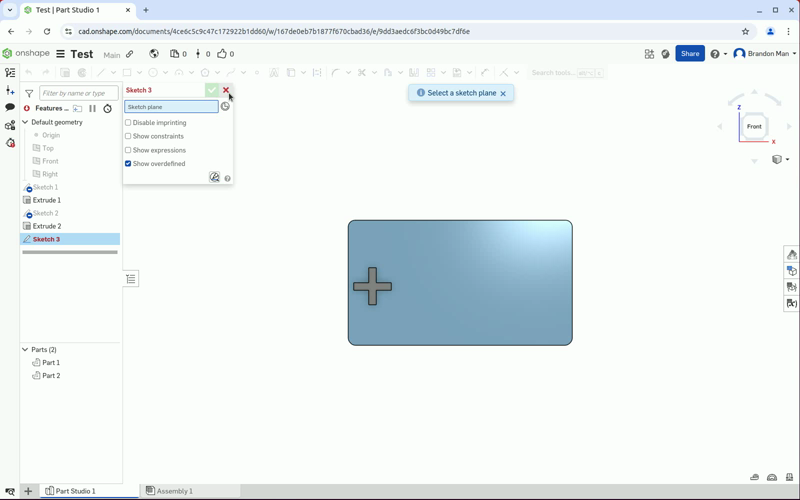
mouse_move(73, 163)
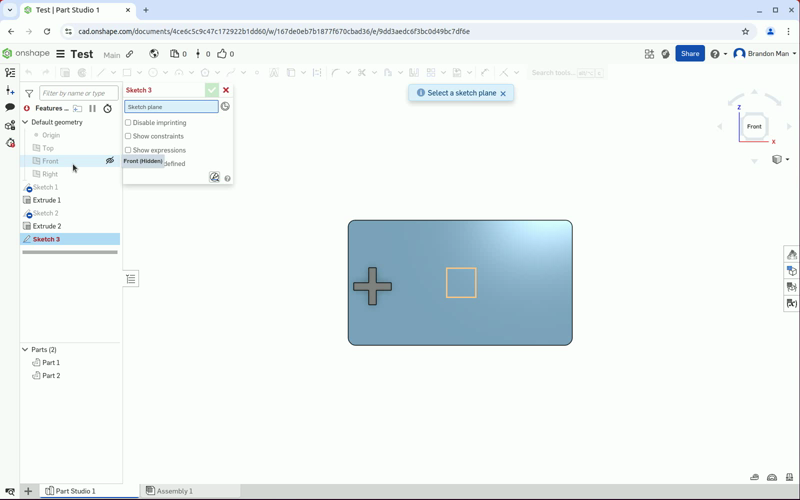
click(73, 163)
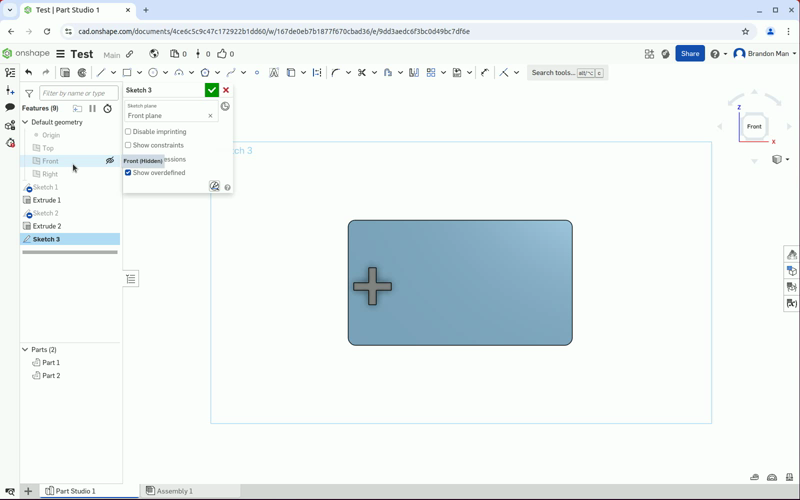
mouse_move(73, 352)
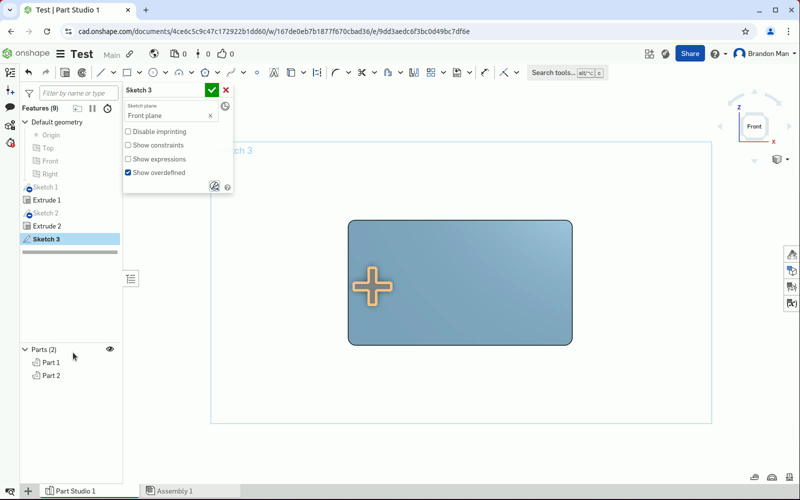
key(y)
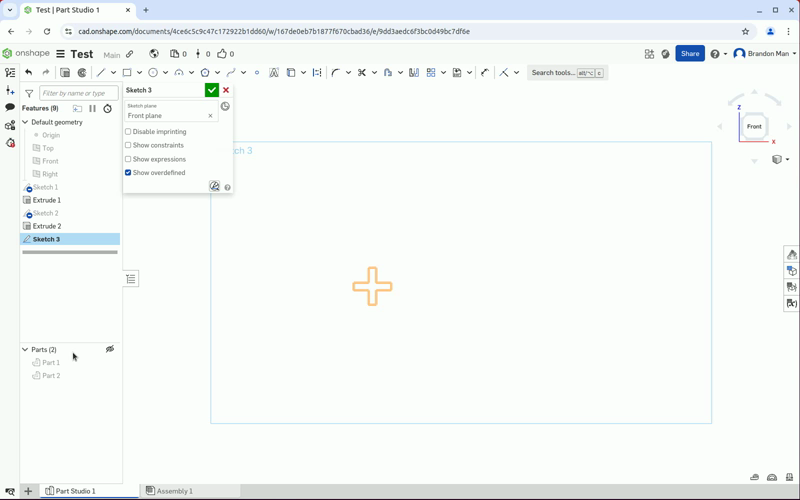
key(c)
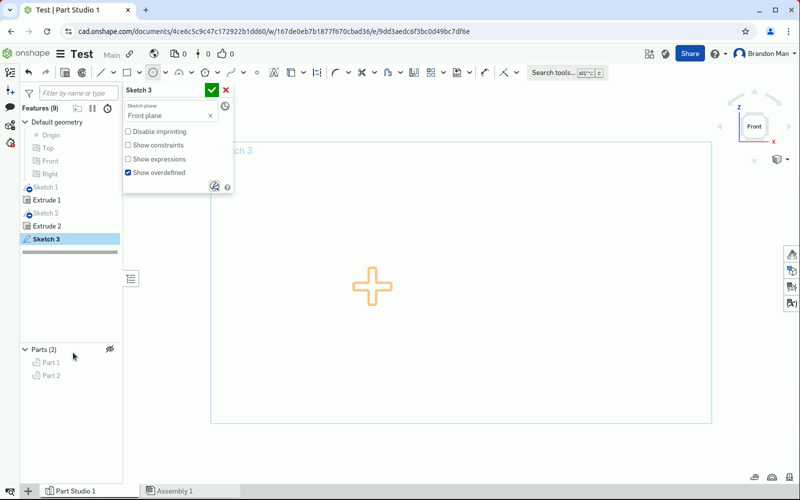
key_down(shift)
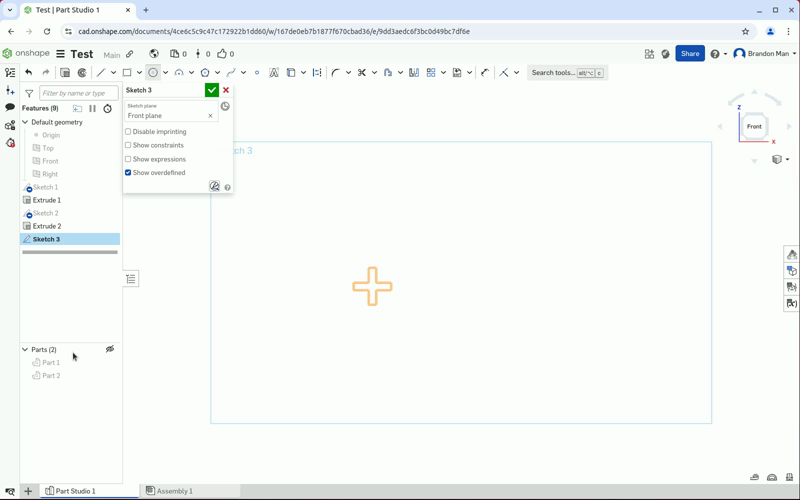
mouse_move(549, 268)
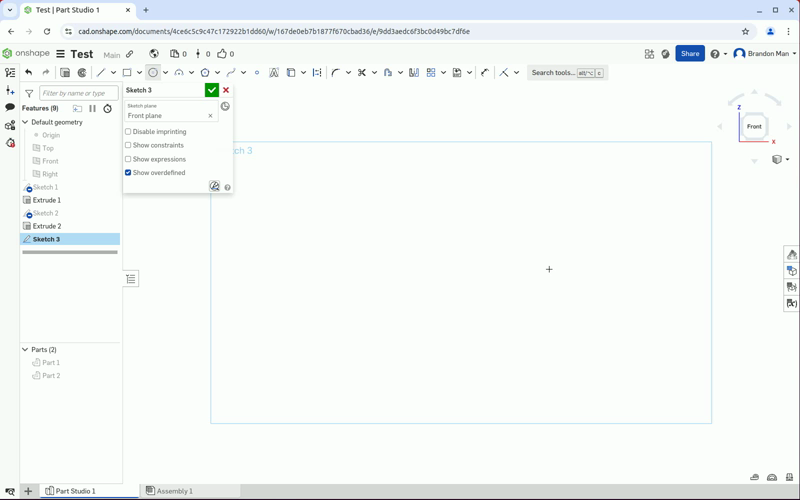
click(549, 268)
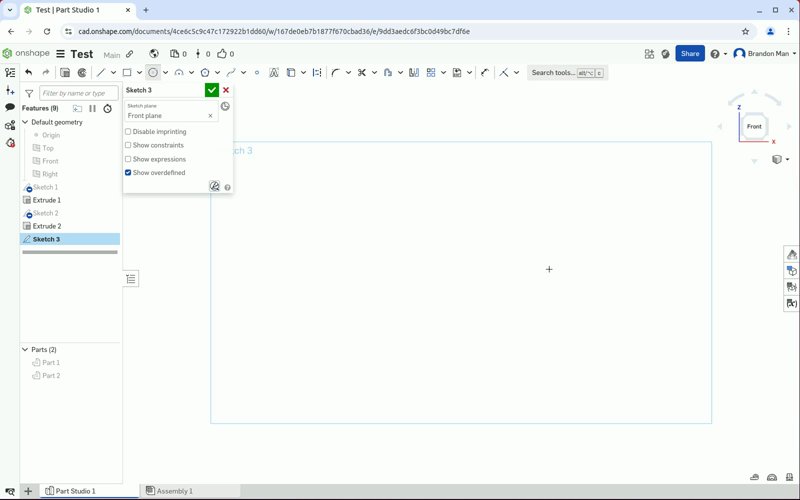
key_up(shift)
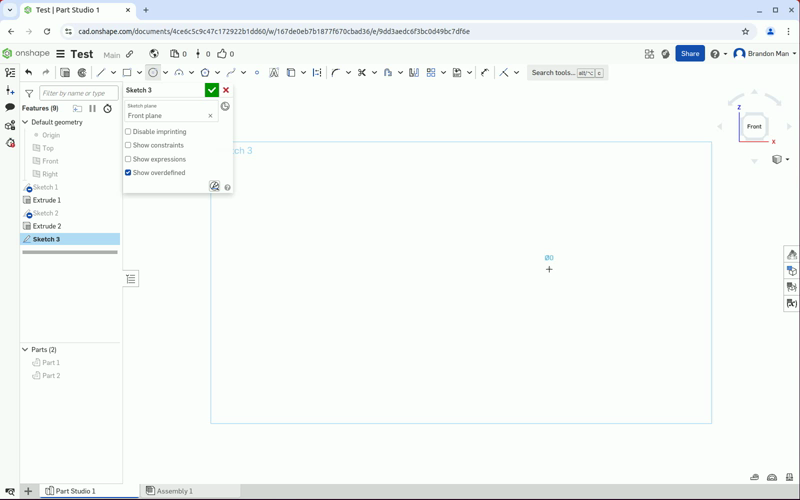
mouse_move(555, 268)
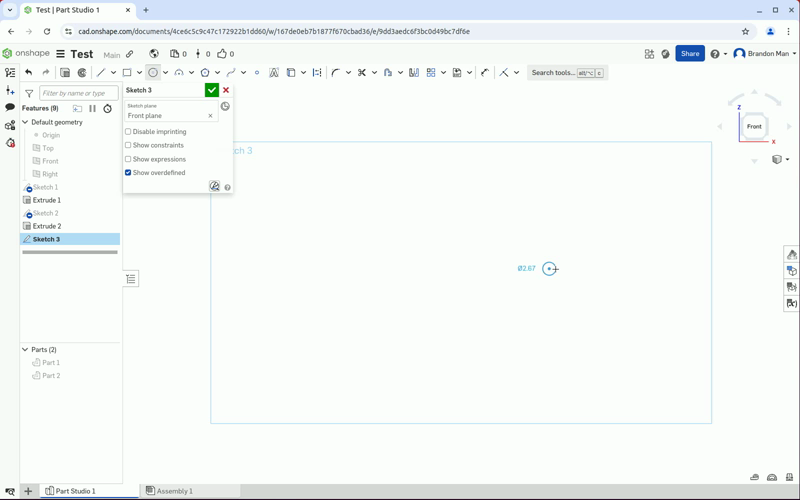
click(555, 268)
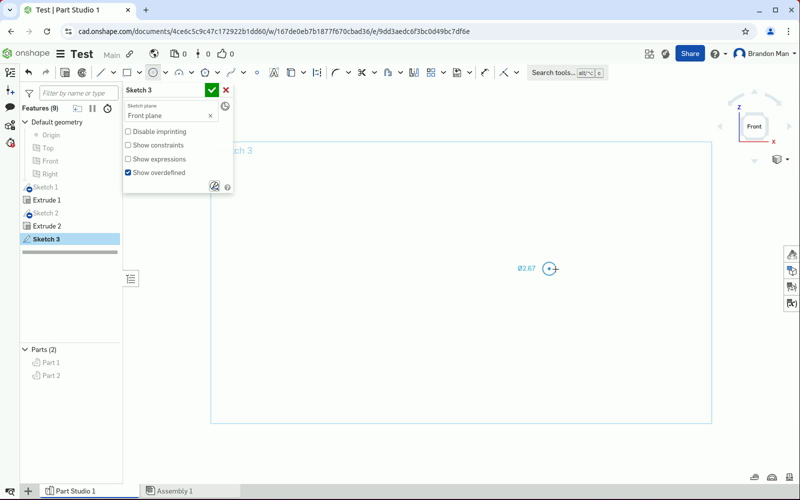
key(esc)
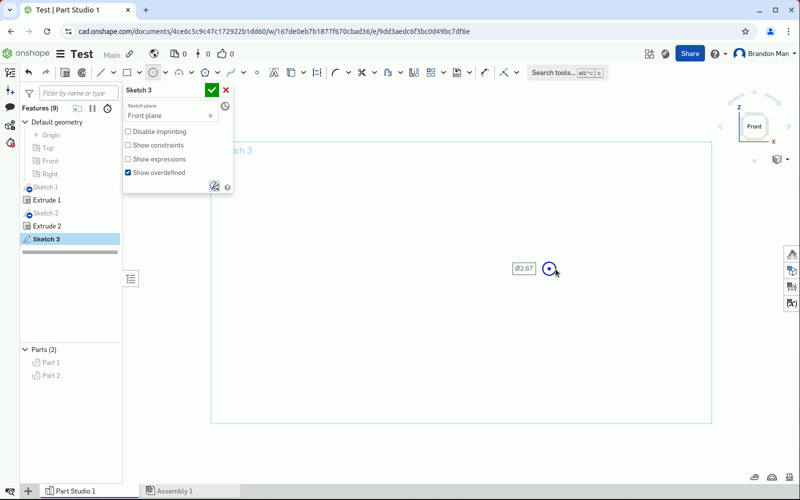
mouse_move(551, 269)
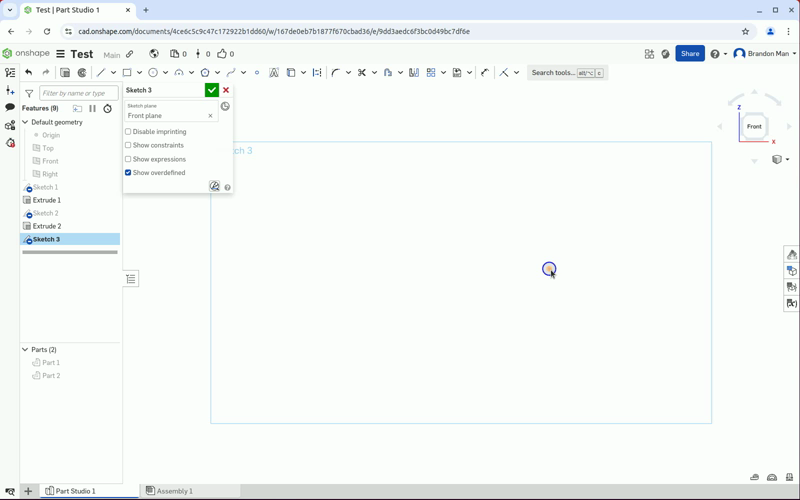
scroll(6)
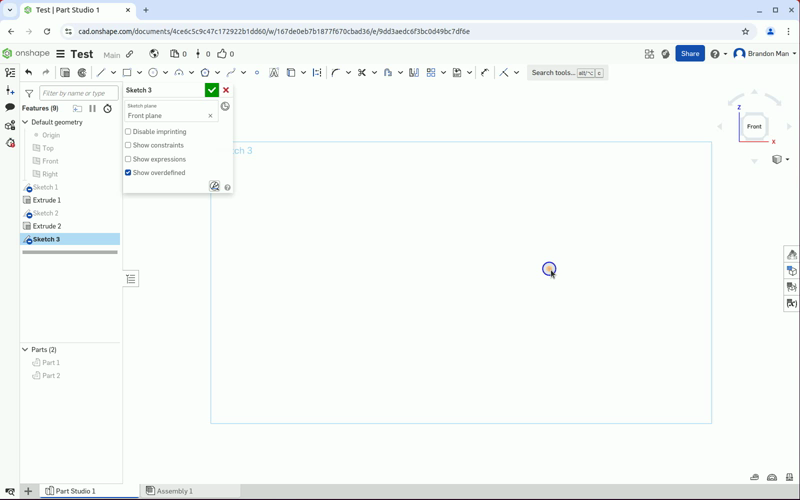
scroll(6)
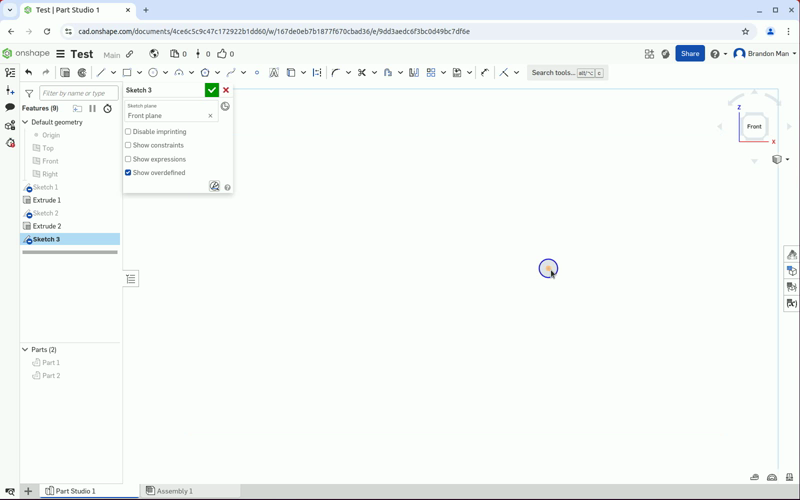
scroll(6)
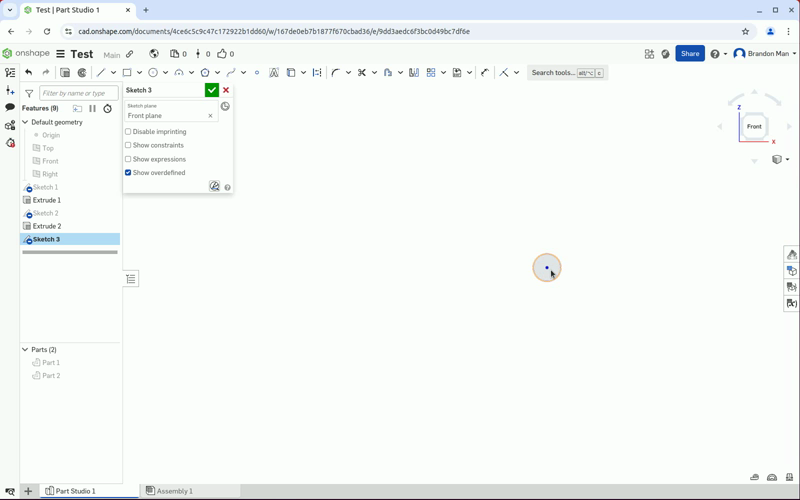
scroll(6)
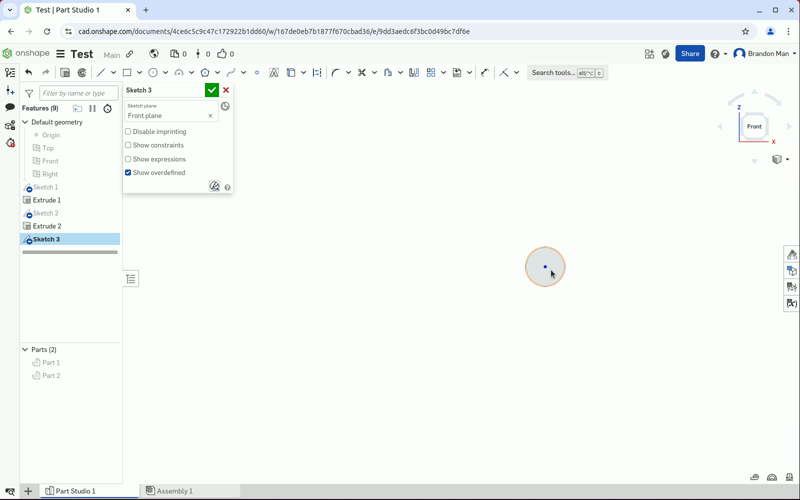
scroll(6)
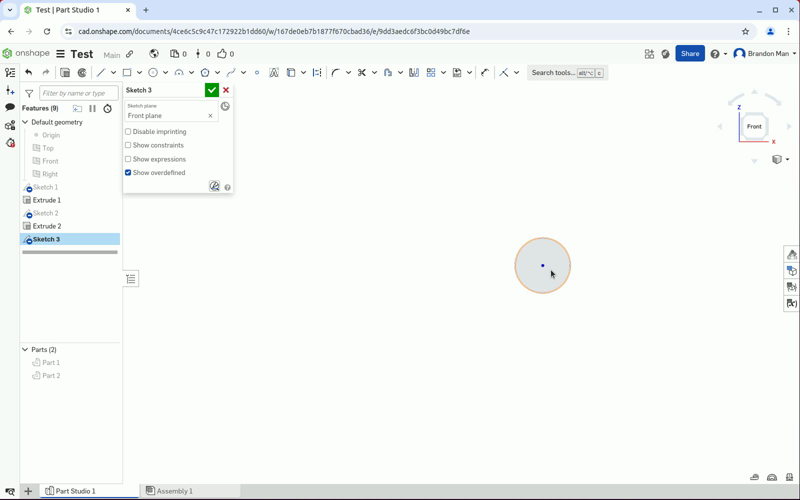
scroll(6)
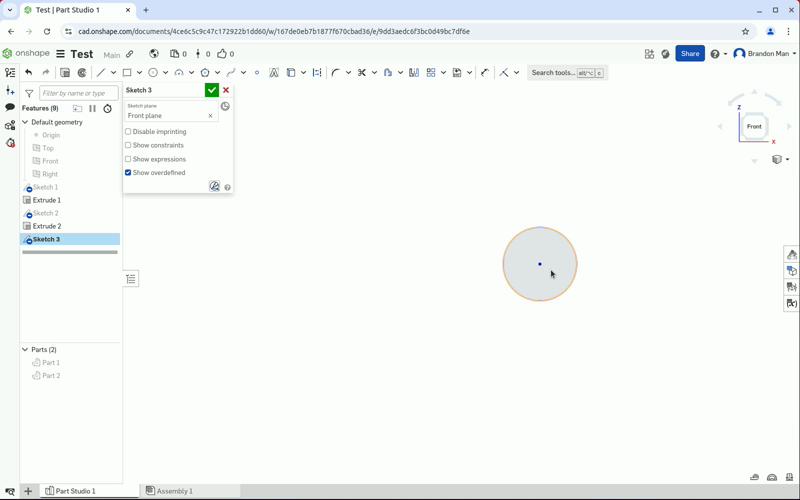
scroll(6)
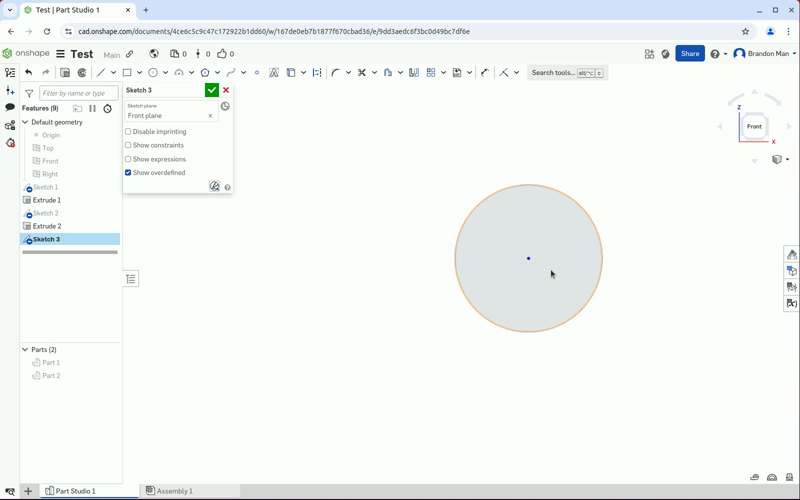
click(551, 269)
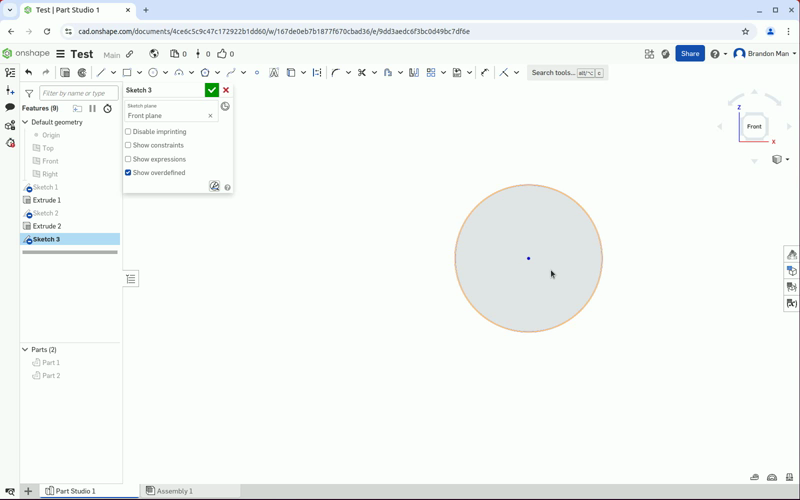
scroll(-6)
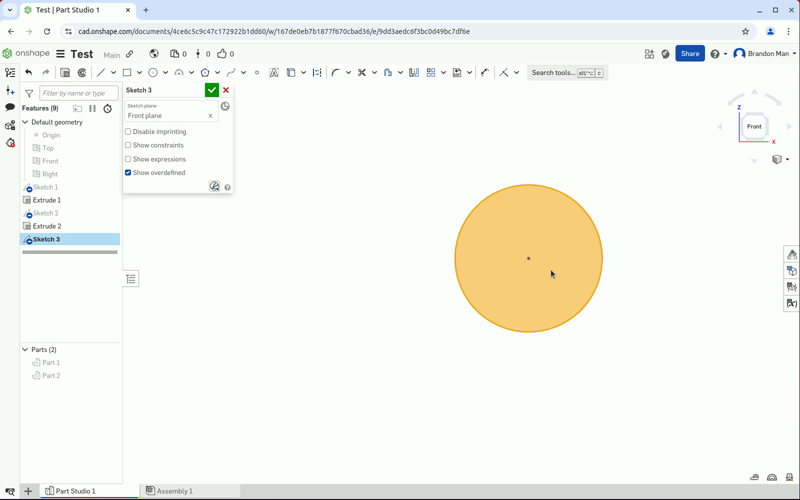
scroll(-6)
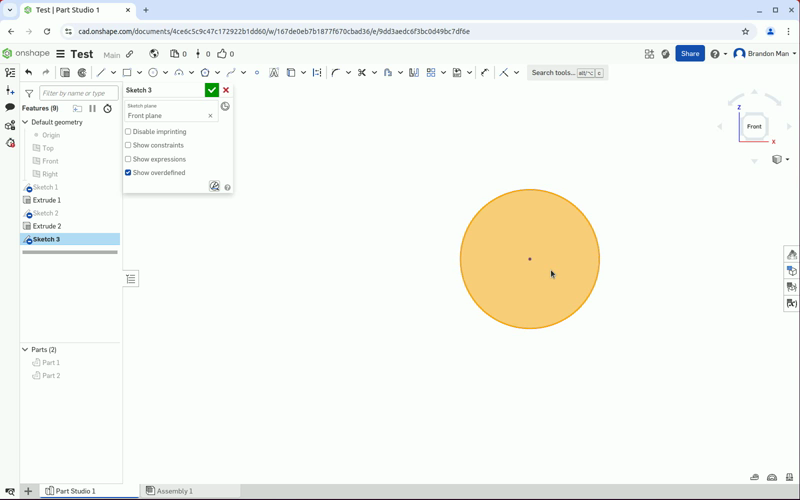
scroll(-6)
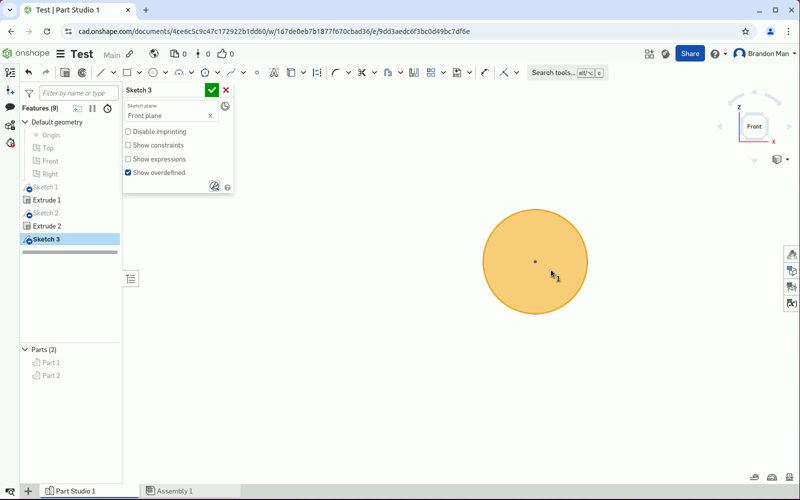
scroll(-6)
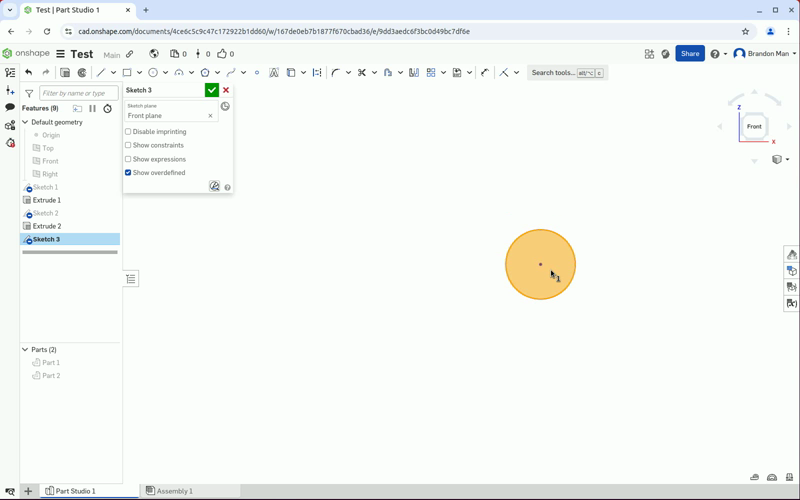
scroll(-6)
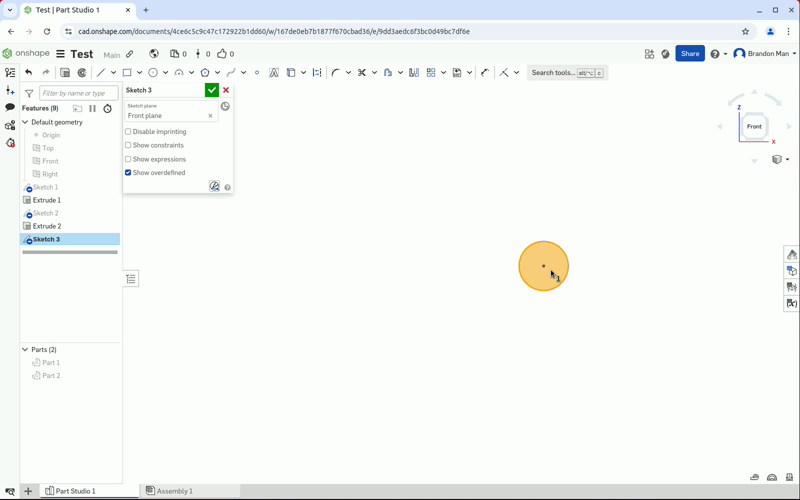
scroll(-6)
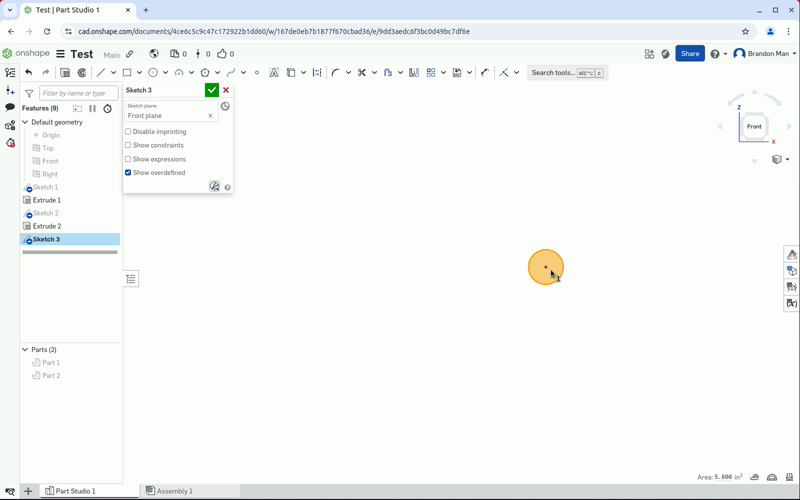
scroll(-6)
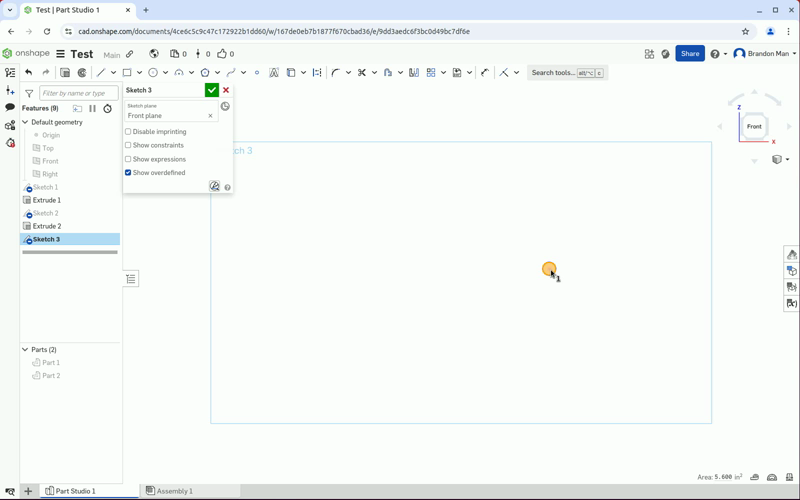
mouse_move(73, 352)
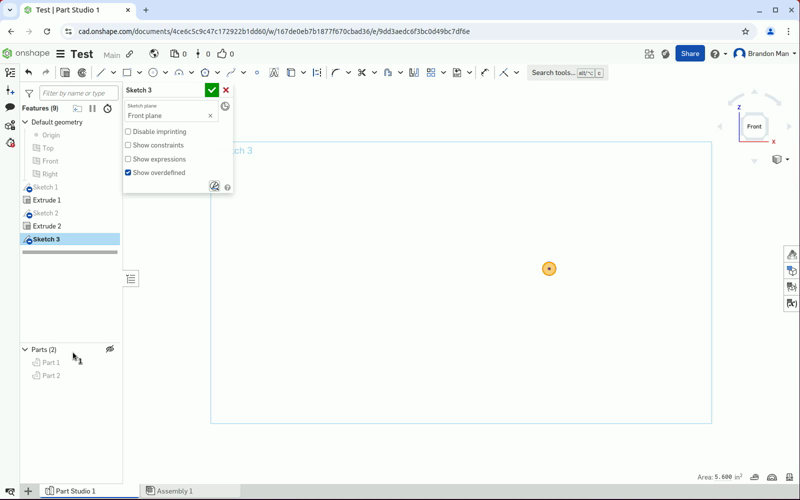
key(shift+y)
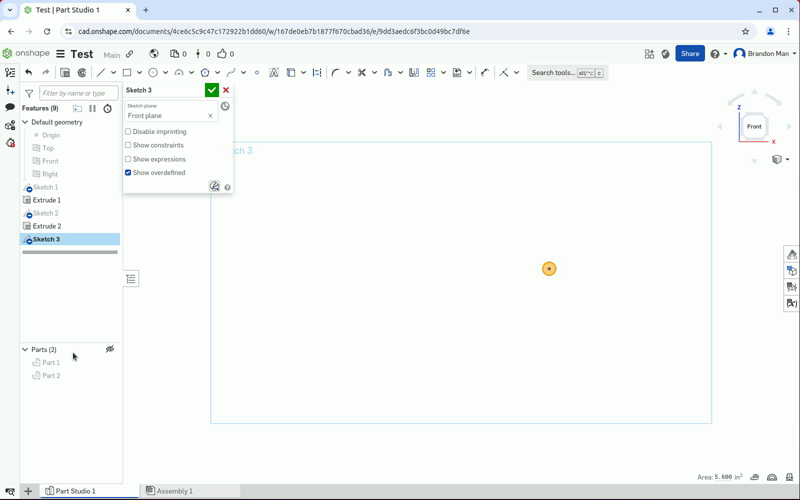
key(shift+e)
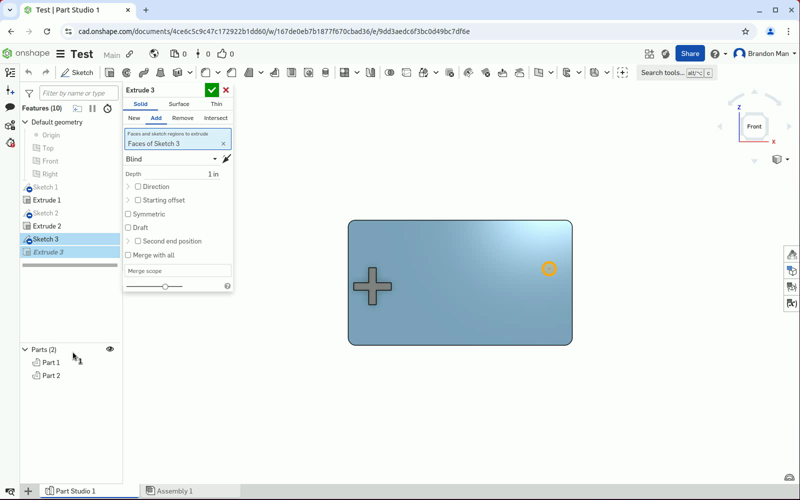
mouse_move(143, 106)
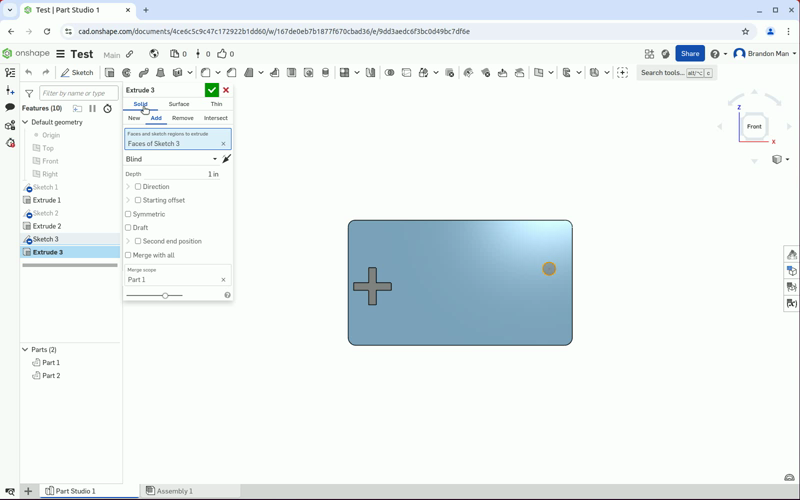
click(143, 106)
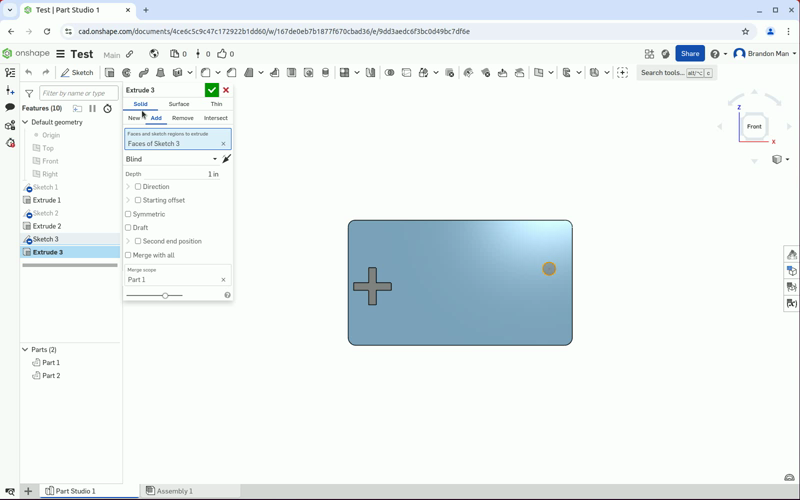
mouse_move(137, 120)
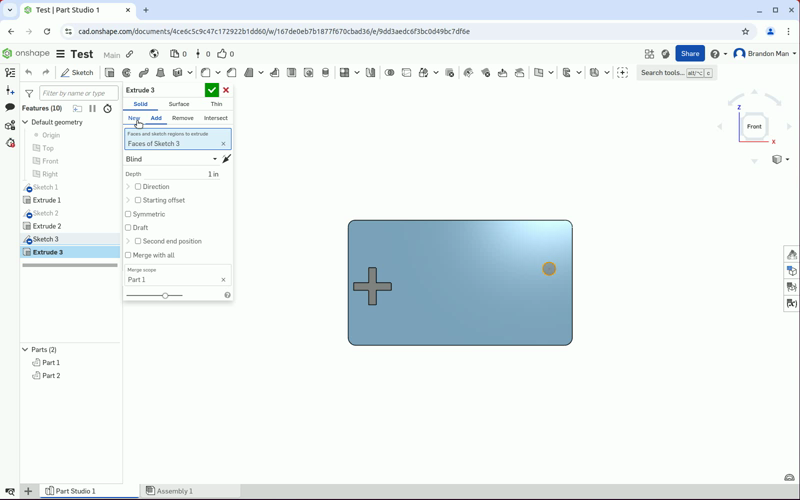
click(137, 120)
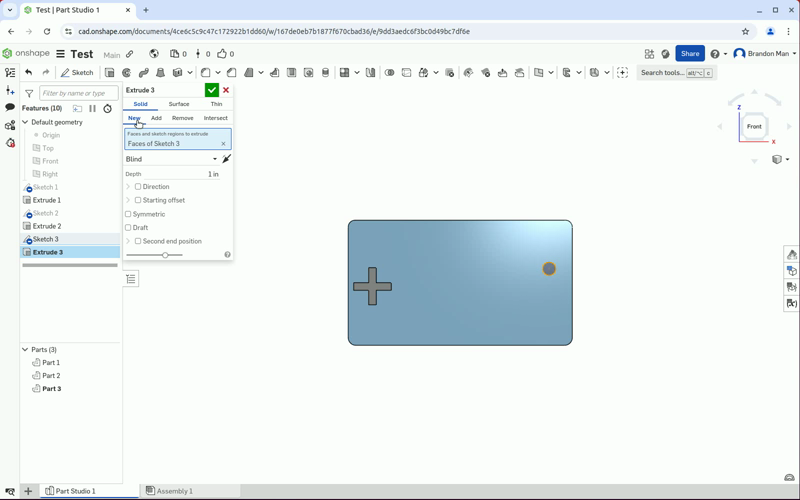
key(tab, 4)
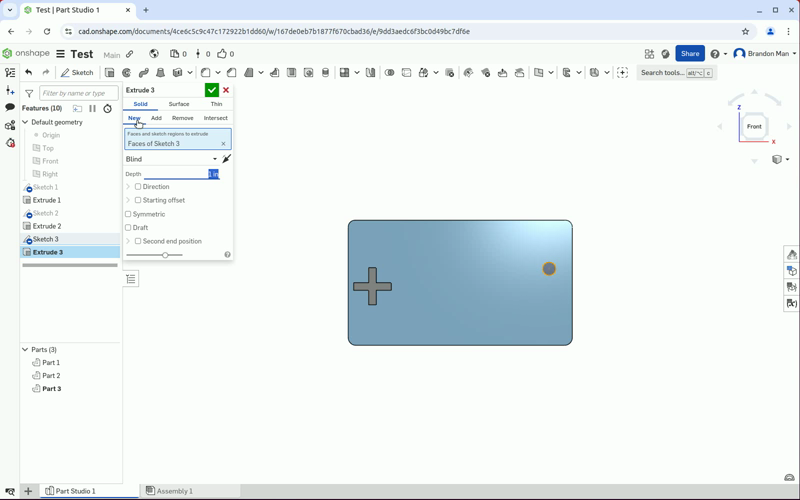
text(1.444)
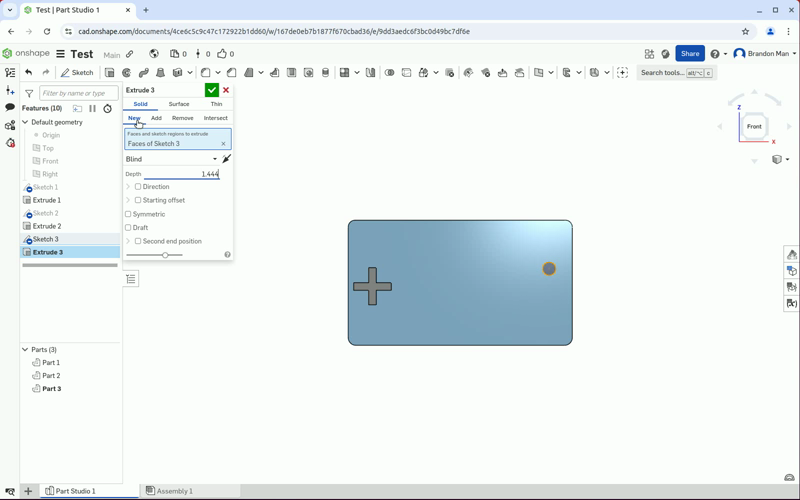
key(enter)
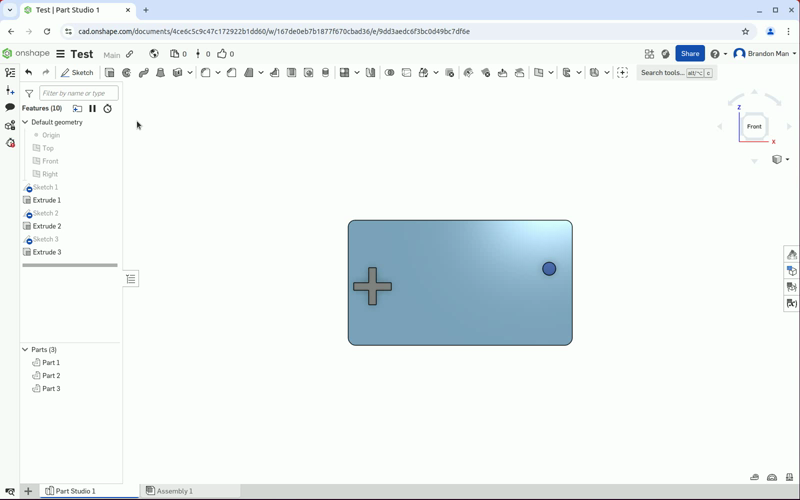
key(shift+h)
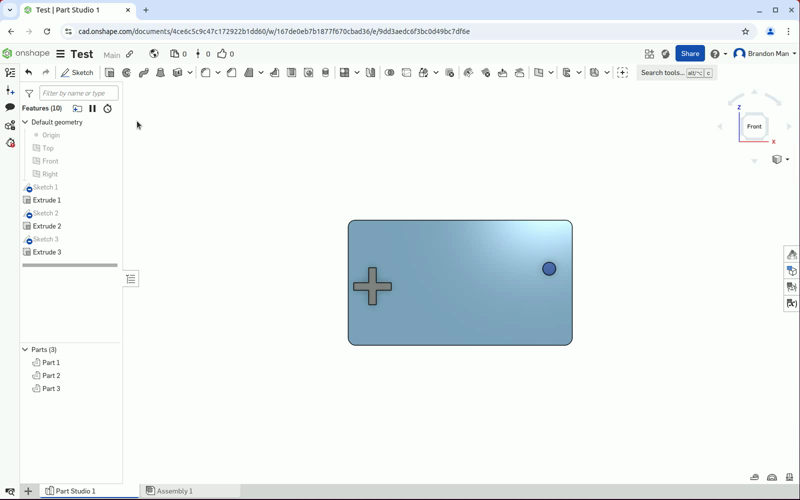
key(shift+h)
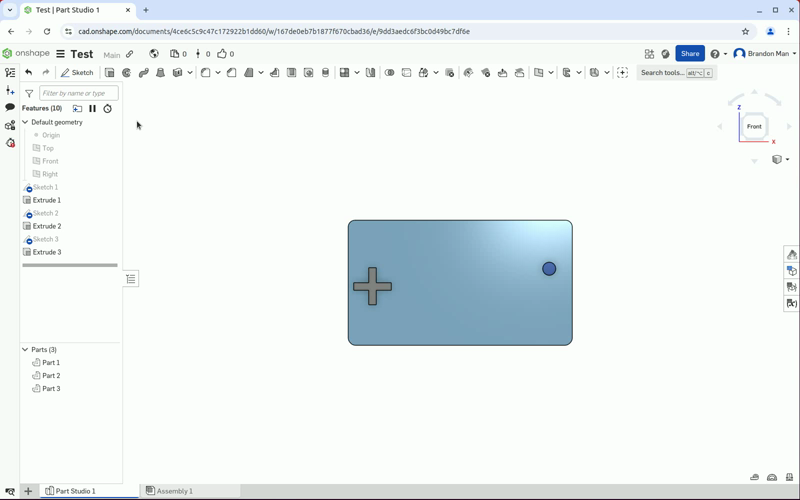
mouse_move(73, 189)
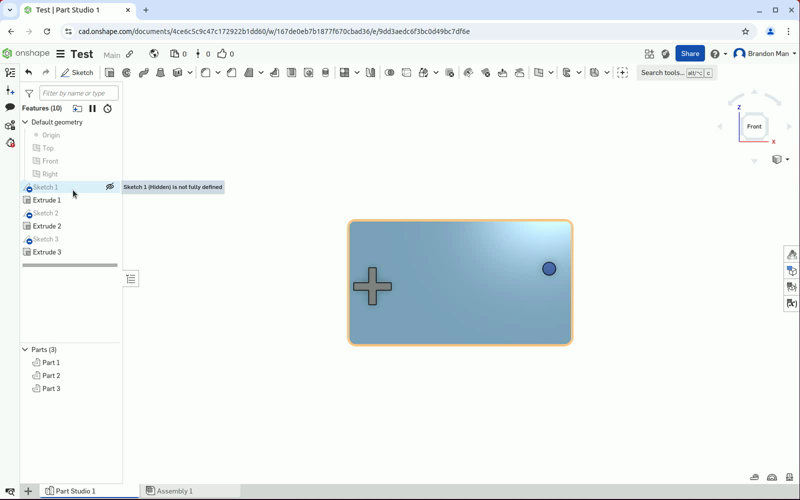
click(73, 189)
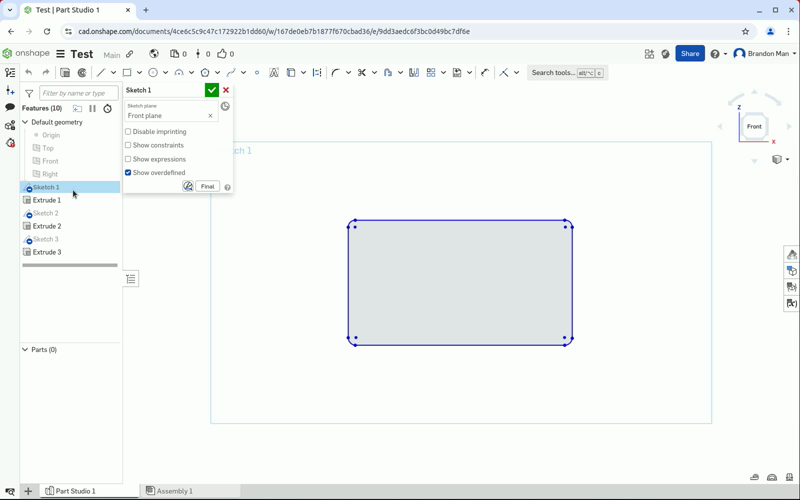
mouse_move(229, 92)
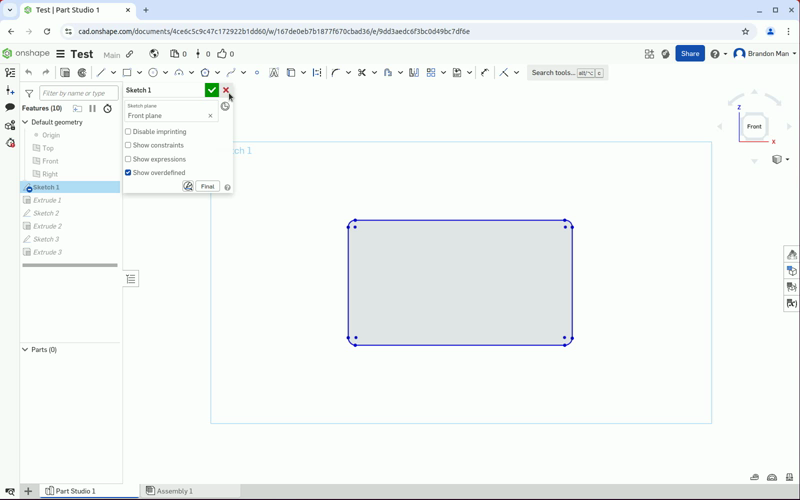
click(229, 92)
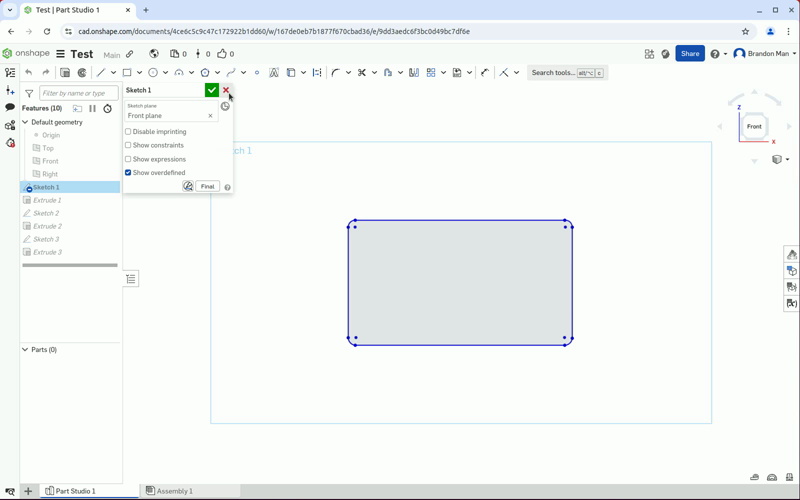
key(shift+s)
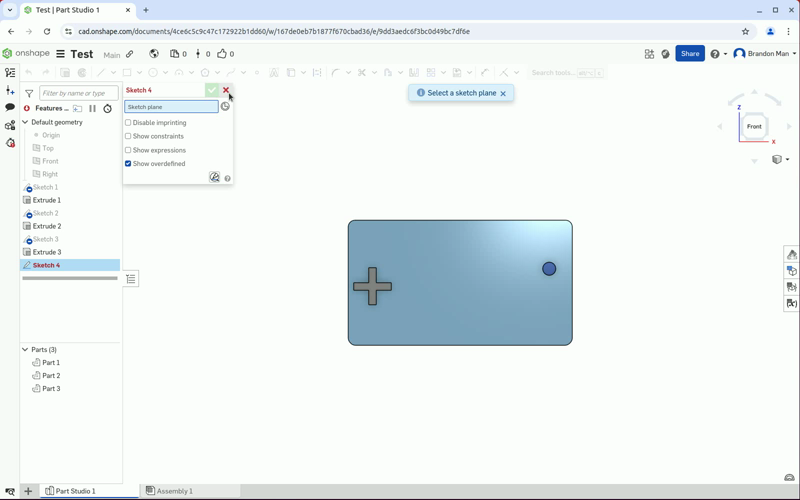
mouse_move(73, 163)
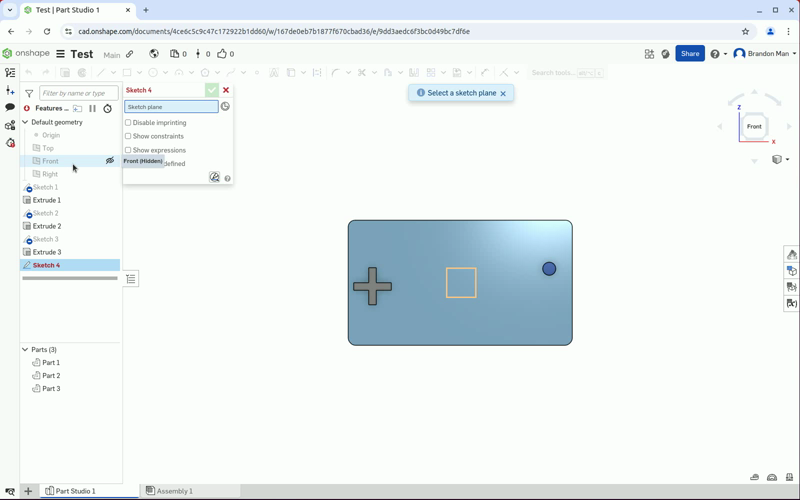
click(73, 163)
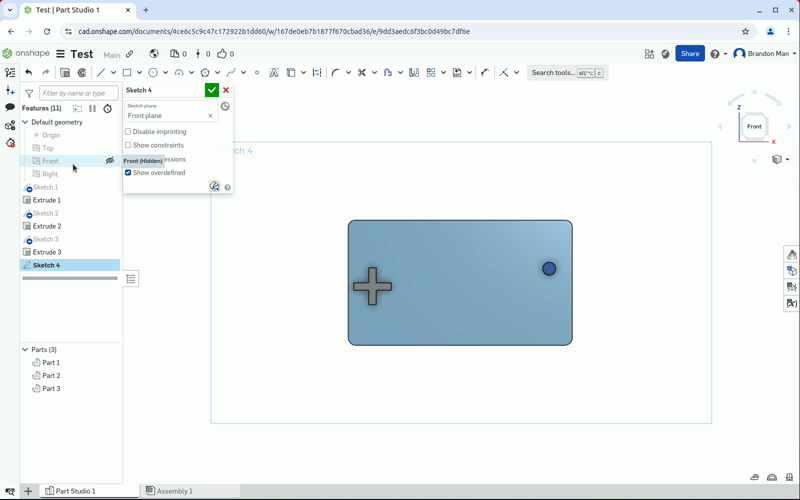
mouse_move(73, 352)
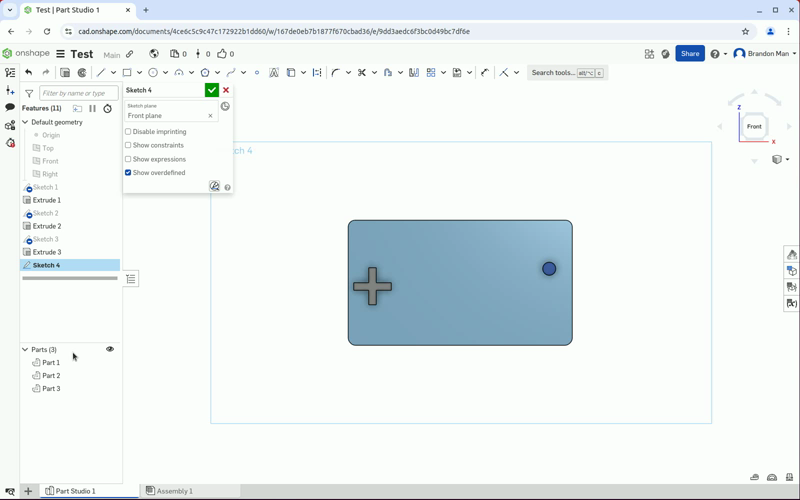
key(y)
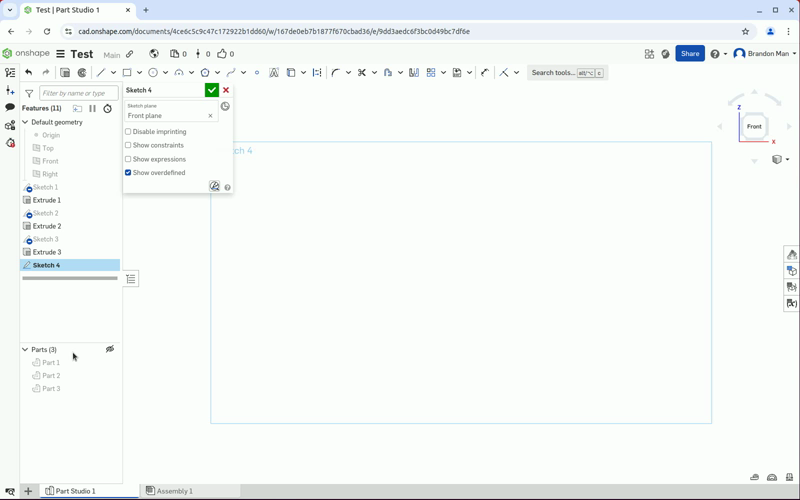
key(c)
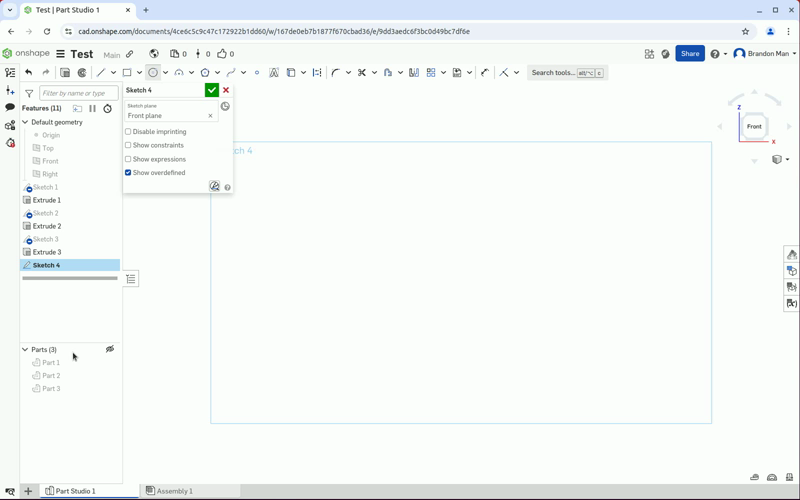
key_down(shift)
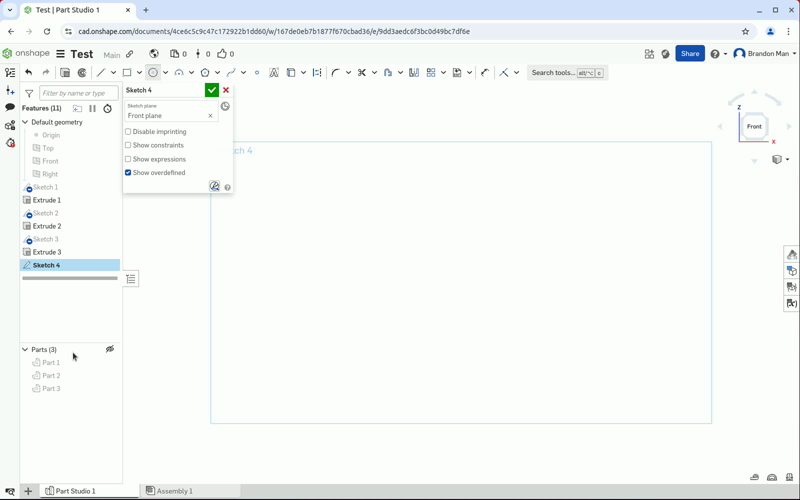
mouse_move(563, 282)
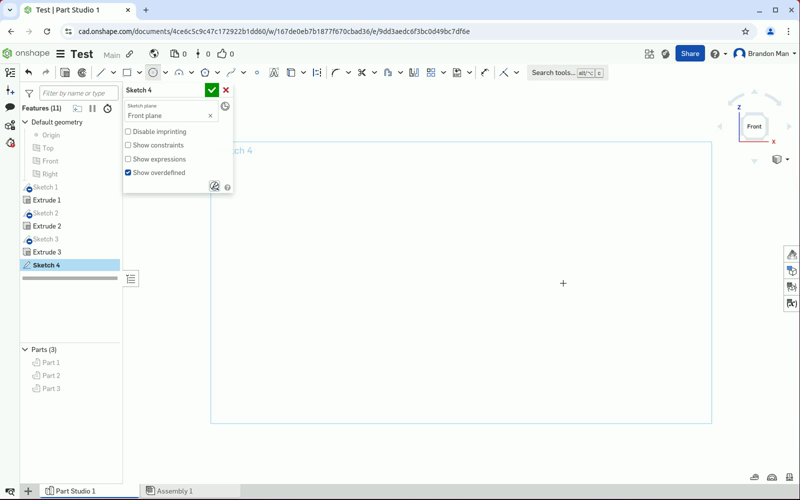
click(563, 282)
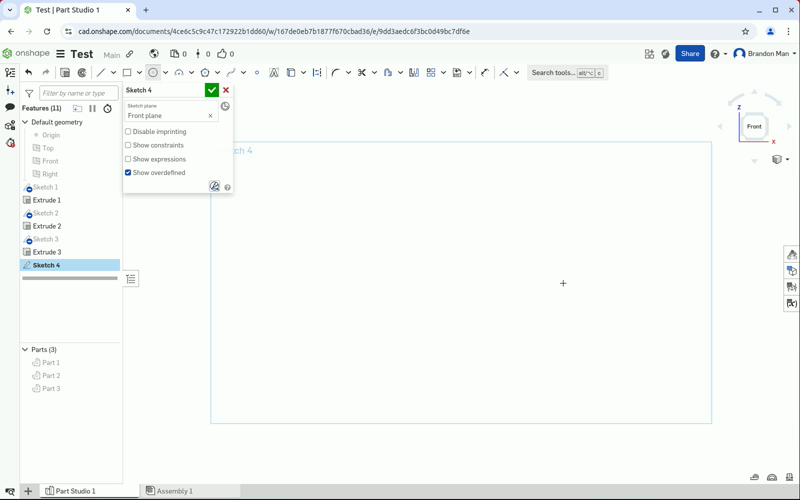
key_up(shift)
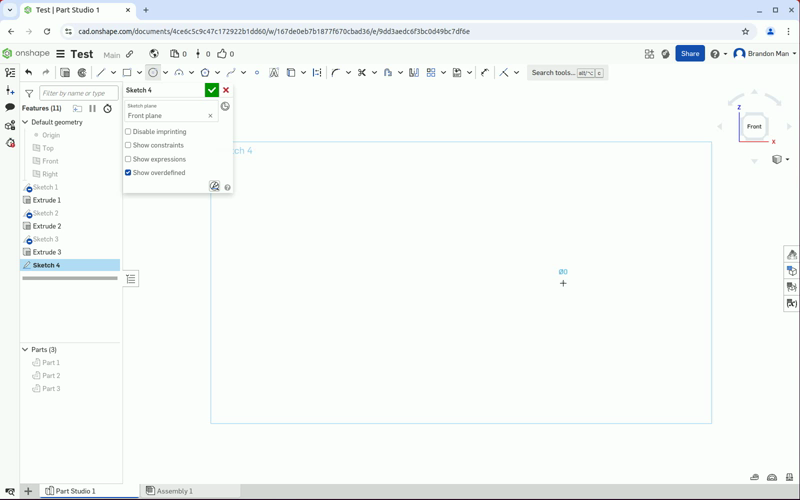
mouse_move(569, 282)
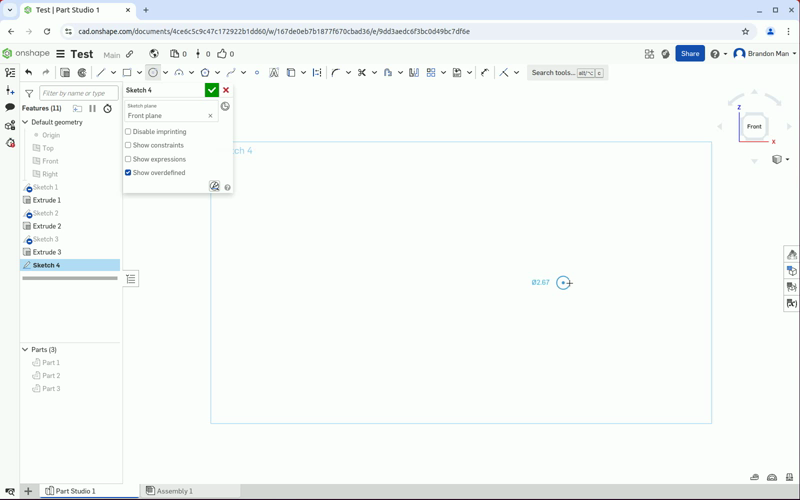
click(569, 282)
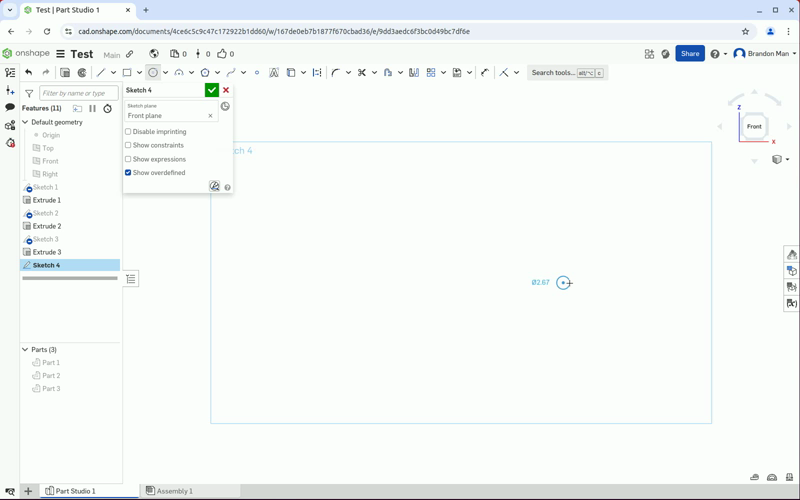
key(esc)
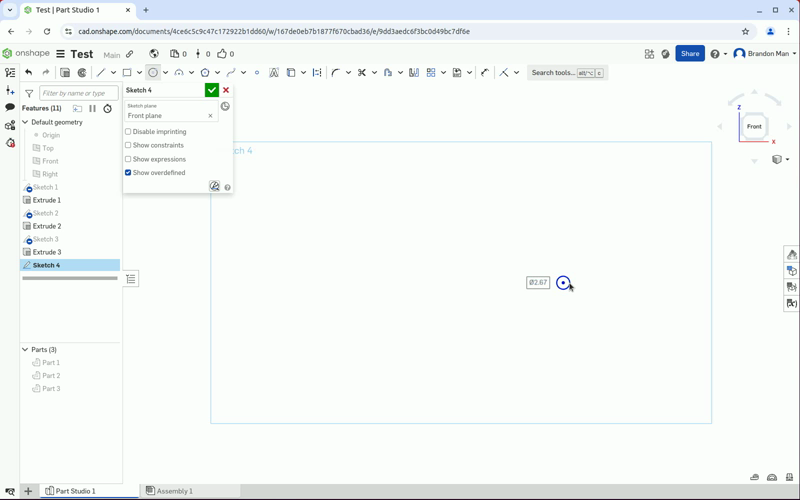
mouse_move(562, 277)
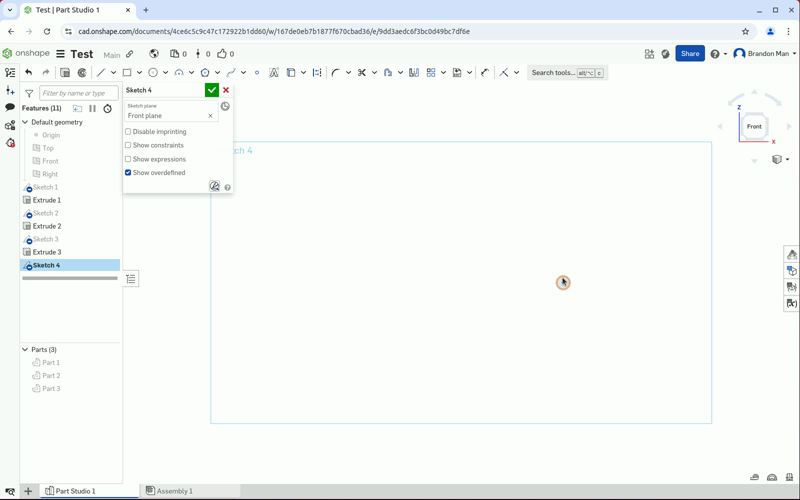
scroll(6)
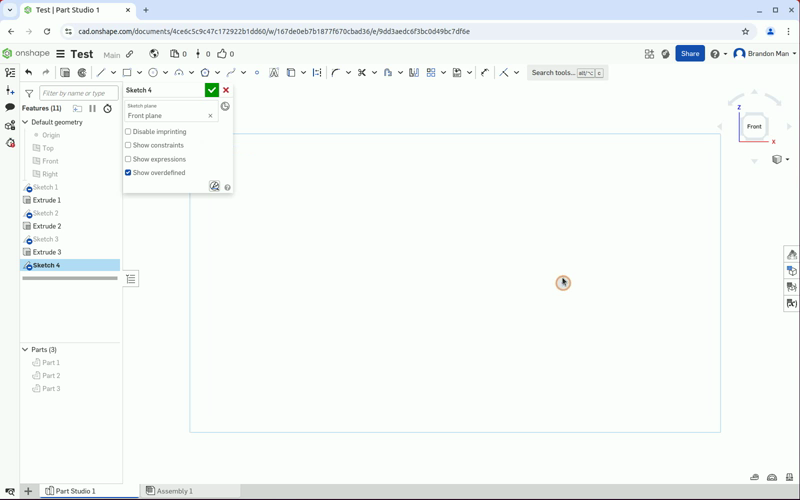
scroll(6)
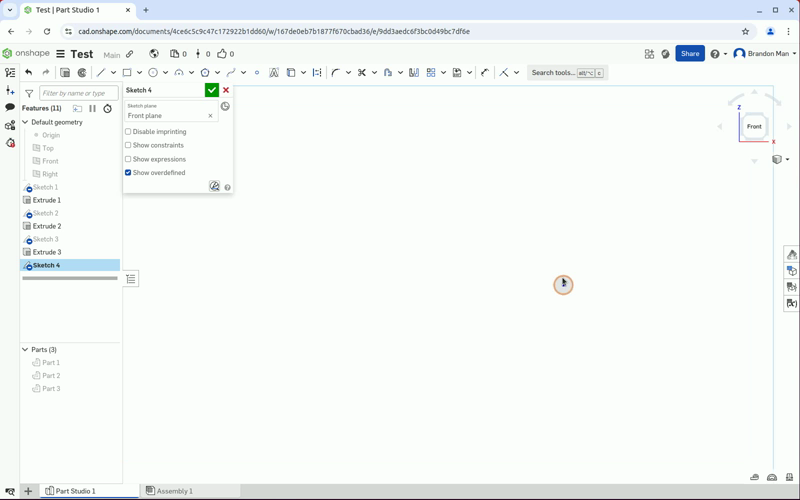
scroll(6)
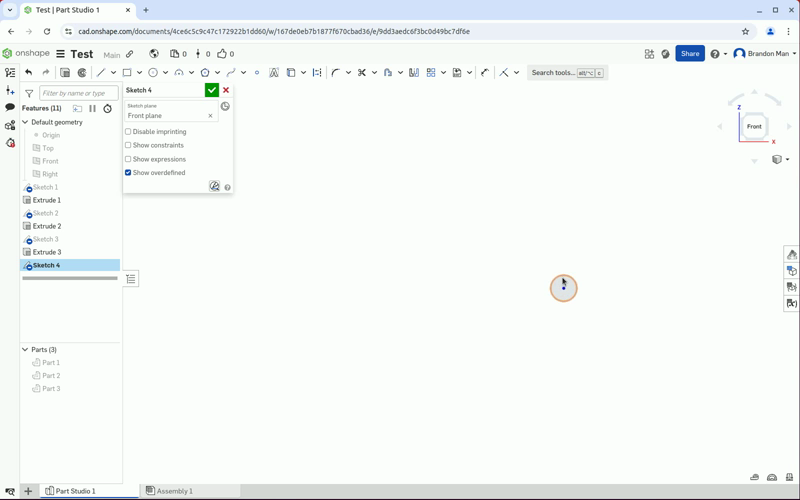
scroll(6)
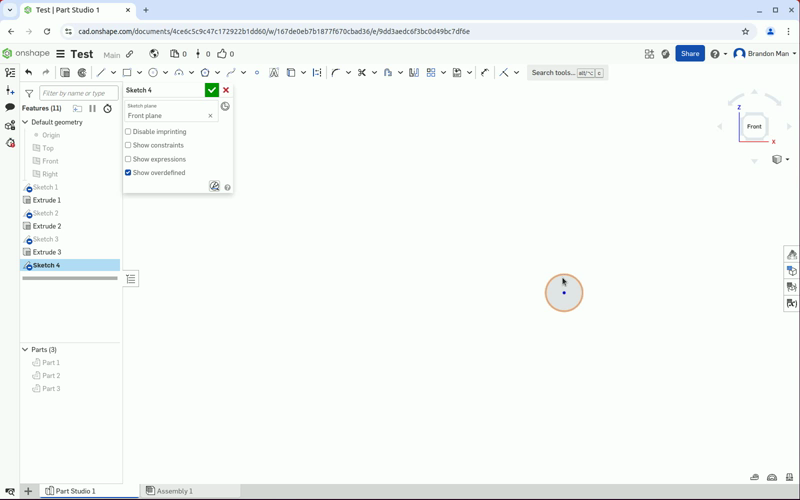
scroll(6)
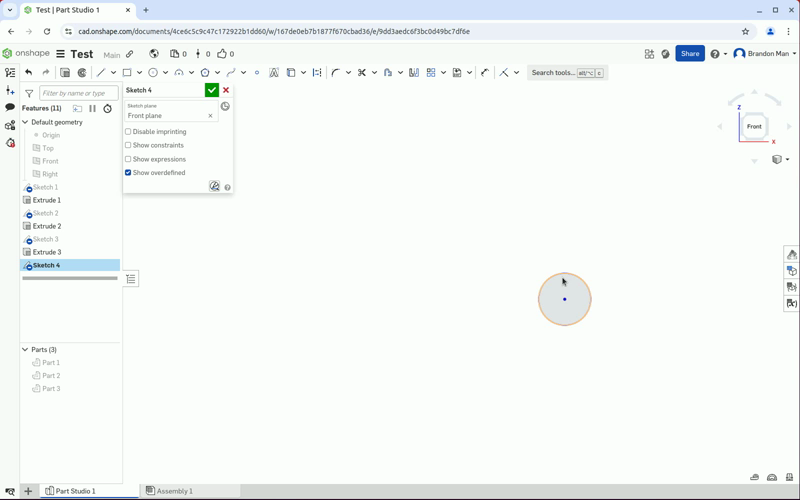
scroll(6)
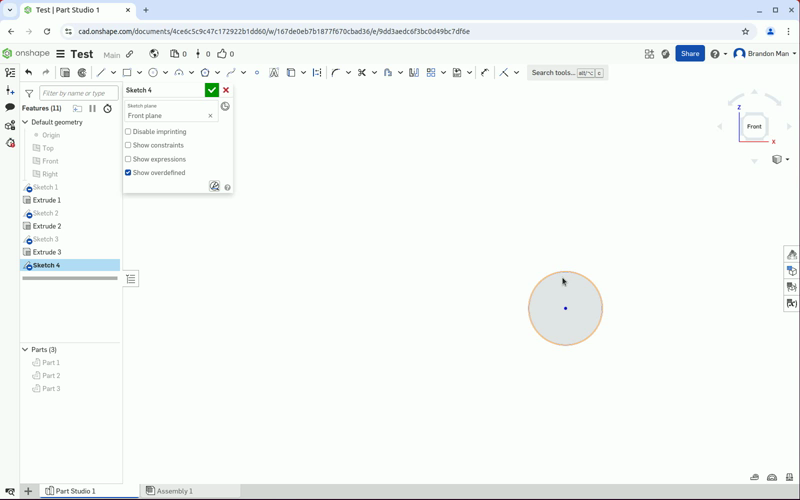
scroll(6)
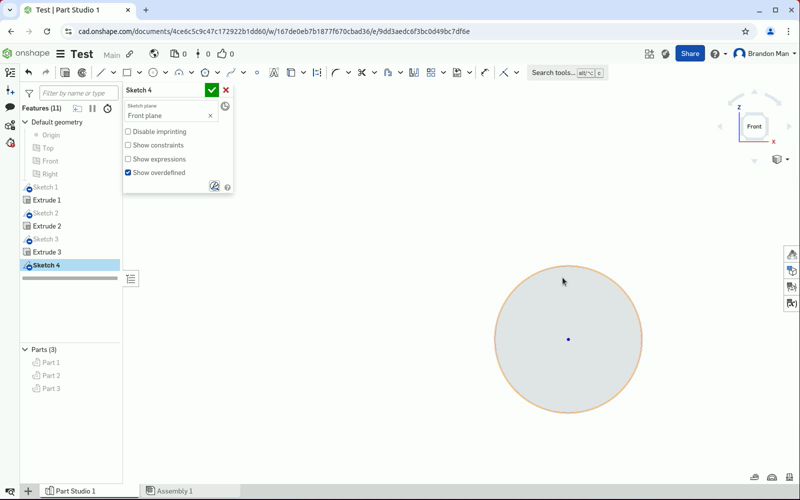
click(562, 277)
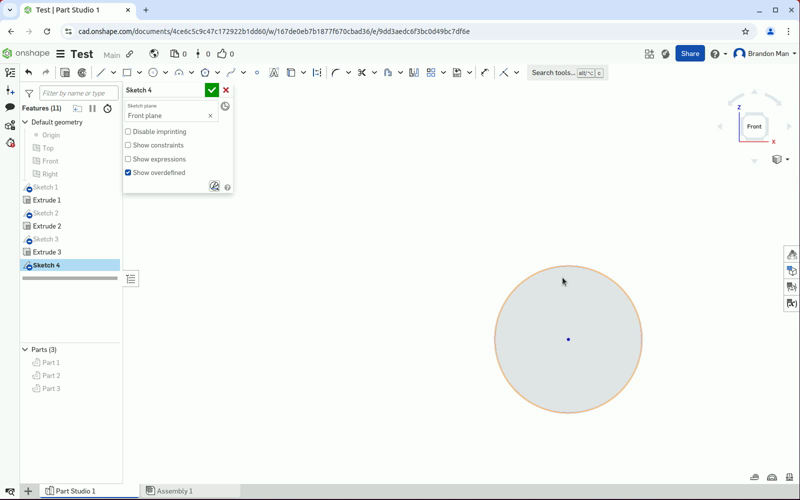
scroll(-6)
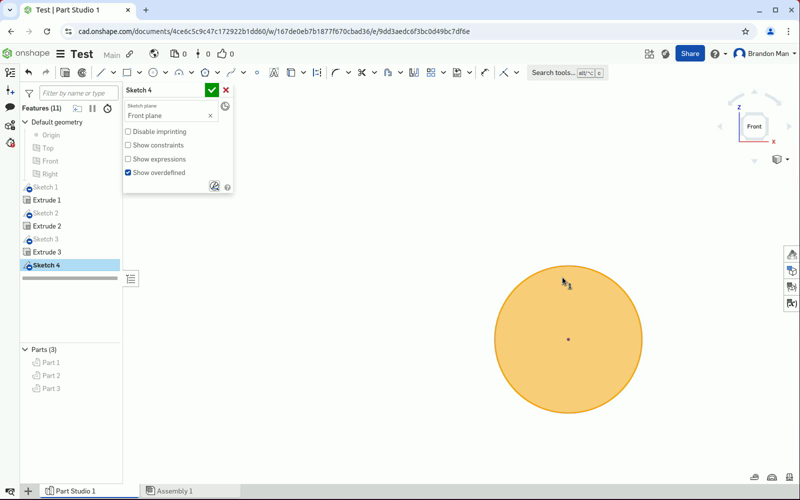
scroll(-6)
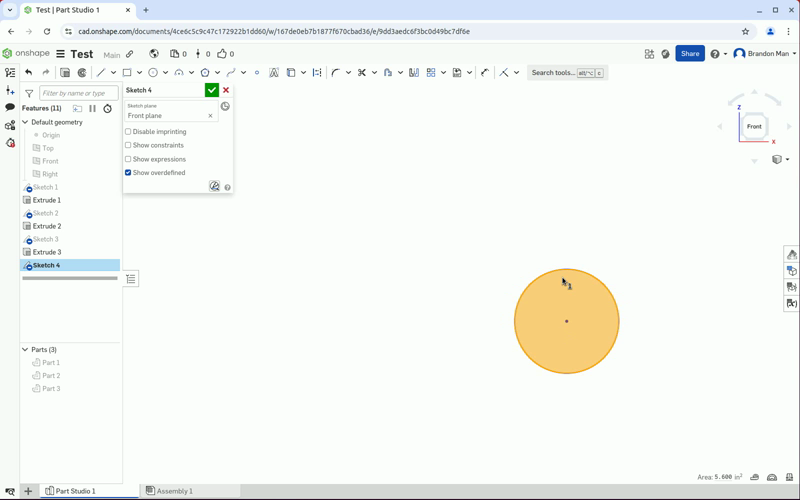
scroll(-6)
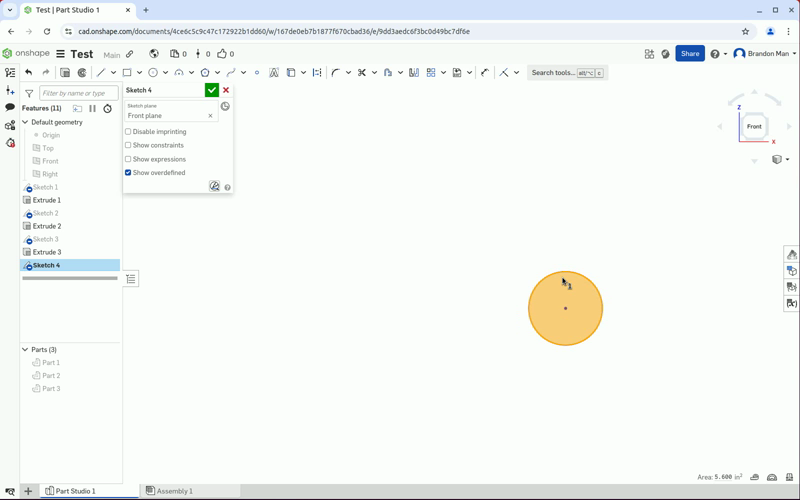
scroll(-6)
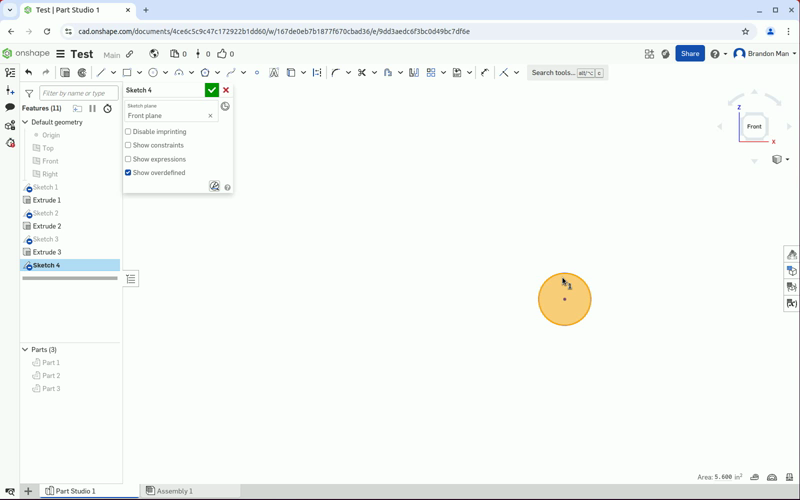
scroll(-6)
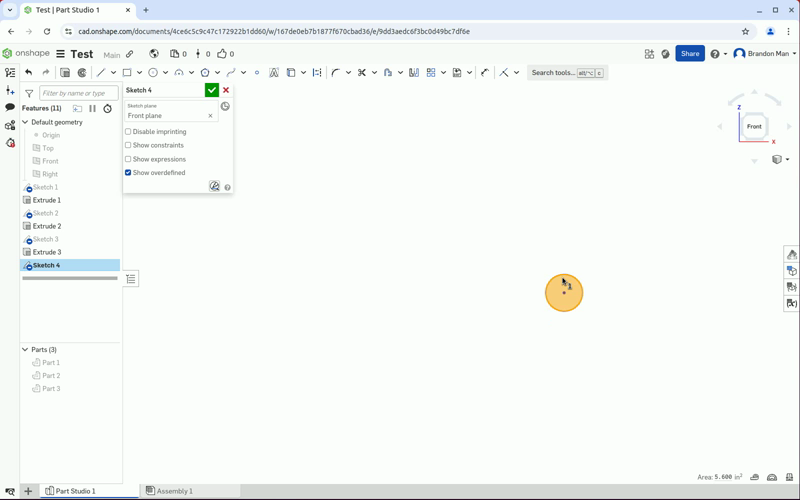
scroll(-6)
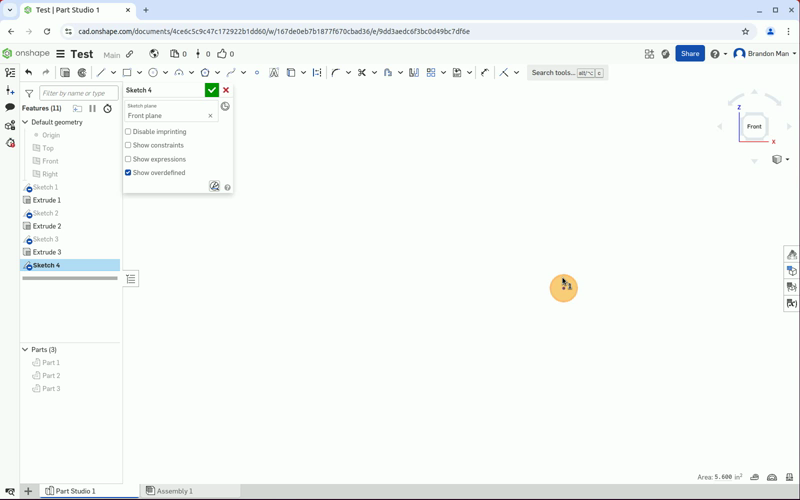
scroll(-6)
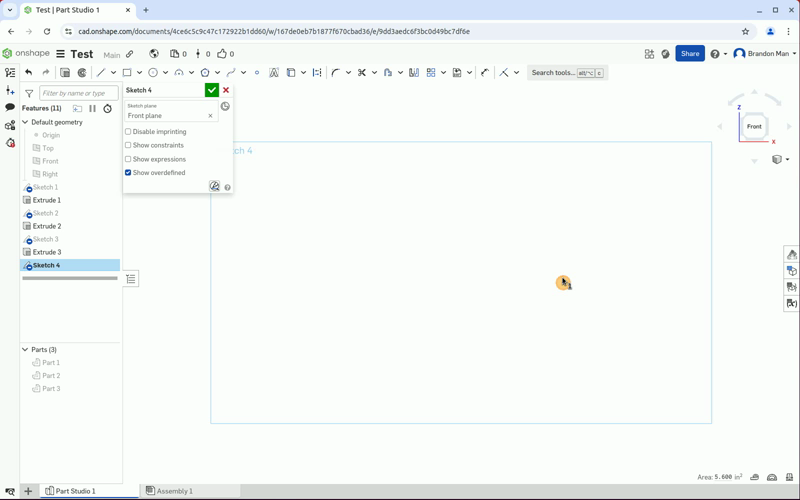
mouse_move(73, 352)
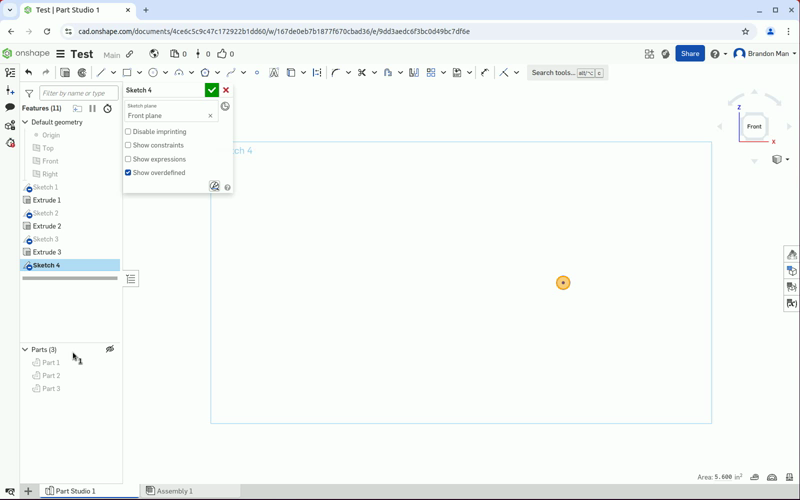
key(shift+y)
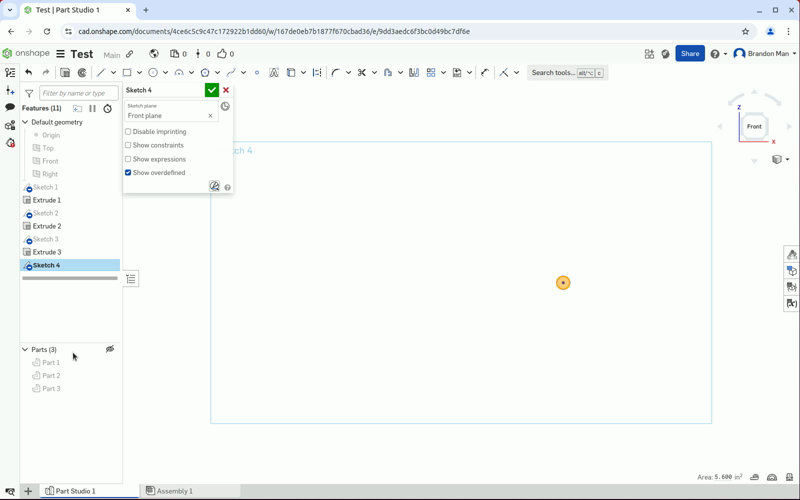
key(shift+e)
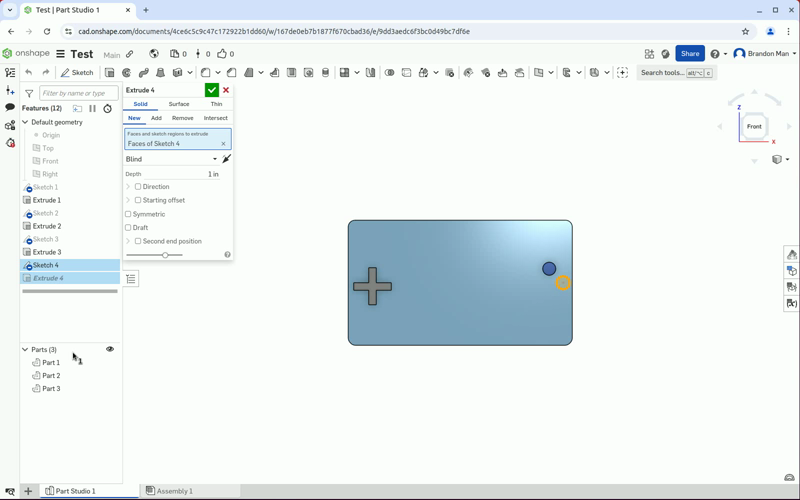
mouse_move(143, 106)
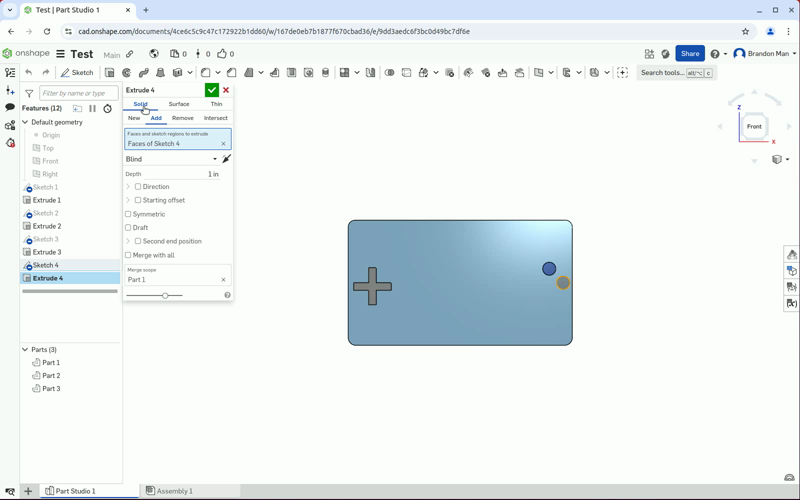
click(143, 106)
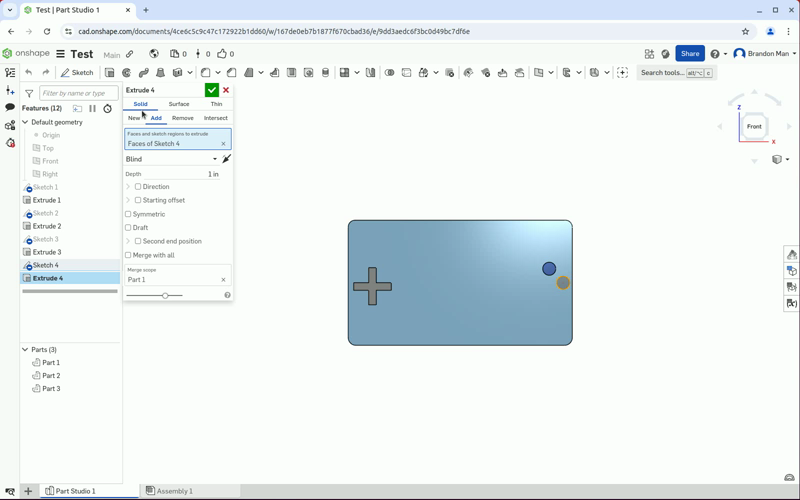
mouse_move(137, 120)
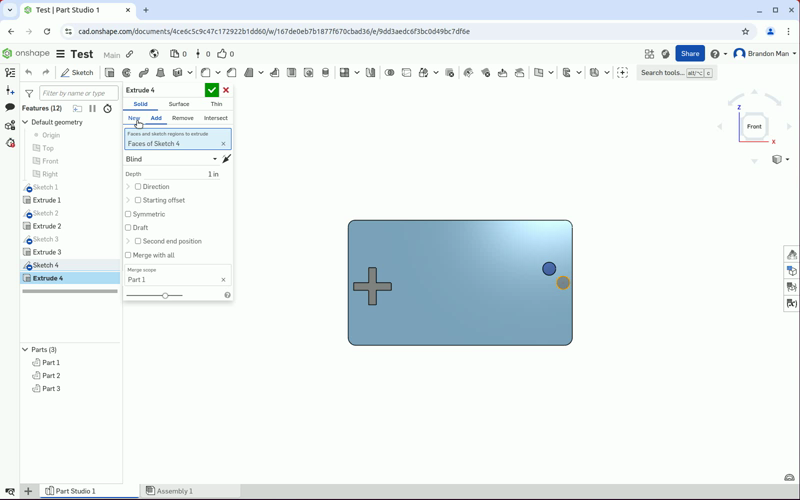
click(137, 120)
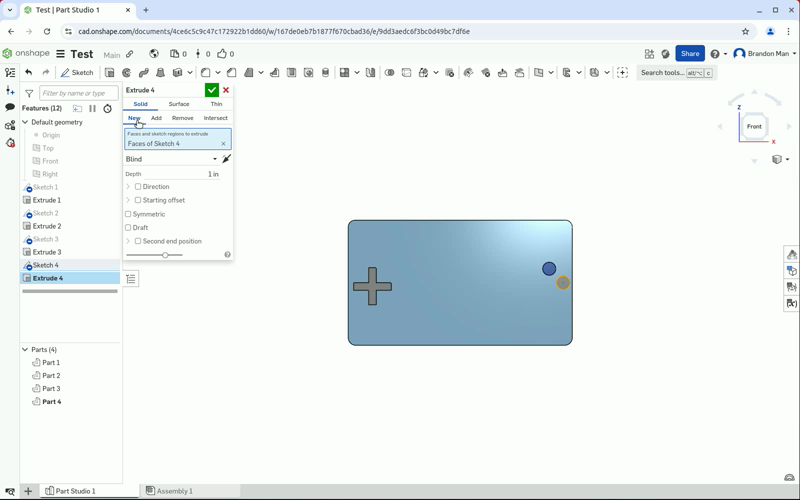
key(tab, 4)
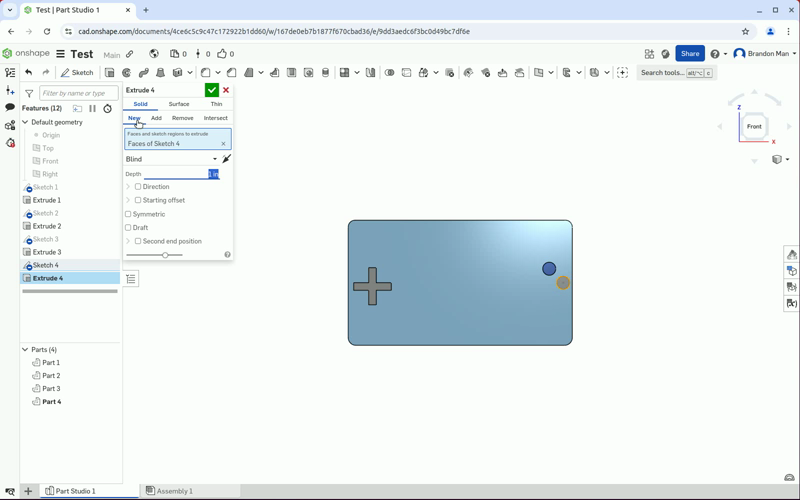
text(1.444)
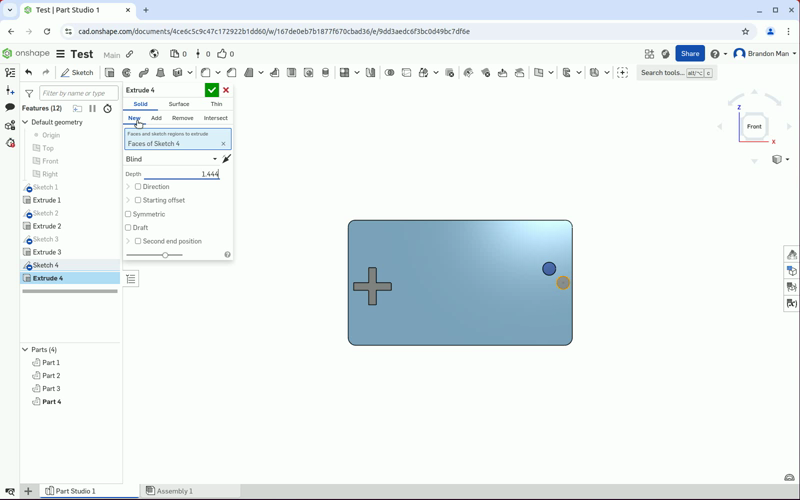
key(enter)
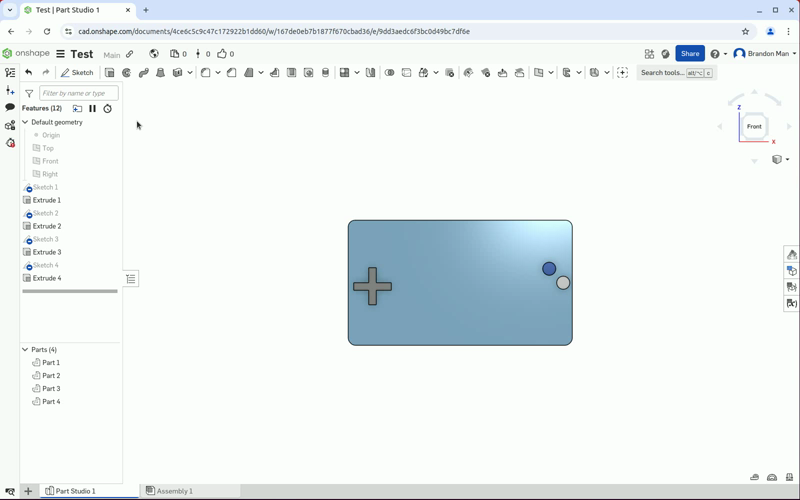
key(shift+h)
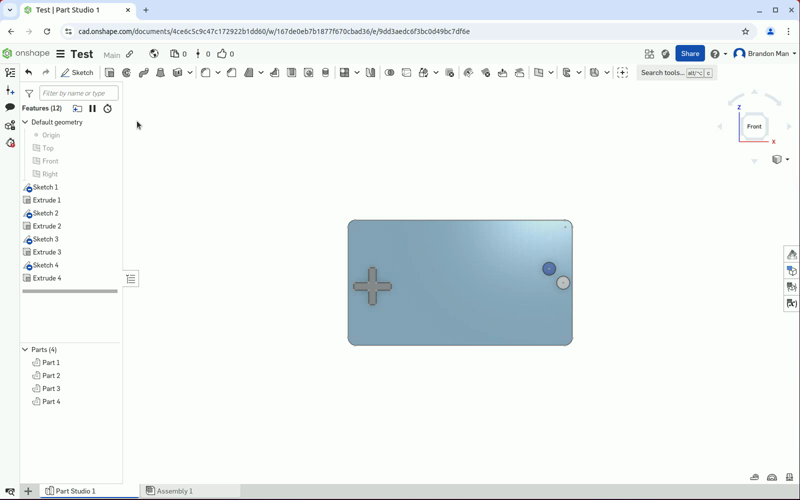
key(shift+h)
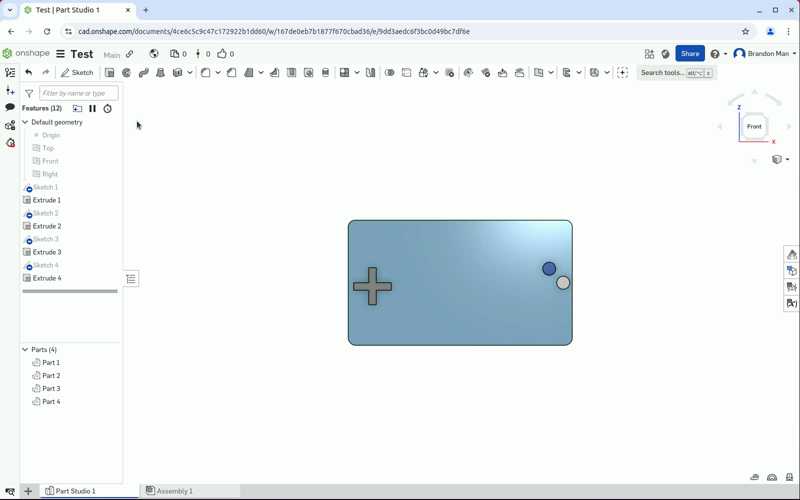
mouse_move(73, 189)
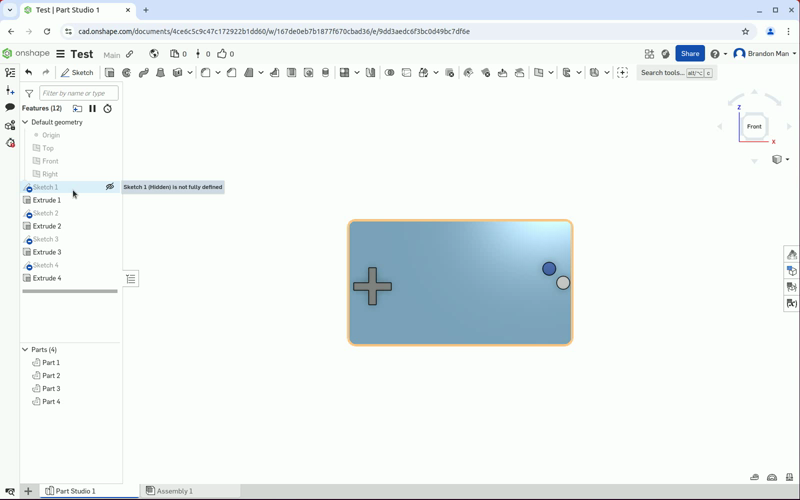
click(73, 189)
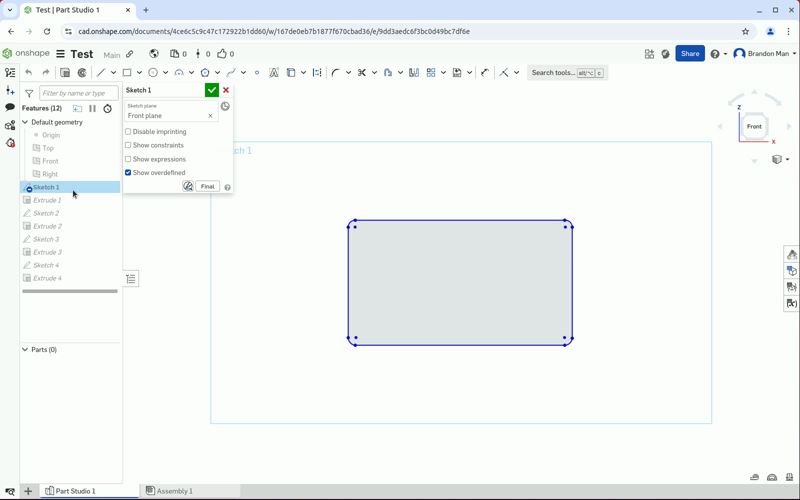
mouse_move(229, 92)
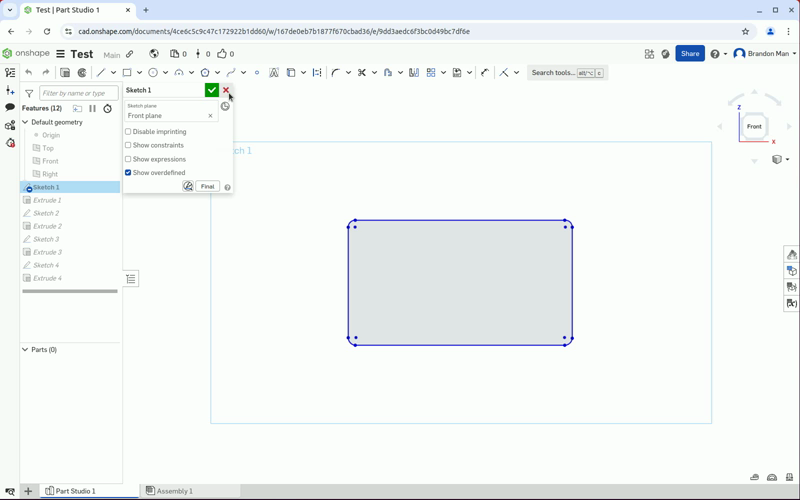
click(229, 92)
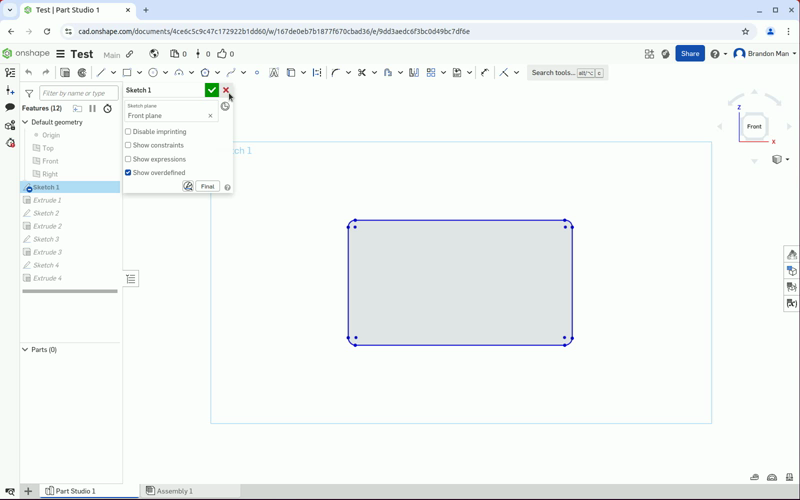
key(shift+s)
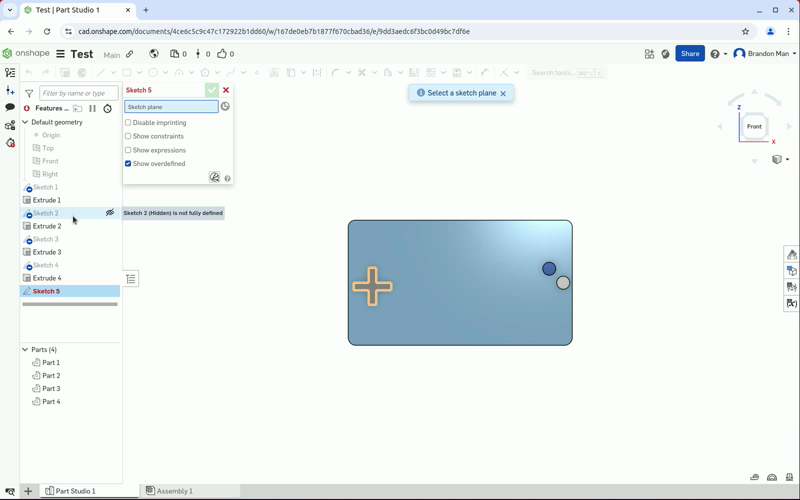
scroll(3)
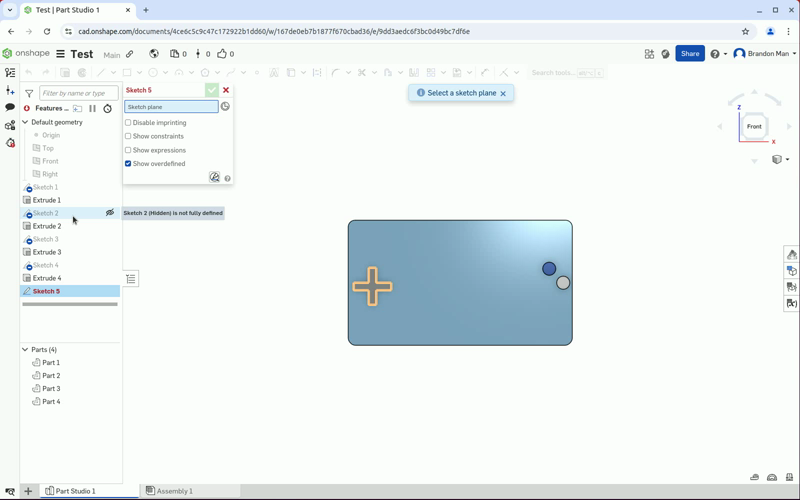
mouse_move(73, 163)
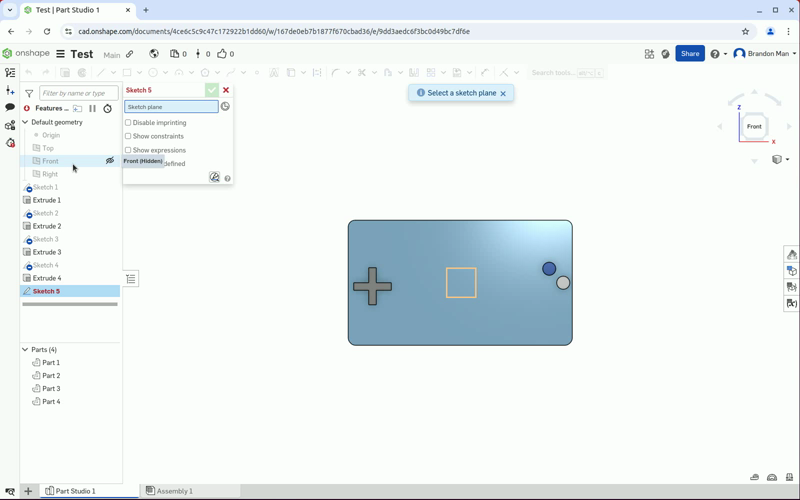
click(73, 163)
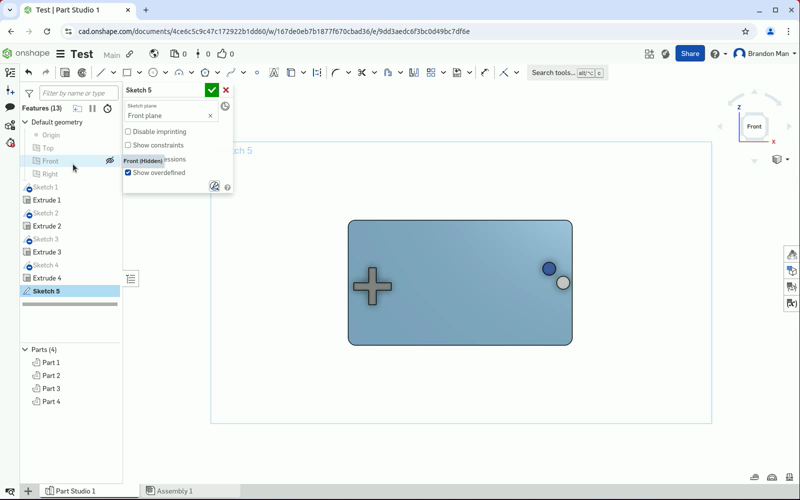
mouse_move(73, 352)
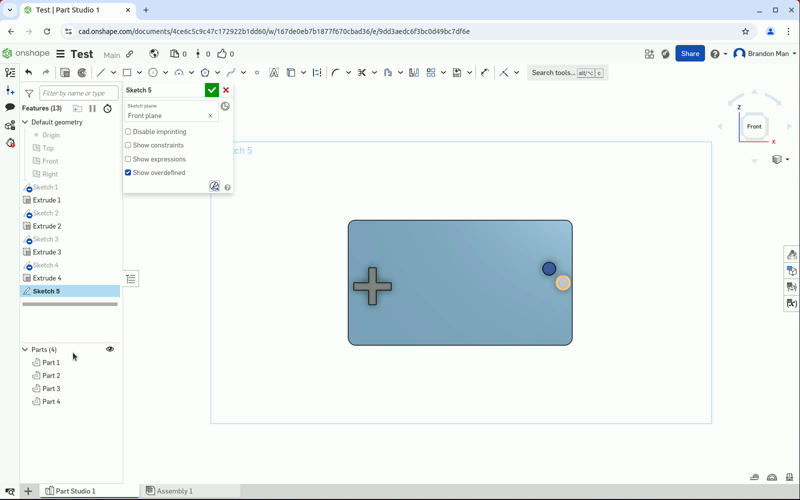
key(y)
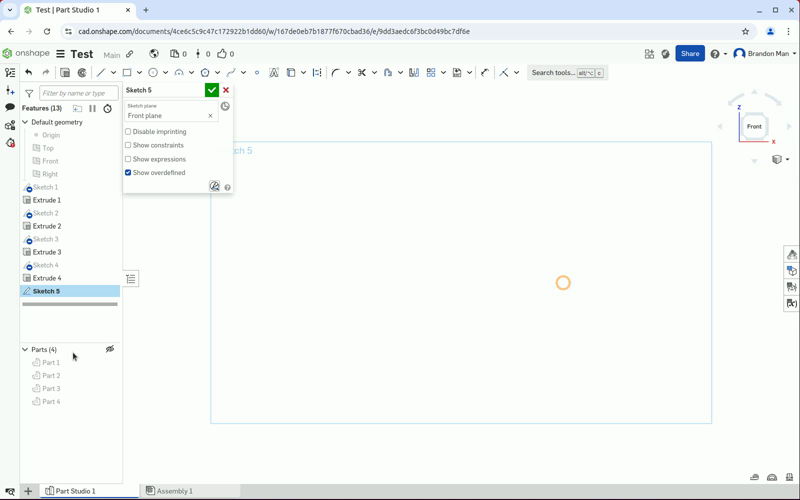
key(c)
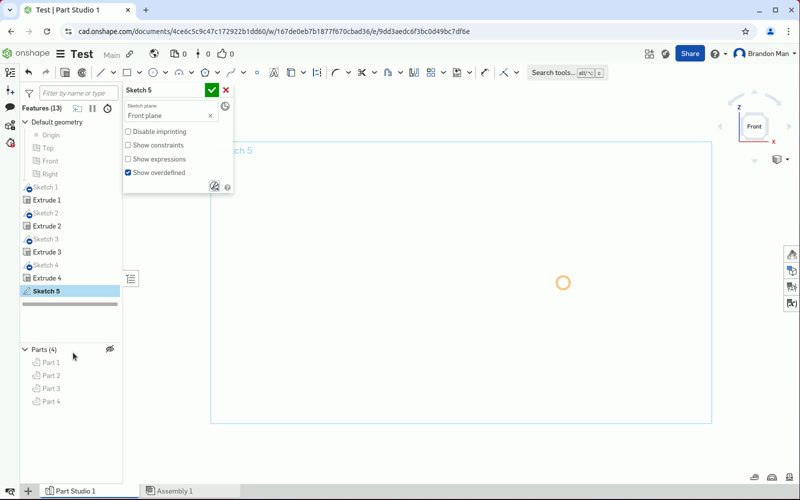
key_down(shift)
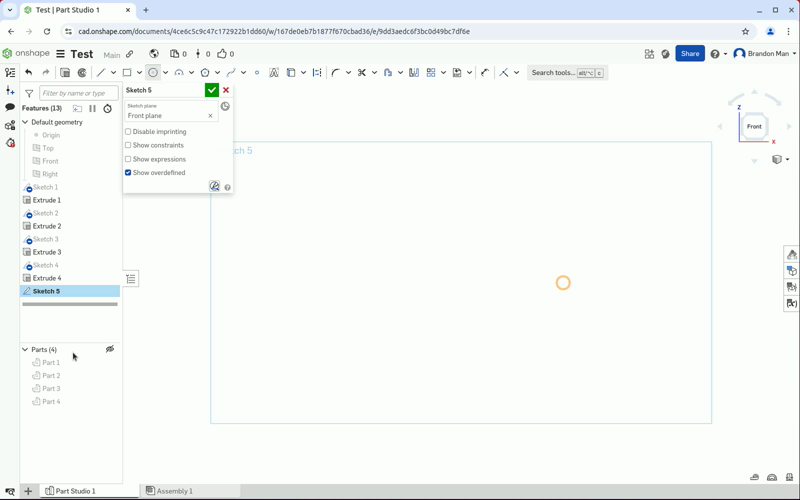
mouse_move(549, 297)
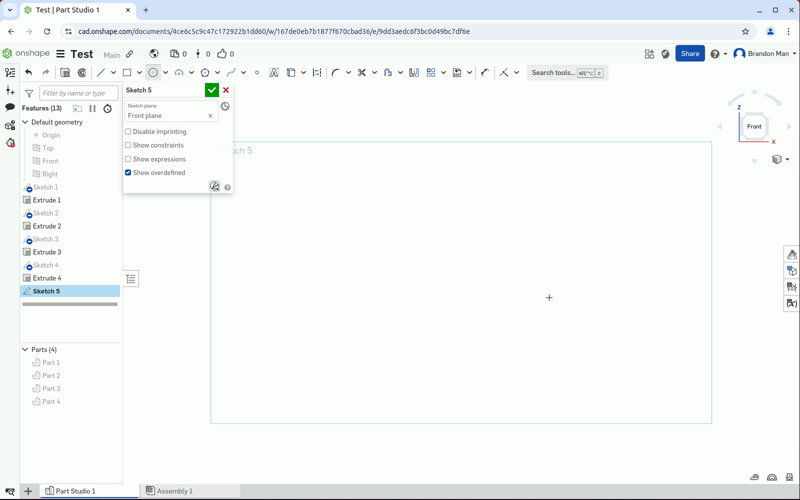
click(549, 297)
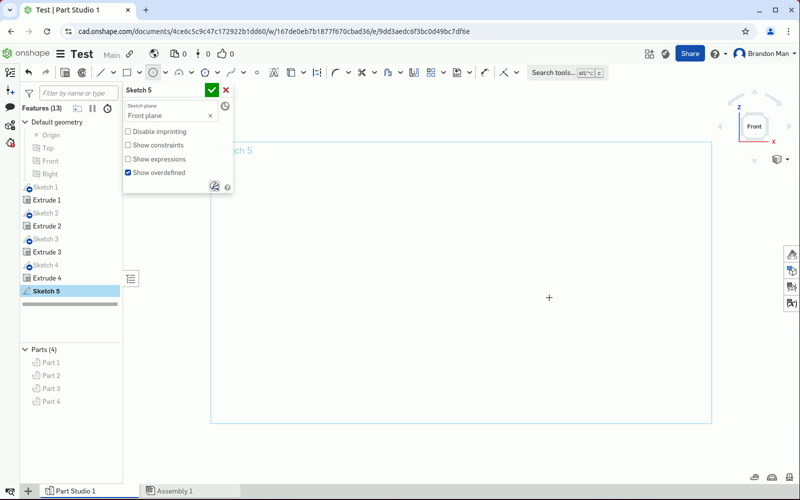
key_up(shift)
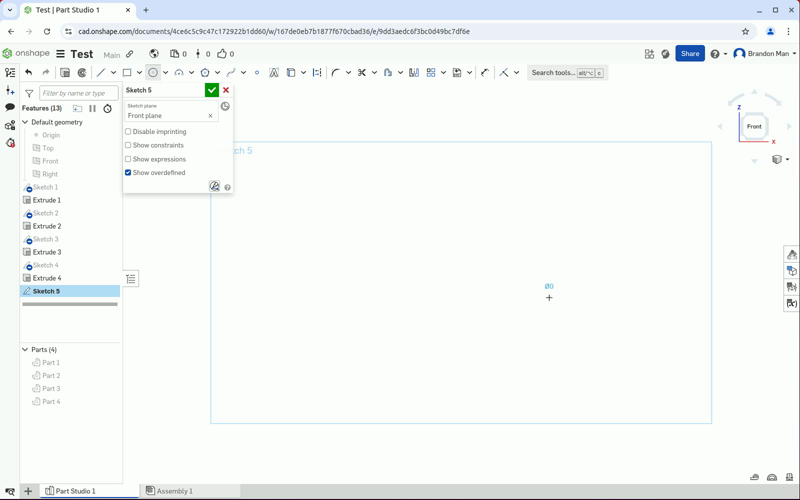
mouse_move(555, 297)
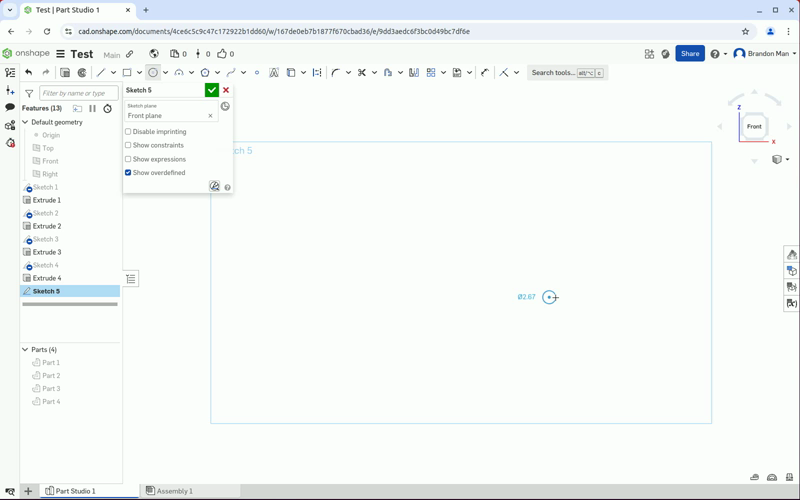
click(555, 297)
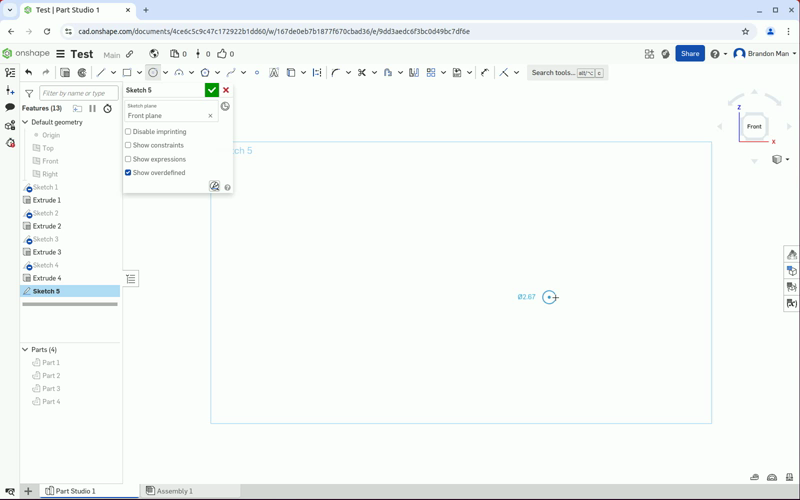
key(esc)
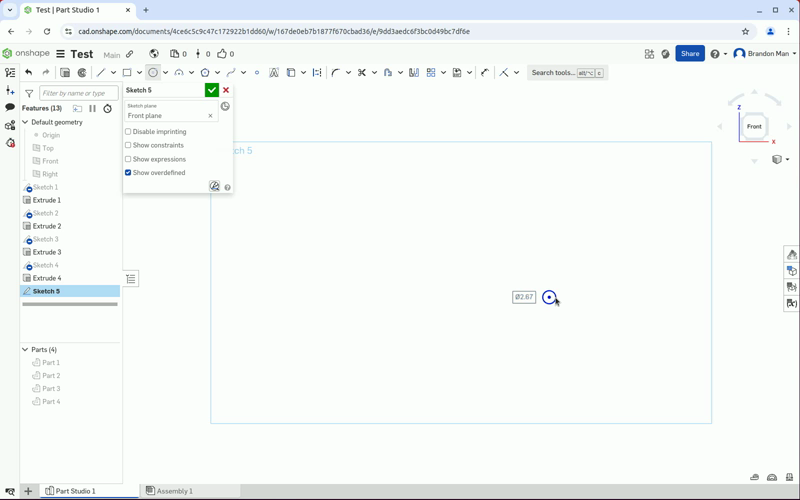
mouse_move(544, 293)
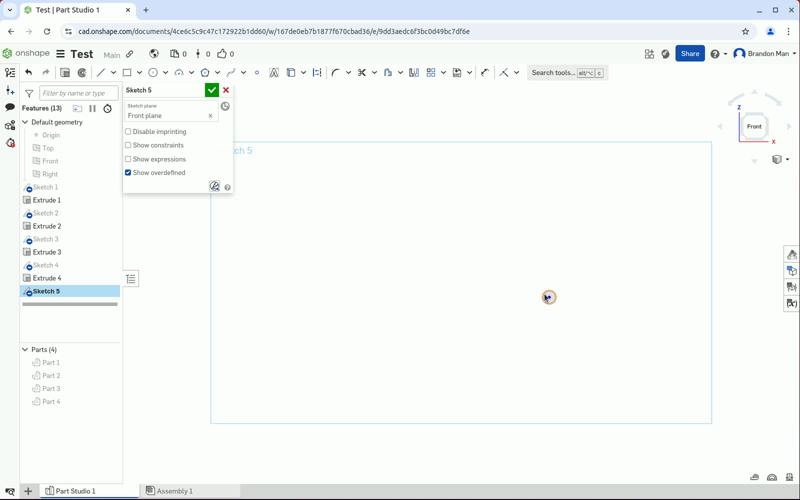
scroll(6)
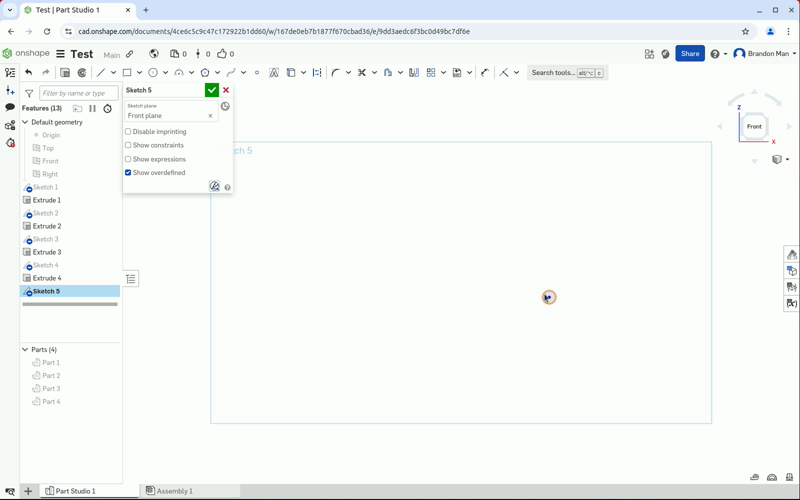
scroll(6)
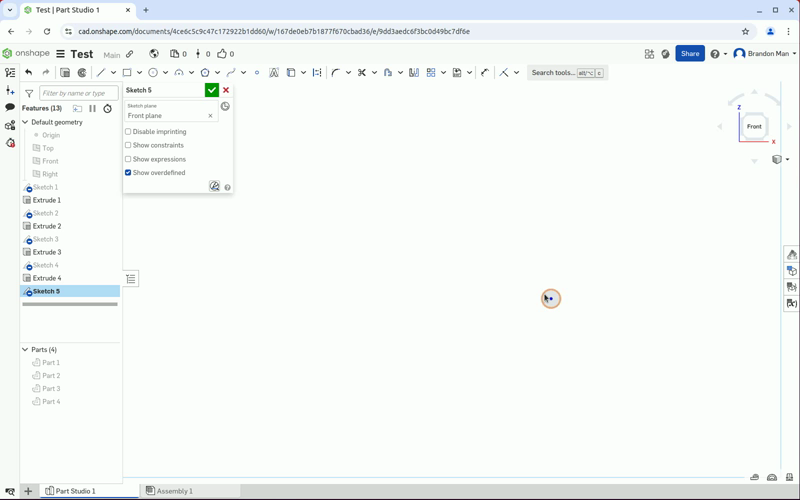
scroll(6)
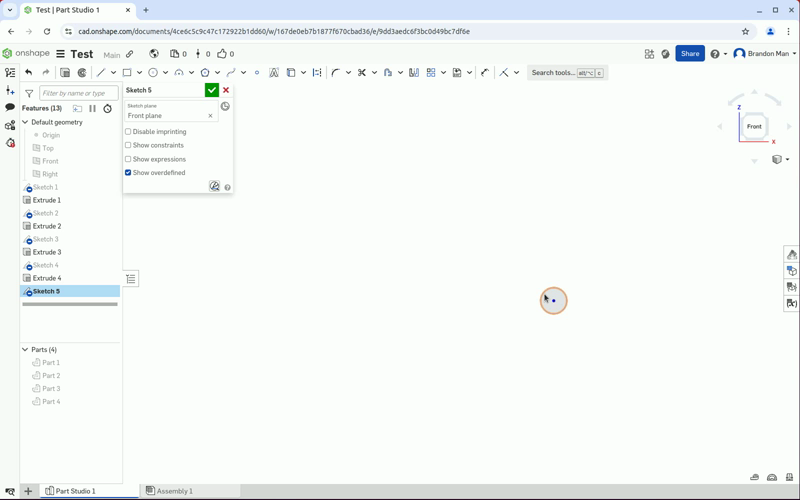
scroll(6)
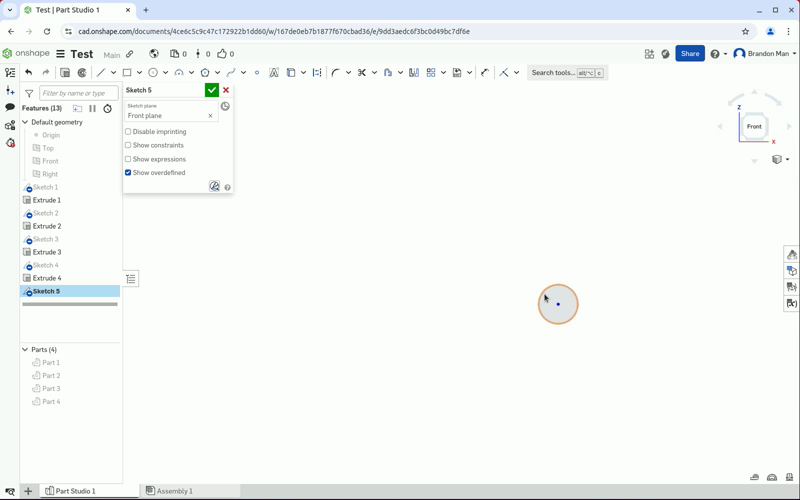
scroll(6)
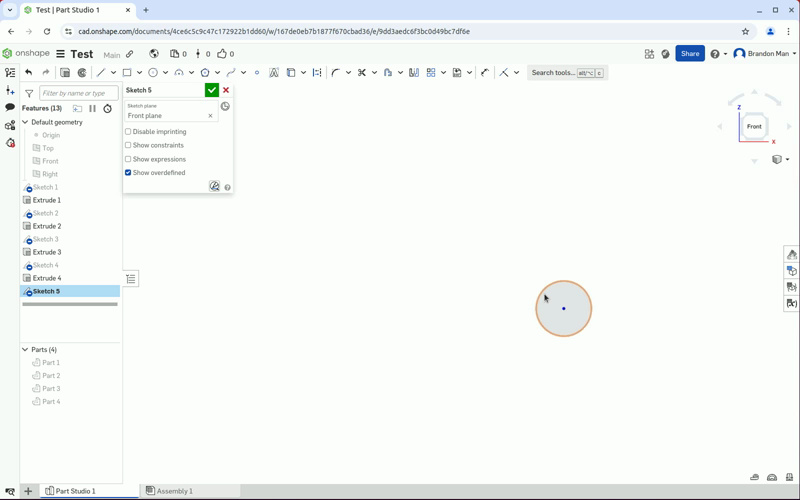
scroll(6)
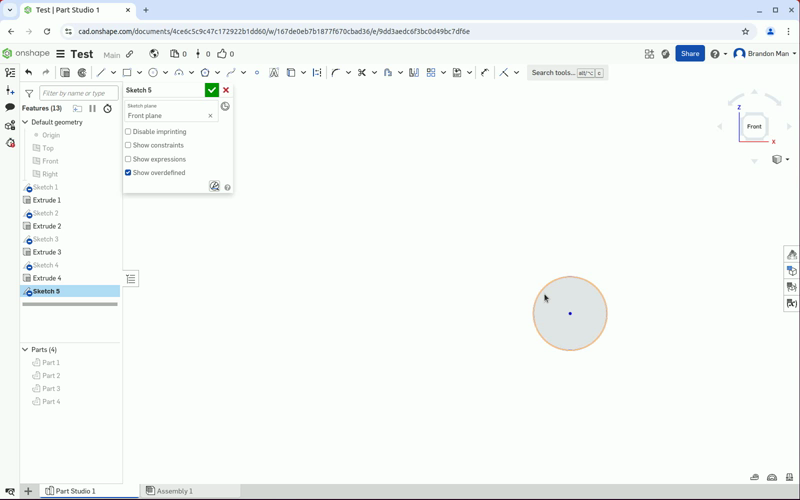
scroll(6)
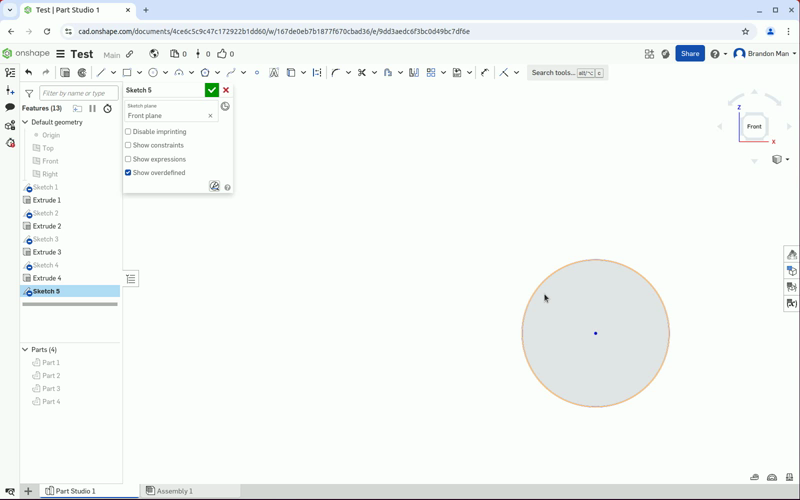
click(544, 293)
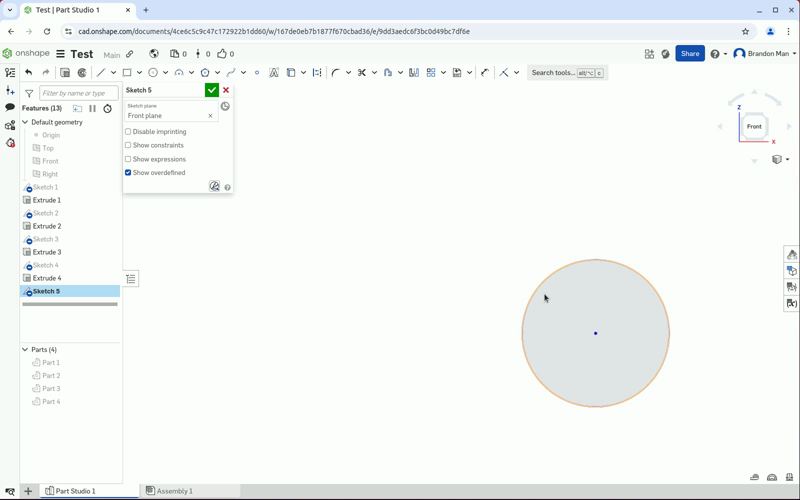
scroll(-6)
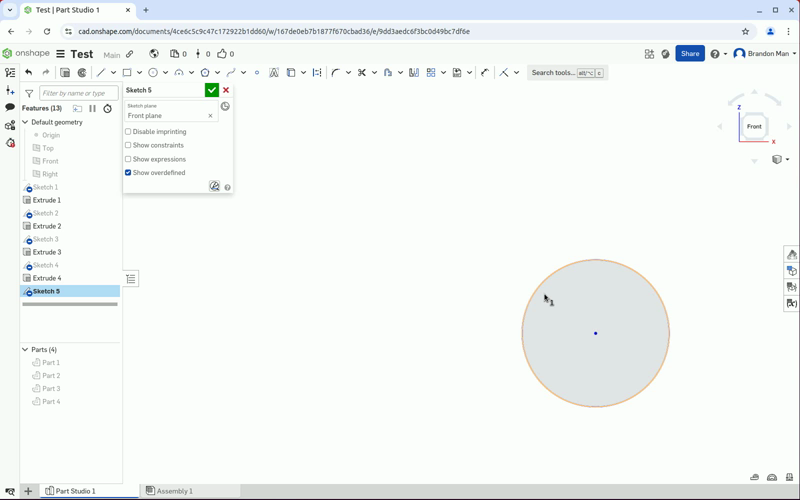
scroll(-6)
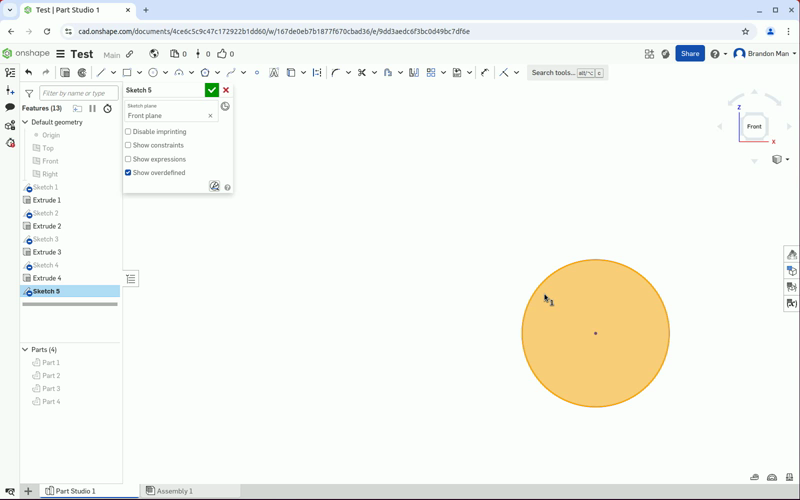
scroll(-6)
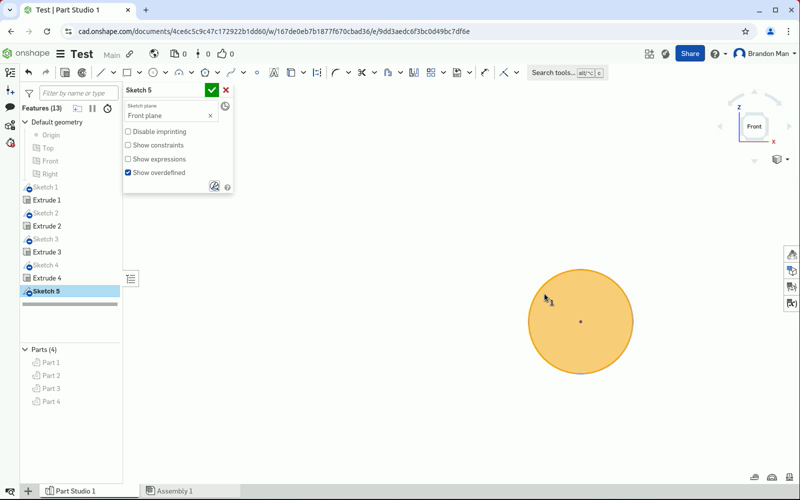
scroll(-6)
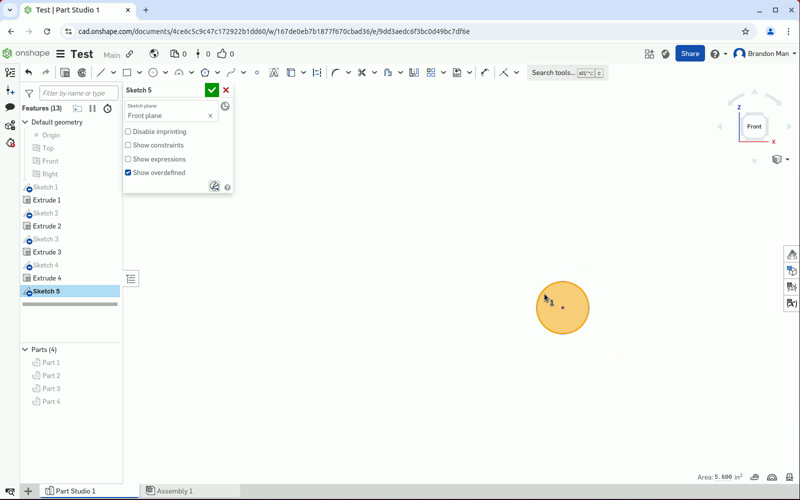
scroll(-6)
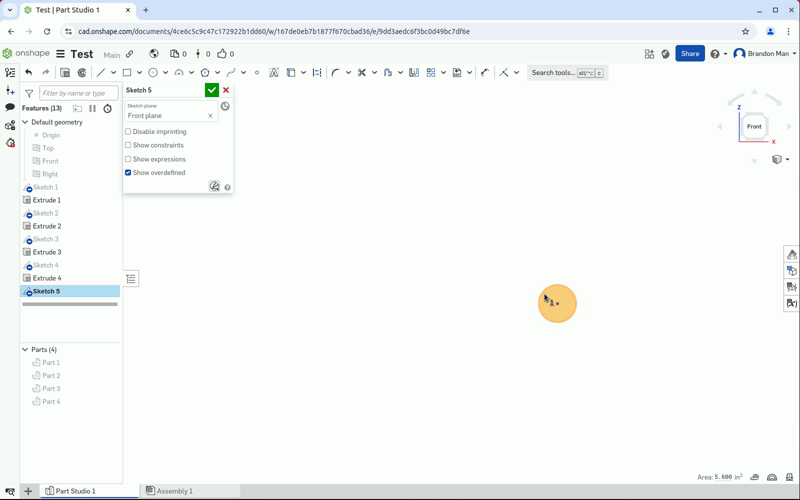
scroll(-6)
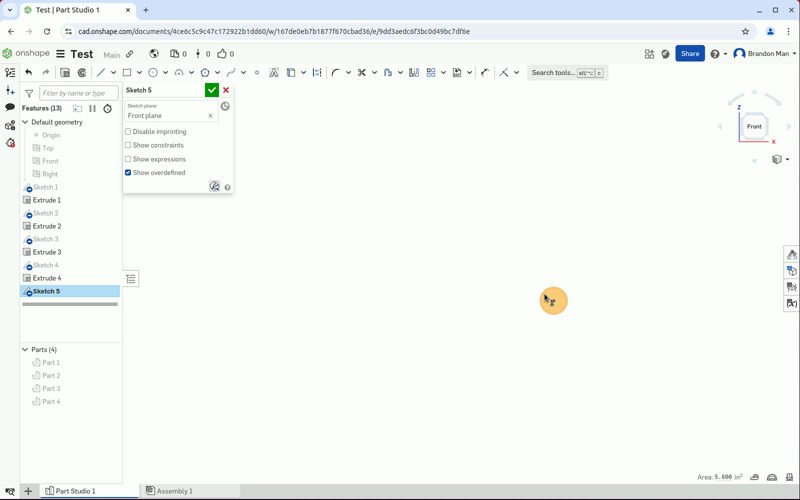
scroll(-6)
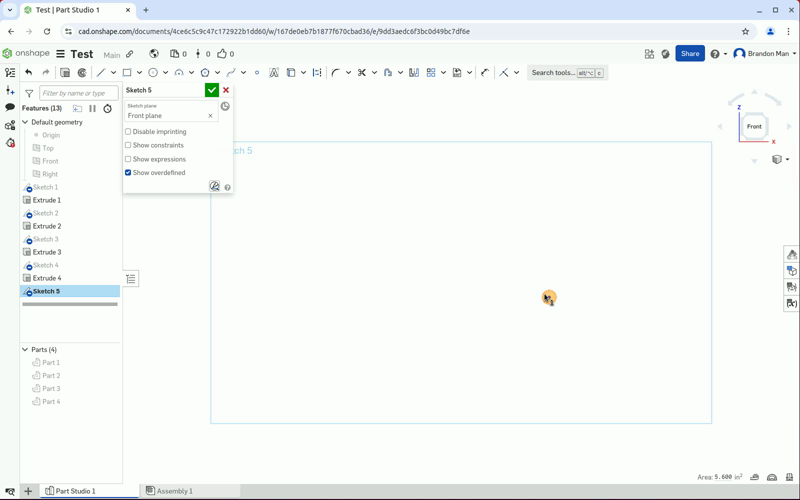
mouse_move(73, 352)
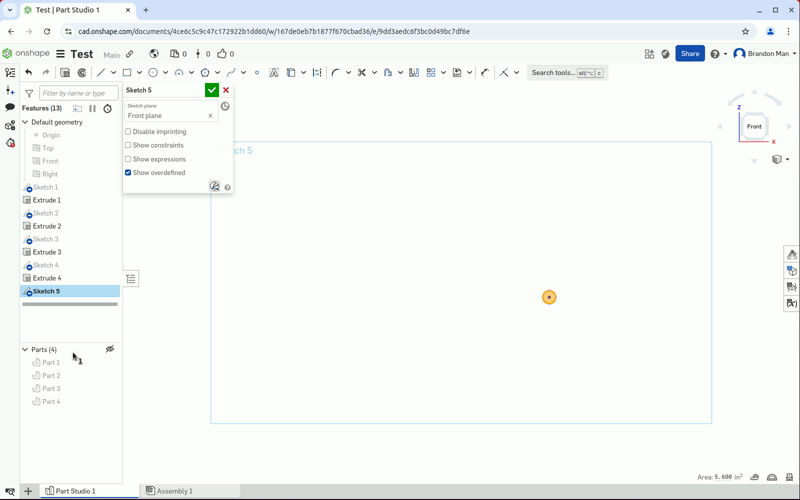
key(shift+y)
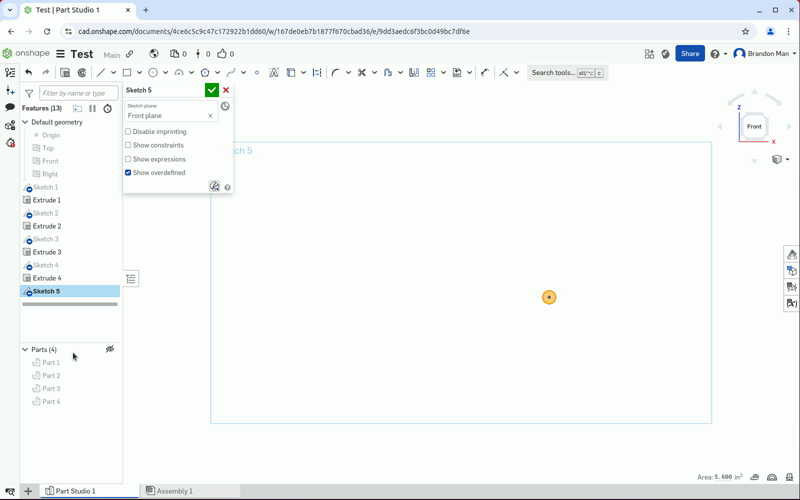
key(shift+e)
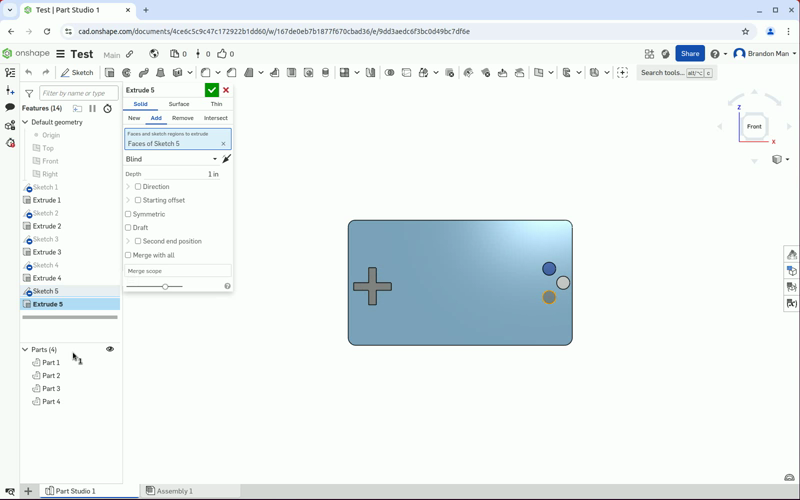
mouse_move(143, 106)
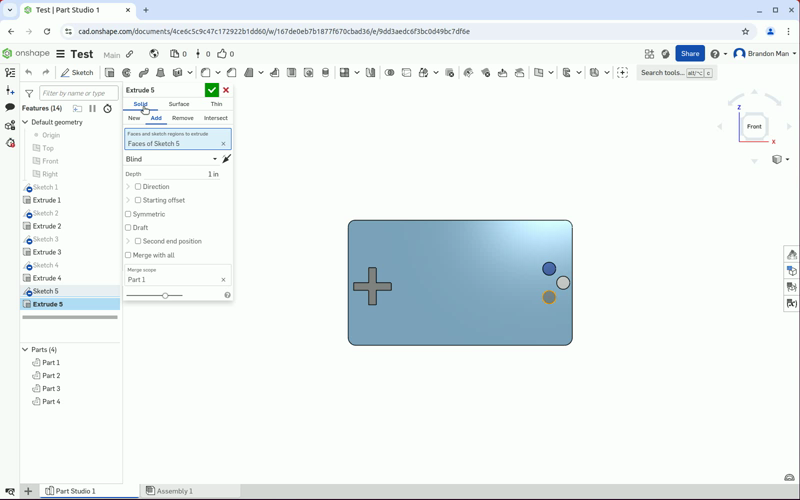
click(143, 106)
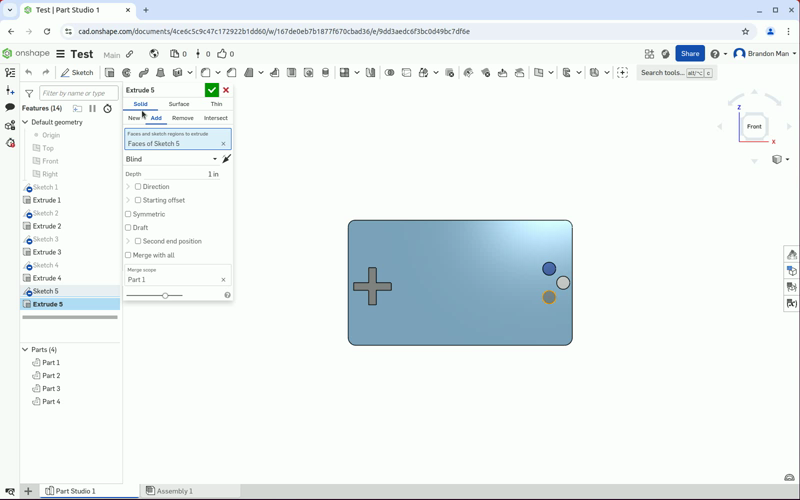
mouse_move(137, 120)
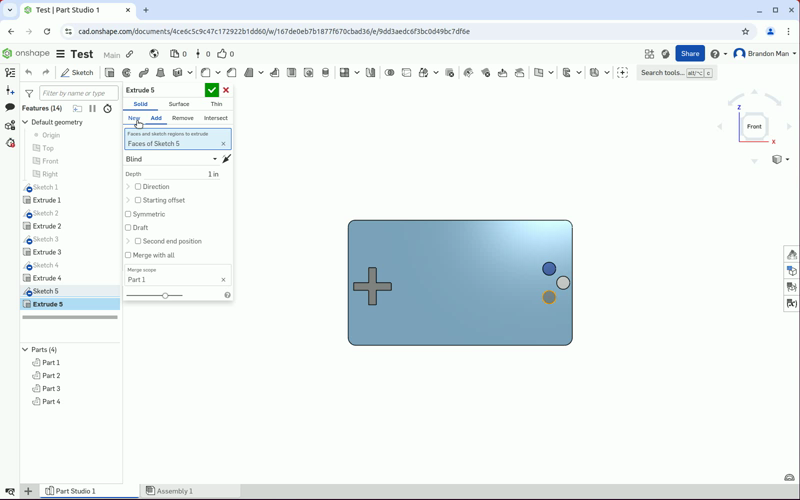
click(137, 120)
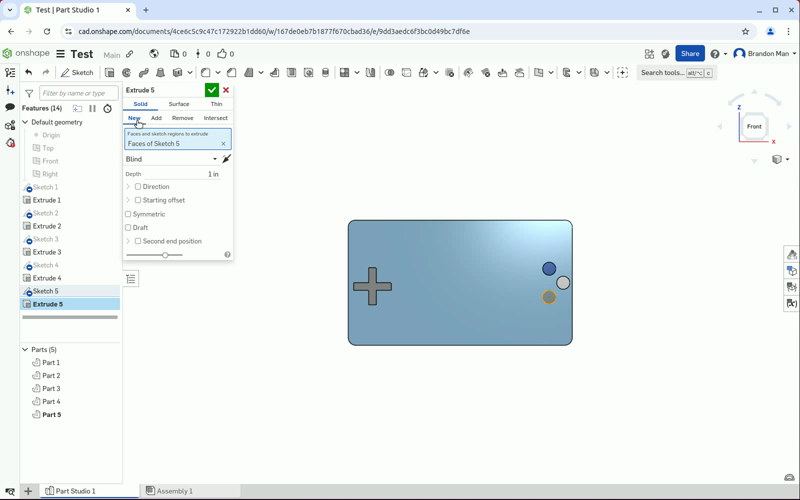
key(tab, 4)
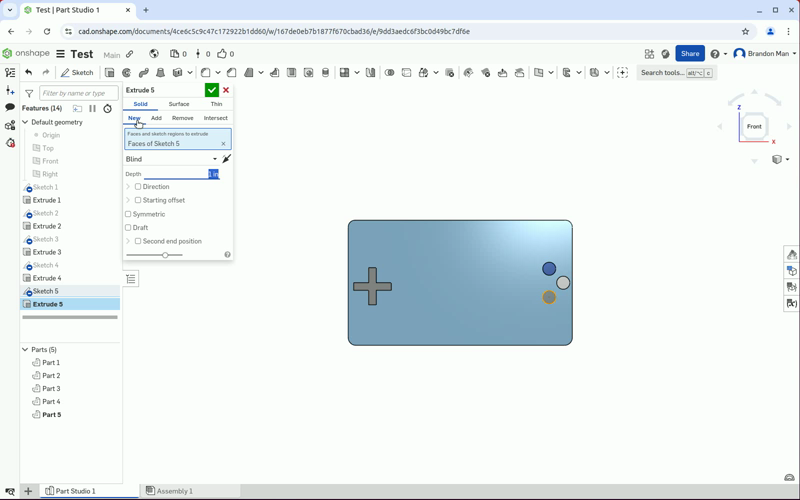
text(1.444)
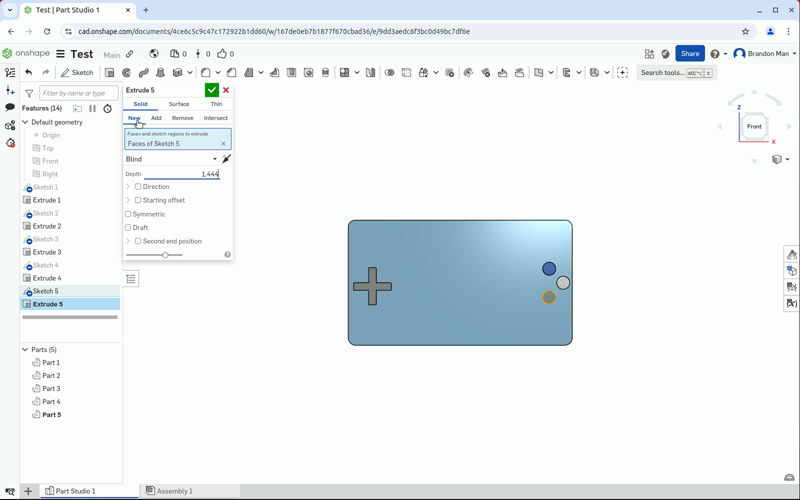
key(enter)
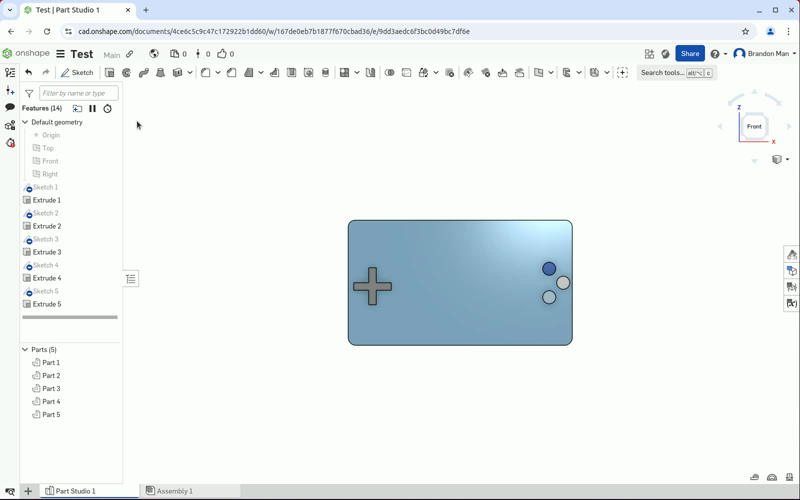
key(shift+h)
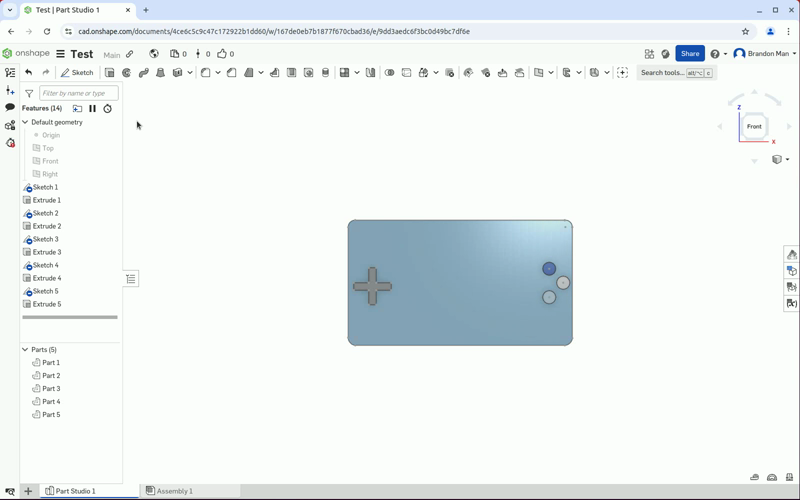
key(shift+h)
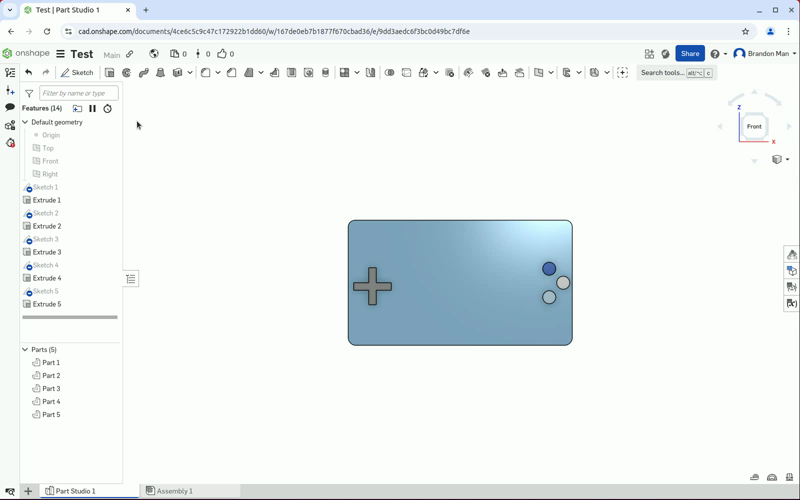
mouse_move(73, 189)
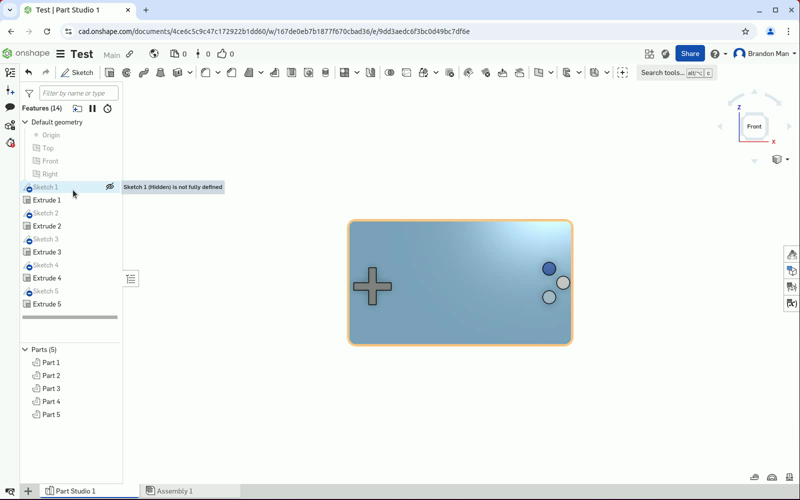
click(73, 189)
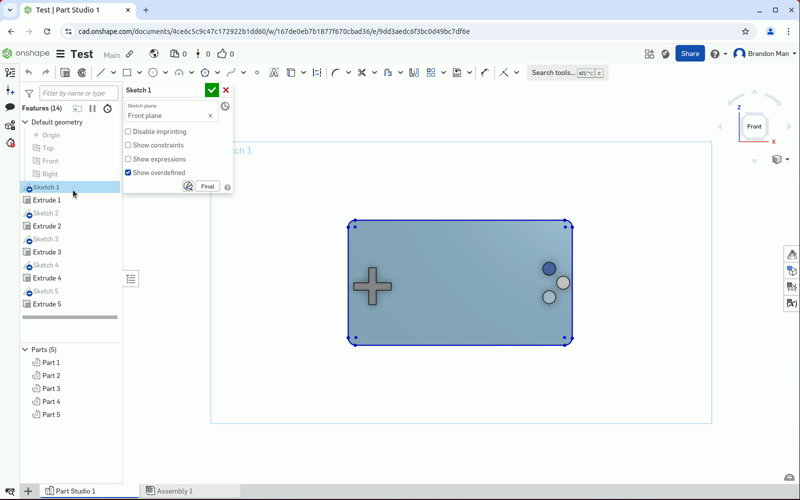
mouse_move(229, 92)
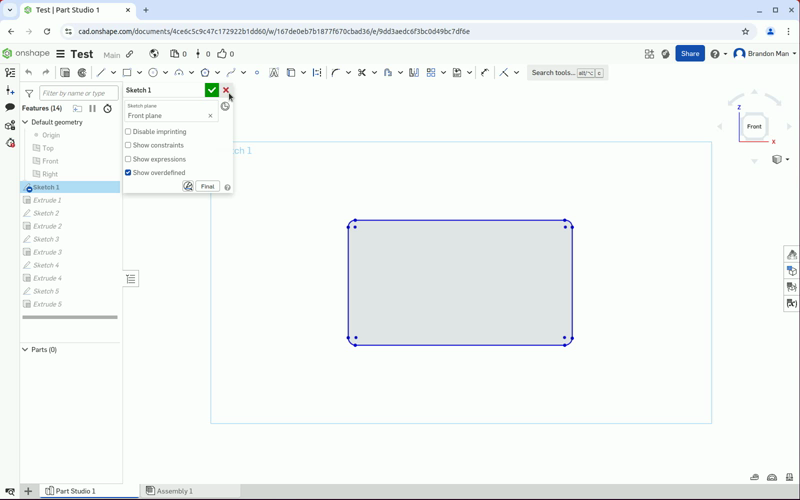
click(229, 92)
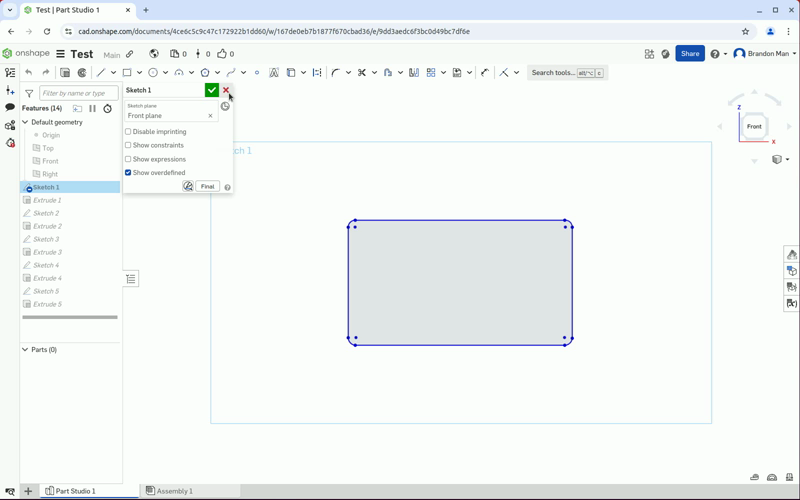
key(shift+s)
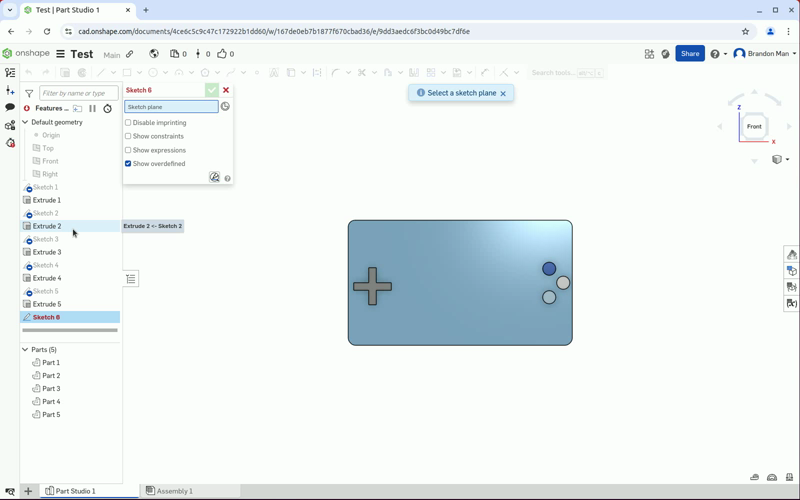
scroll(3)
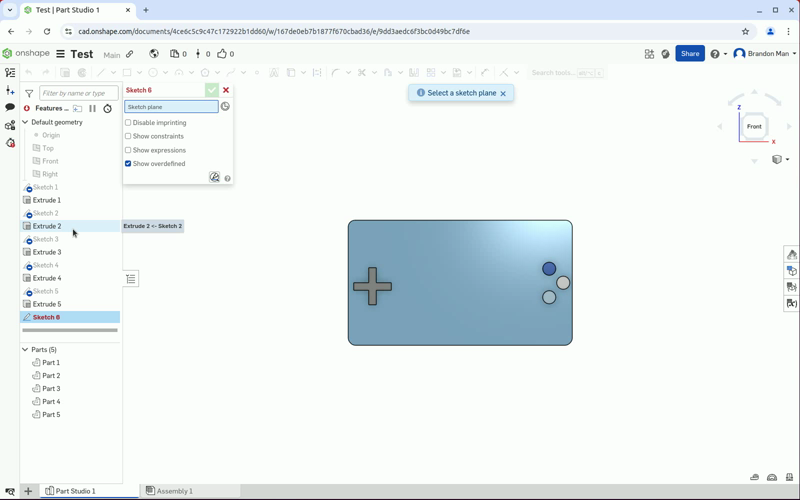
mouse_move(73, 163)
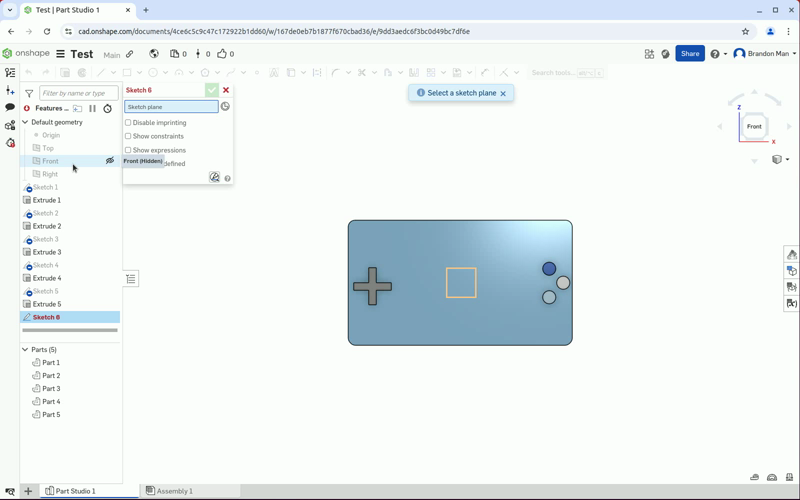
click(73, 163)
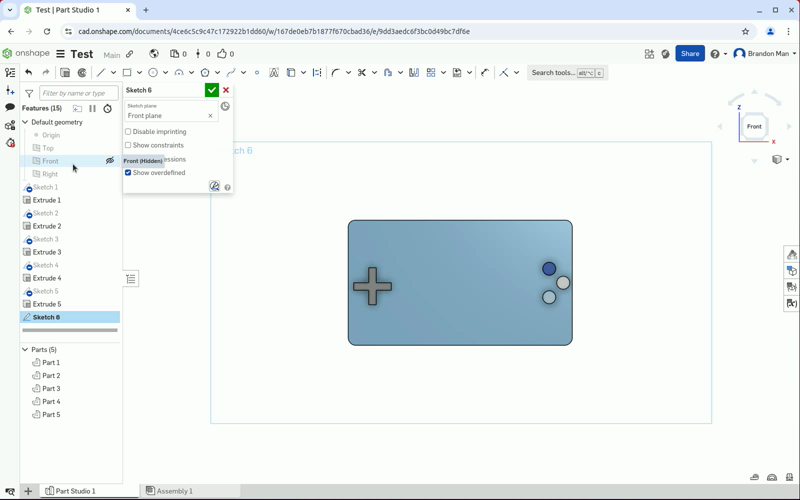
mouse_move(73, 352)
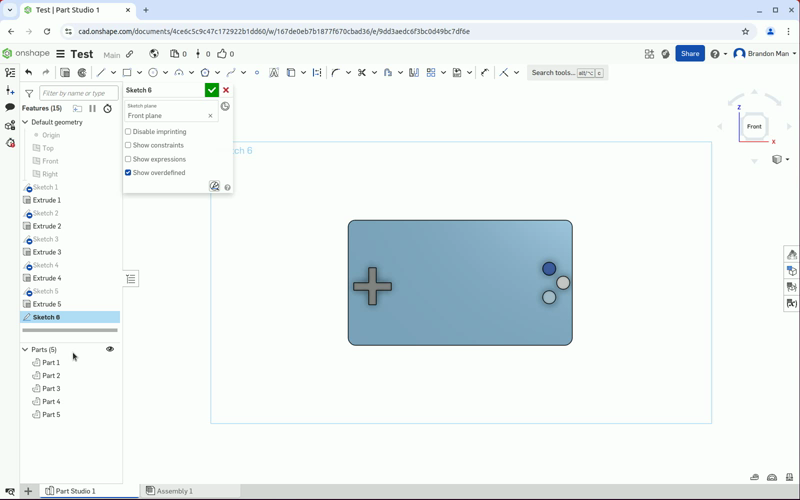
key(y)
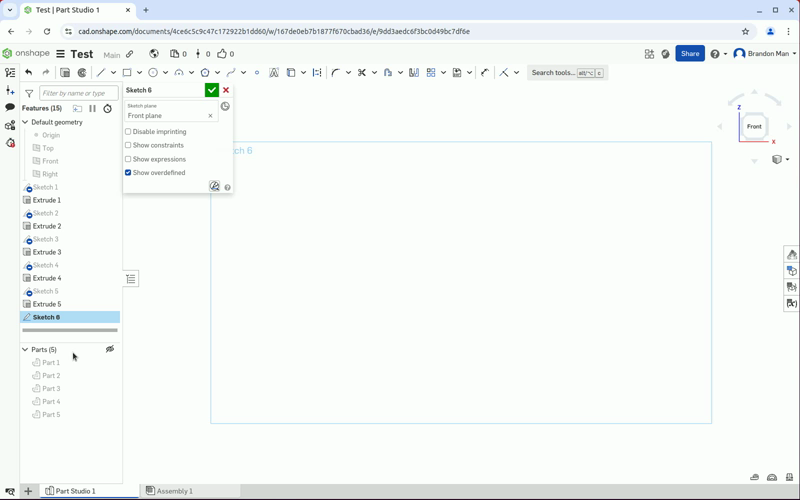
key(c)
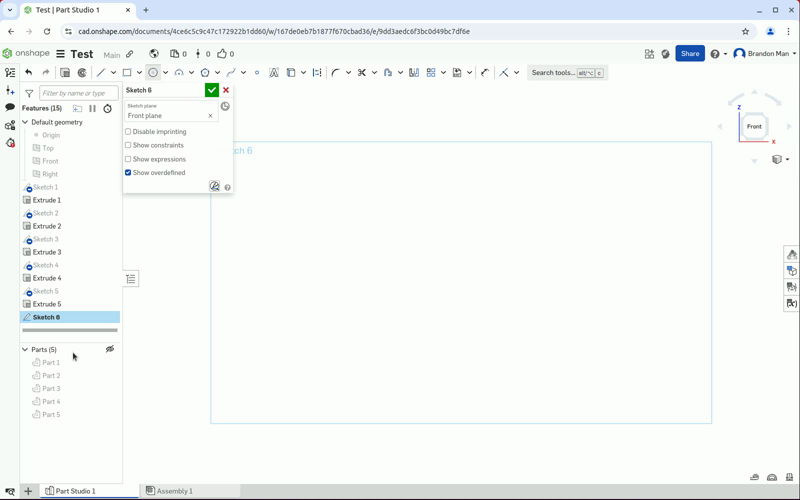
key_down(shift)
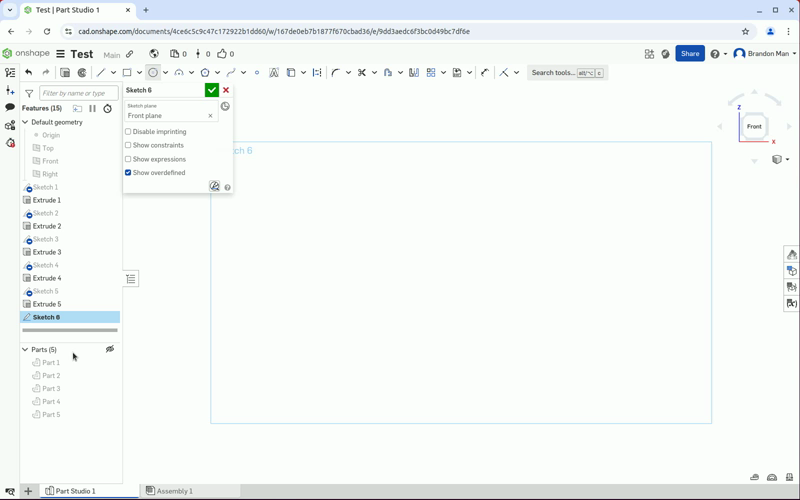
mouse_move(535, 282)
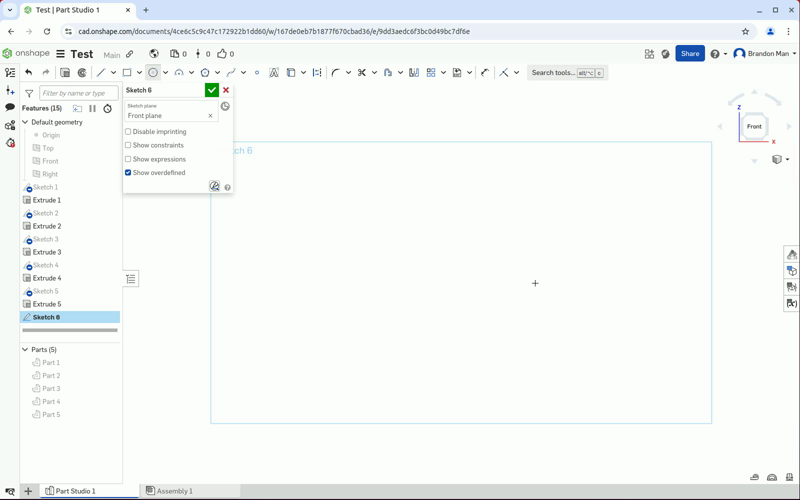
click(535, 282)
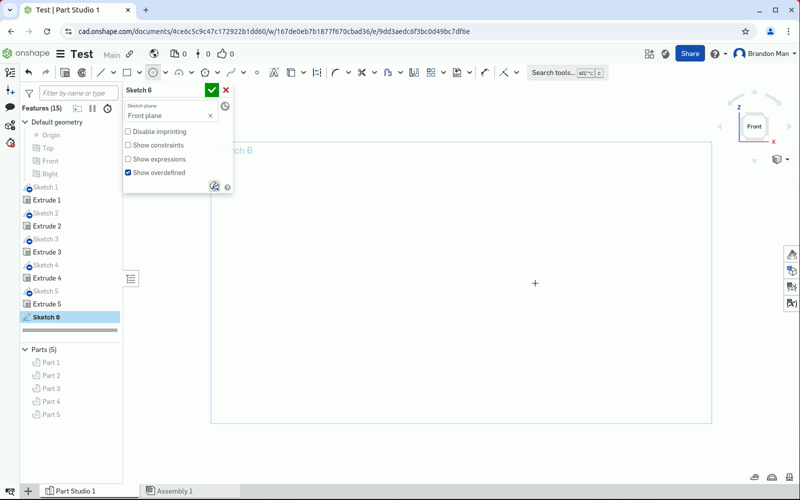
key_up(shift)
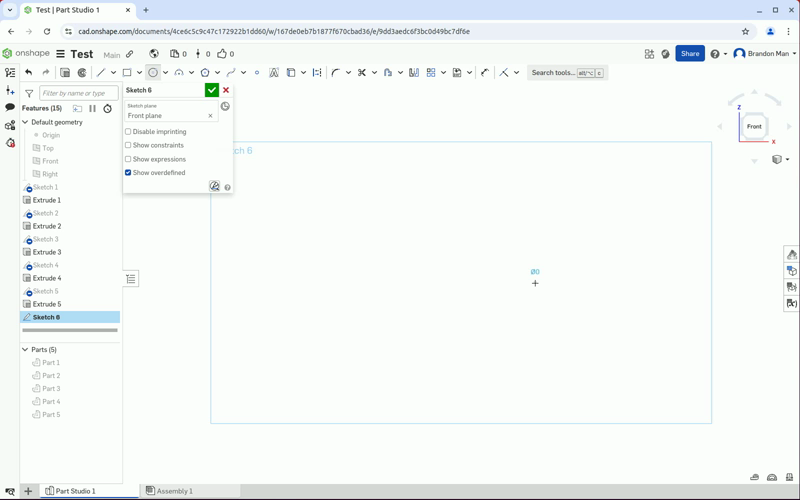
mouse_move(541, 282)
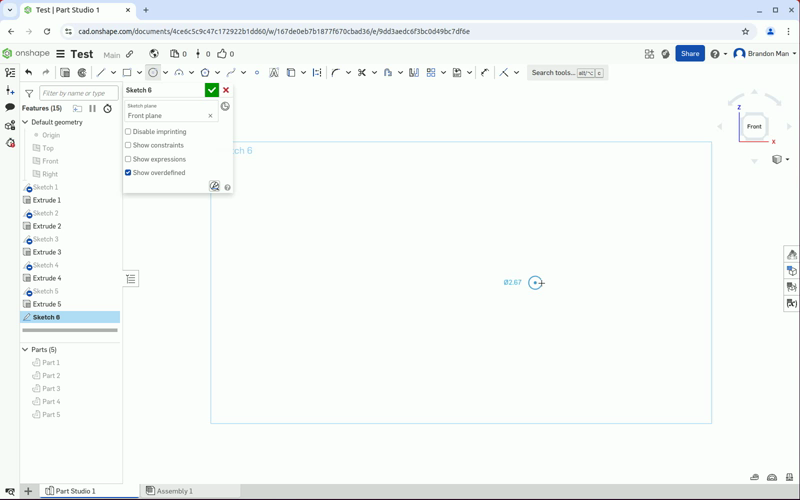
click(541, 282)
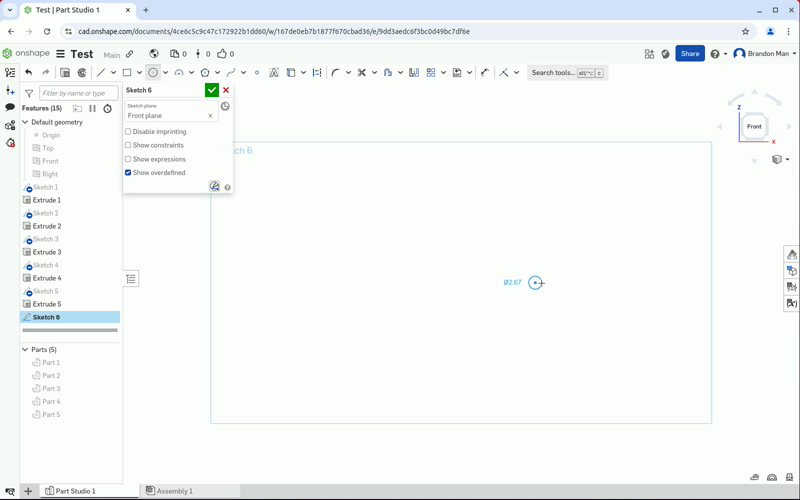
key(esc)
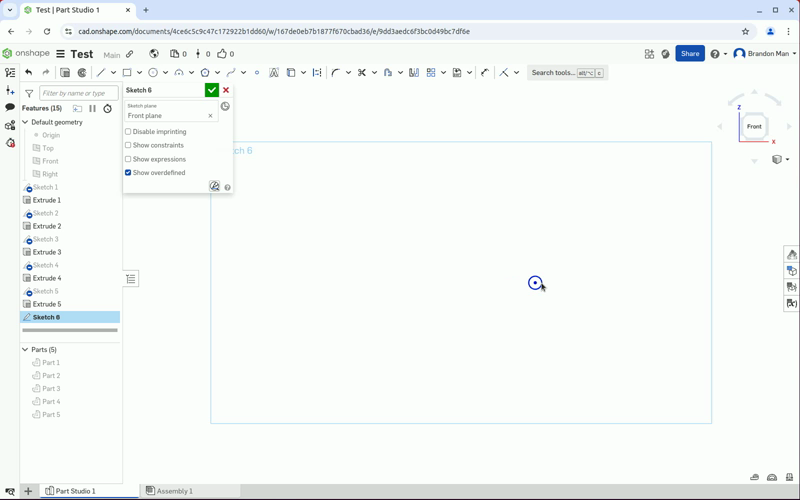
mouse_move(531, 278)
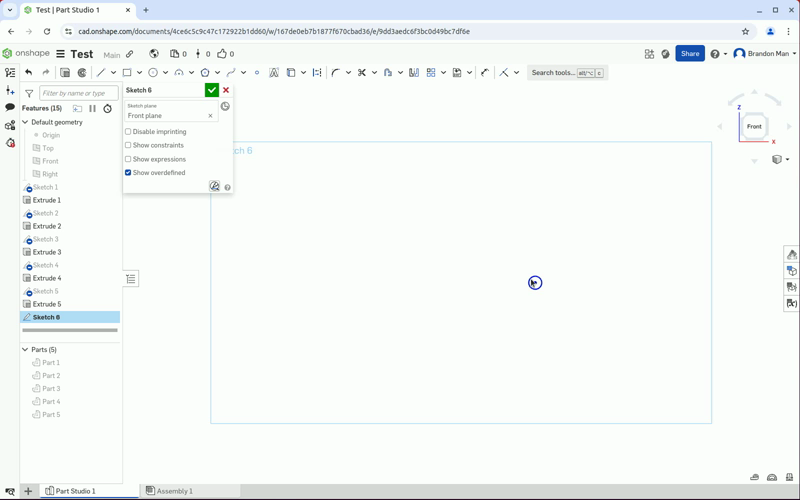
scroll(6)
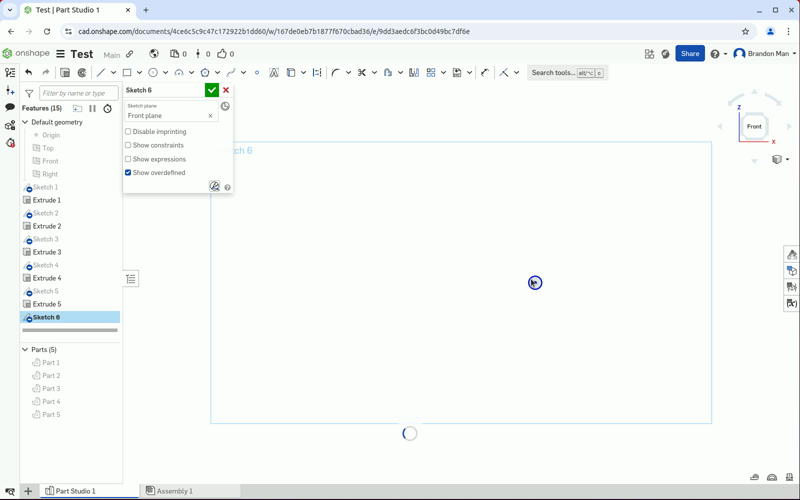
scroll(6)
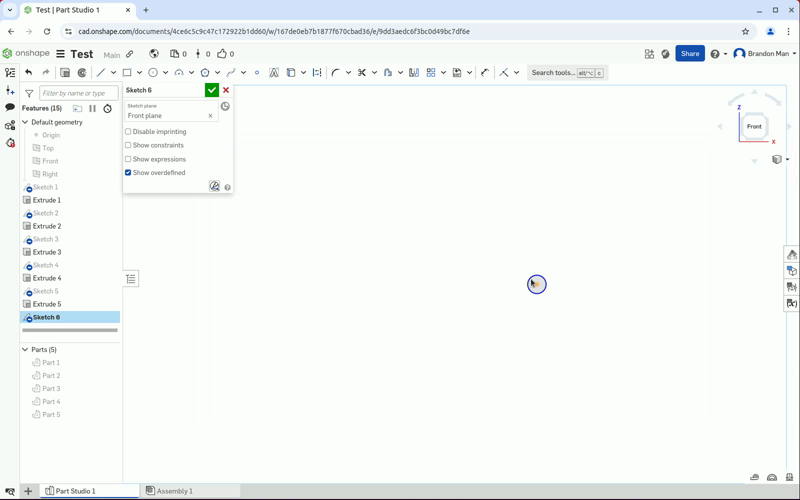
scroll(6)
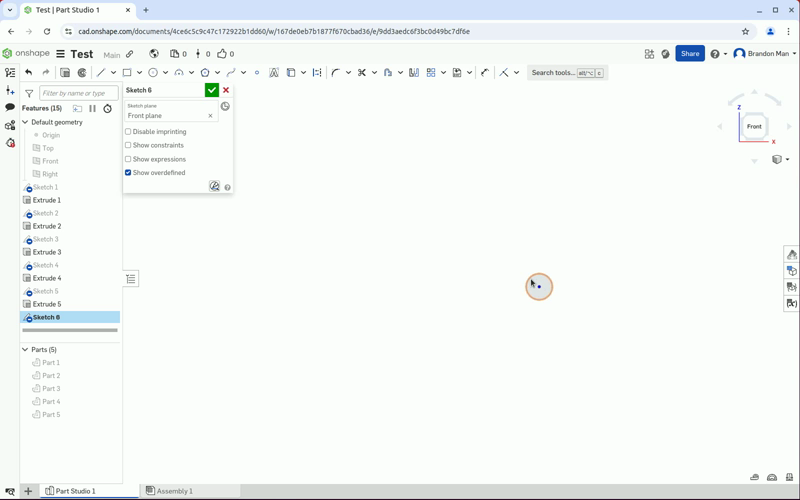
scroll(6)
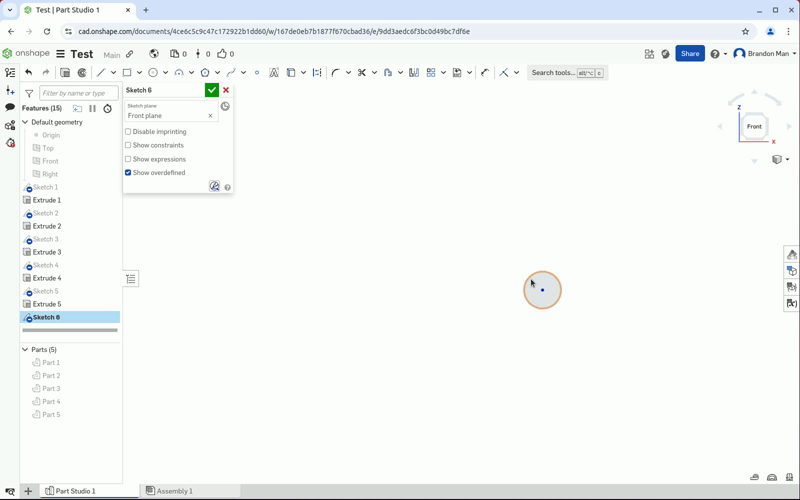
scroll(6)
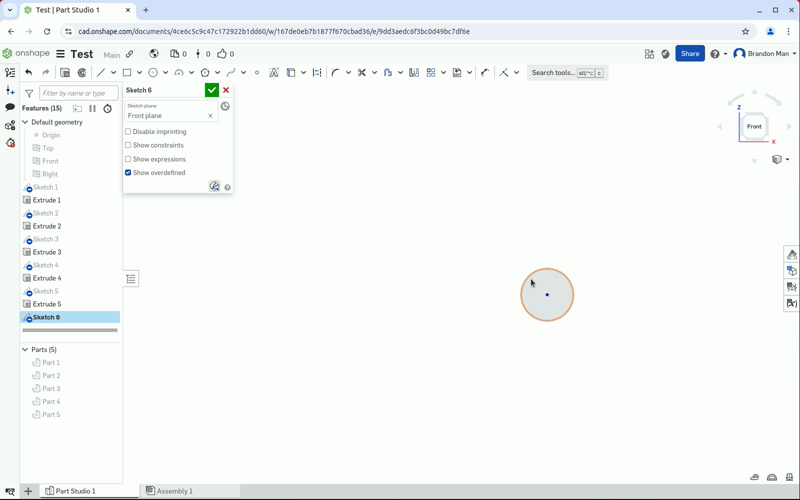
scroll(6)
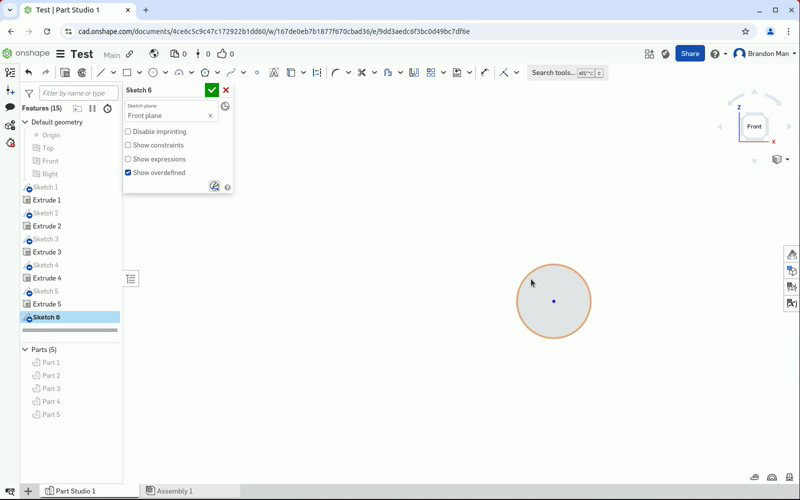
scroll(6)
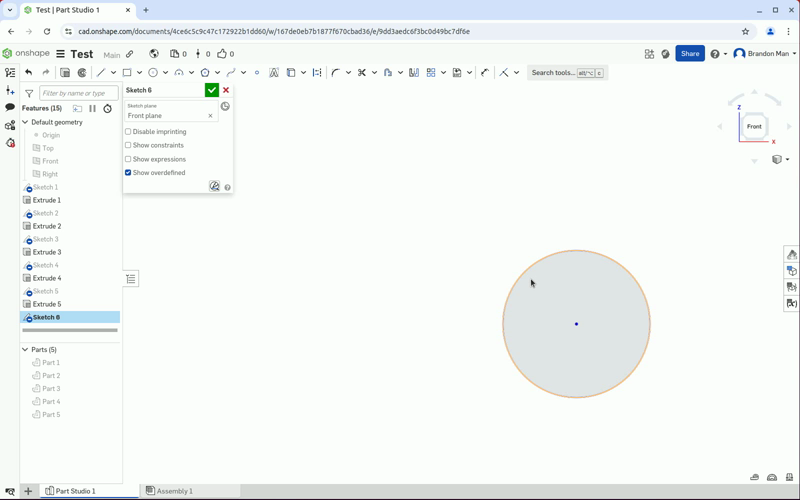
click(531, 278)
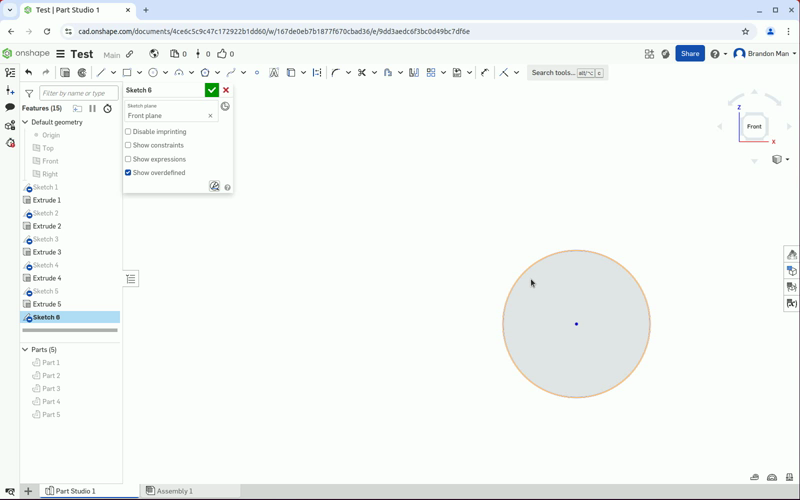
scroll(-6)
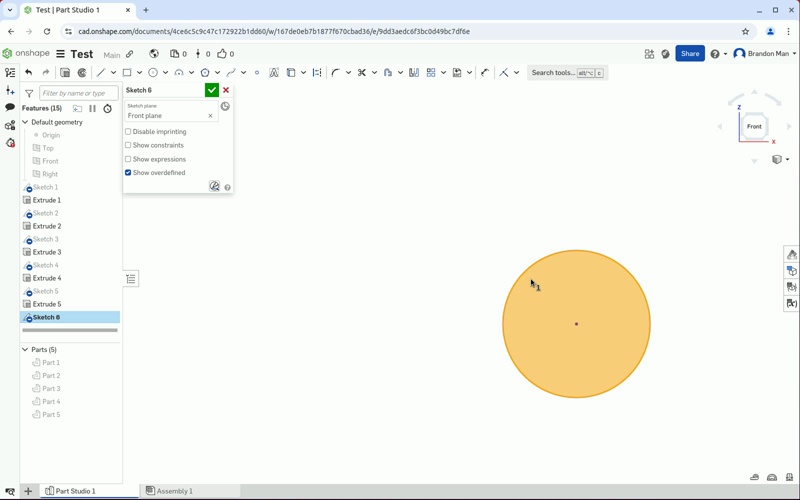
scroll(-6)
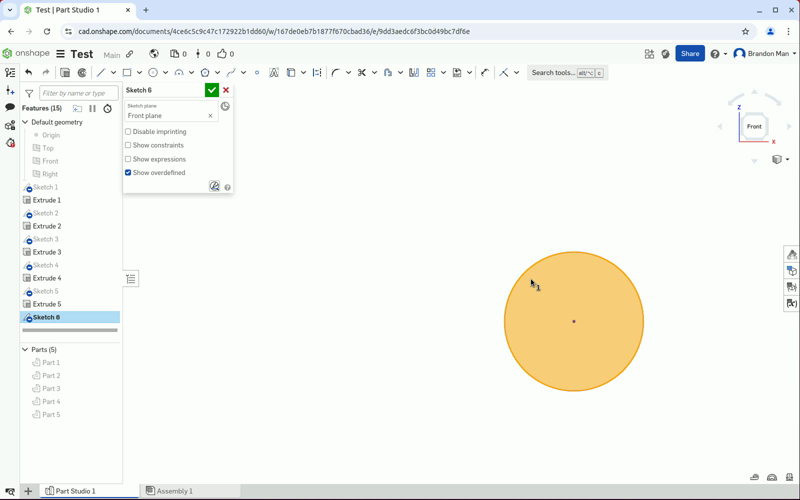
scroll(-6)
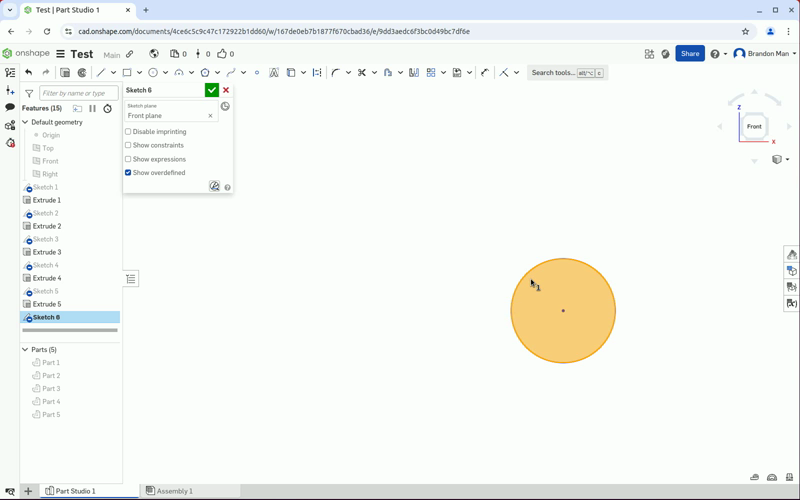
scroll(-6)
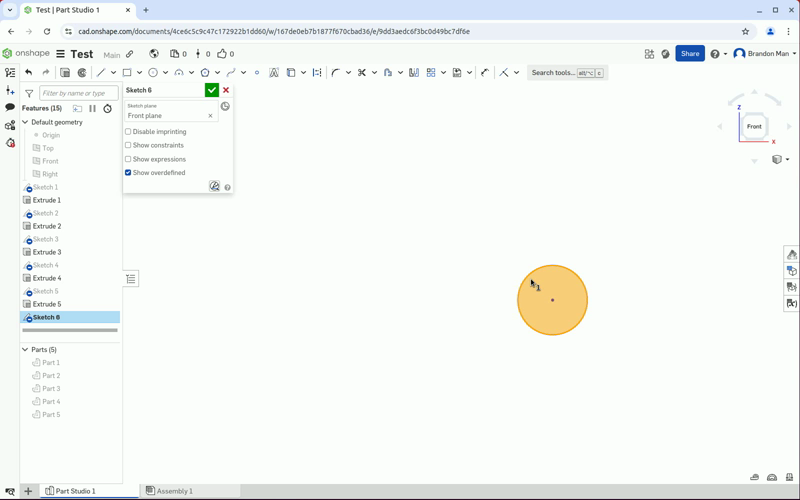
scroll(-6)
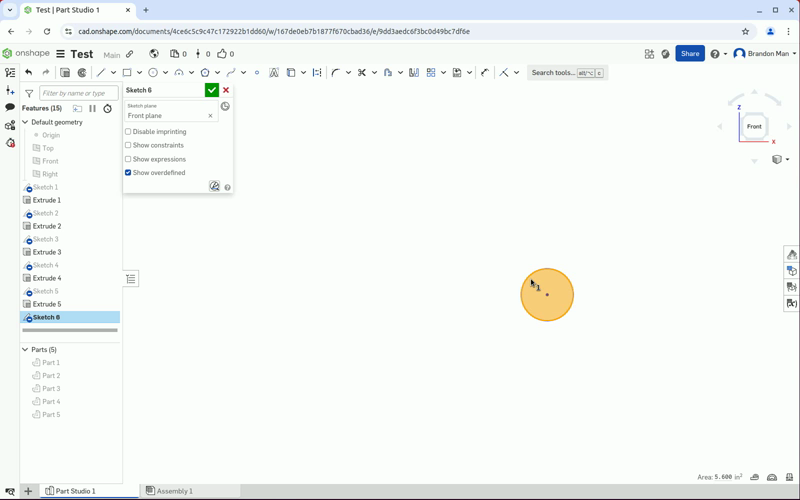
scroll(-6)
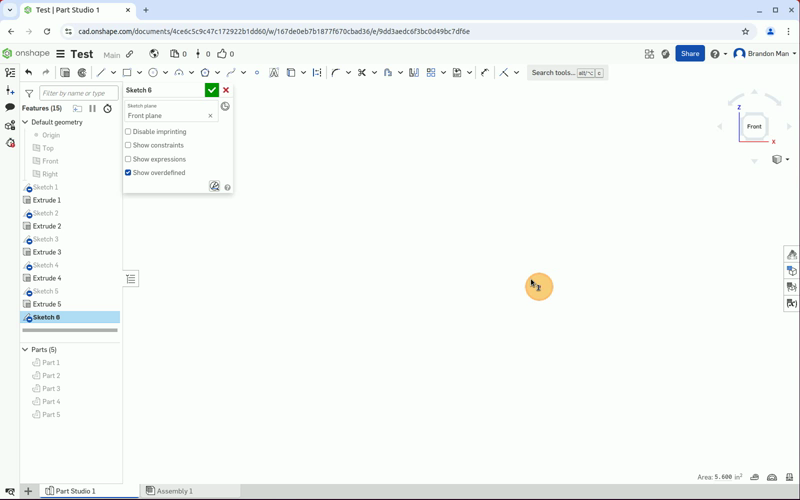
scroll(-6)
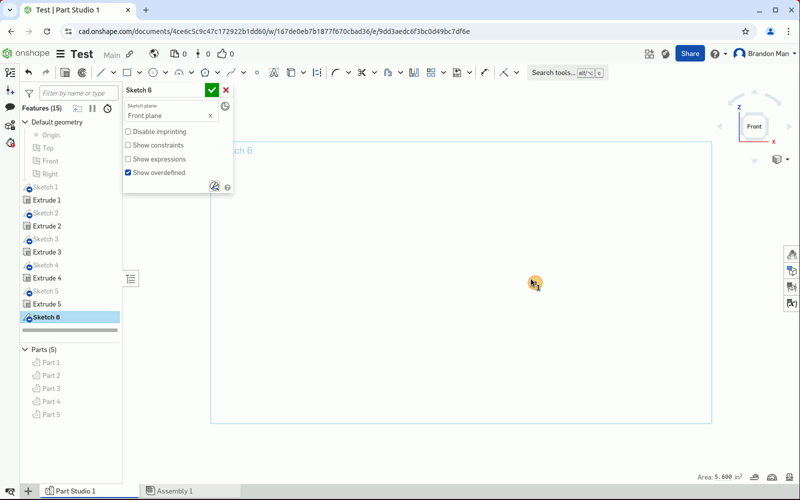
mouse_move(73, 352)
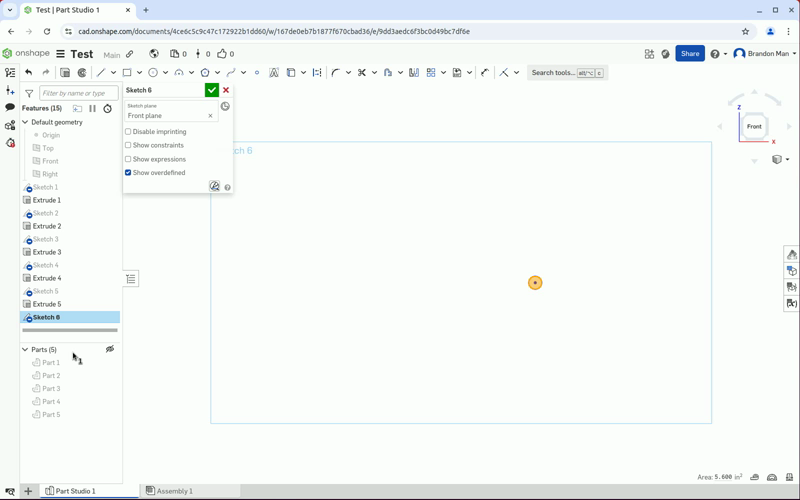
key(shift+y)
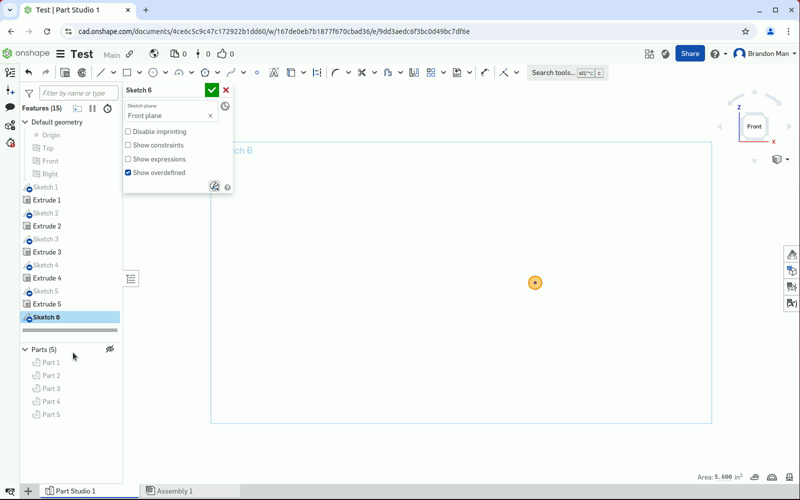
key(shift+e)
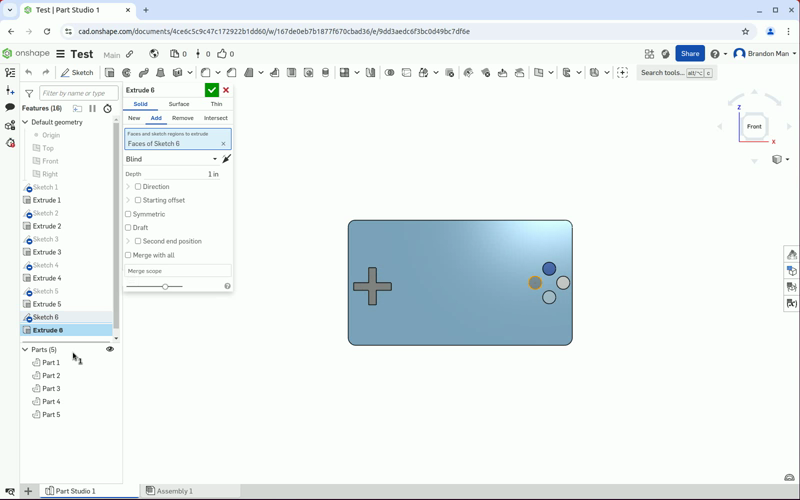
mouse_move(143, 106)
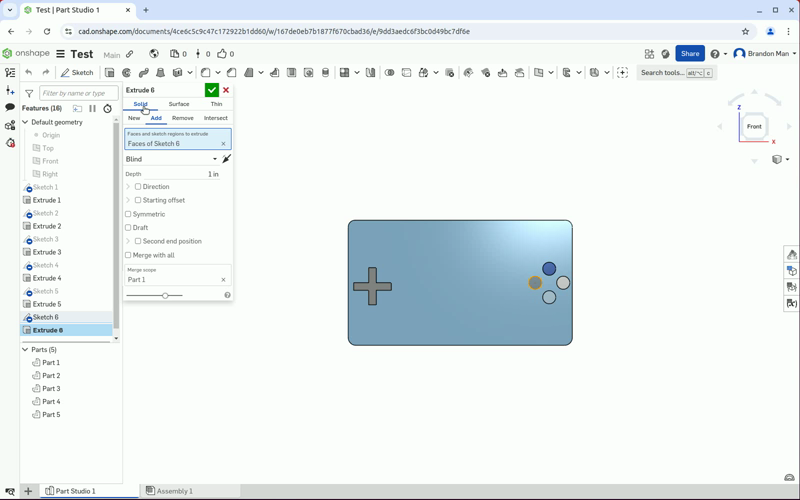
click(143, 106)
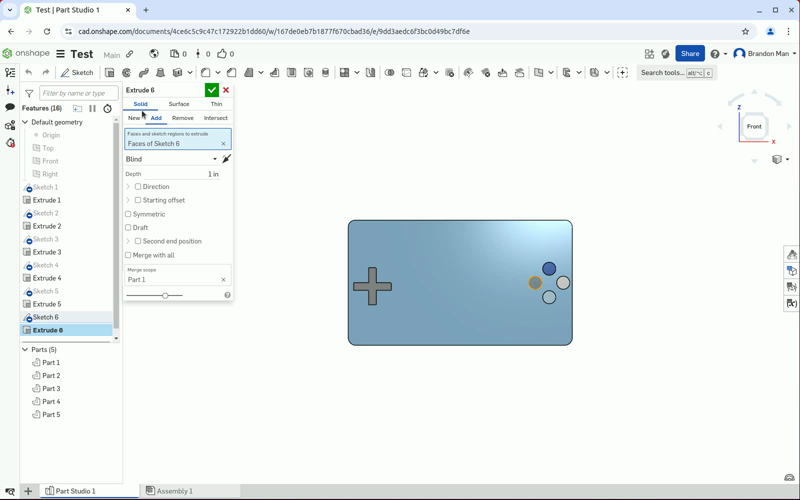
mouse_move(137, 120)
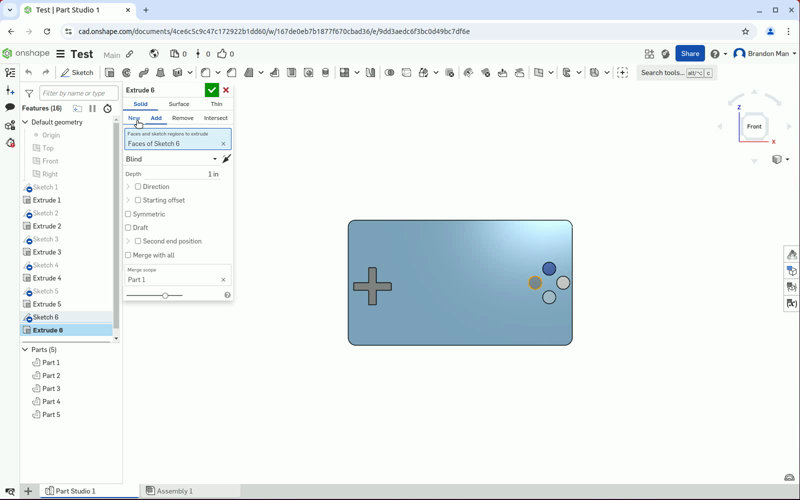
click(137, 120)
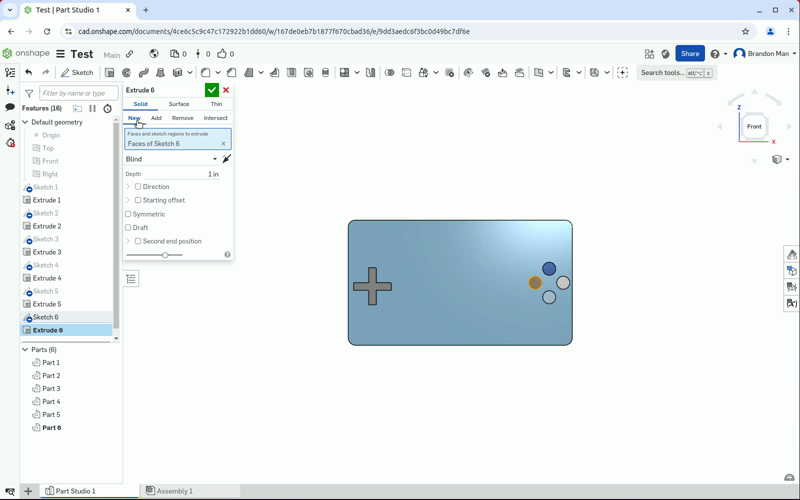
key(tab, 4)
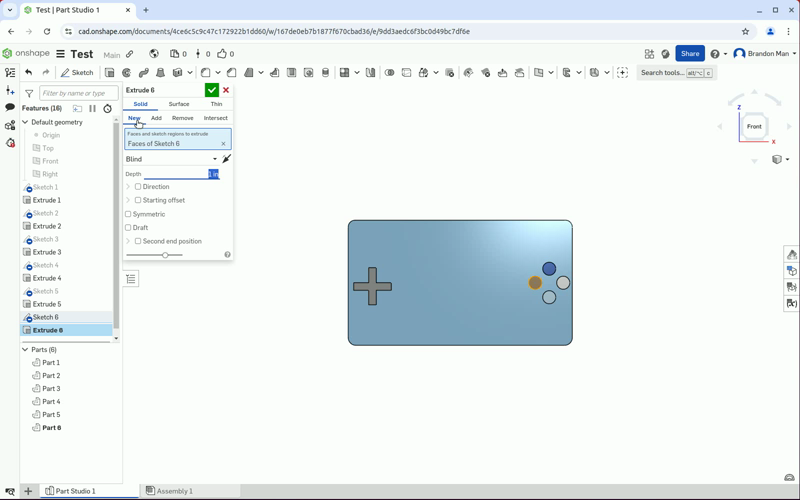
text(1.444)
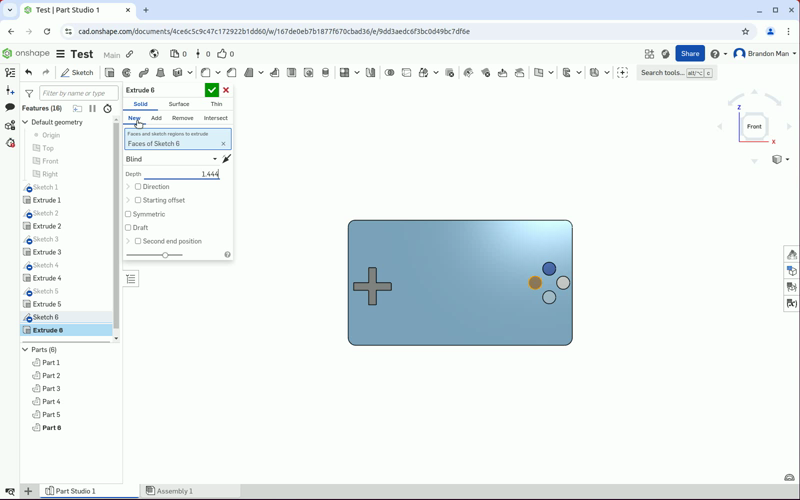
key(enter)
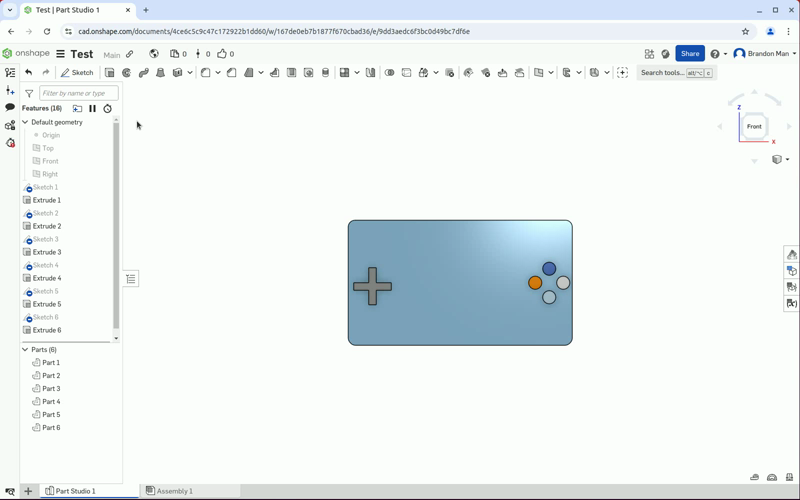
key(shift+h)
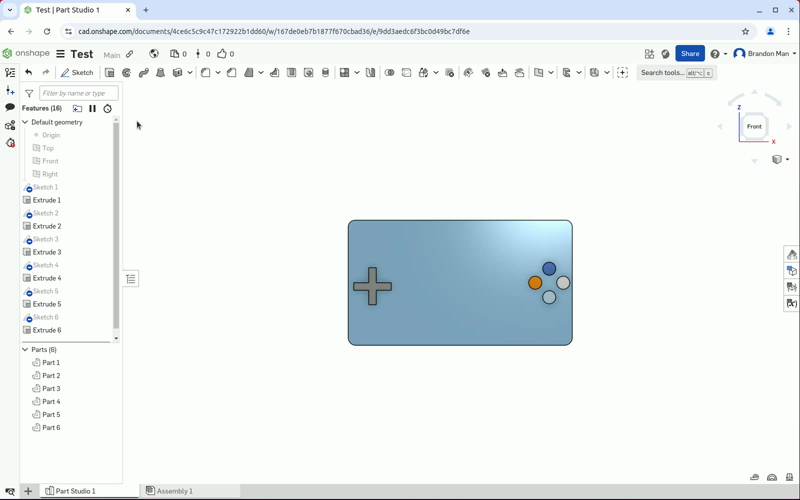
key(shift+h)
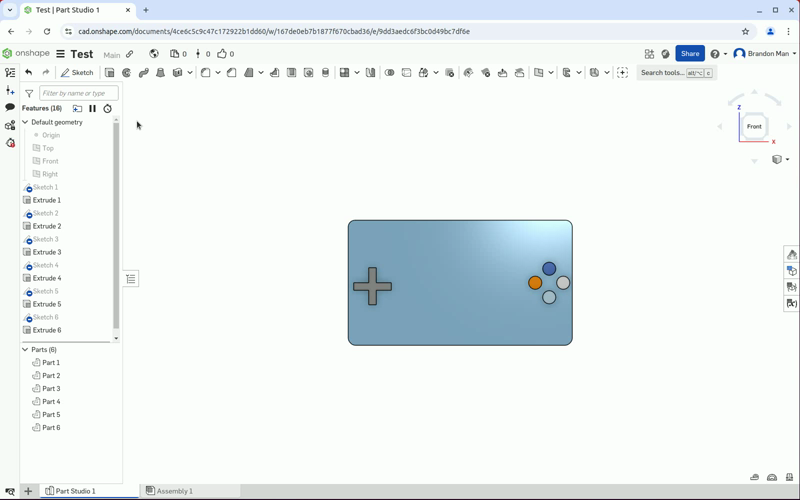
mouse_move(69, 189)
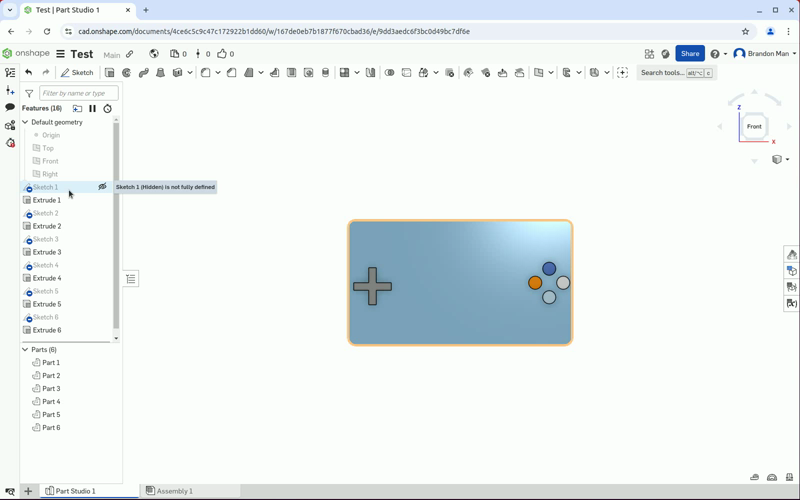
click(69, 189)
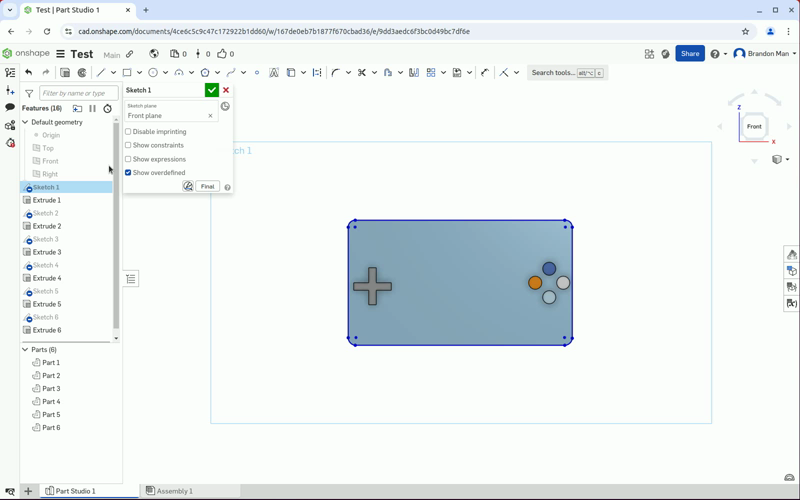
mouse_move(229, 92)
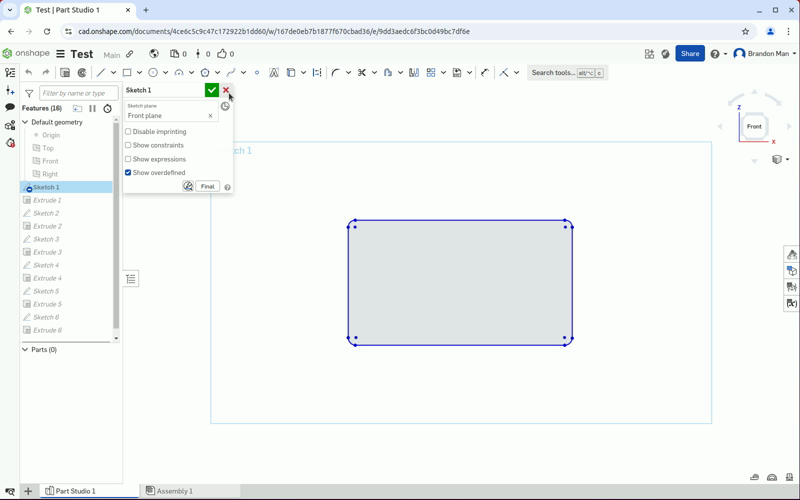
click(229, 92)
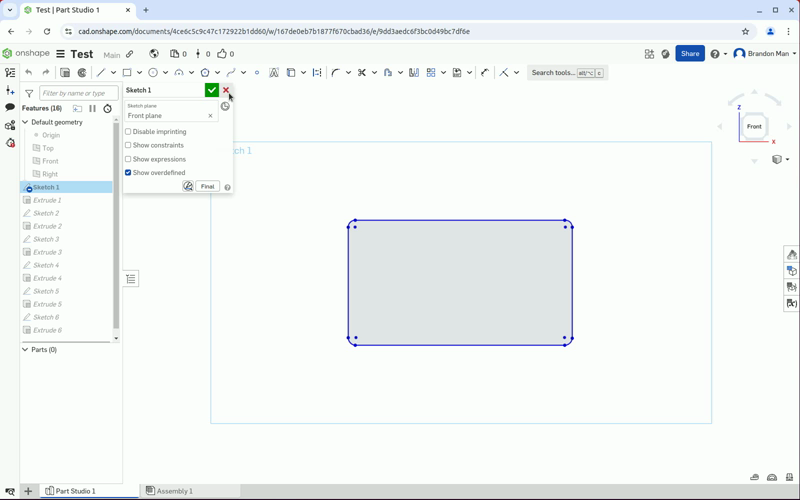
key(shift+s)
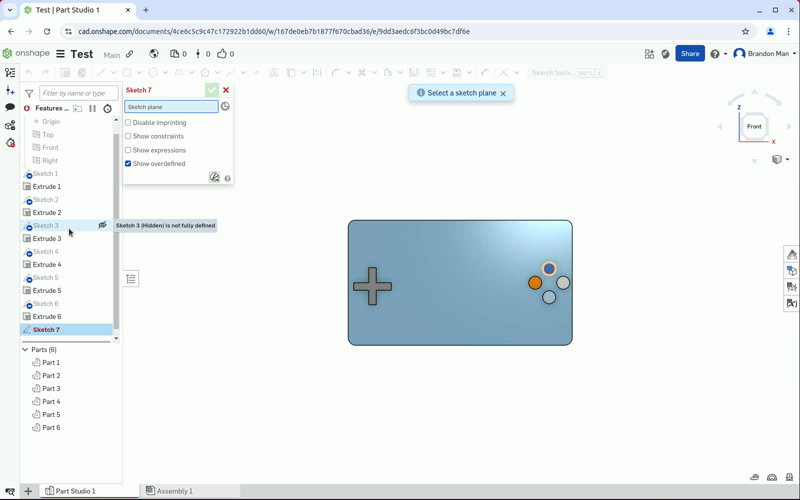
scroll(3)
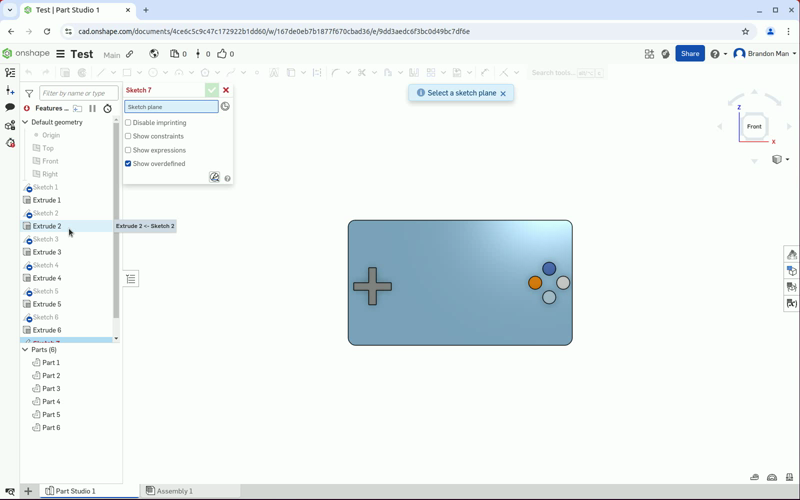
mouse_move(69, 163)
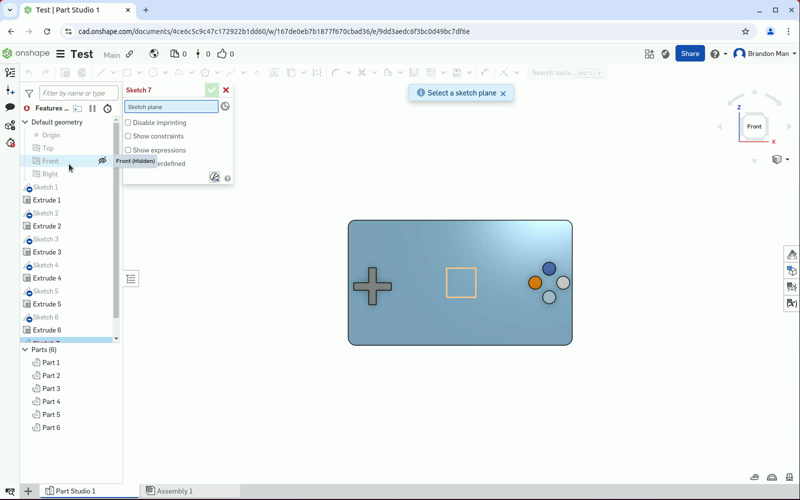
click(69, 163)
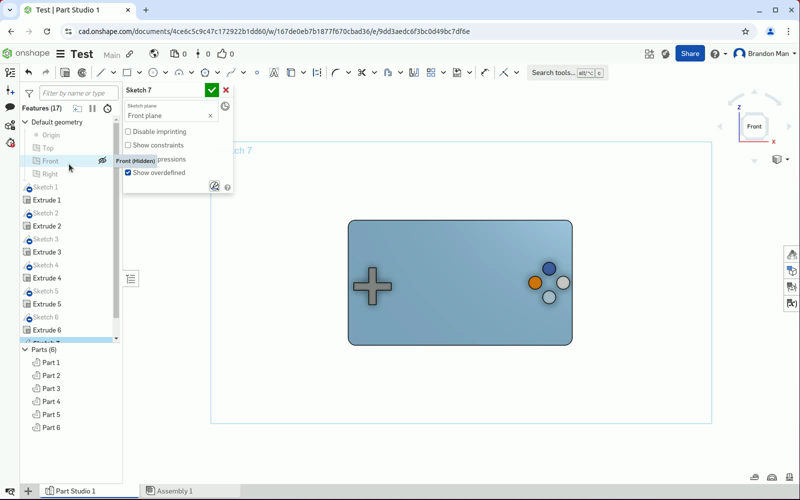
mouse_move(73, 352)
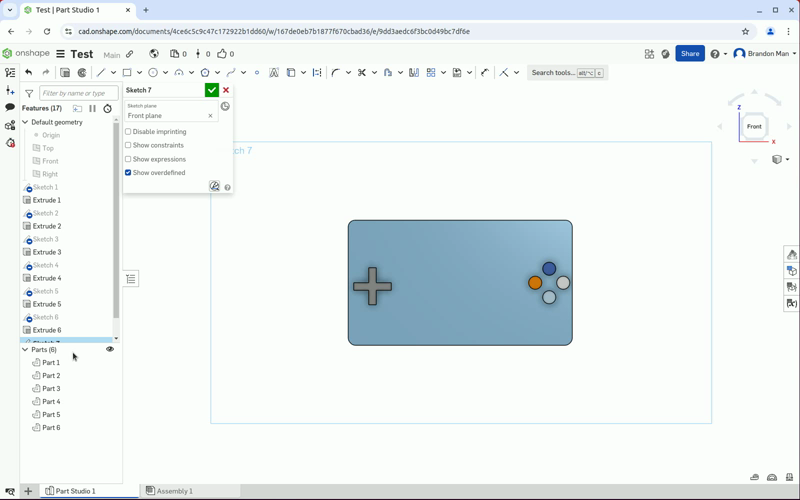
key(y)
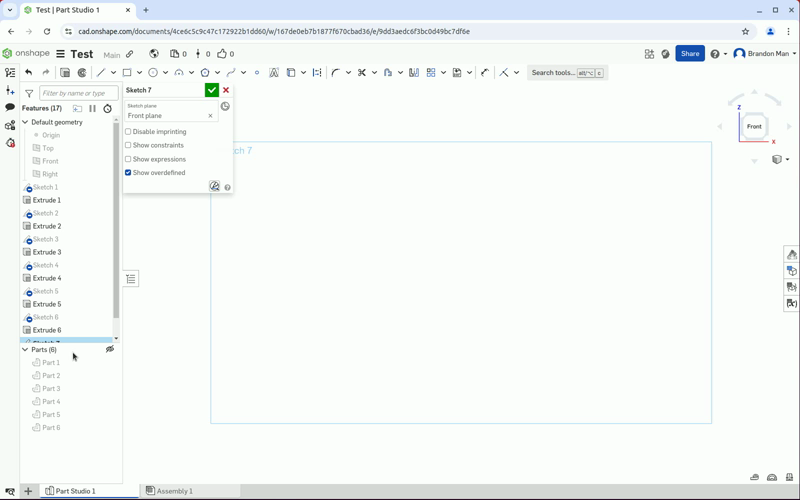
key(l)
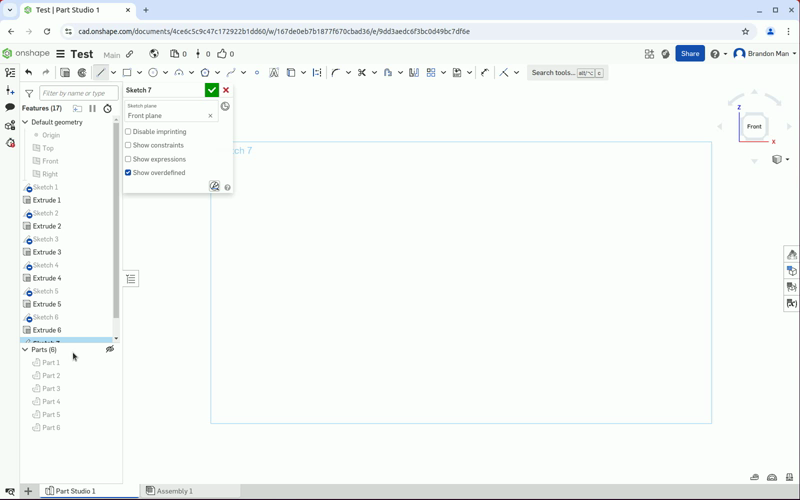
key_down(shift)
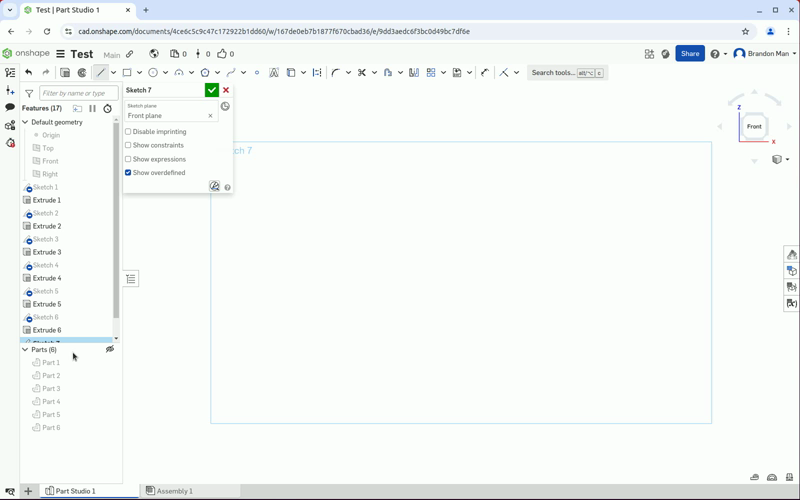
mouse_move(398, 329)
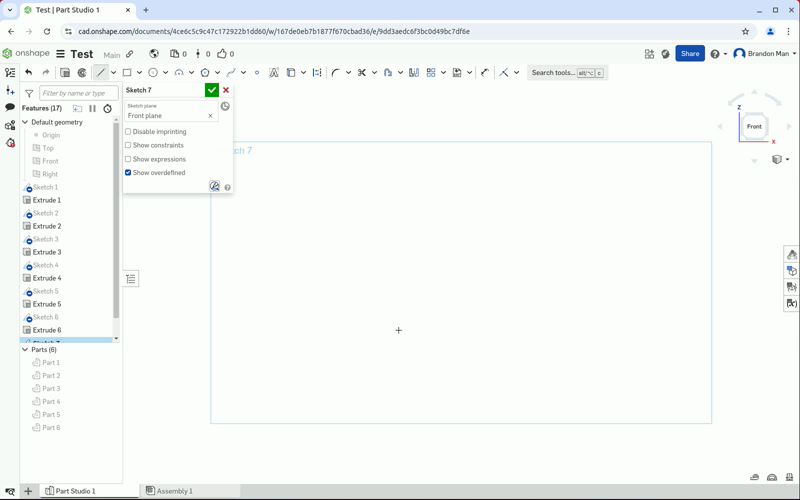
click(398, 329)
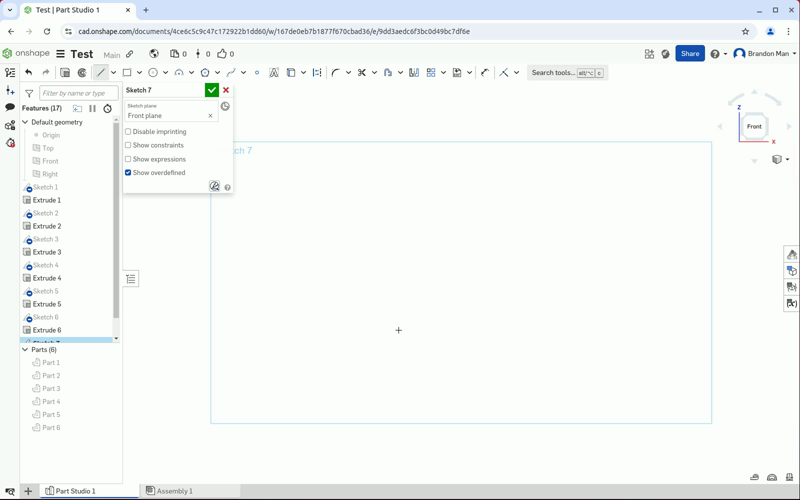
key_up(shift)
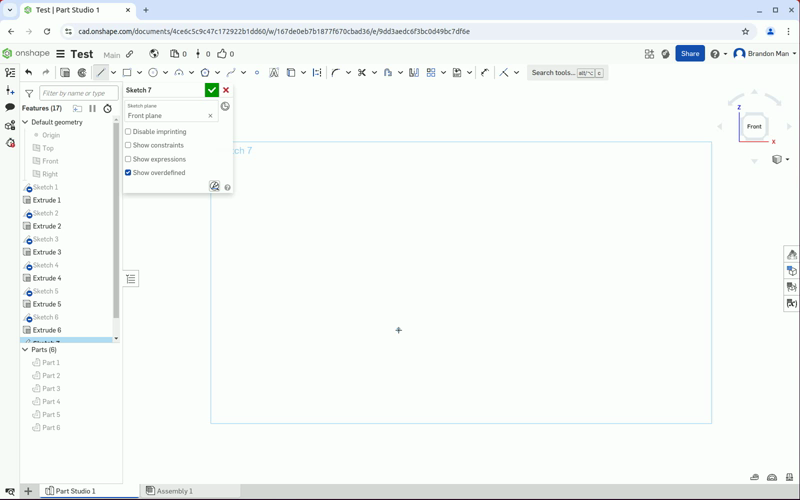
key_down(shift)
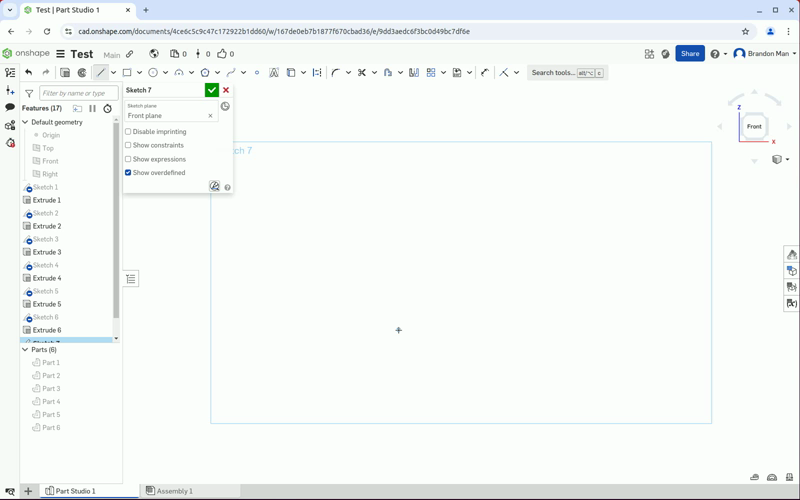
mouse_move(521, 329)
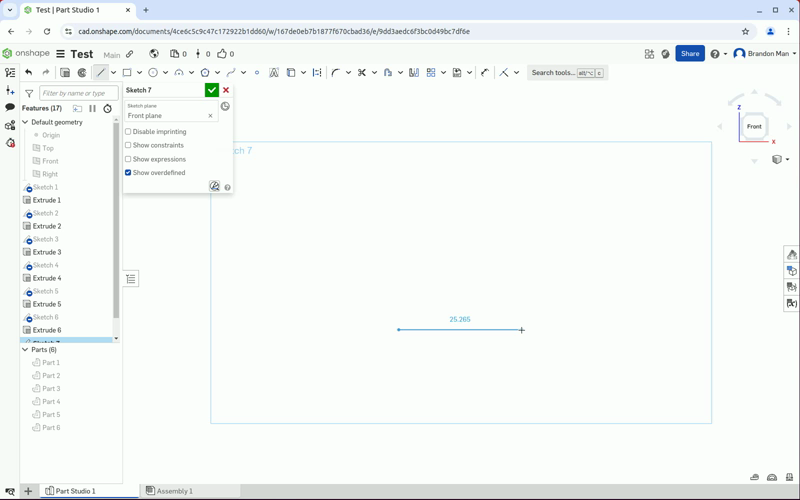
click(521, 329)
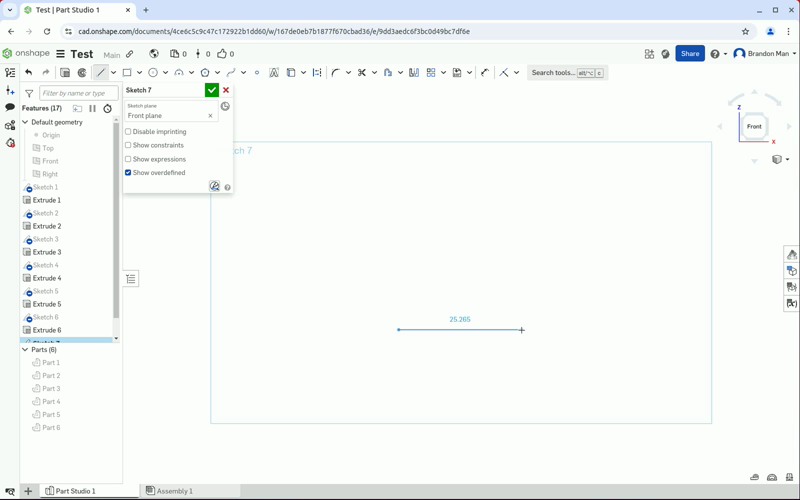
key_up(shift)
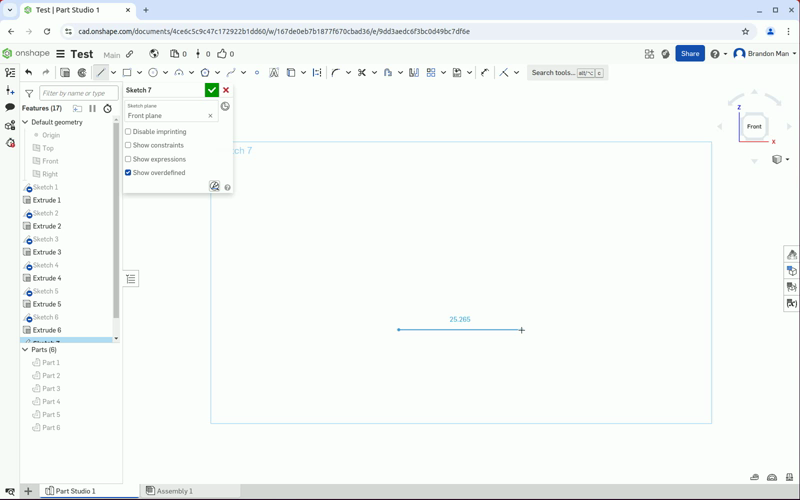
key_down(shift)
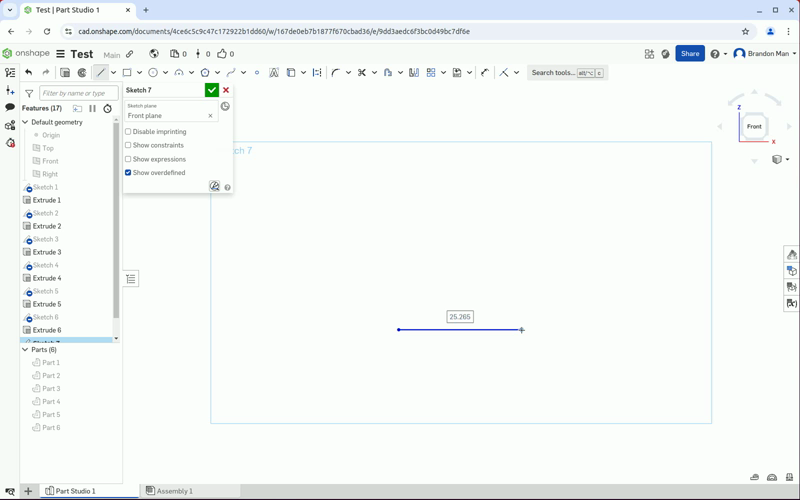
mouse_move(521, 235)
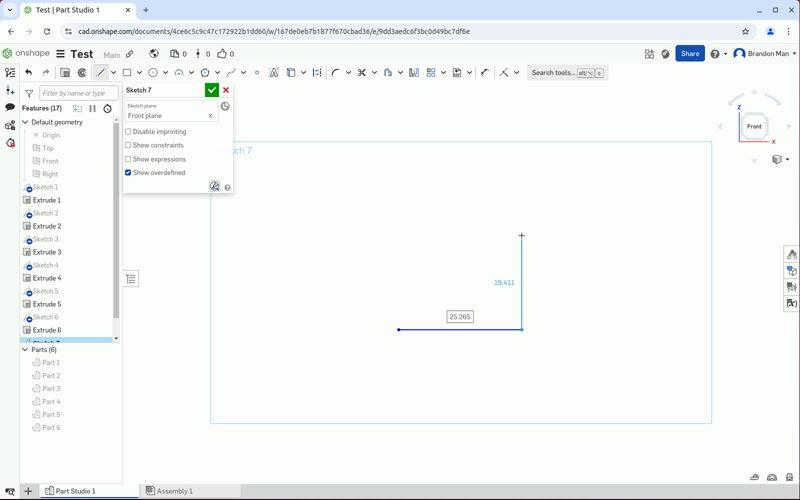
click(521, 235)
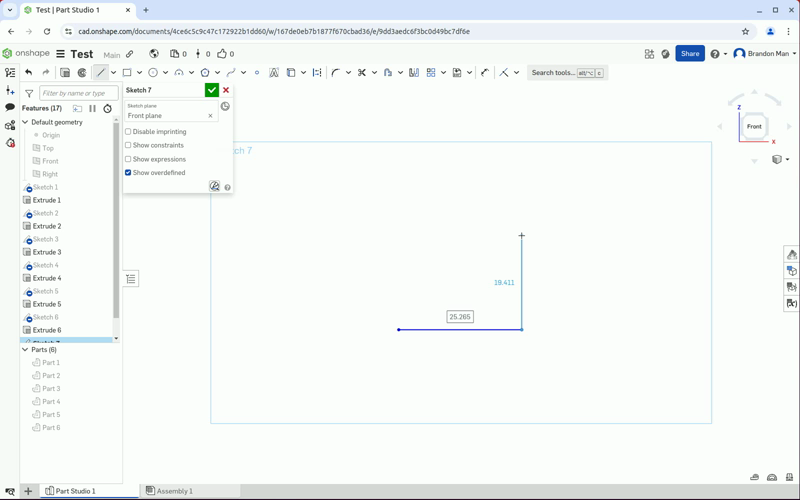
key_up(shift)
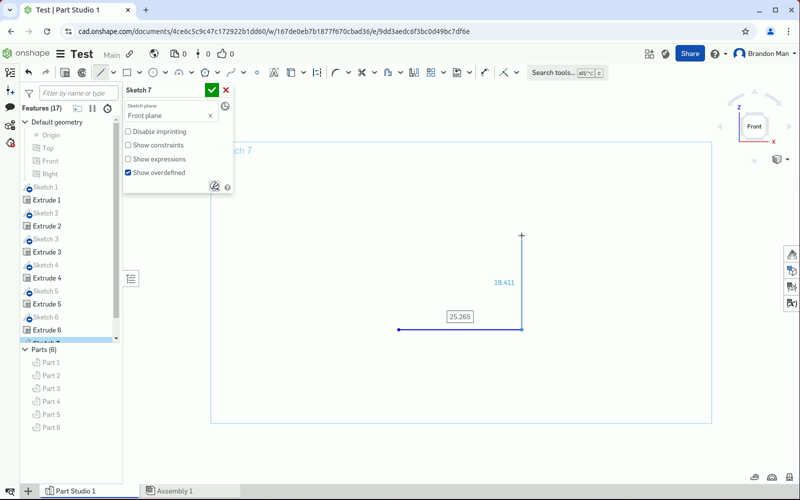
key_down(shift)
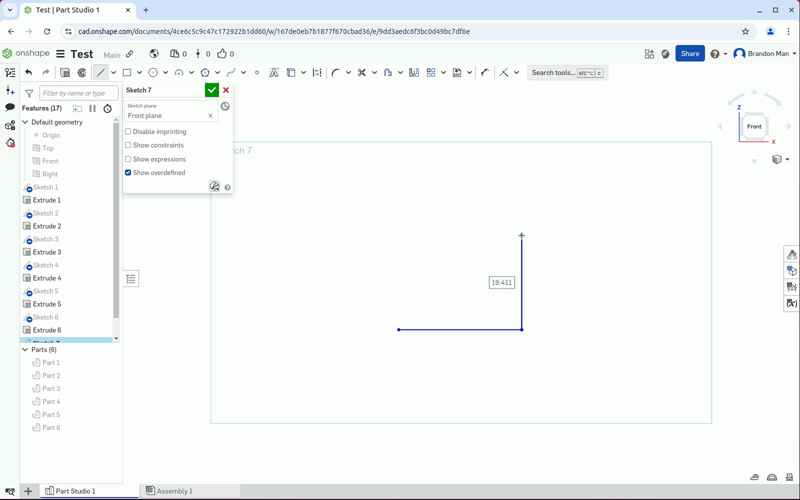
mouse_move(398, 235)
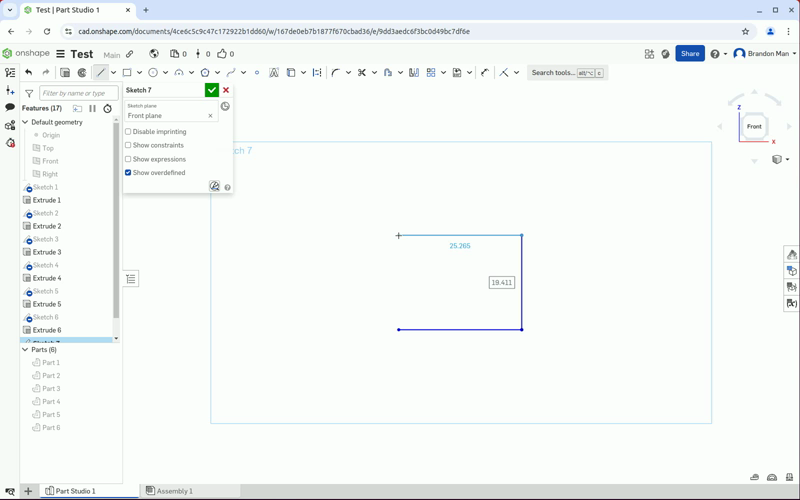
click(398, 235)
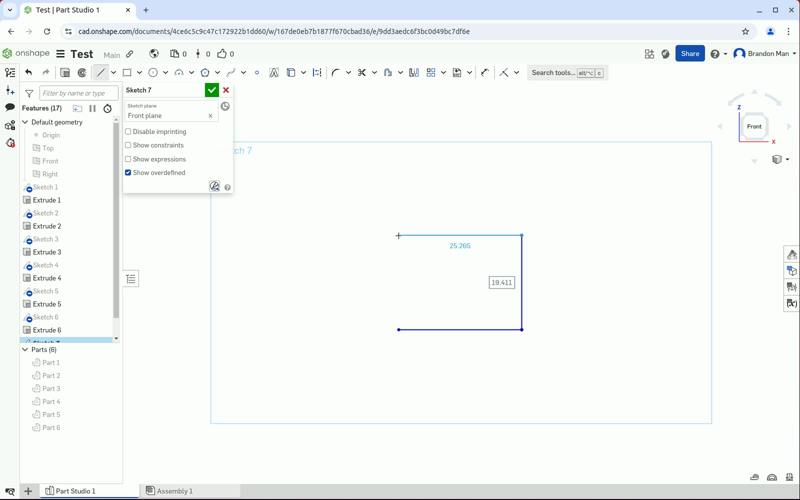
key_up(shift)
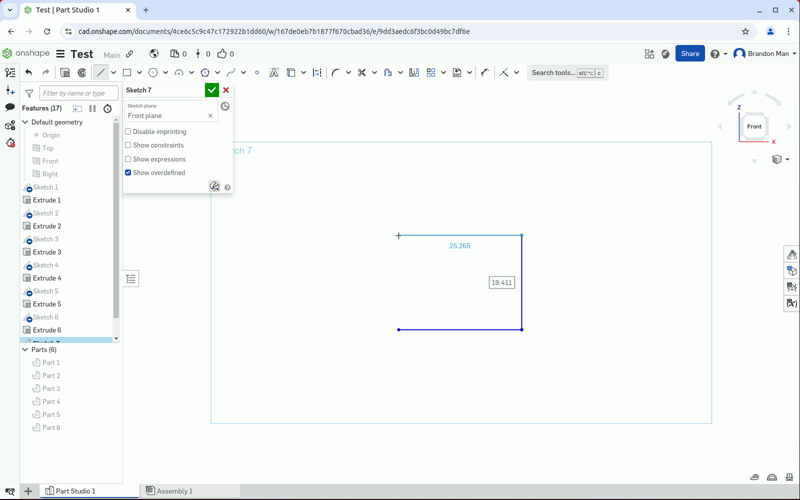
key_down(shift)
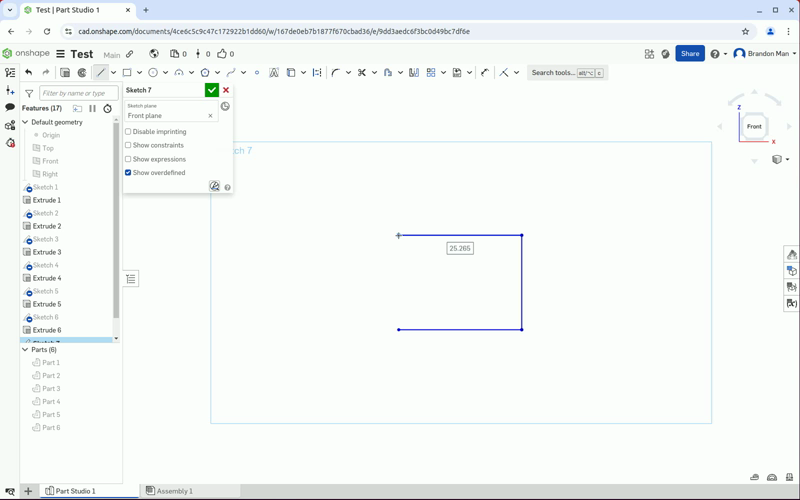
mouse_move(398, 329)
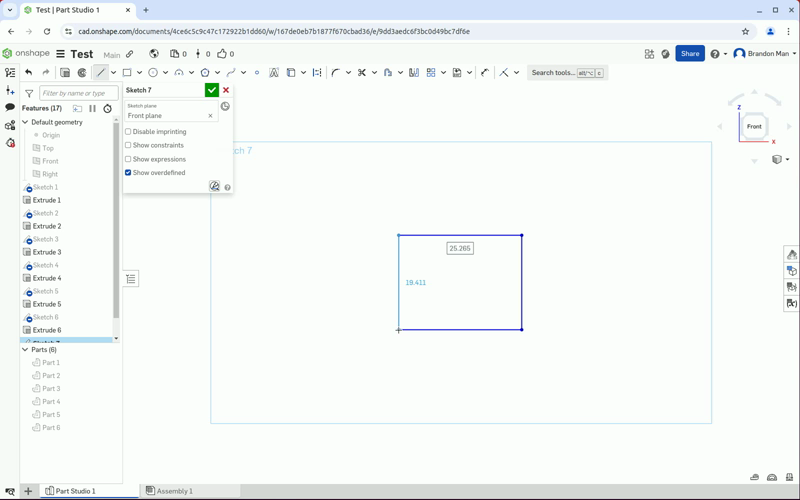
key_up(shift)
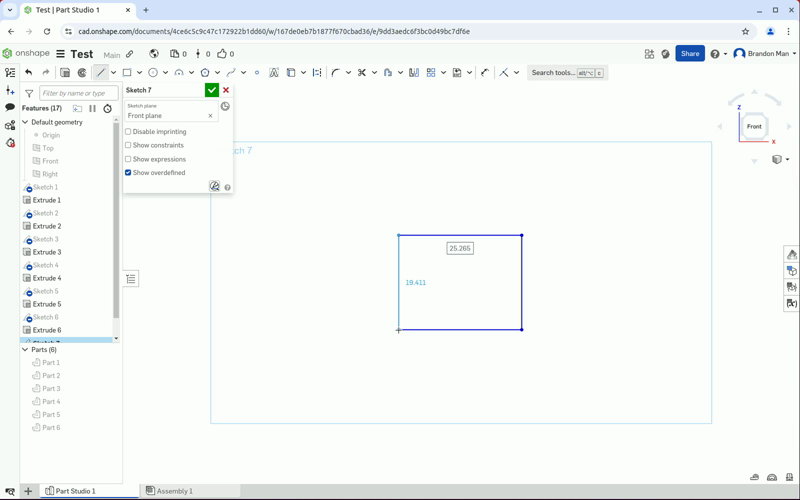
click(398, 329)
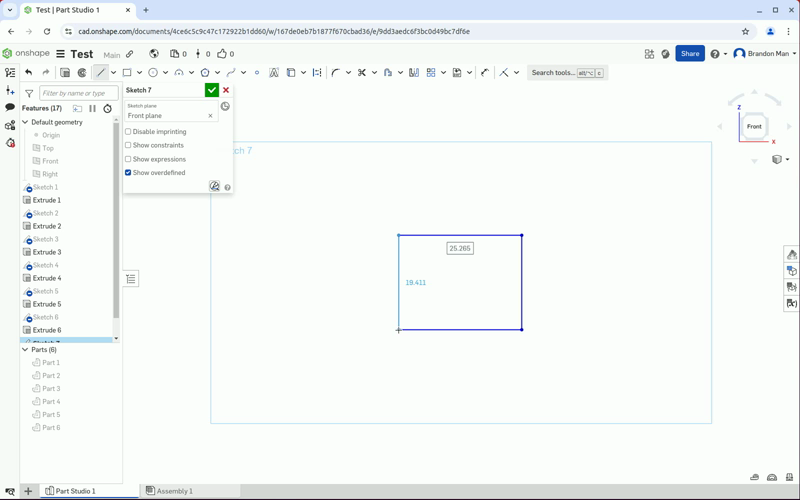
key(esc)
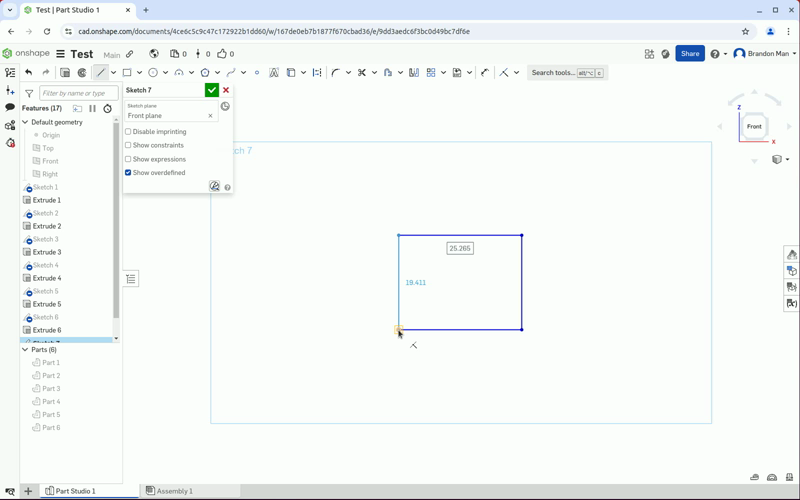
mouse_move(414, 265)
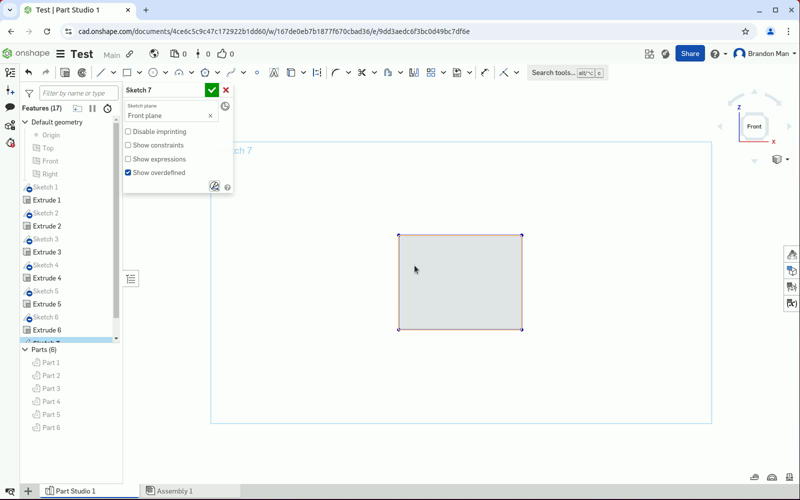
click(414, 265)
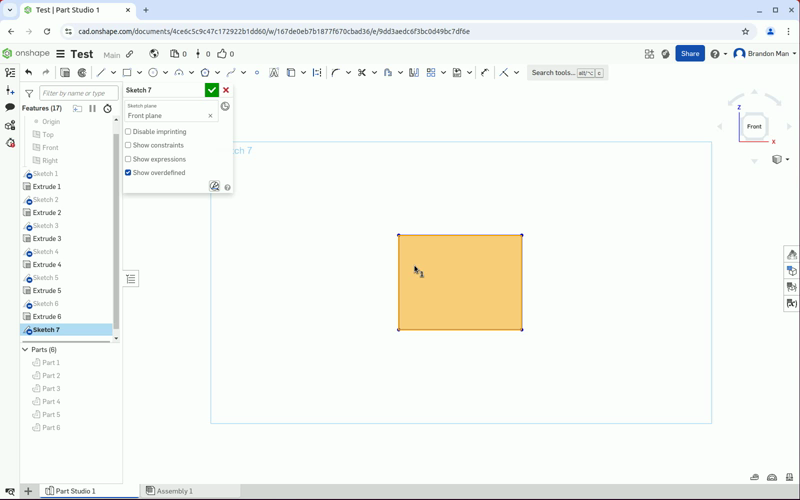
mouse_move(73, 352)
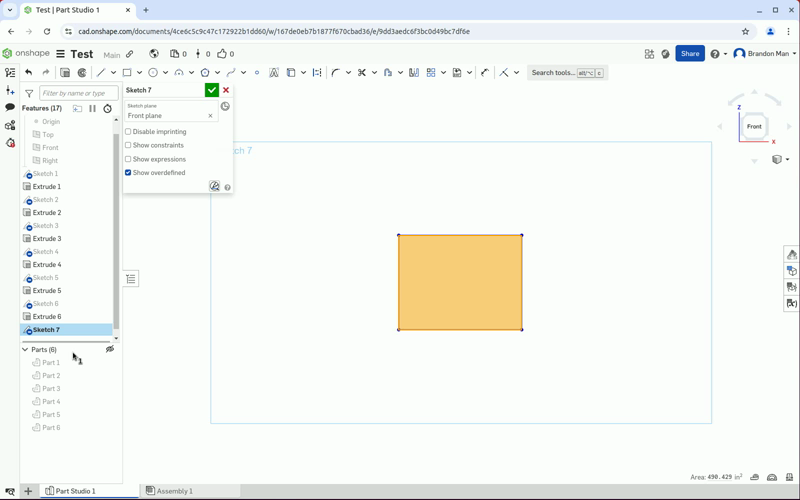
key(shift+y)
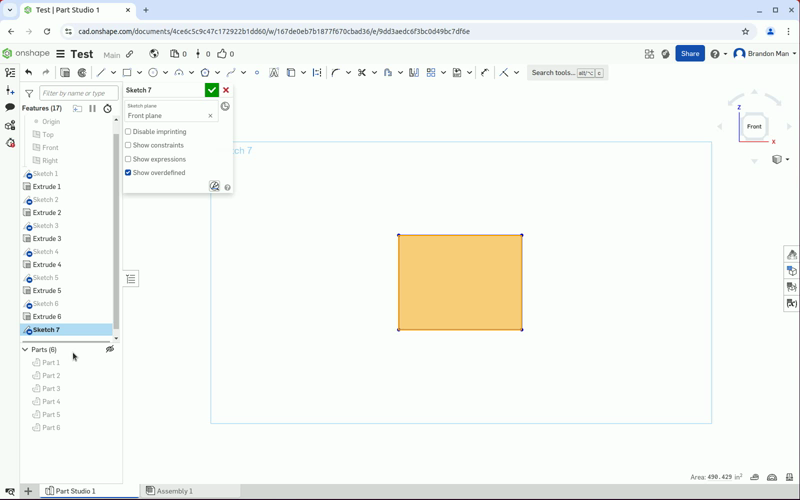
key(shift+e)
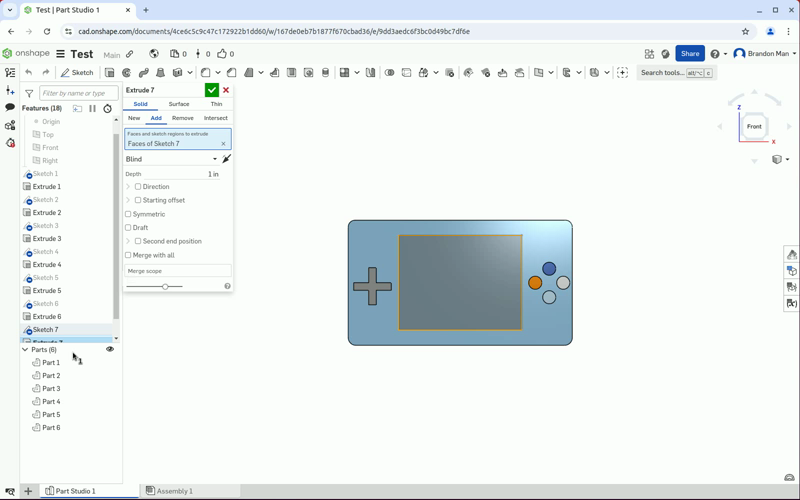
mouse_move(143, 106)
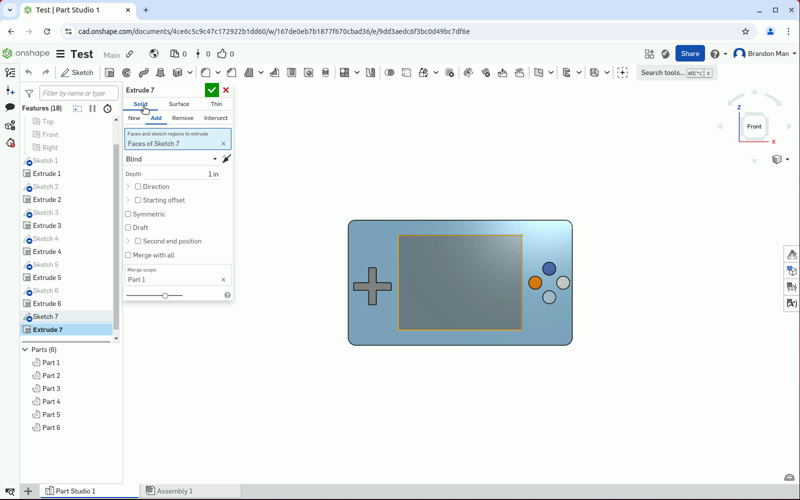
click(143, 106)
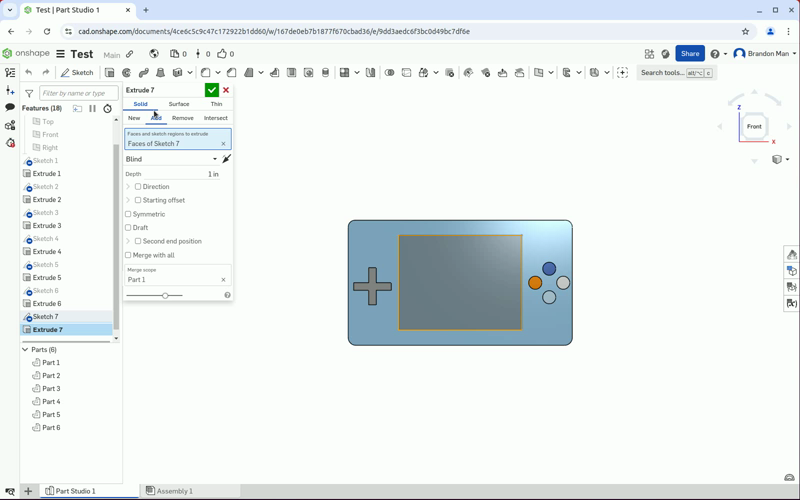
mouse_move(186, 120)
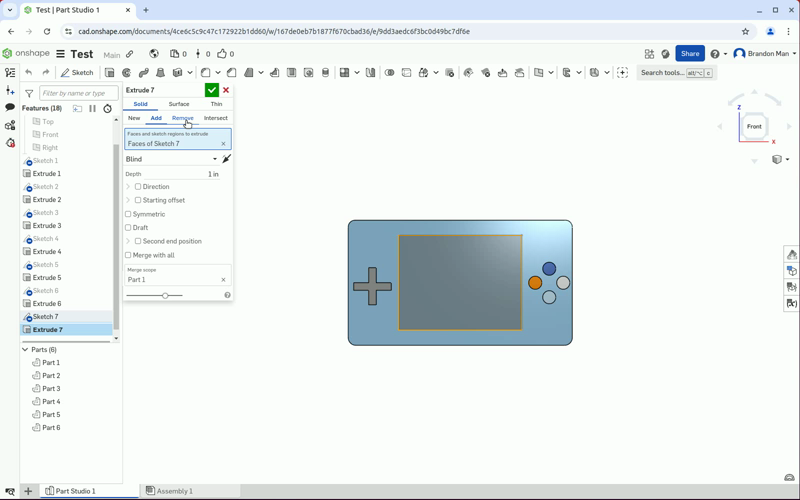
click(186, 120)
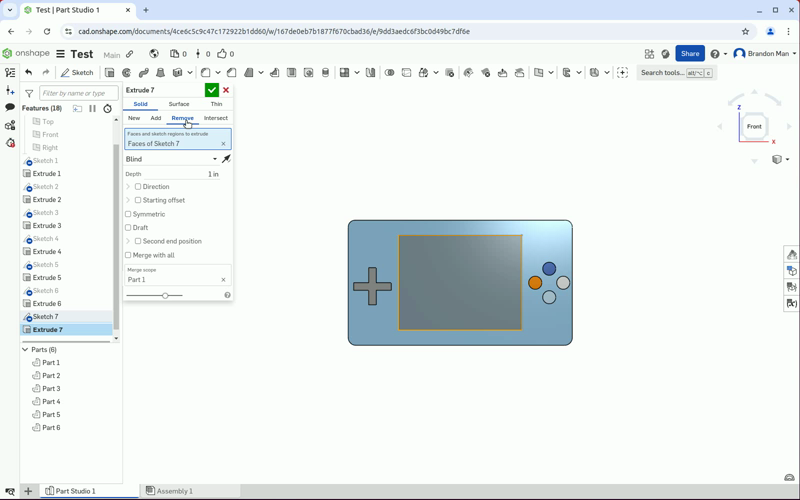
key(tab, 4)
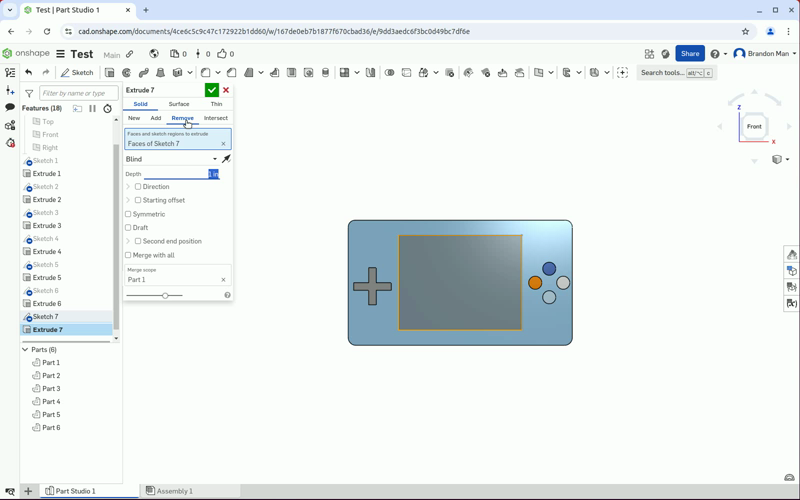
text(0.241)
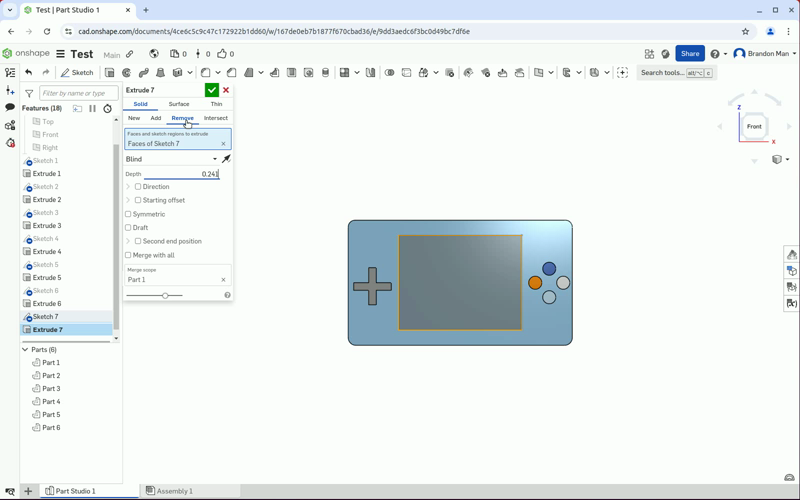
key(tab, 6)
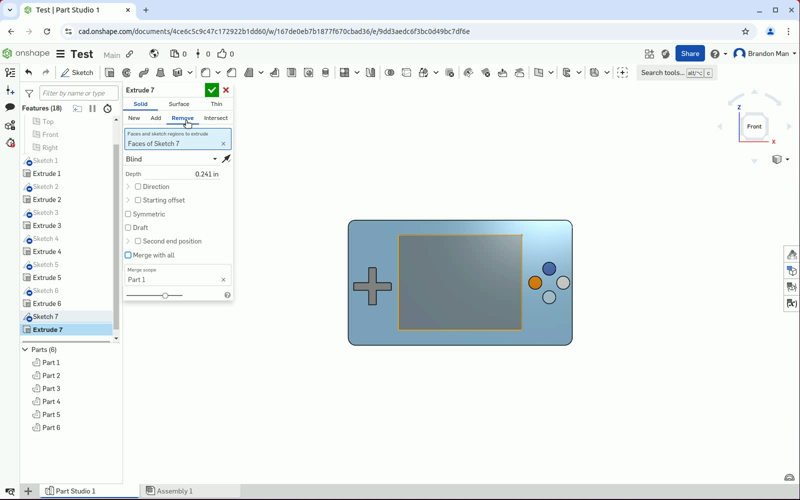
key(space)
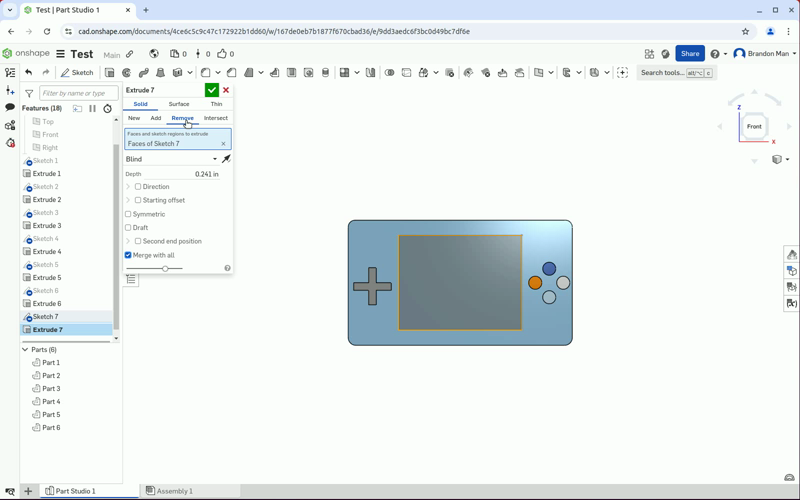
key(enter)
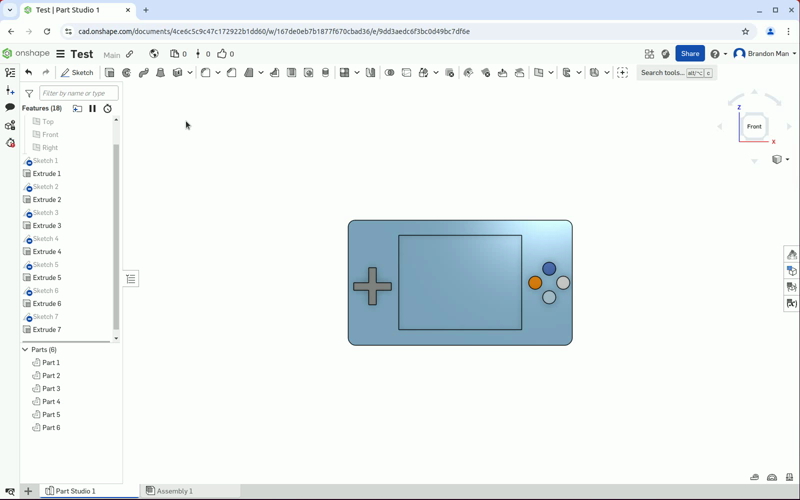
key(shift+h)
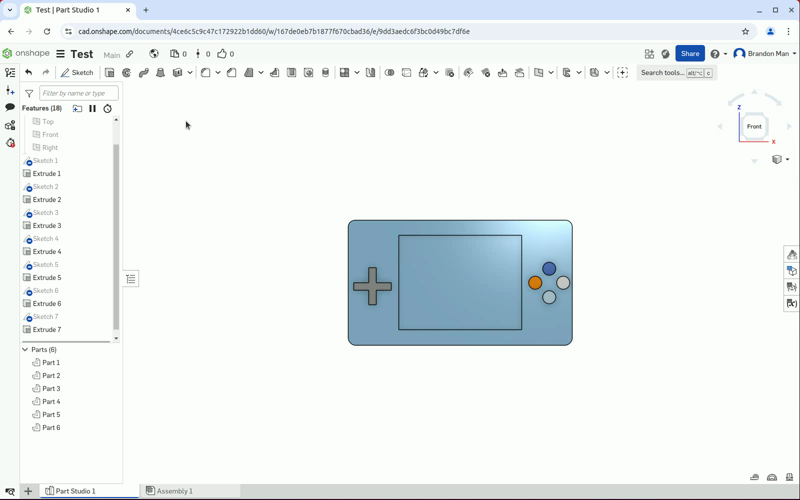
key(shift+h)
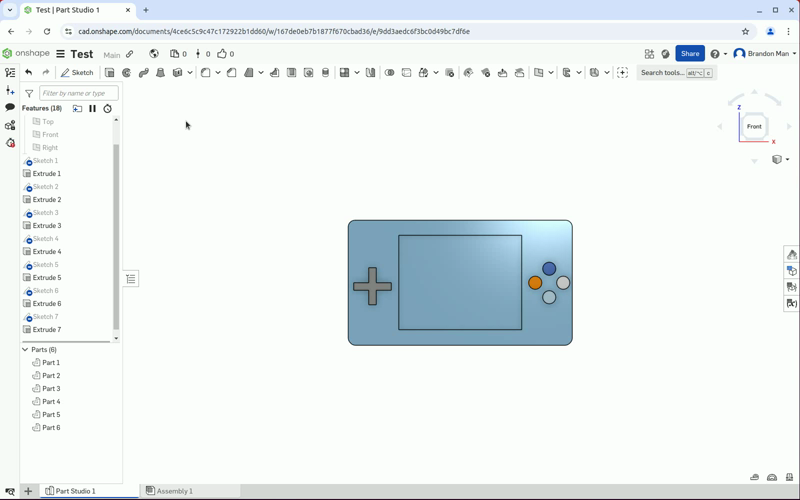
mouse_move(69, 163)
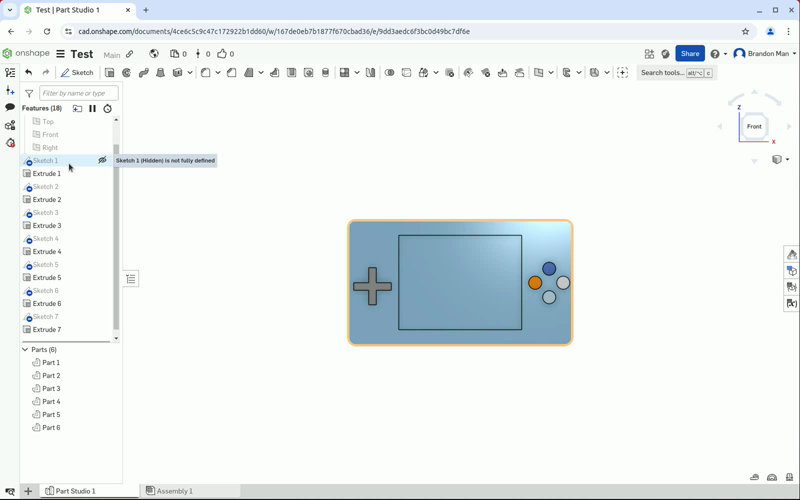
click(69, 163)
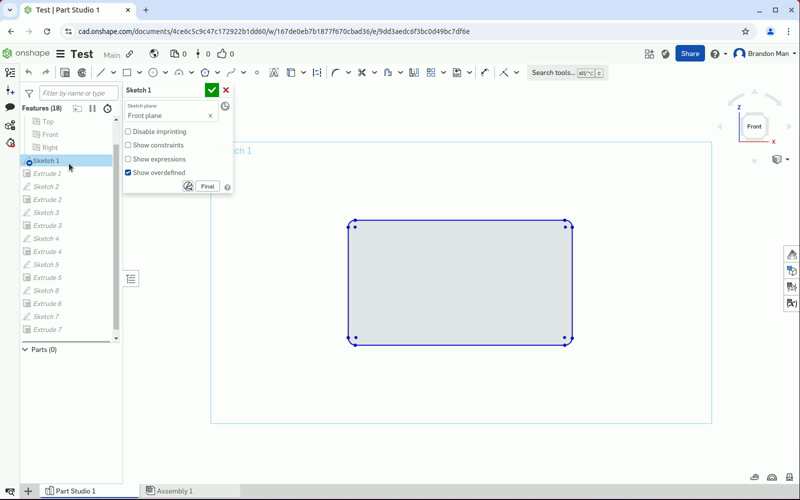
mouse_move(229, 92)
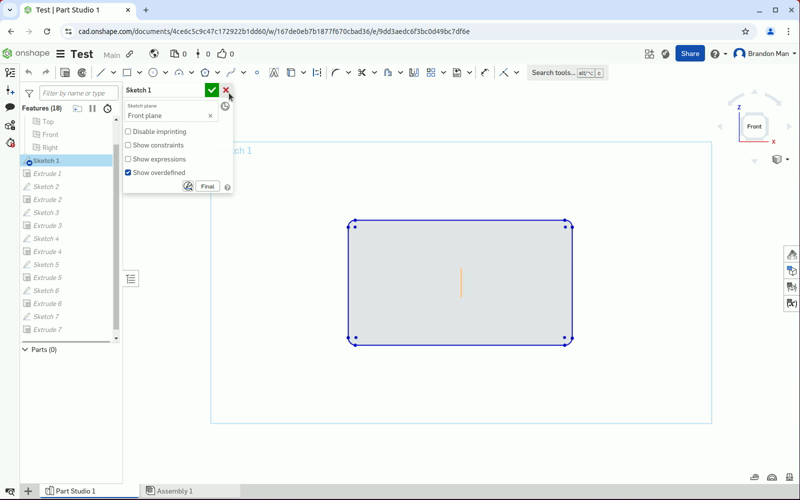
click(229, 92)
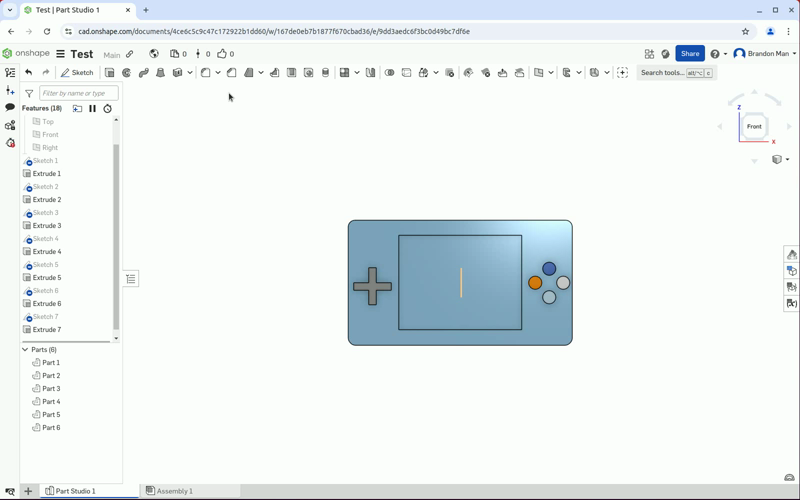
mouse_move(73, 352)
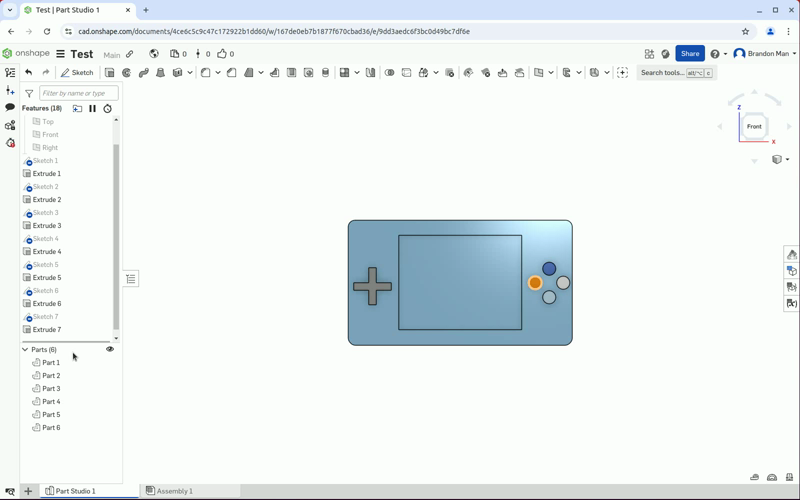
key(y)
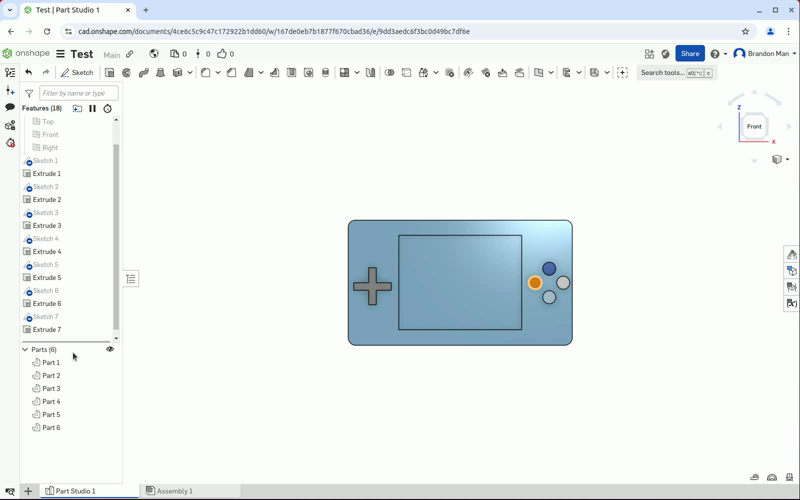
key(shift+p)
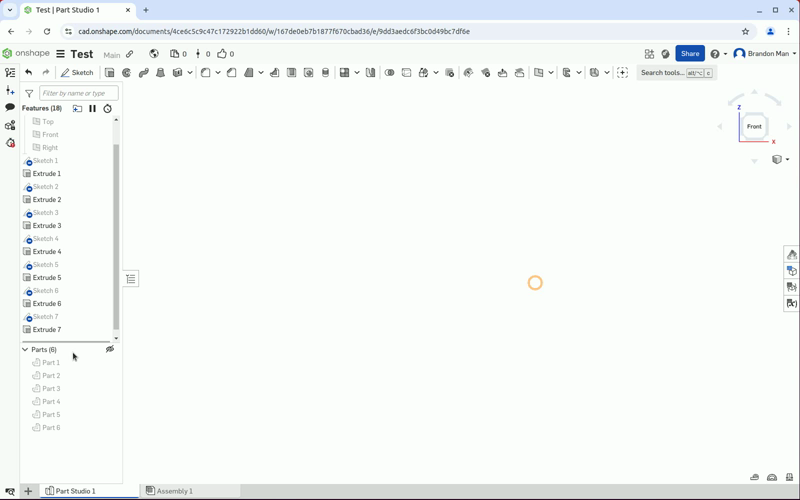
key(space)
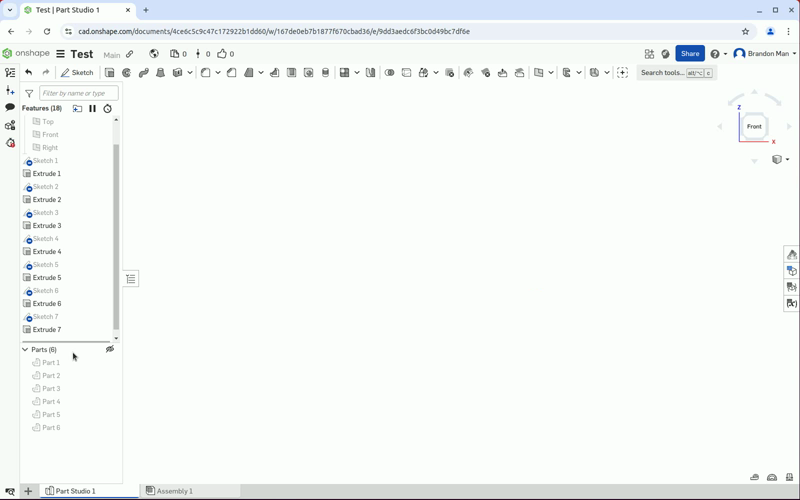
key_down(shift)
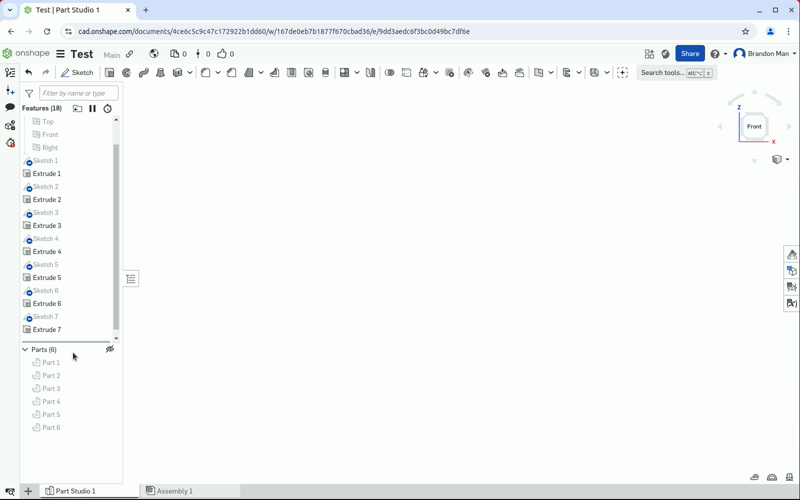
key(down)
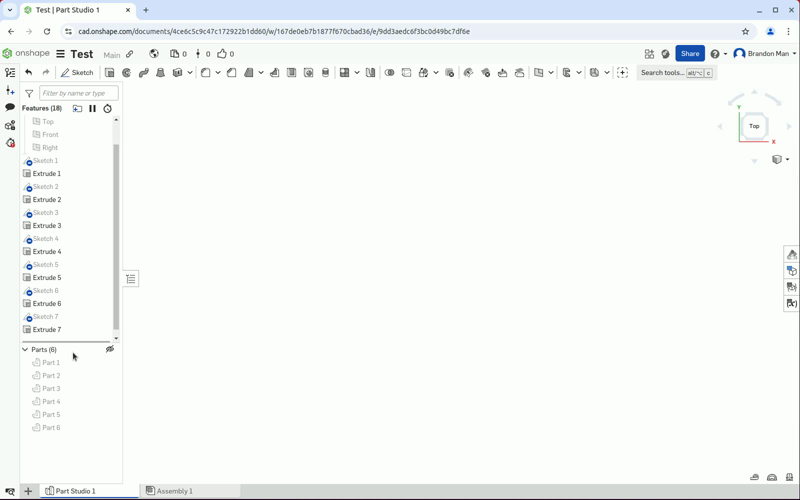
key_up(shift)
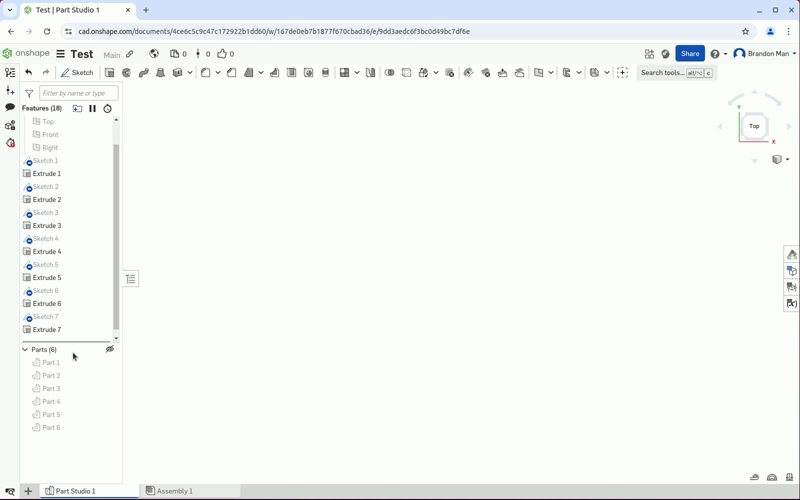
mouse_move(73, 352)
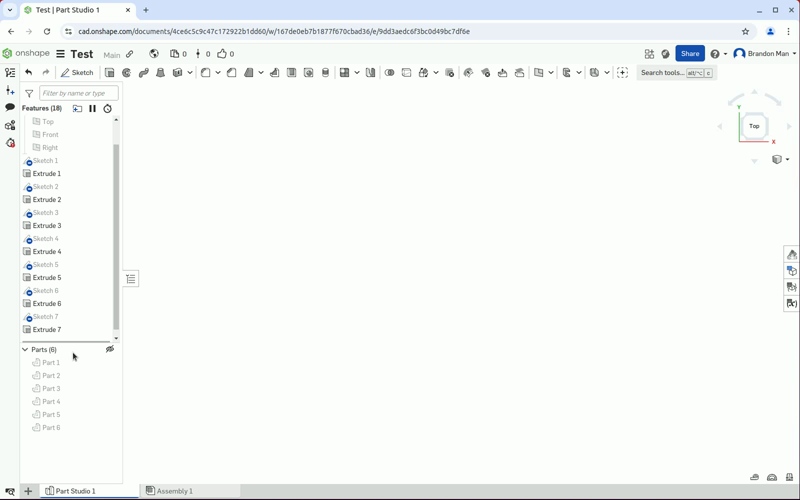
key(shift+y)
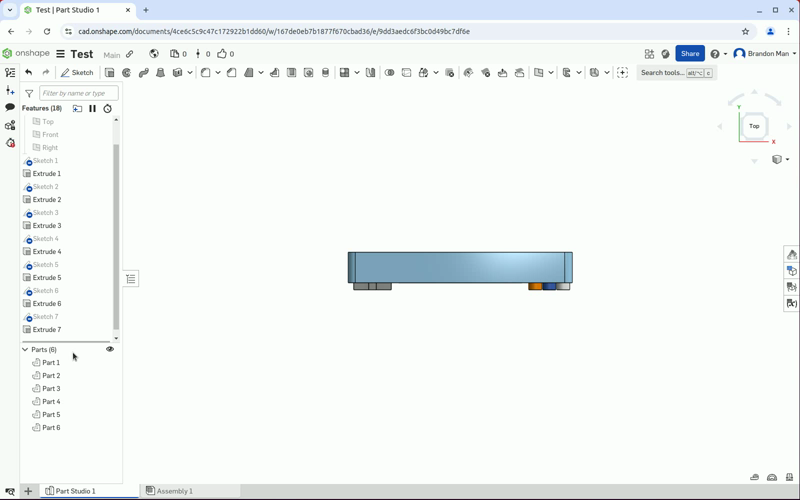
mouse_move(541, 75)
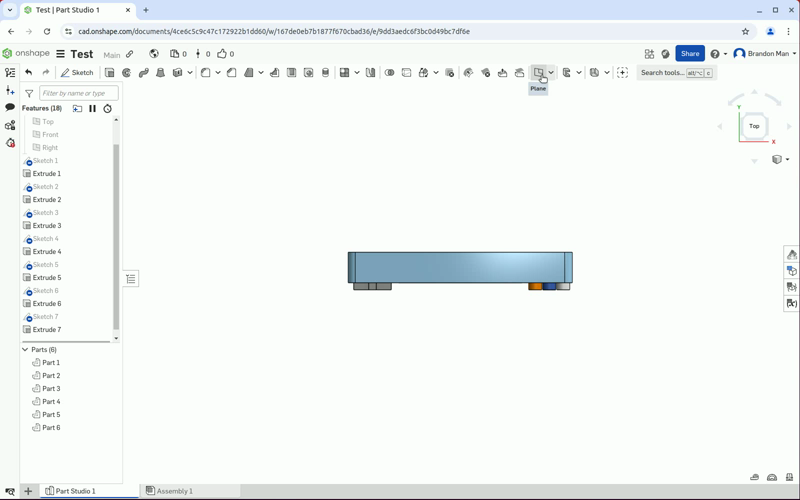
click(541, 75)
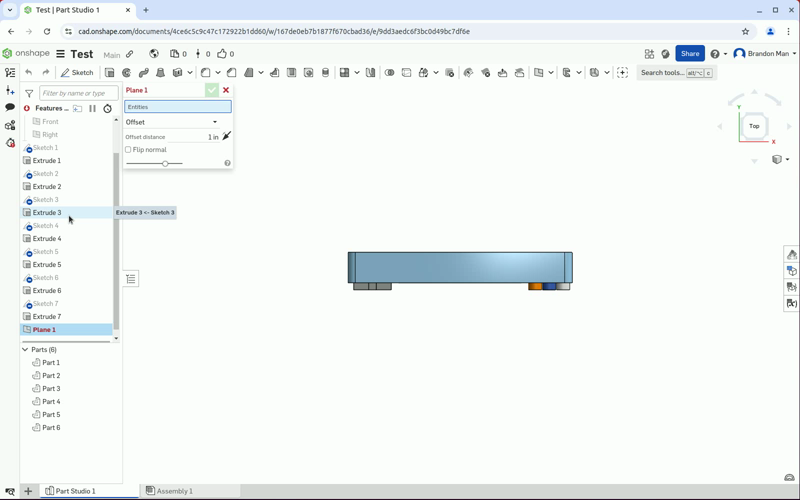
scroll(3)
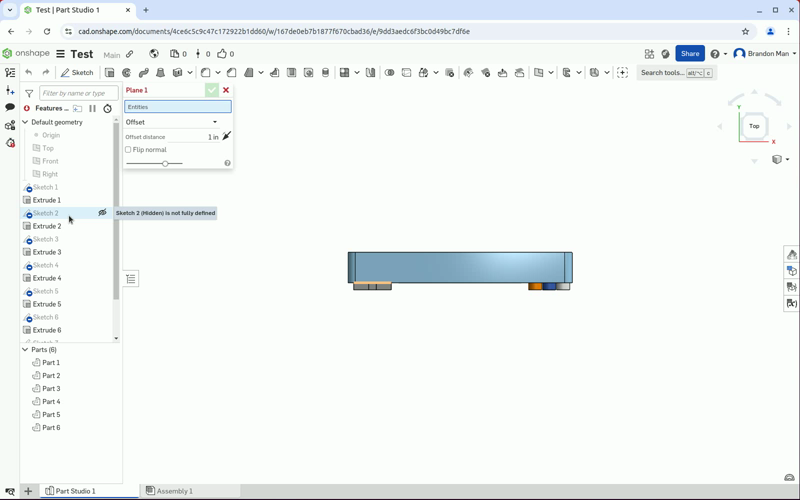
mouse_move(69, 150)
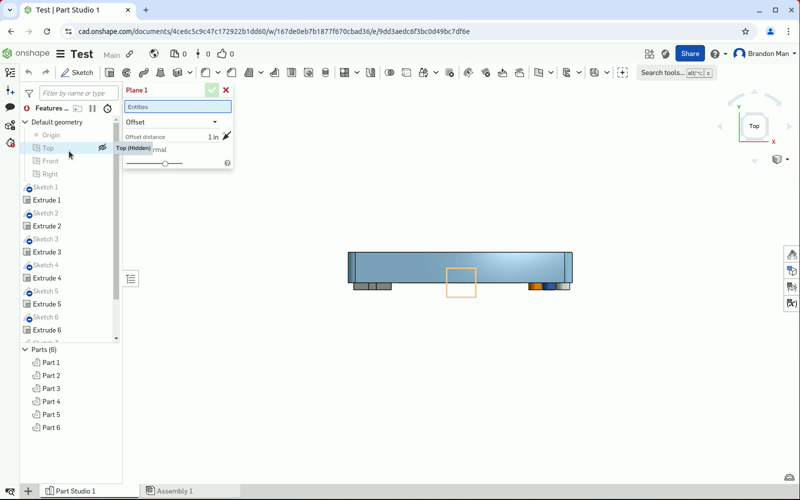
click(69, 150)
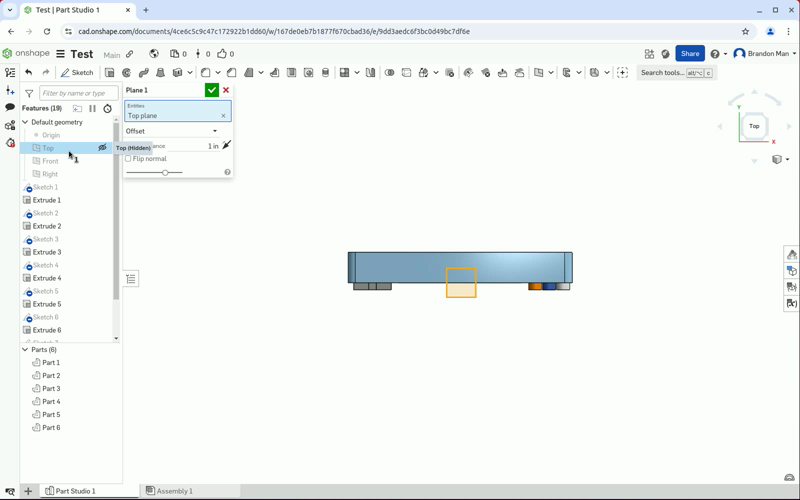
key(tab, 2)
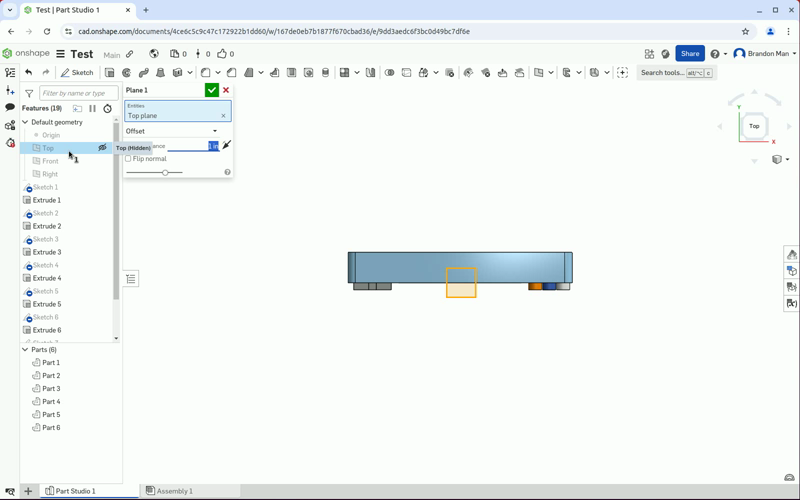
text(13.002)
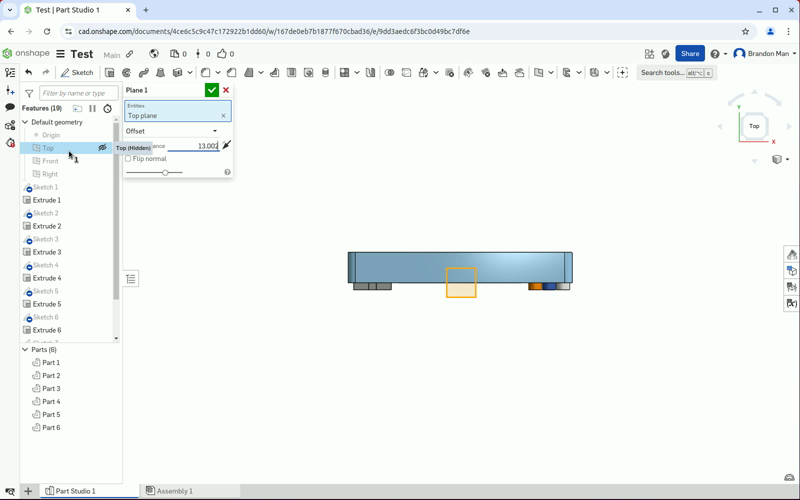
key(enter, 2)
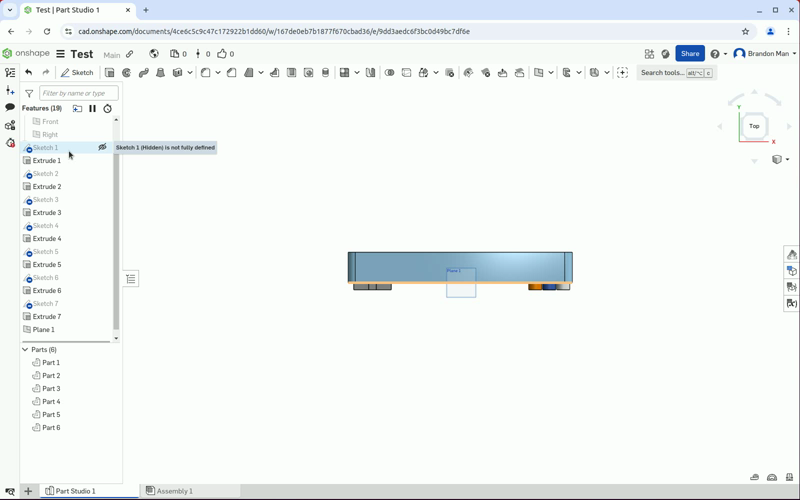
key(shift+s)
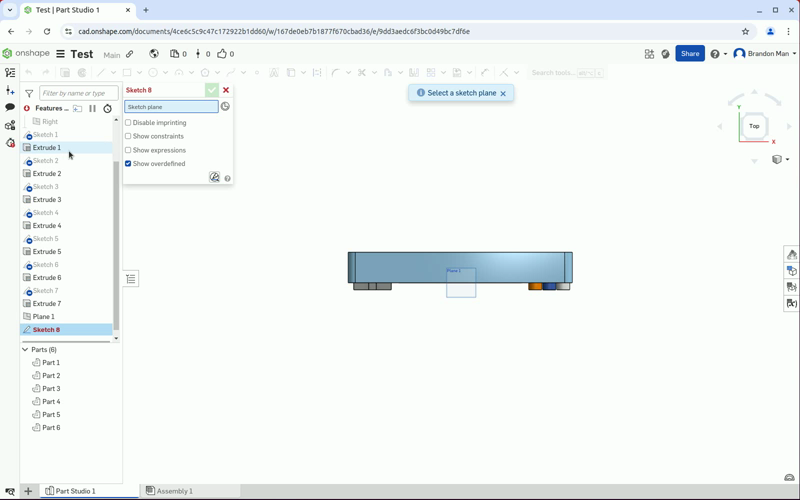
mouse_move(69, 319)
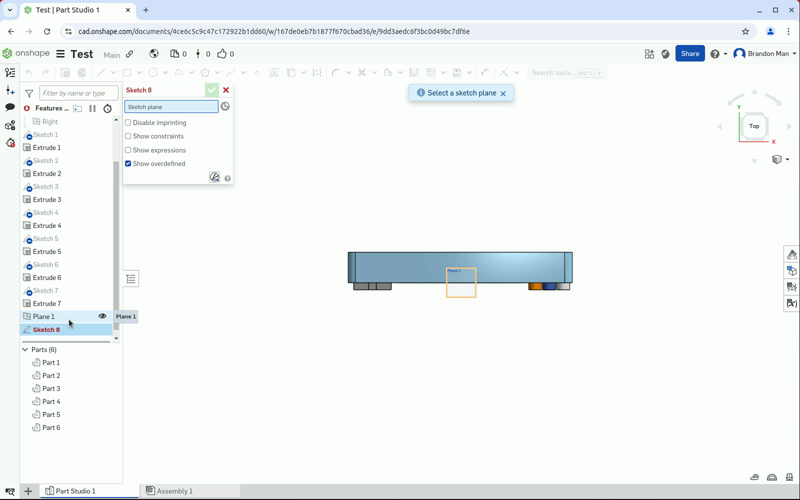
click(69, 319)
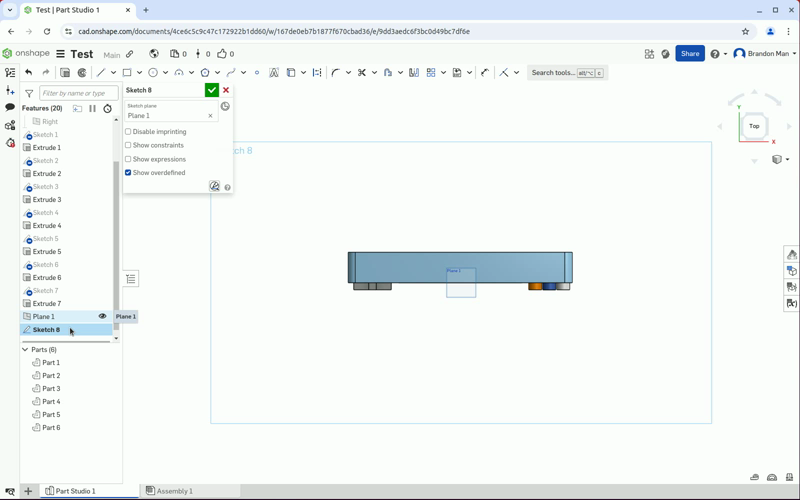
mouse_move(73, 352)
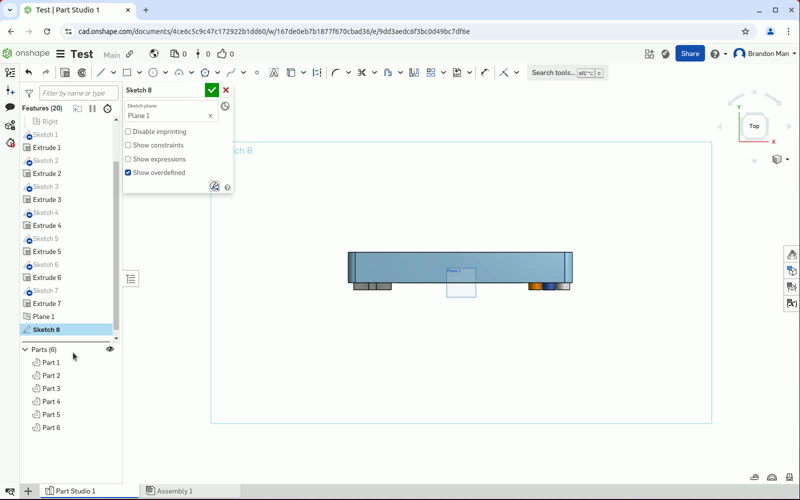
key(y)
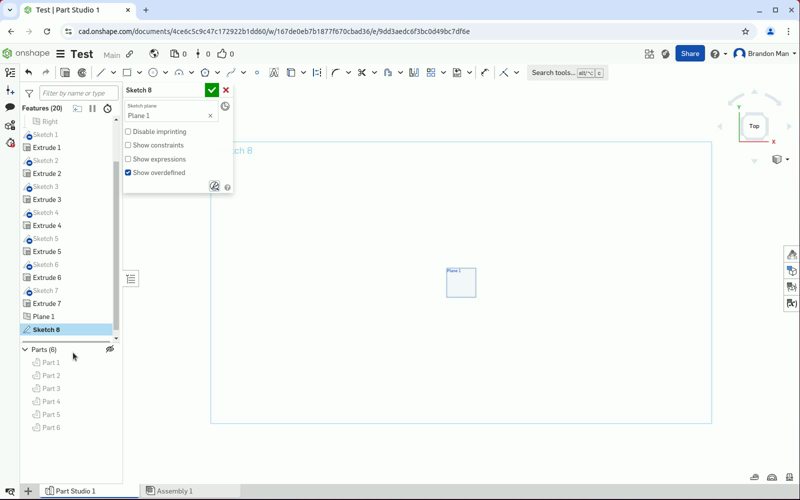
key(l)
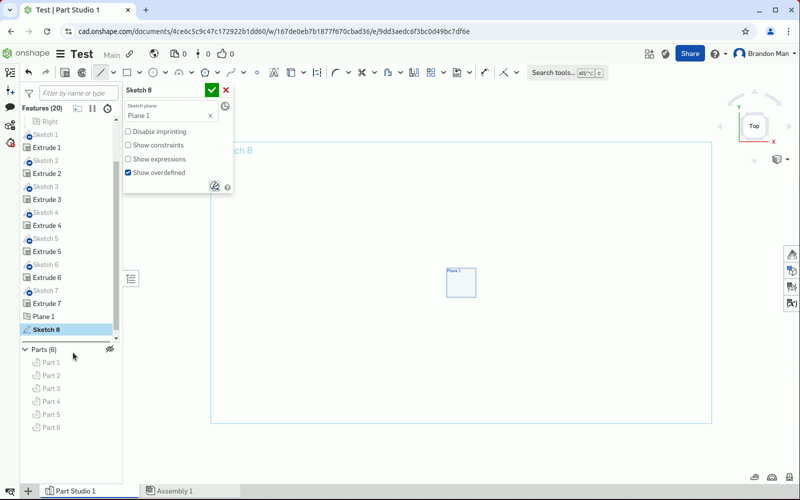
key_down(shift)
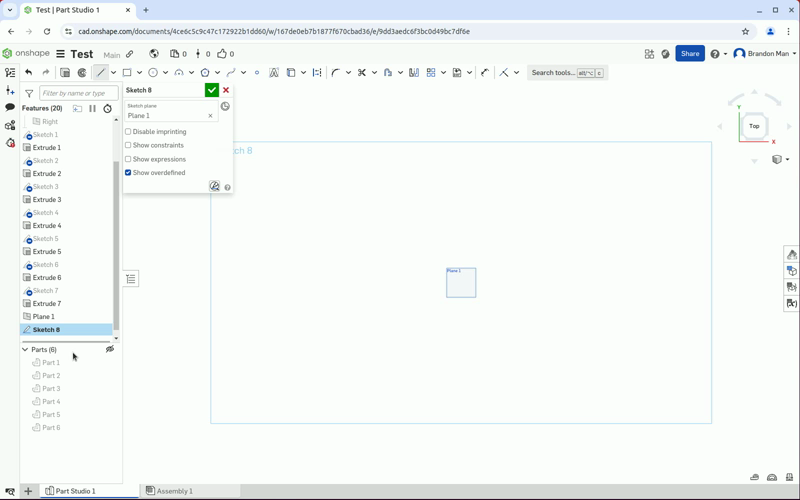
mouse_move(456, 267)
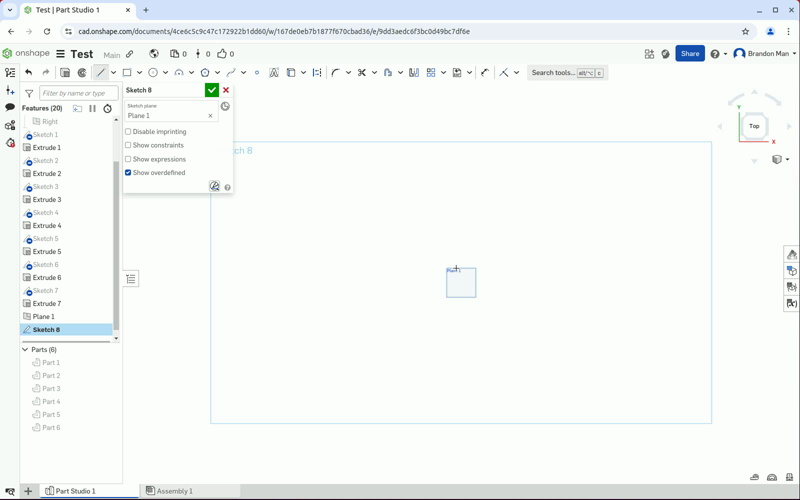
click(456, 267)
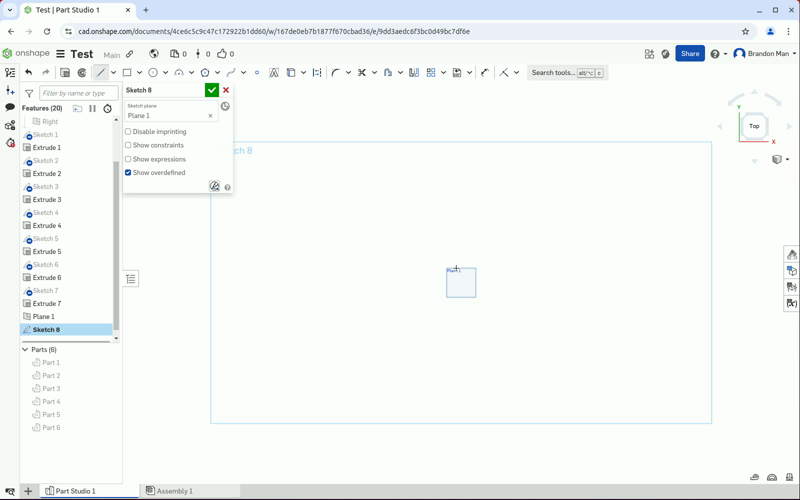
key_up(shift)
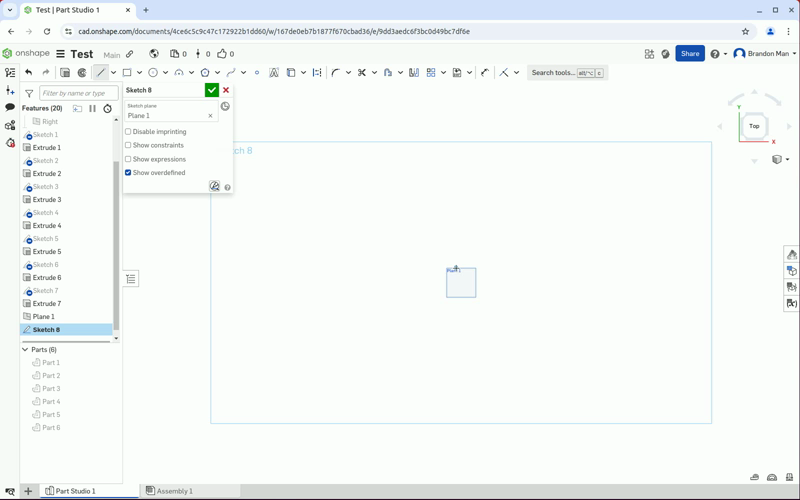
key_down(shift)
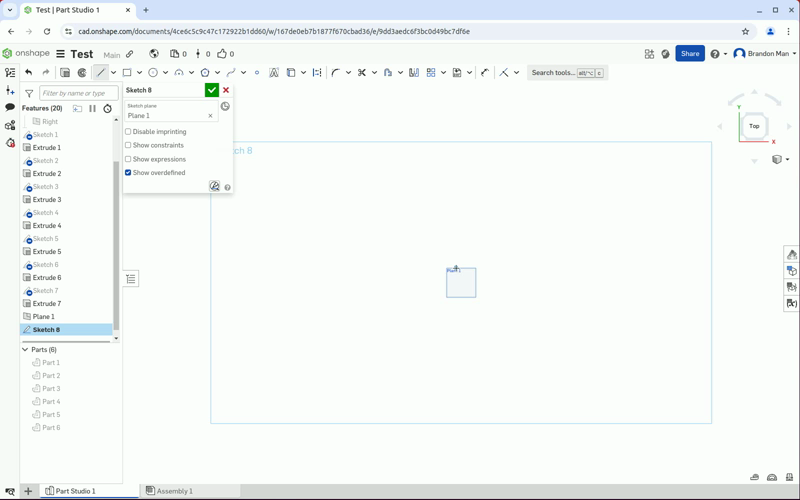
mouse_move(486, 267)
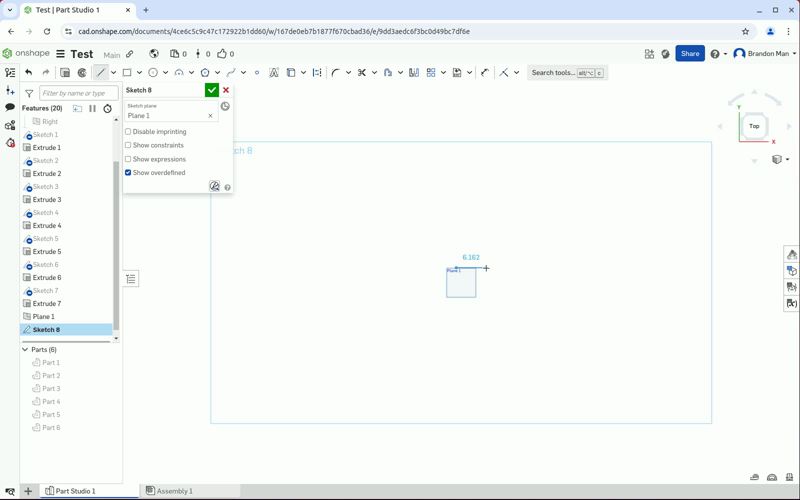
mouse_move(458, 269)
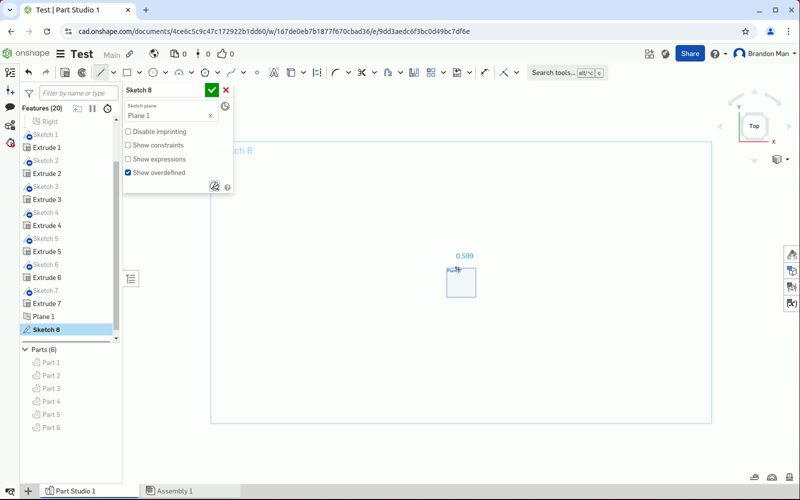
scroll(6)
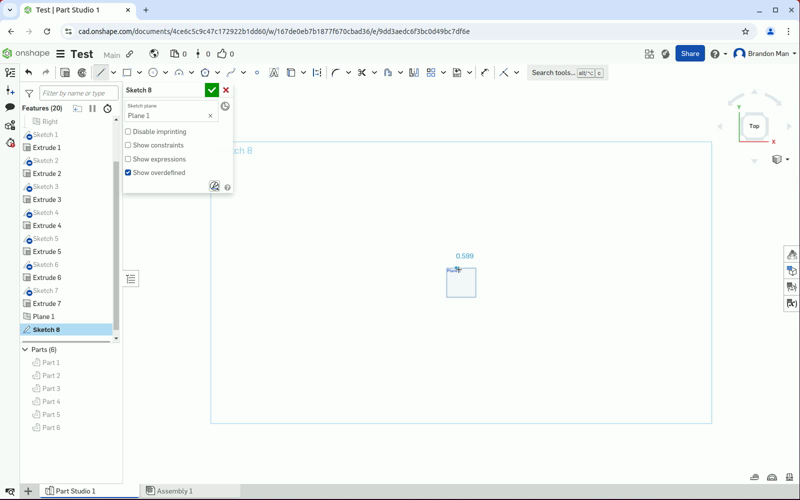
scroll(6)
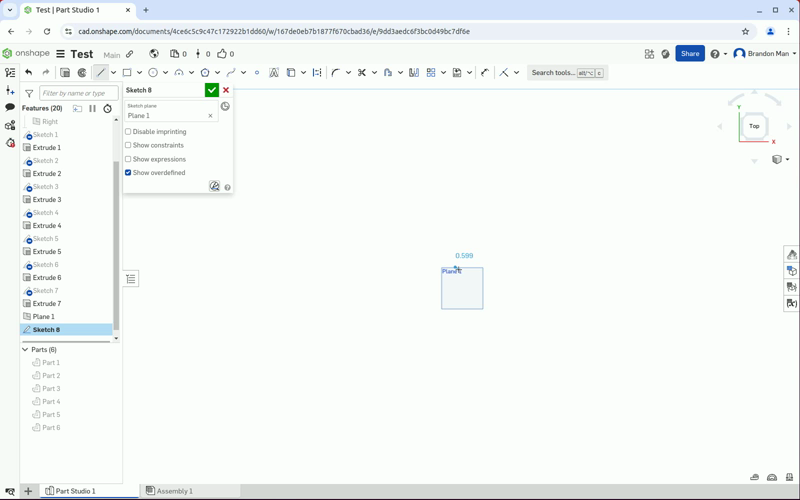
scroll(6)
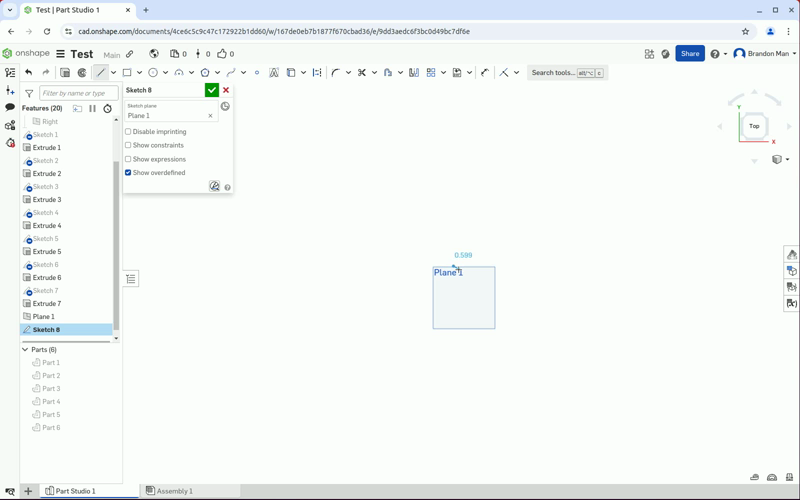
scroll(6)
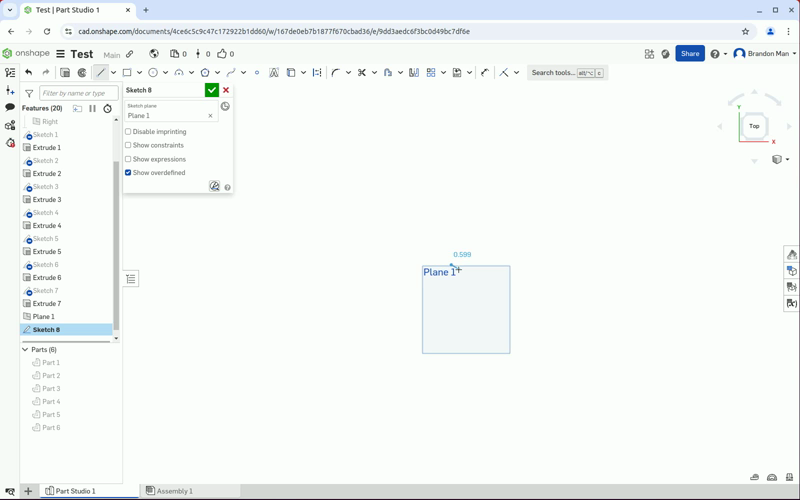
scroll(6)
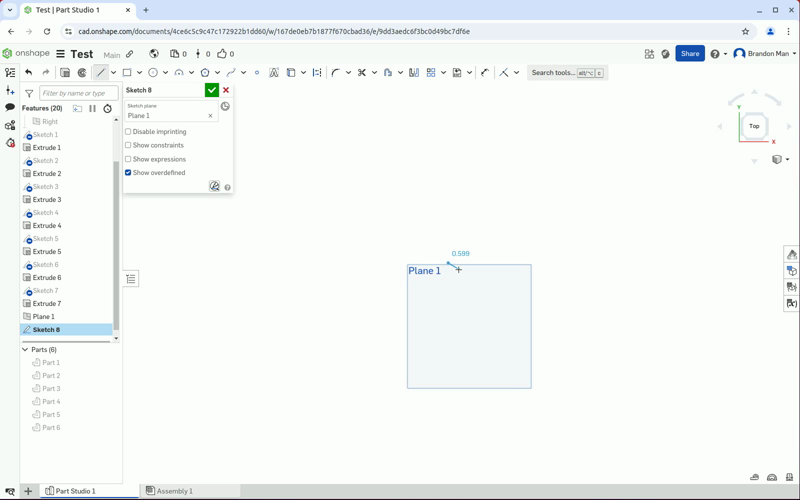
scroll(6)
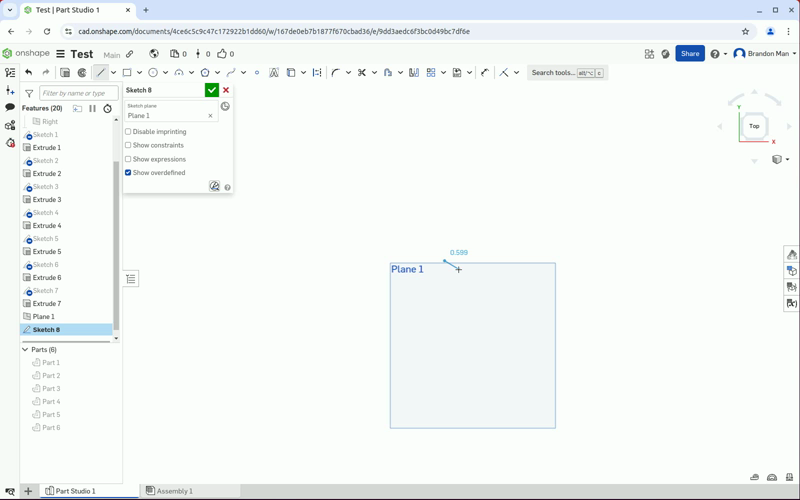
scroll(6)
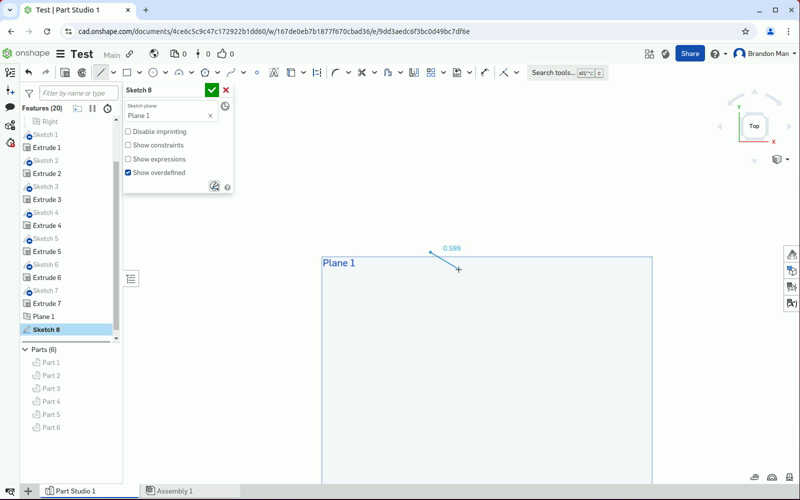
click(458, 269)
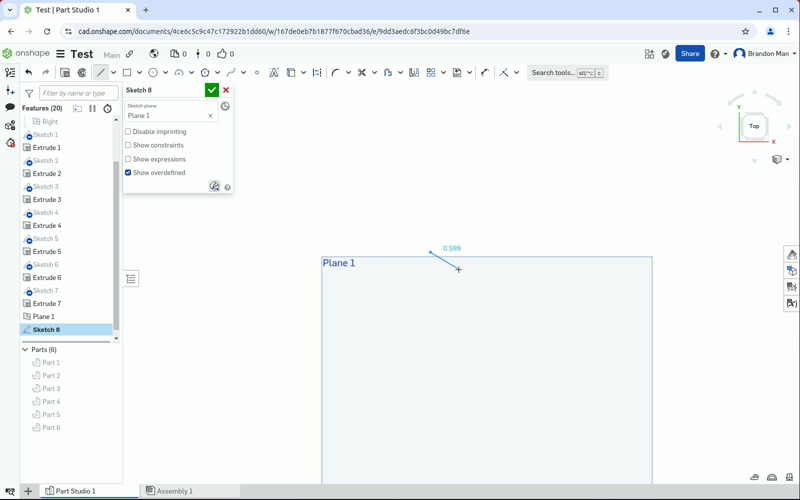
scroll(-6)
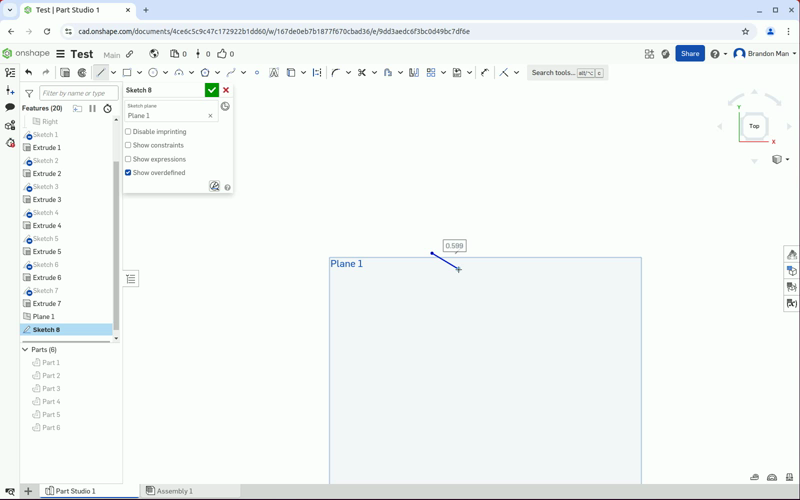
scroll(-6)
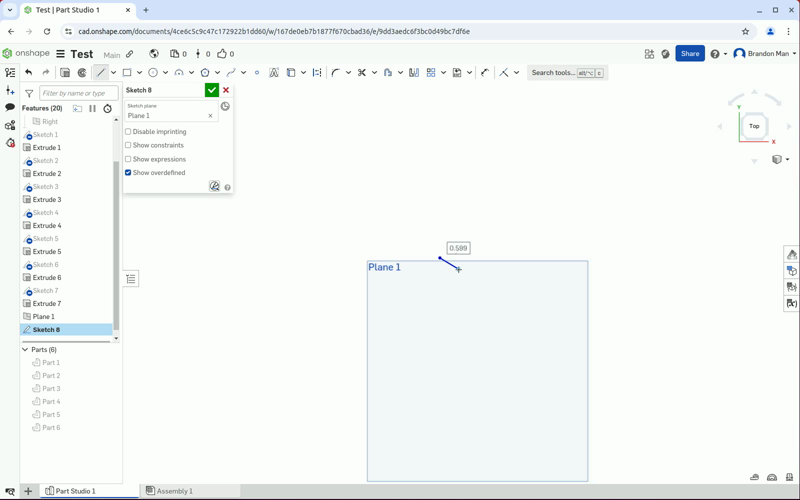
scroll(-6)
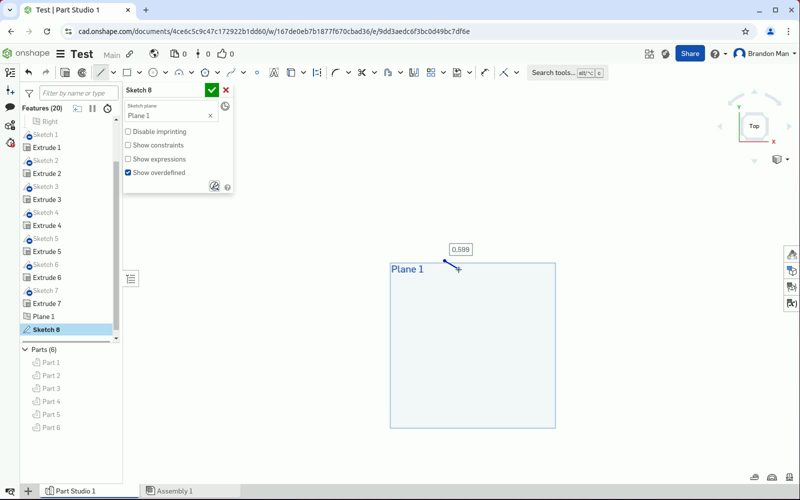
scroll(-6)
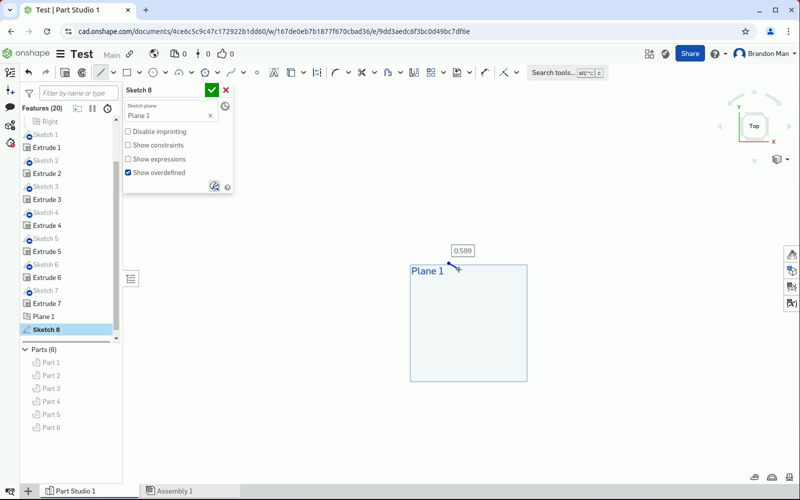
scroll(-6)
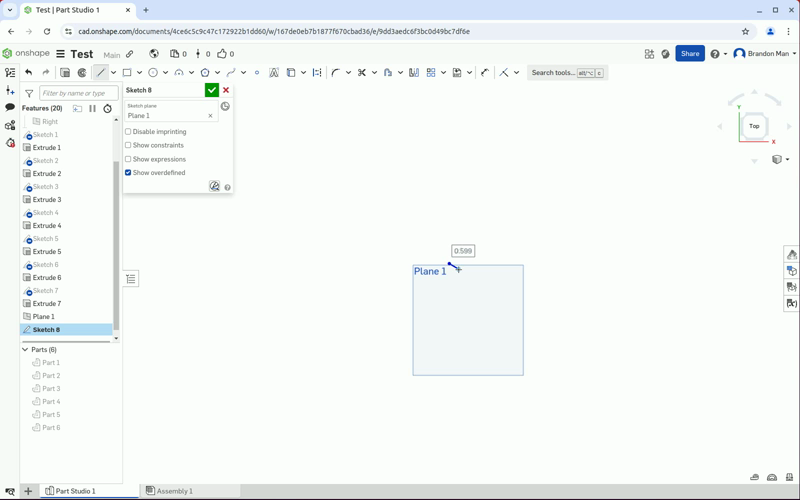
scroll(-6)
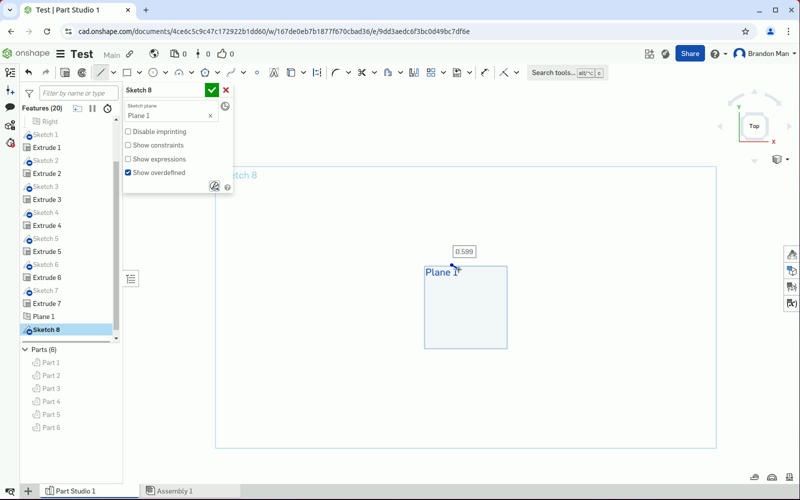
scroll(-6)
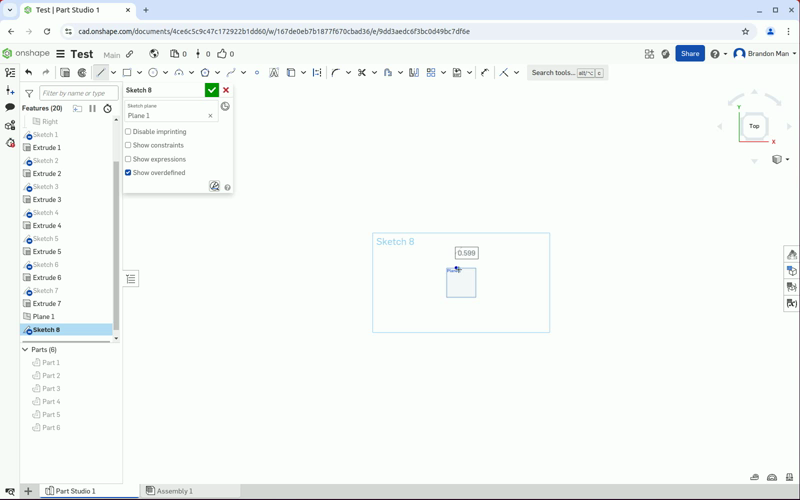
key_up(shift)
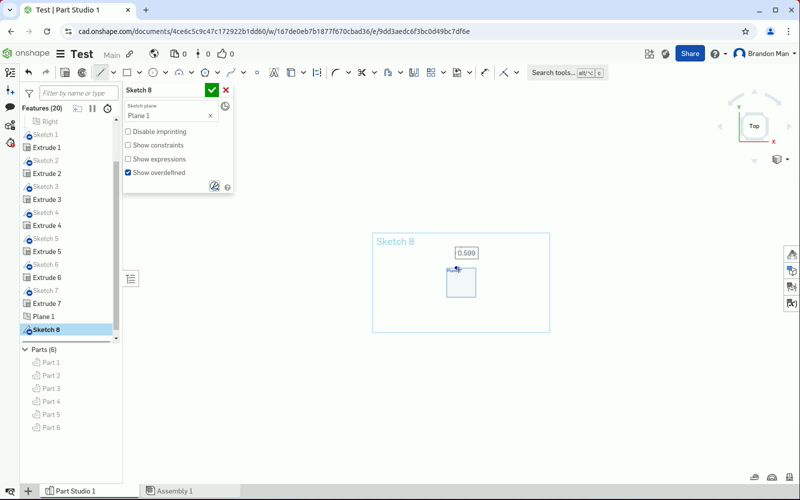
key_down(shift)
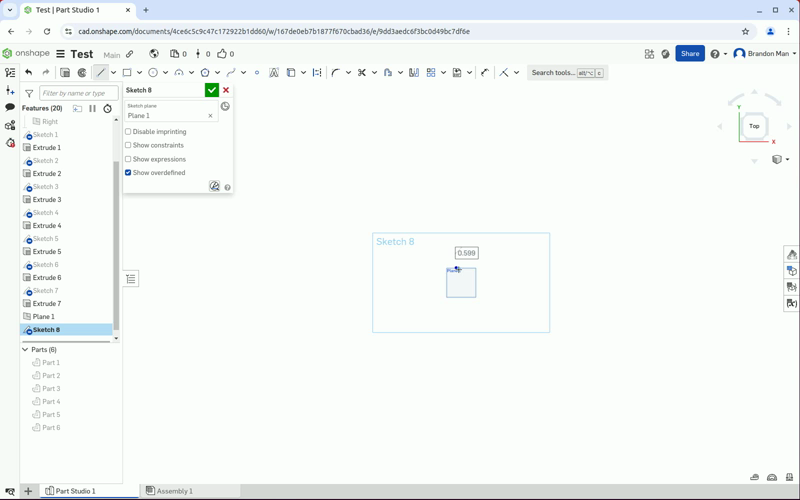
mouse_move(489, 269)
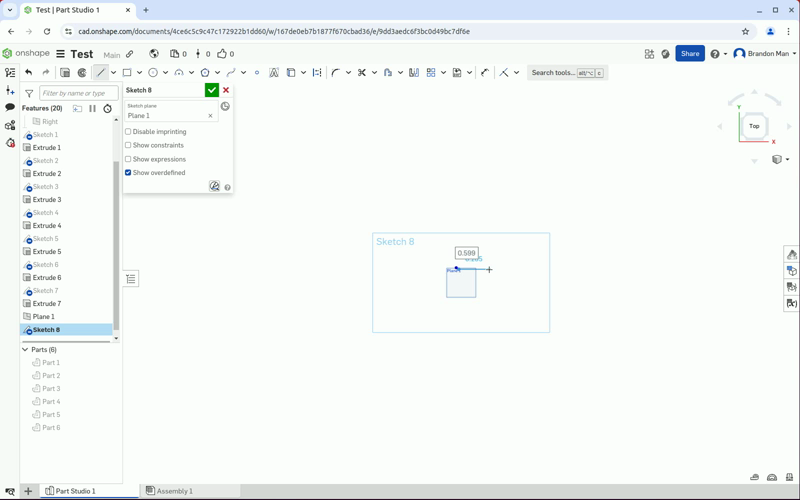
mouse_move(464, 269)
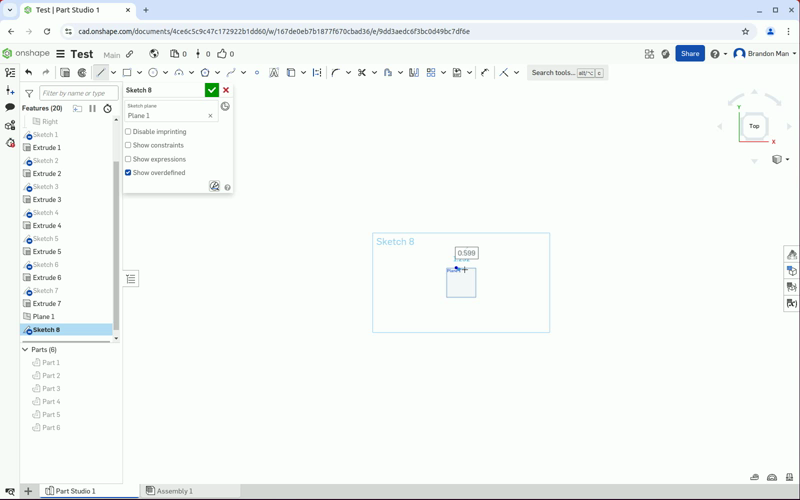
scroll(6)
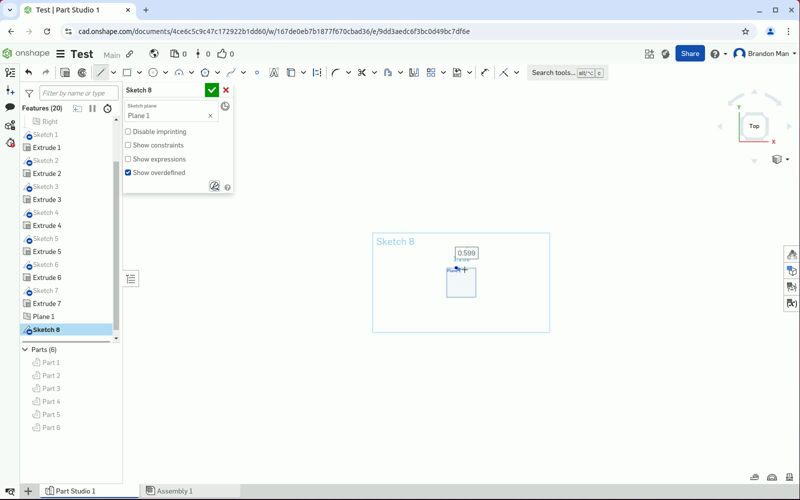
scroll(6)
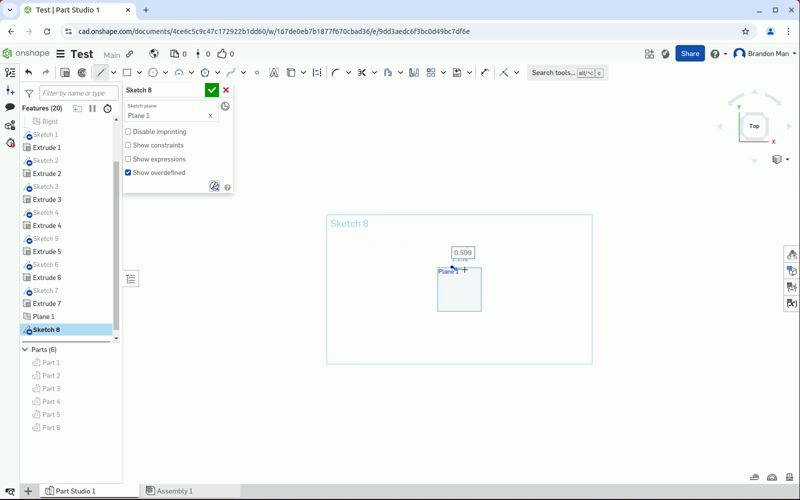
scroll(6)
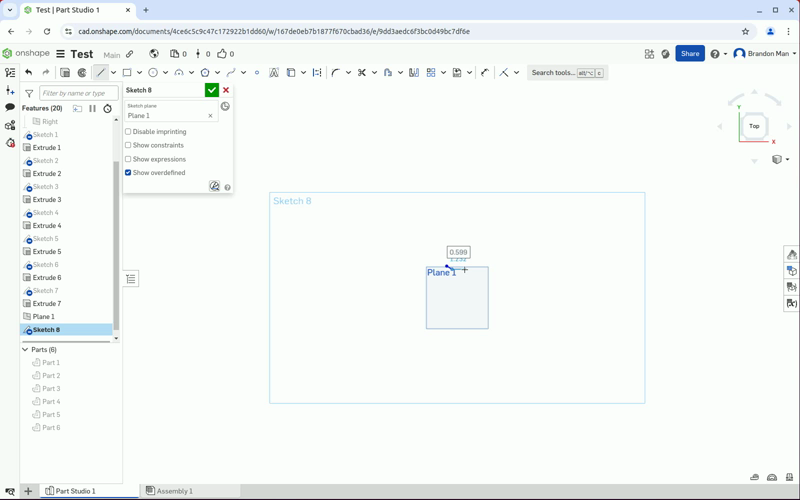
scroll(6)
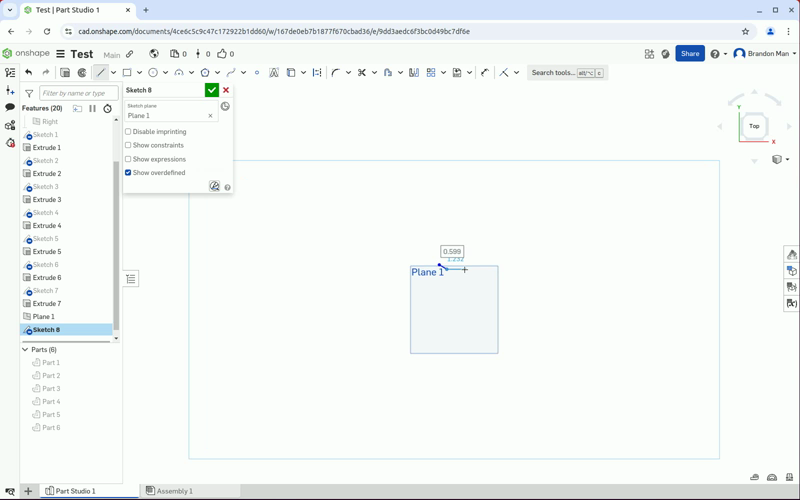
scroll(6)
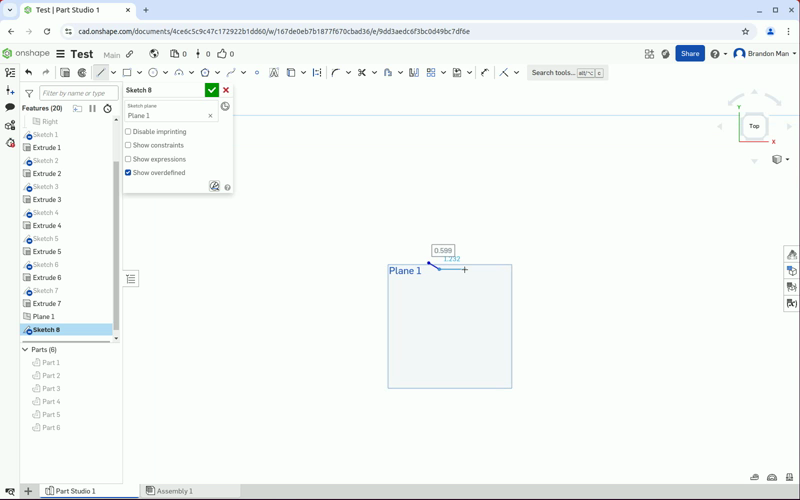
scroll(6)
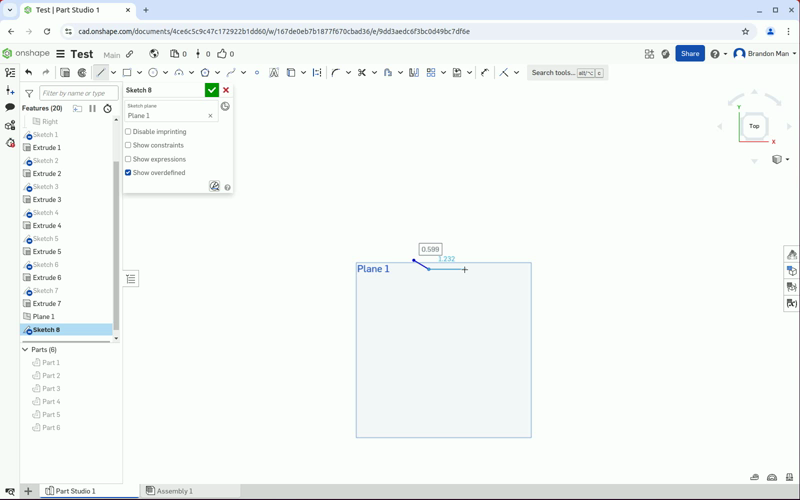
scroll(6)
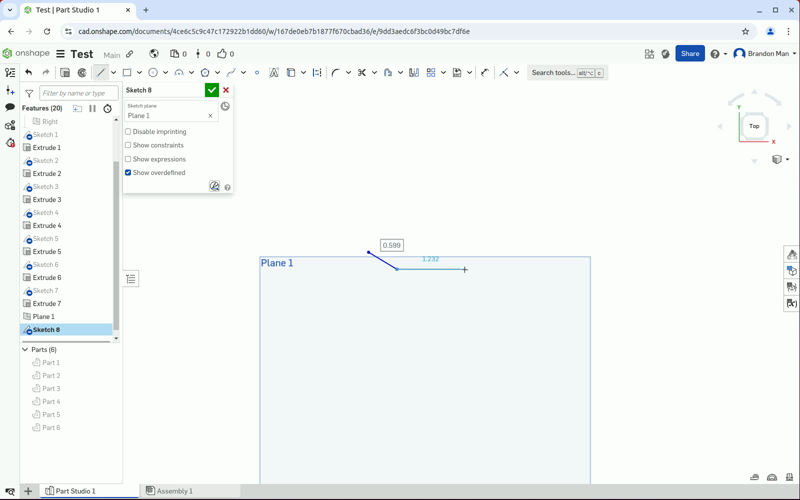
click(464, 269)
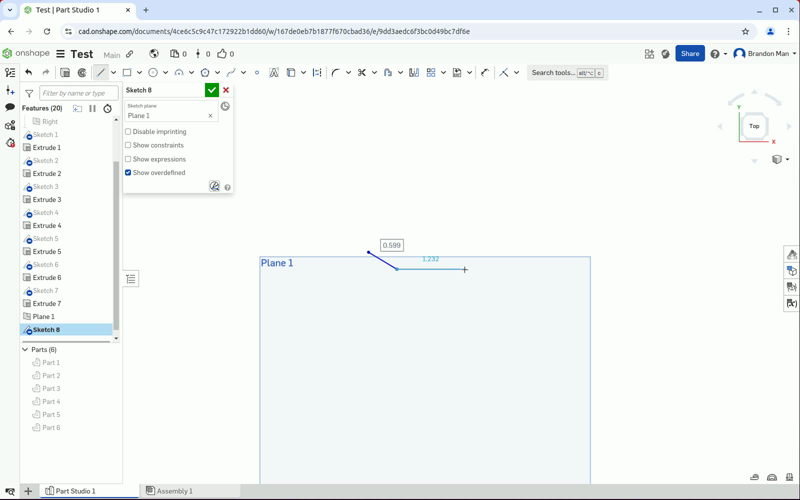
scroll(-6)
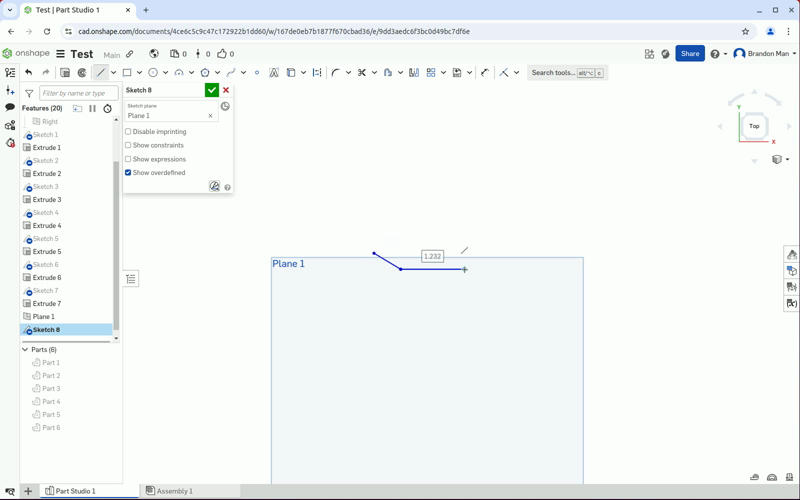
scroll(-6)
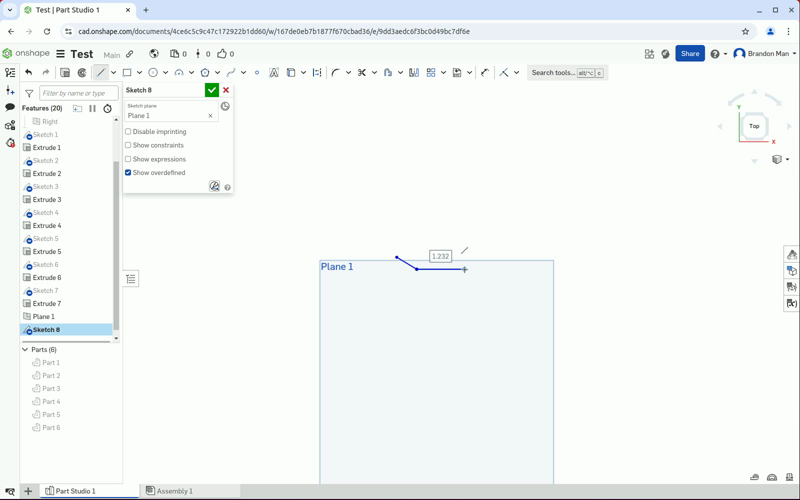
scroll(-6)
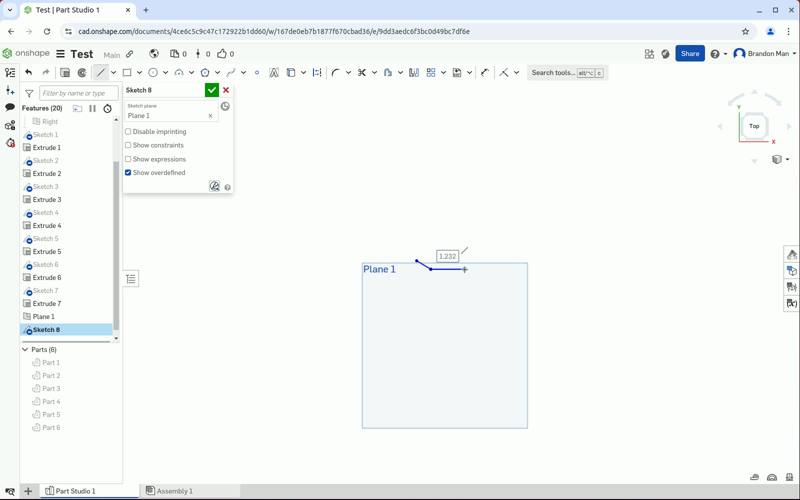
scroll(-6)
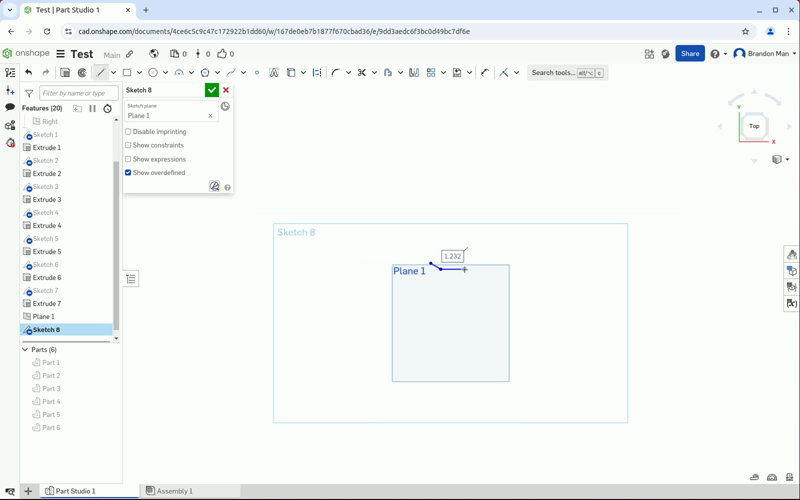
scroll(-6)
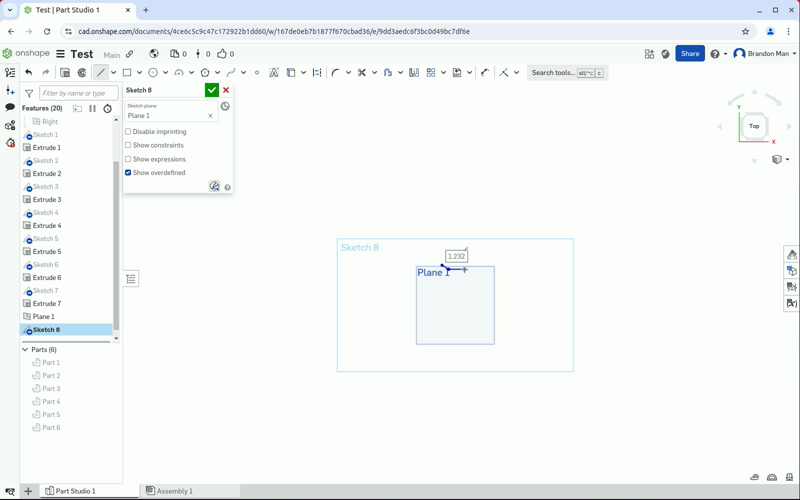
scroll(-6)
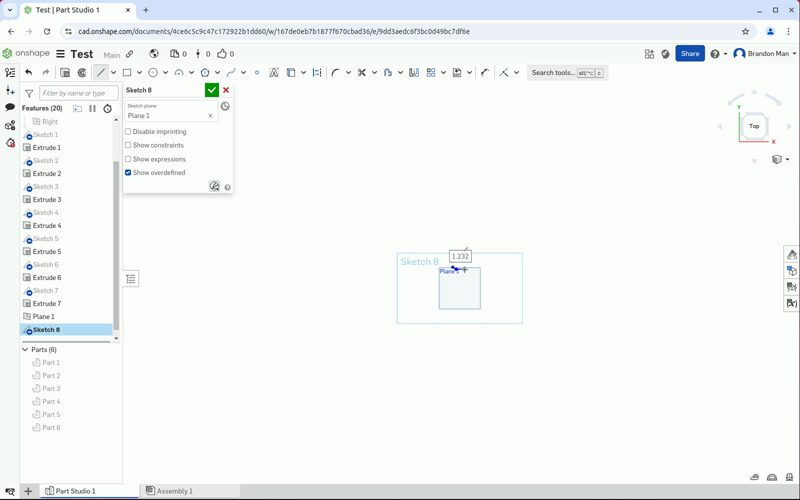
scroll(-6)
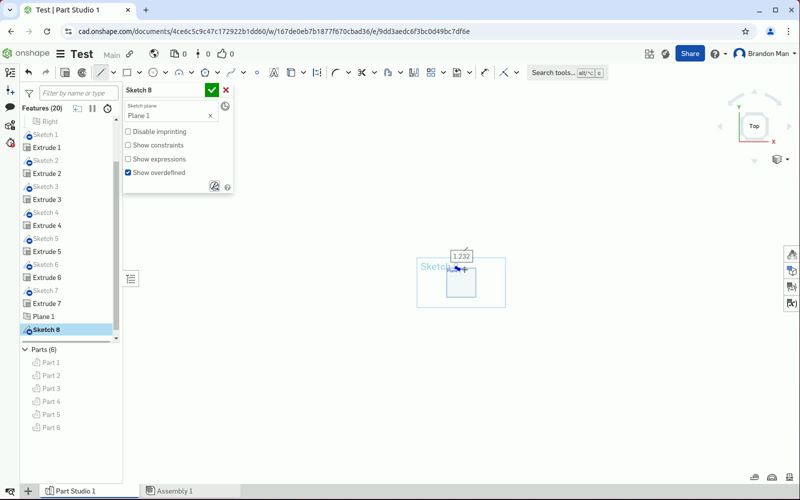
key_up(shift)
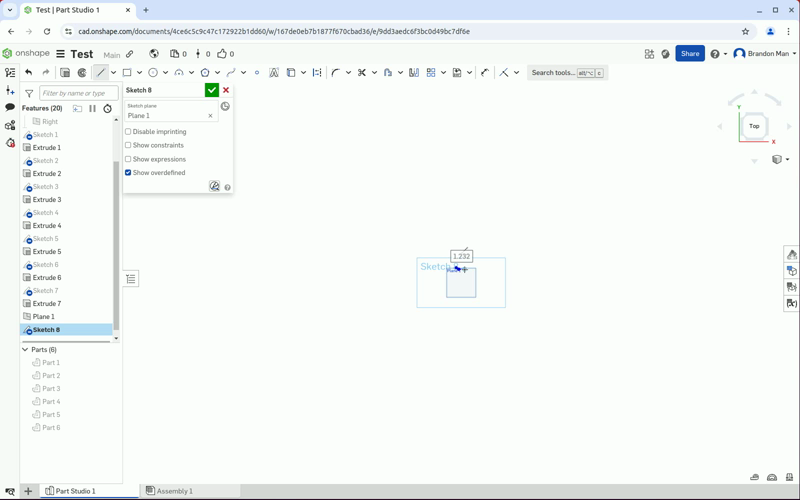
key_down(shift)
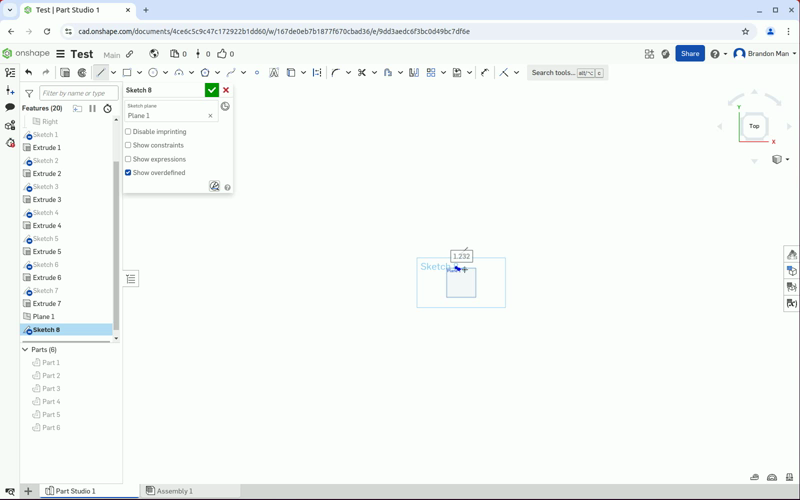
mouse_move(494, 269)
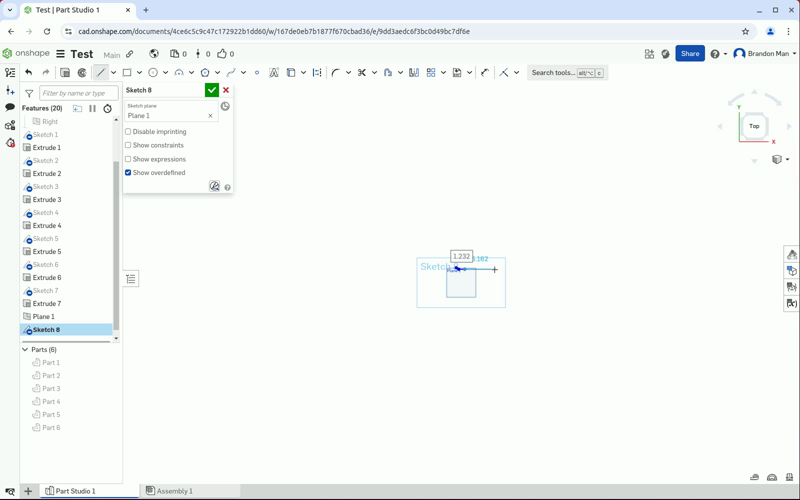
mouse_move(467, 267)
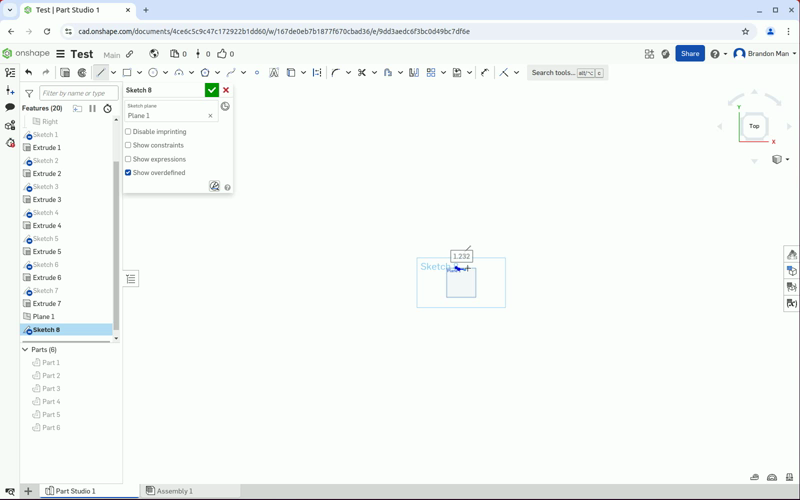
scroll(6)
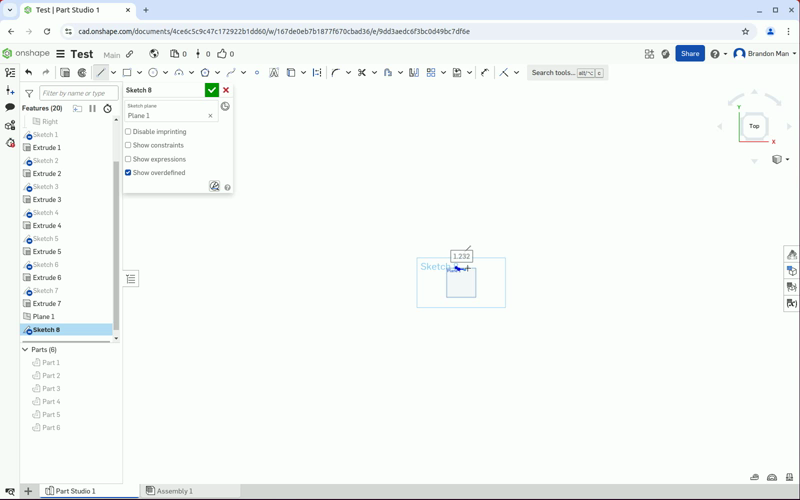
scroll(6)
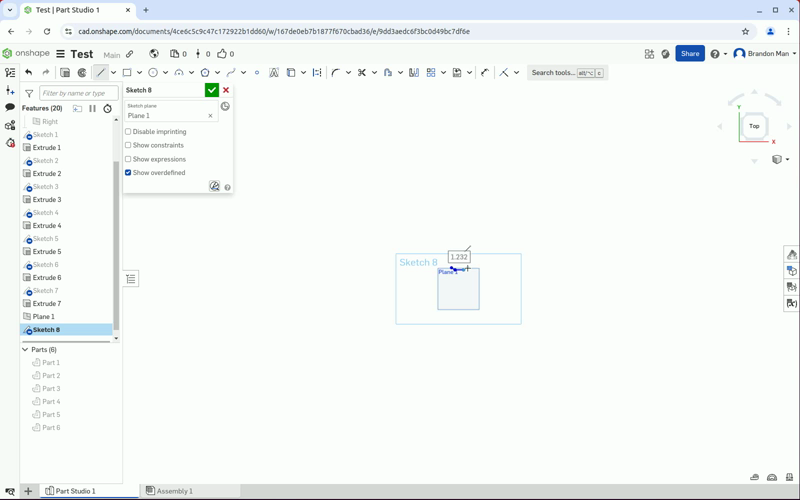
scroll(6)
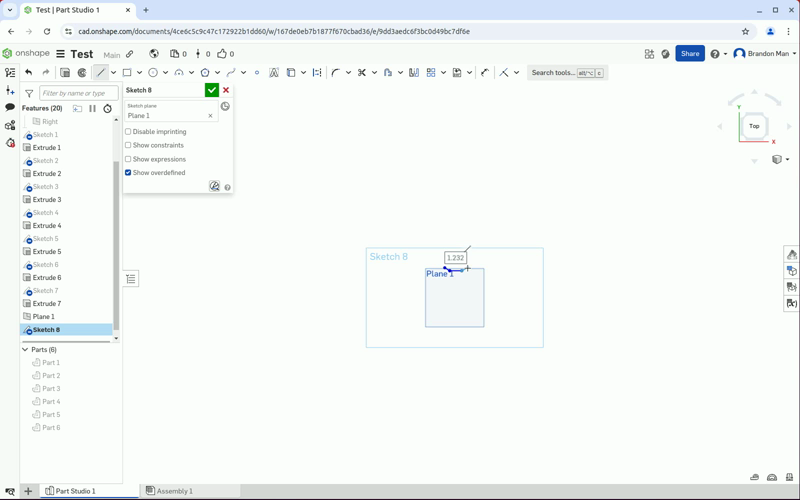
scroll(6)
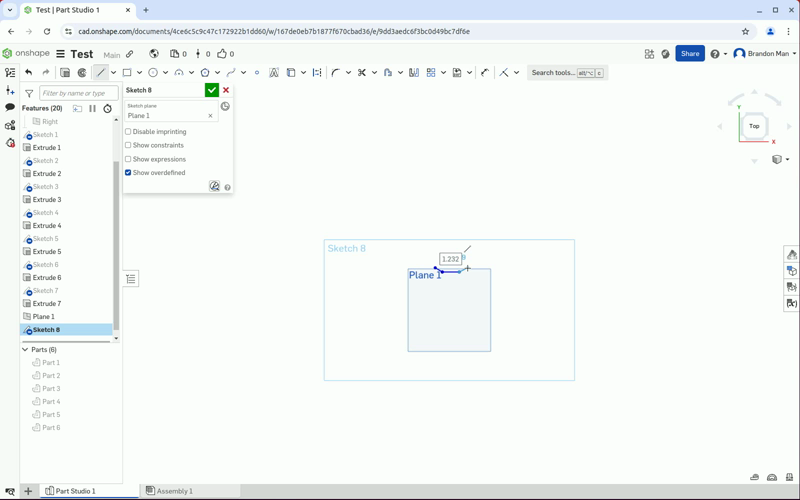
scroll(6)
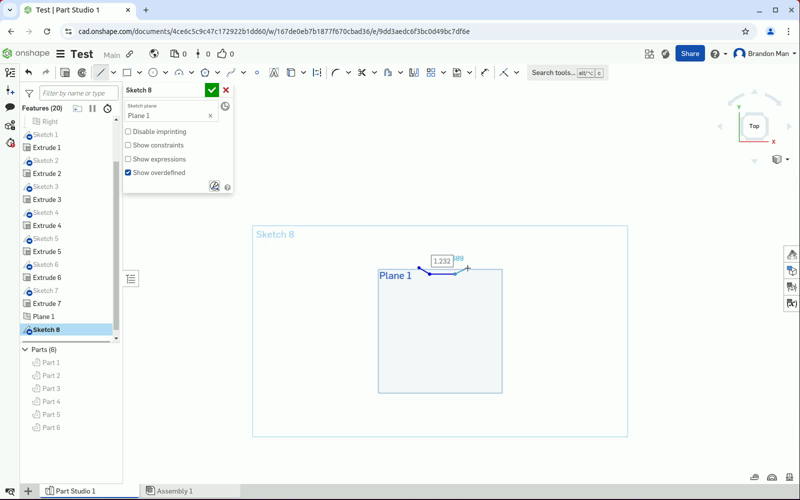
scroll(6)
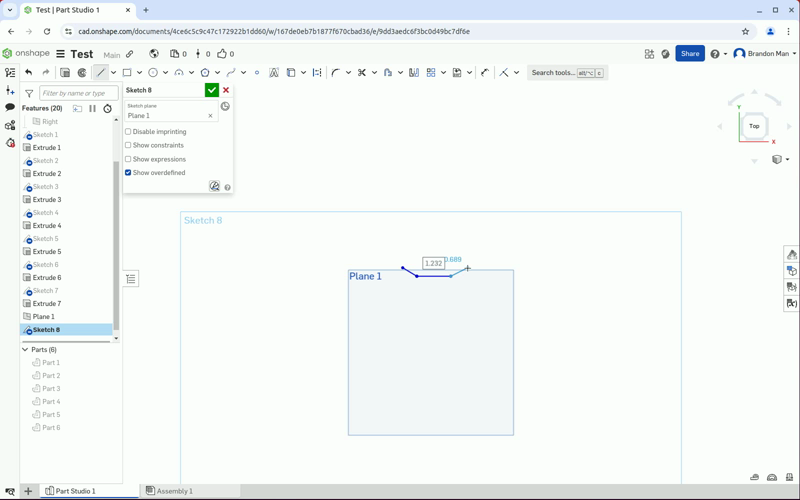
scroll(6)
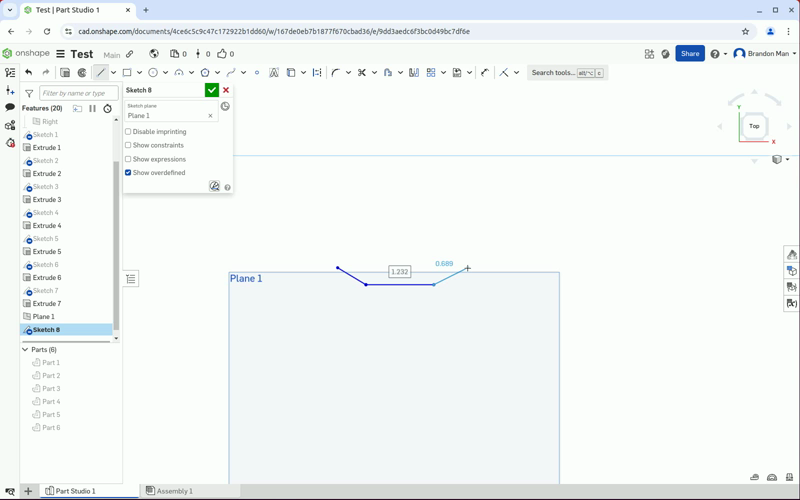
click(467, 267)
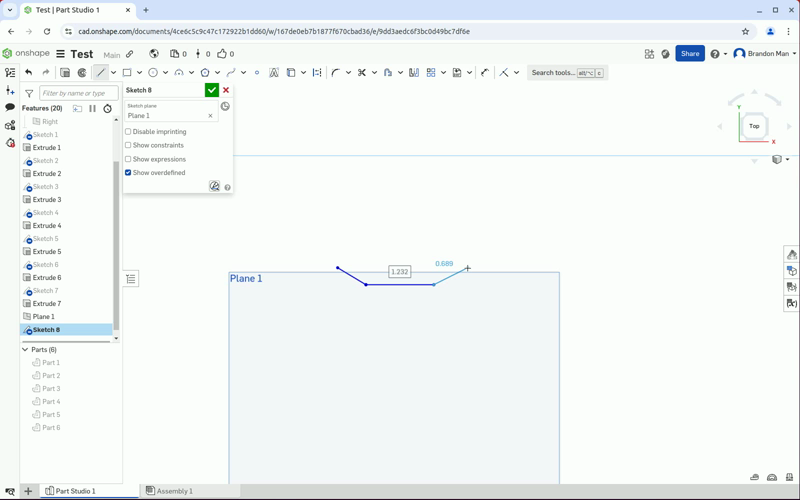
scroll(-6)
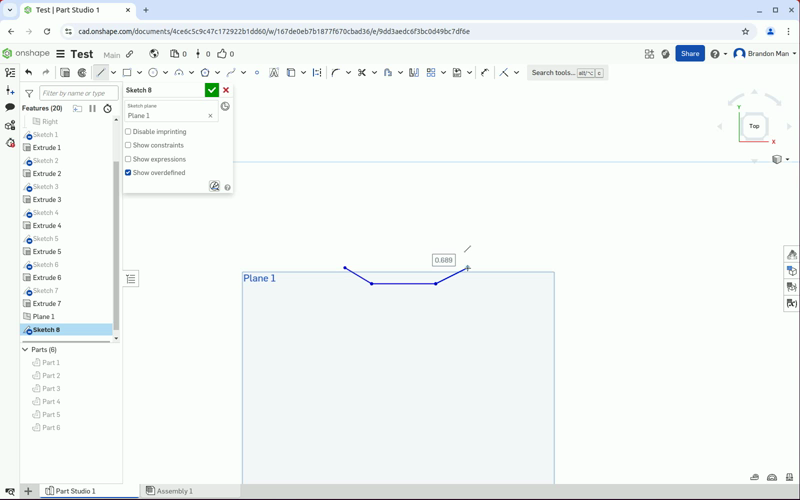
scroll(-6)
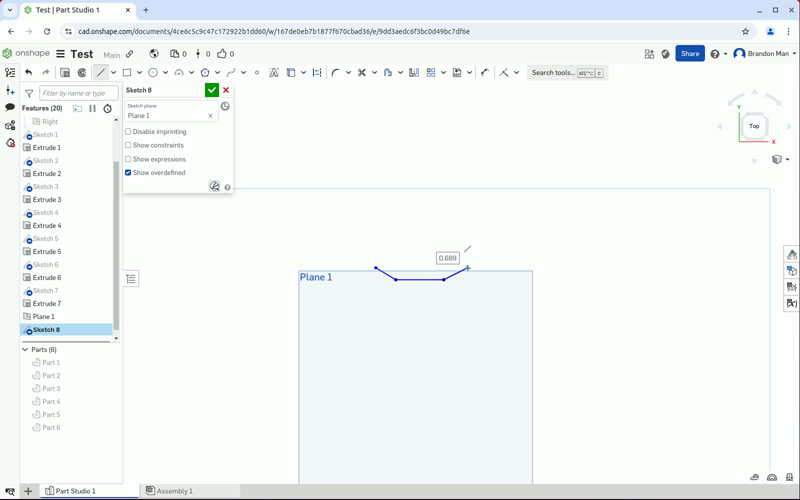
scroll(-6)
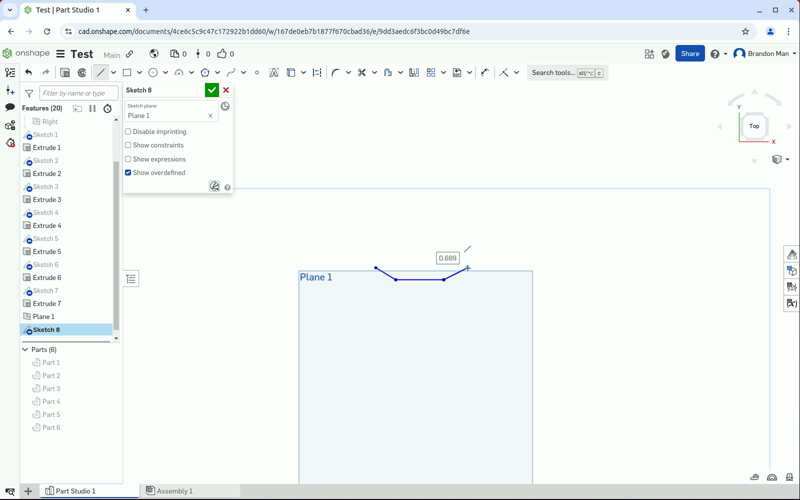
scroll(-6)
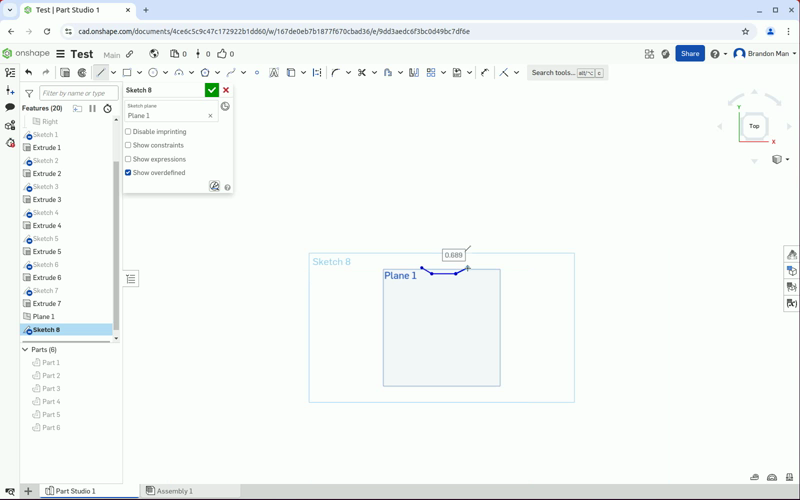
scroll(-6)
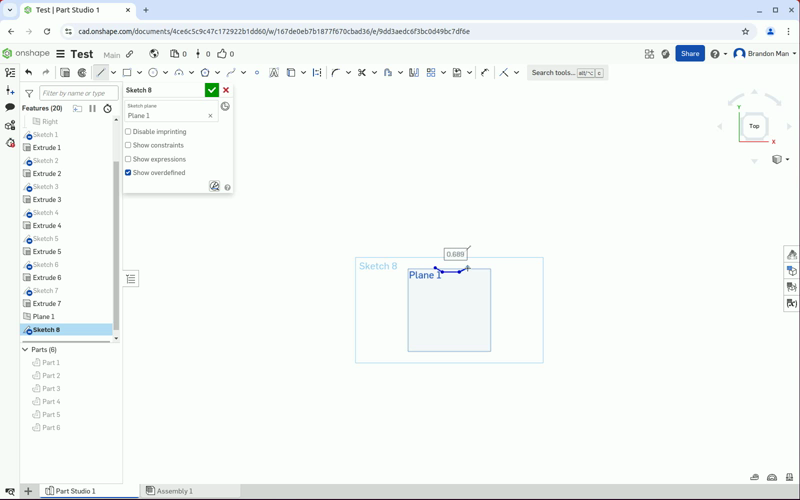
scroll(-6)
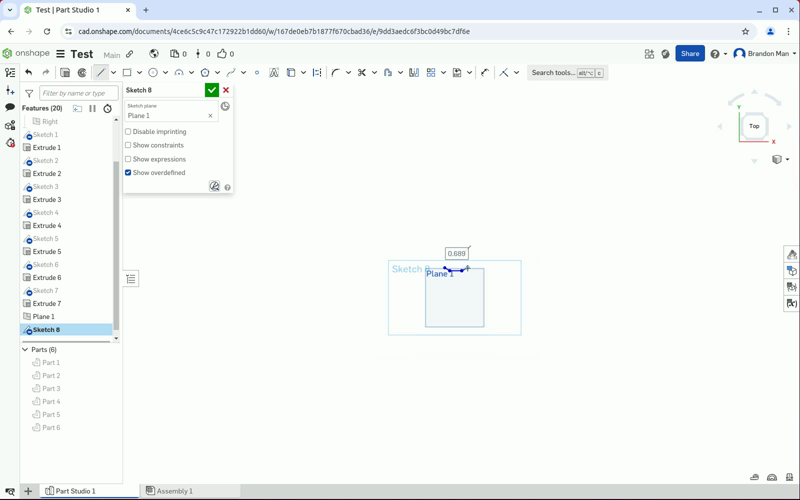
scroll(-6)
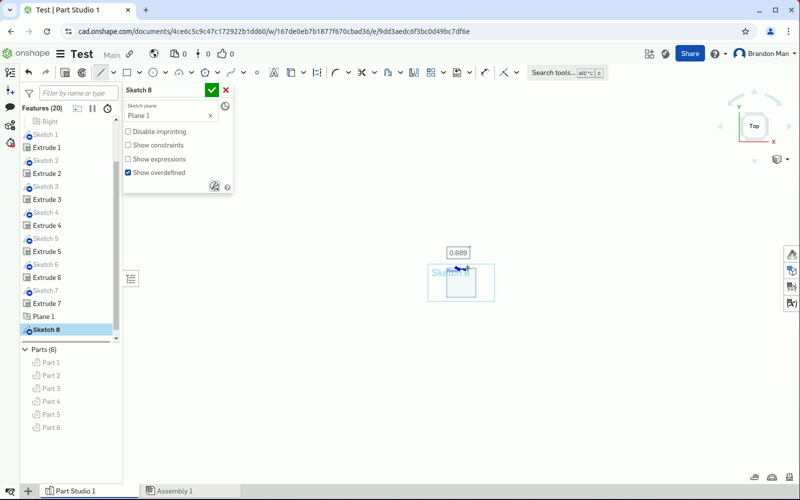
key_up(shift)
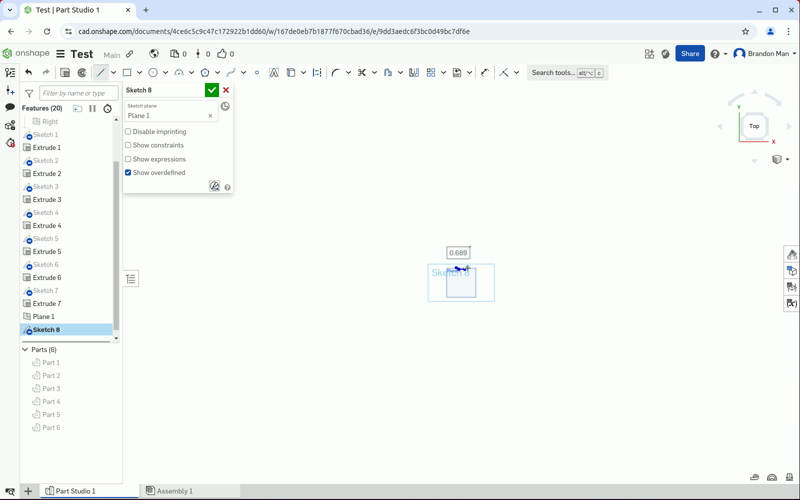
key_down(shift)
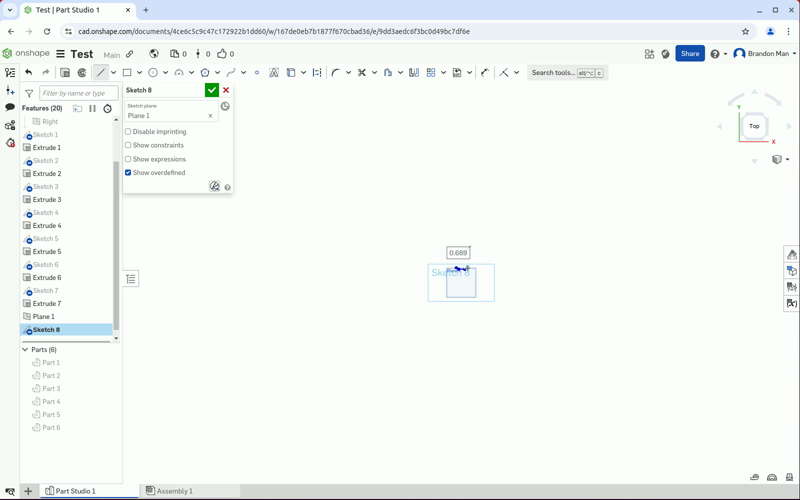
mouse_move(497, 267)
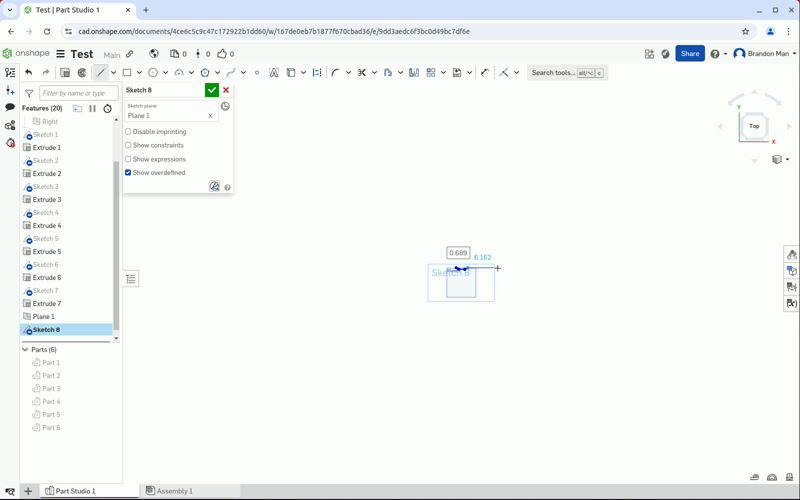
mouse_move(467, 266)
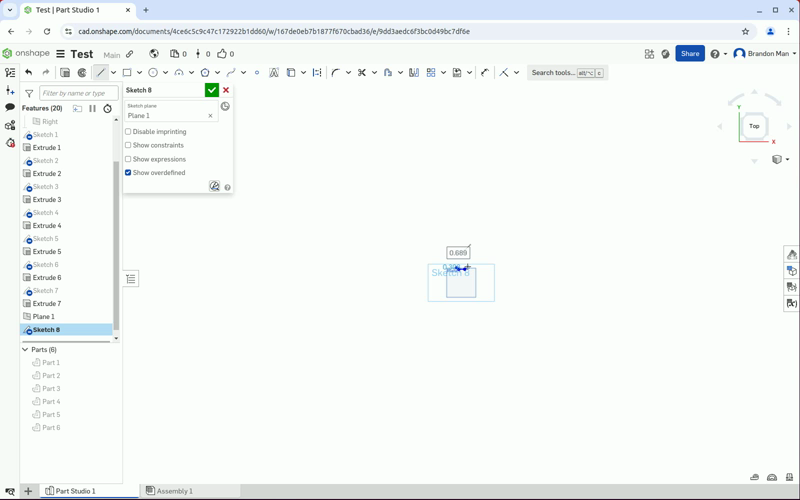
scroll(6)
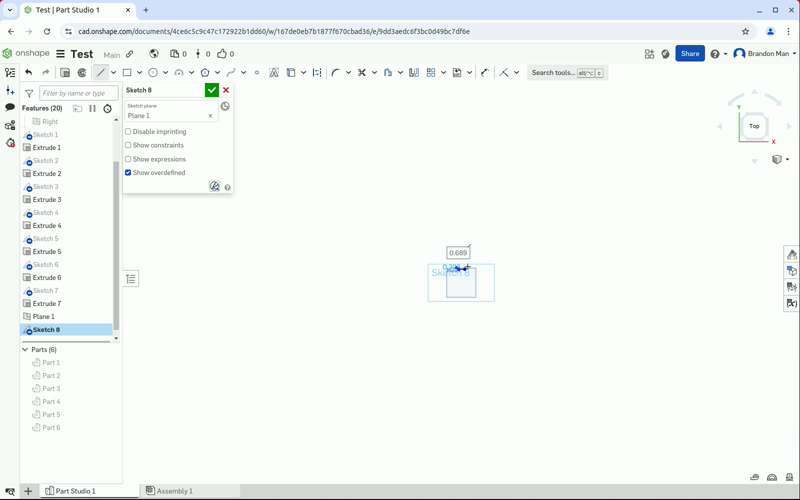
scroll(6)
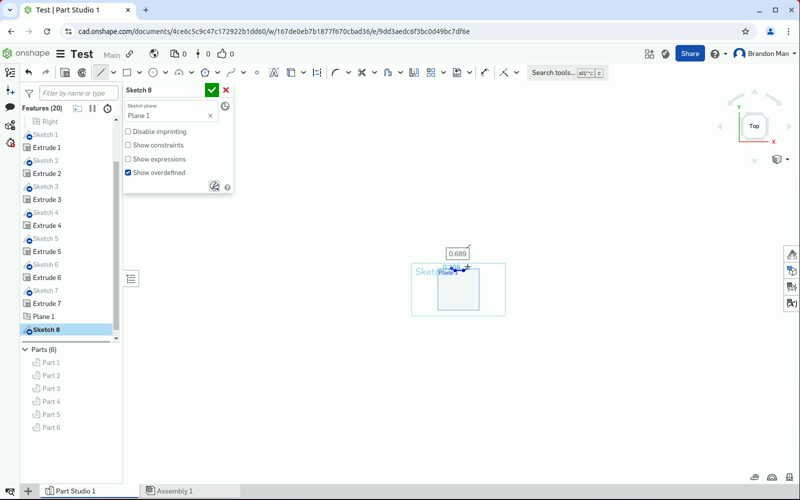
scroll(6)
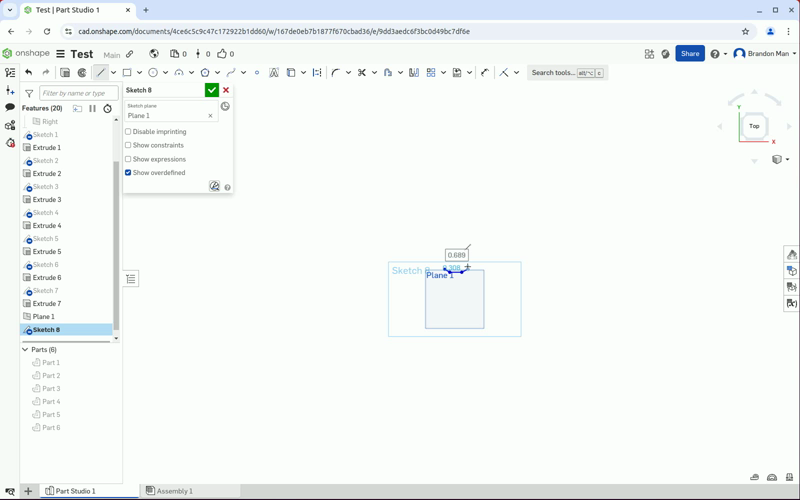
scroll(6)
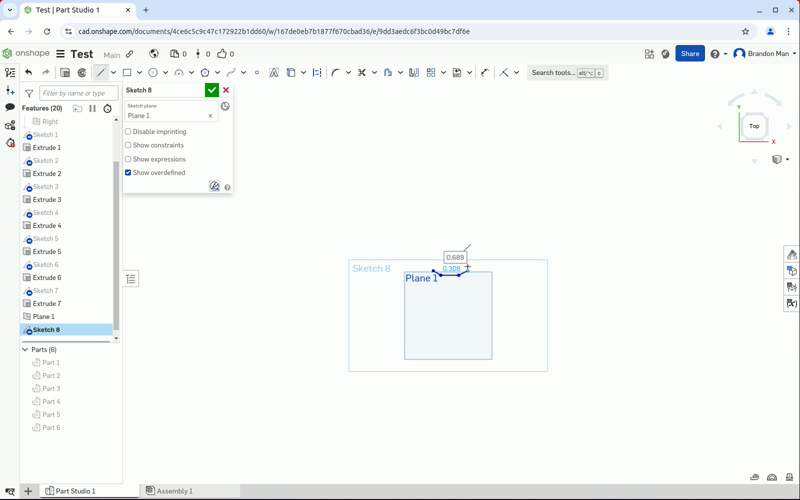
scroll(6)
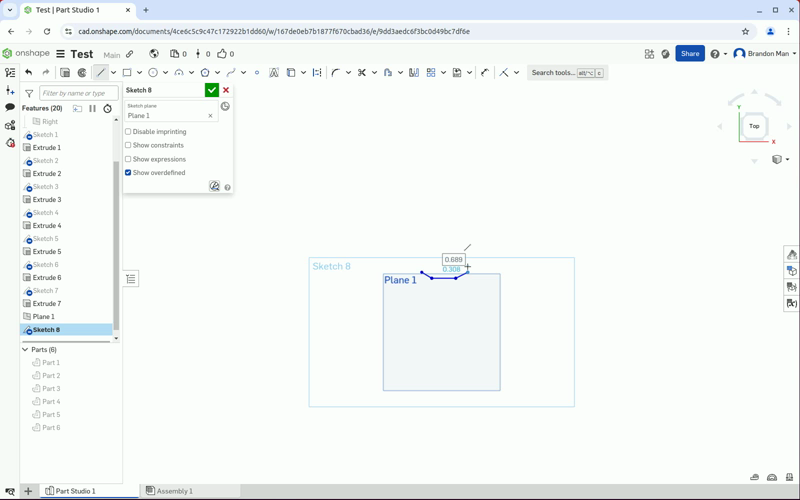
scroll(6)
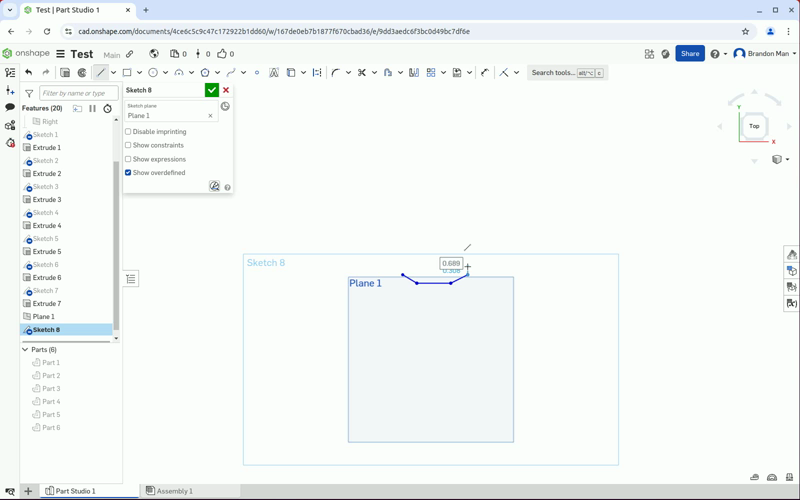
scroll(6)
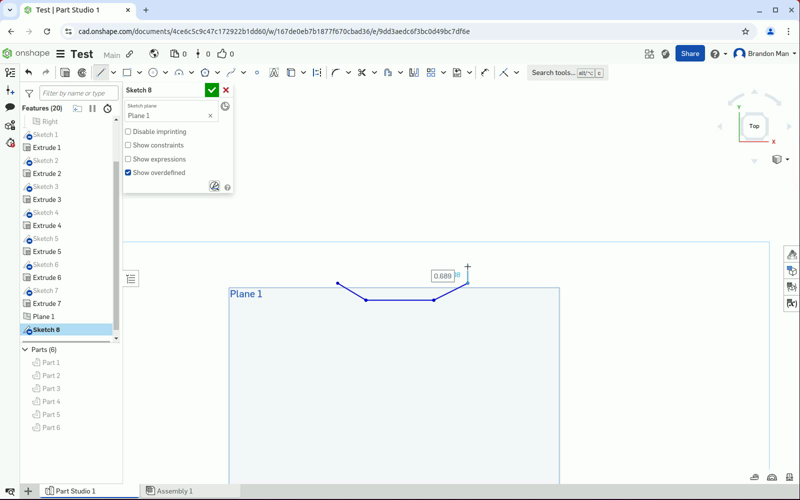
click(467, 266)
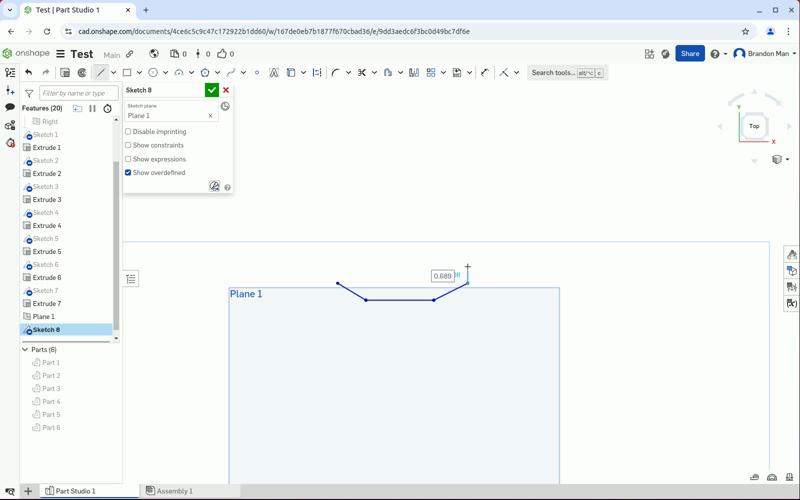
scroll(-6)
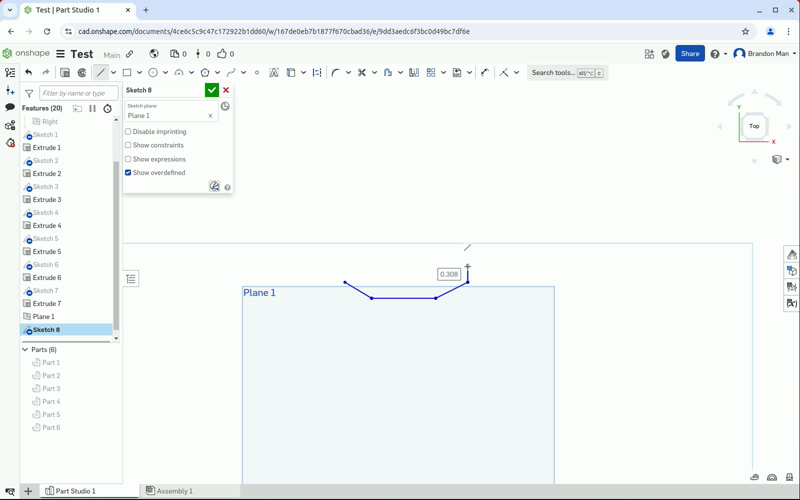
scroll(-6)
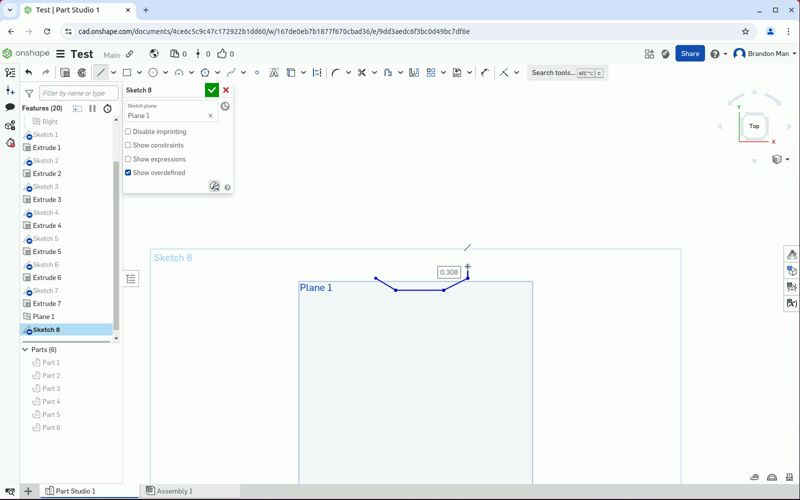
scroll(-6)
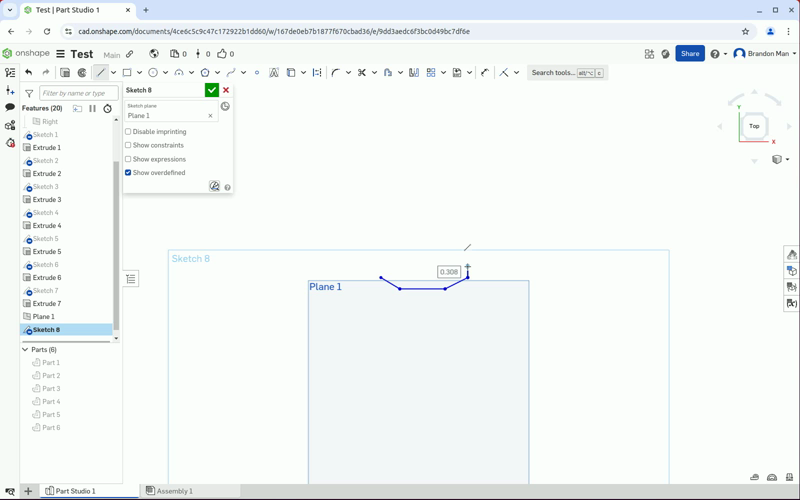
scroll(-6)
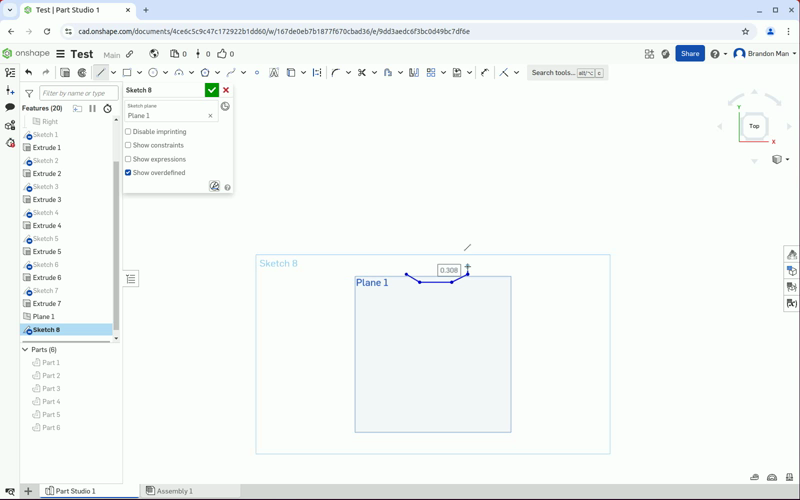
scroll(-6)
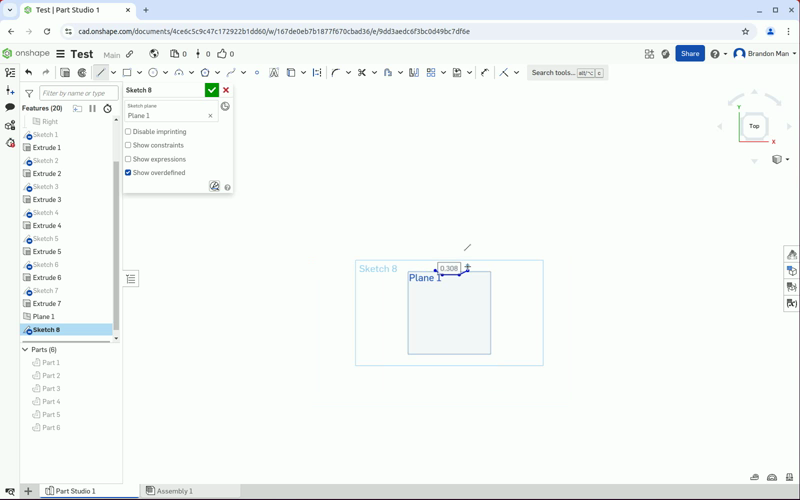
scroll(-6)
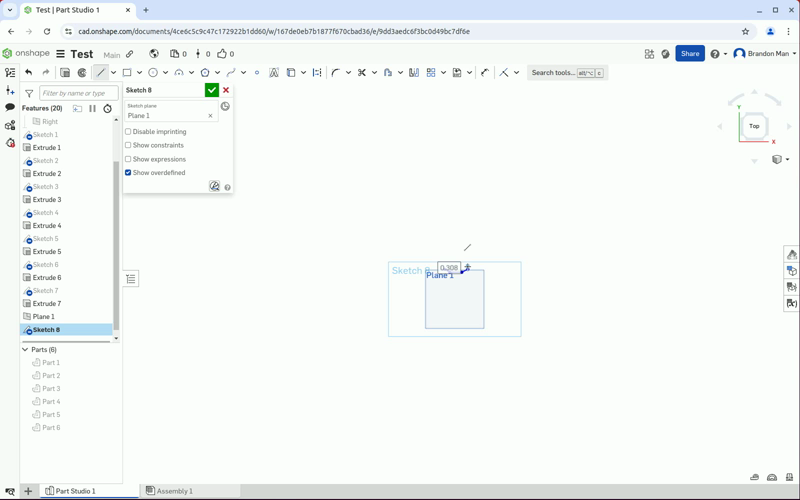
scroll(-6)
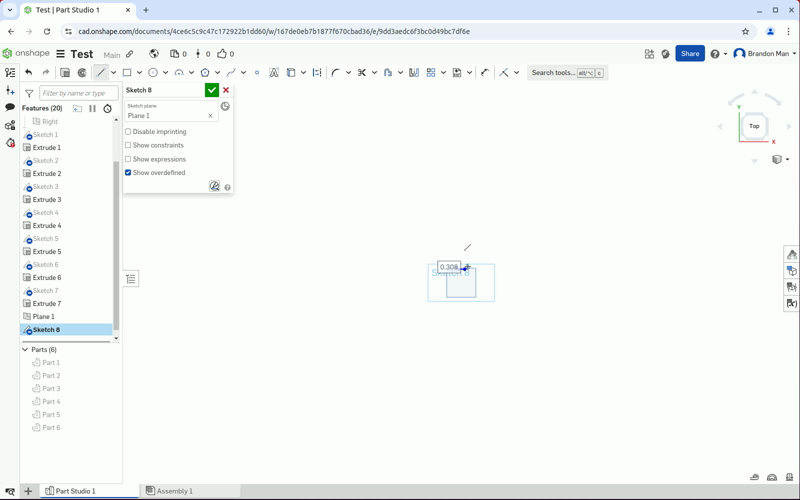
key_up(shift)
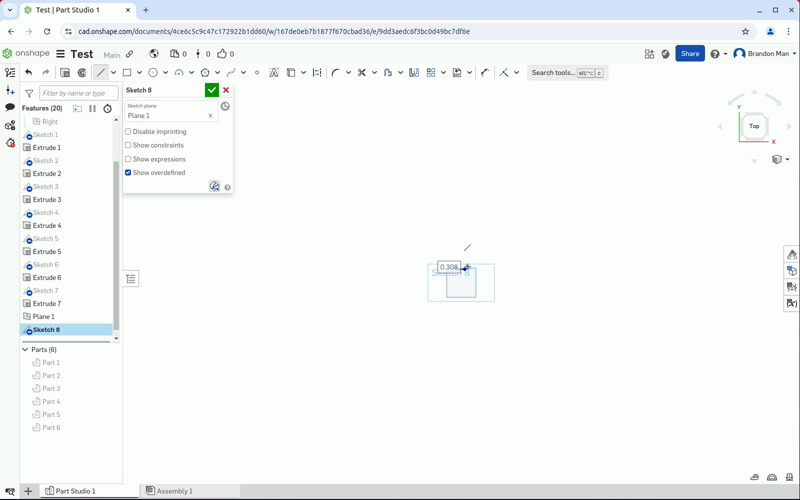
key_down(shift)
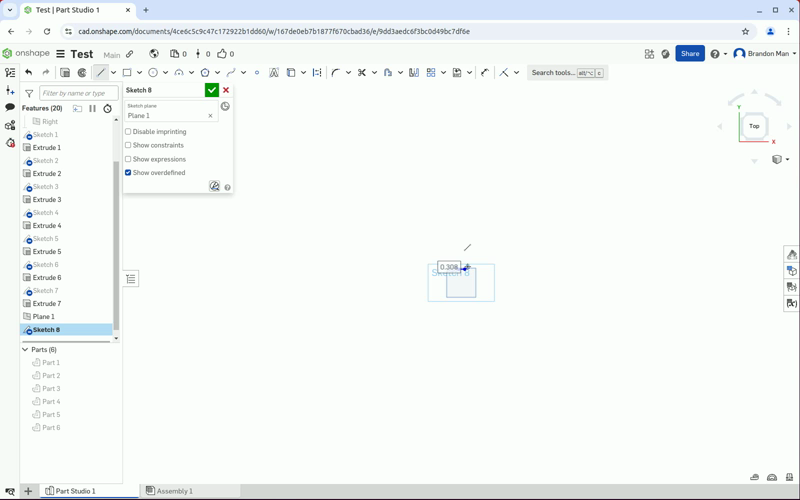
mouse_move(497, 266)
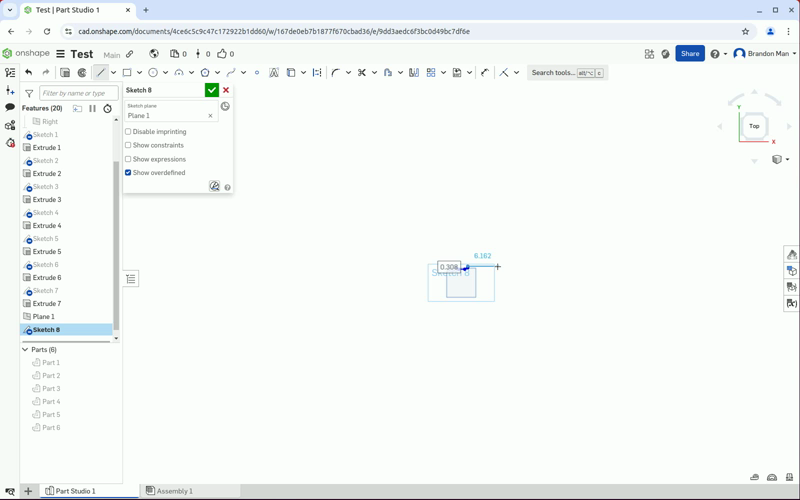
mouse_move(456, 266)
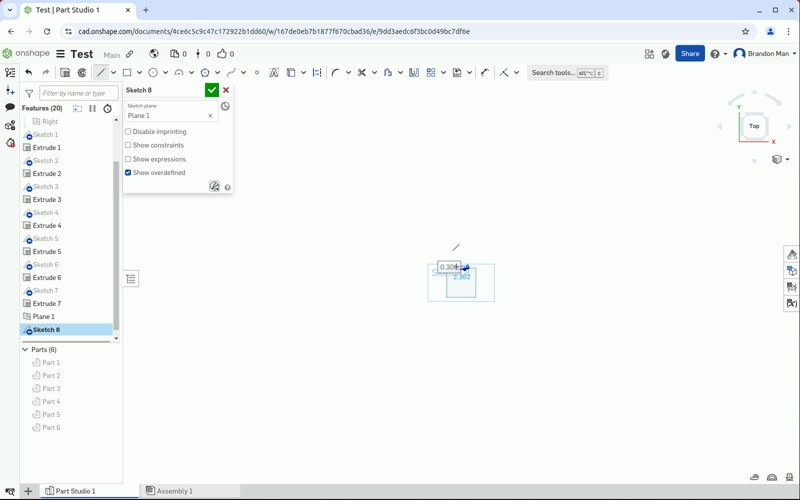
scroll(6)
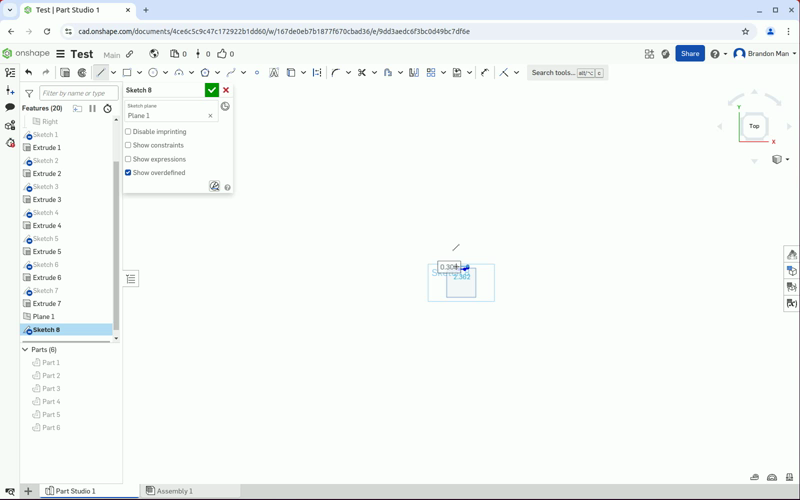
scroll(6)
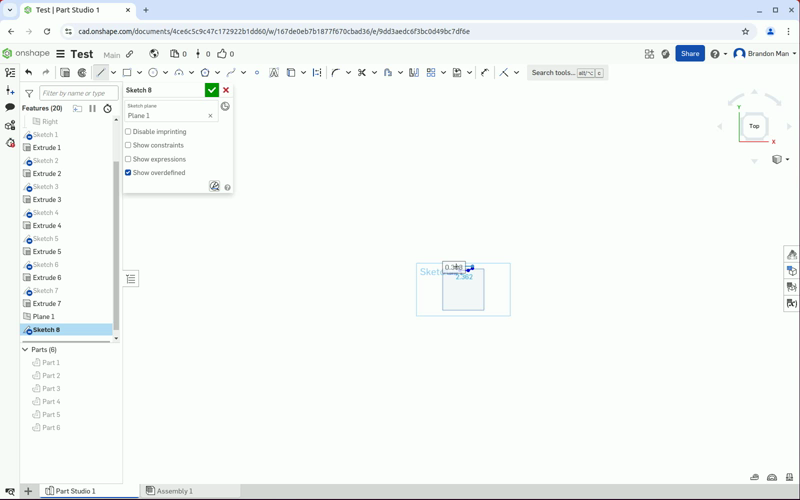
scroll(6)
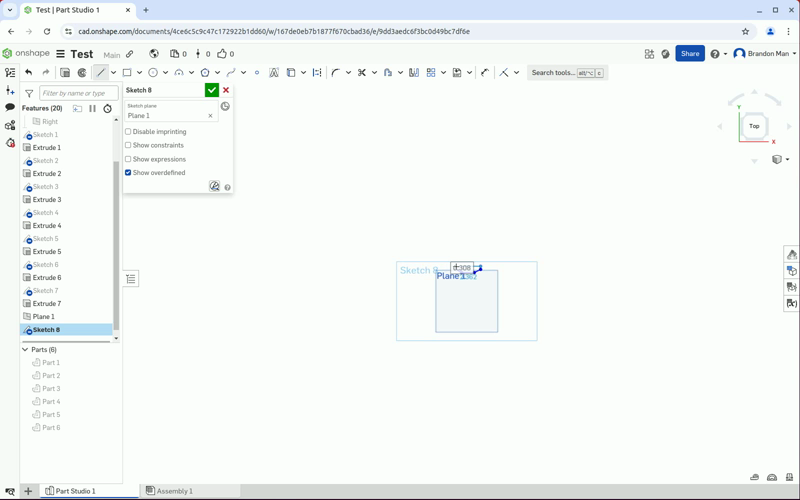
scroll(6)
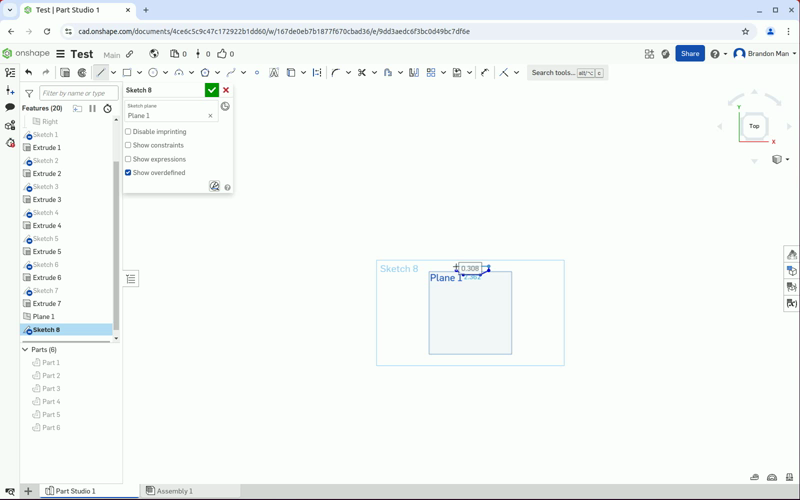
scroll(6)
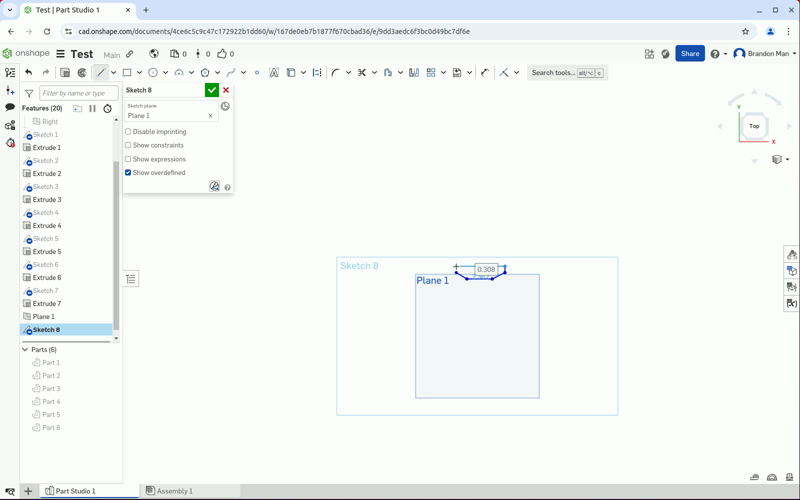
scroll(6)
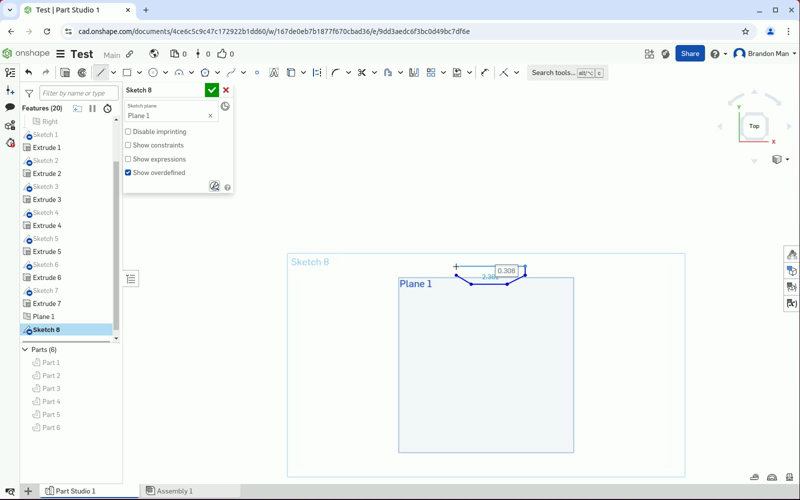
scroll(6)
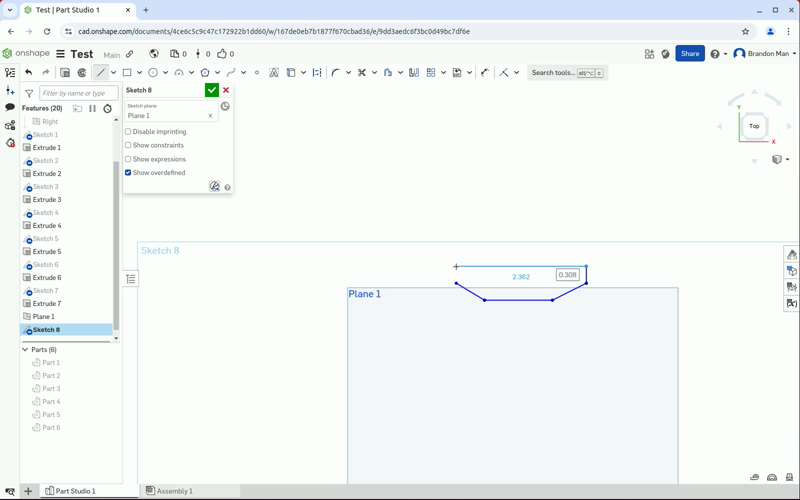
click(456, 266)
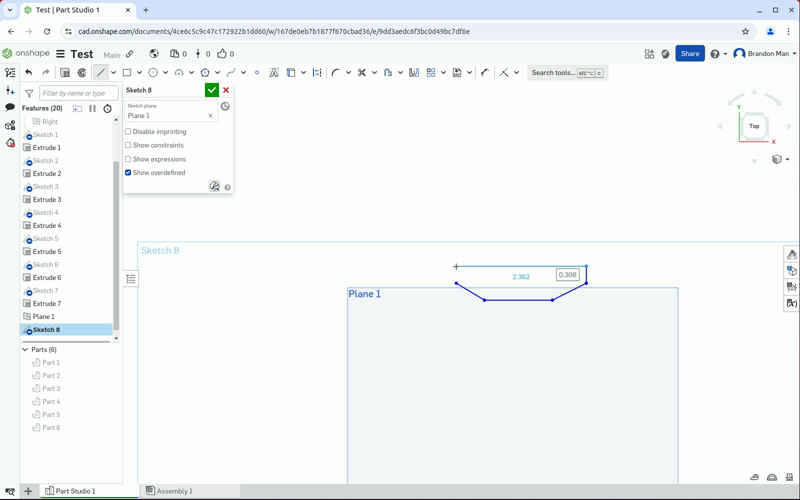
scroll(-6)
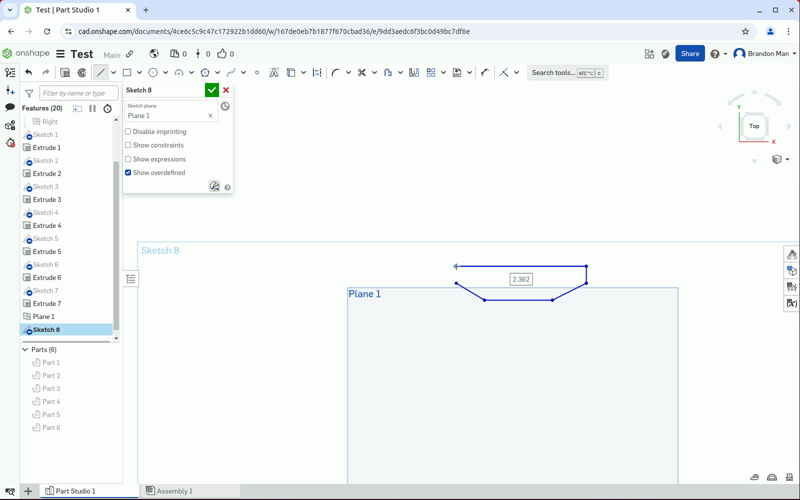
scroll(-6)
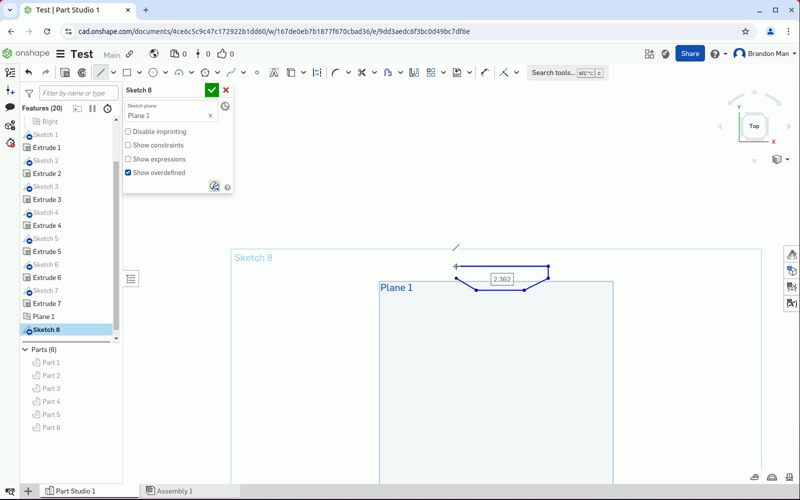
scroll(-6)
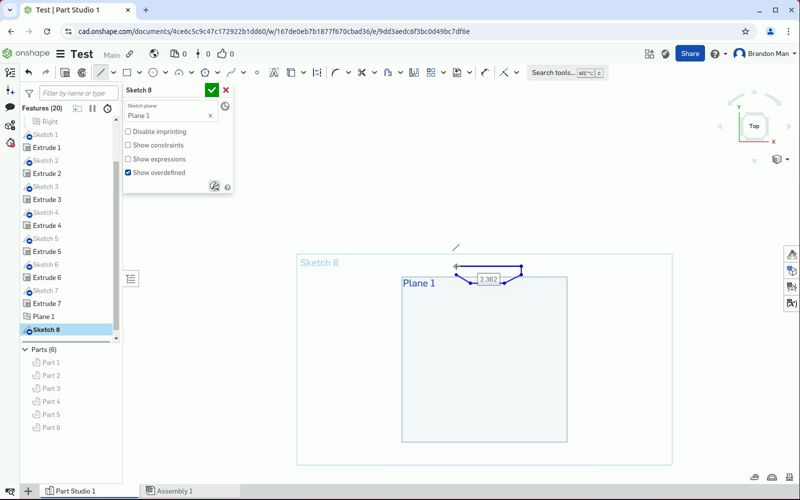
scroll(-6)
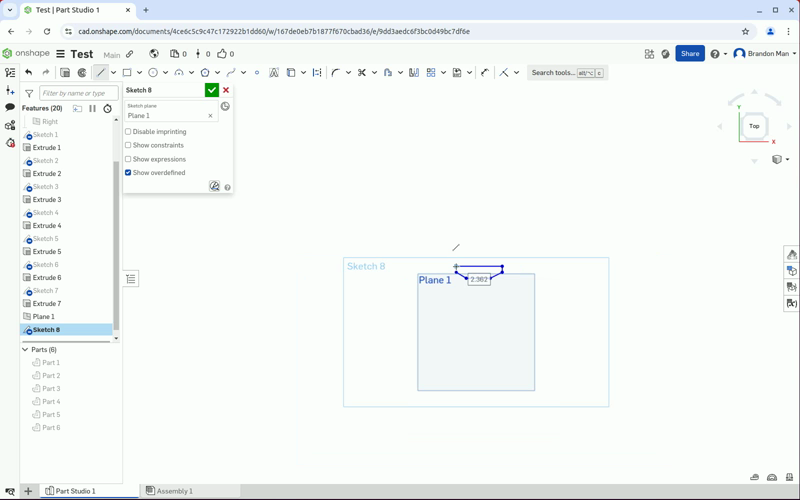
scroll(-6)
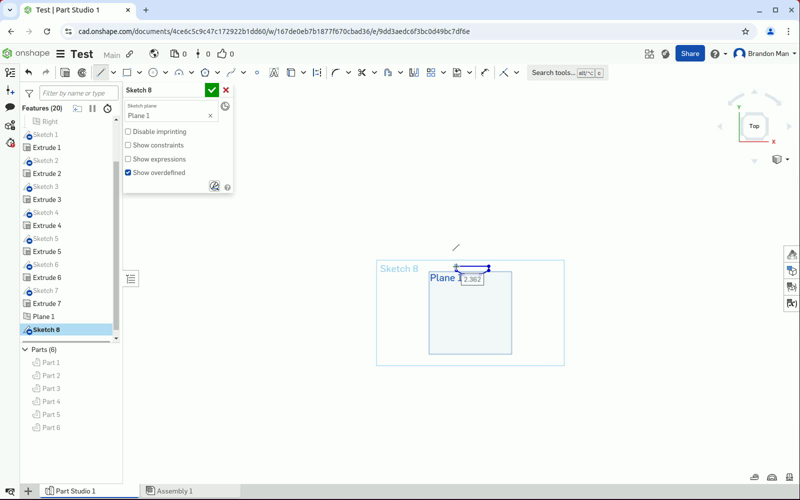
scroll(-6)
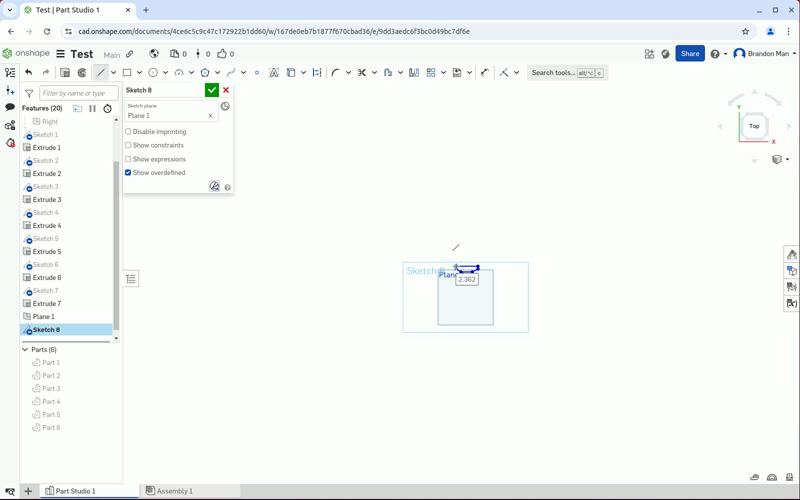
scroll(-6)
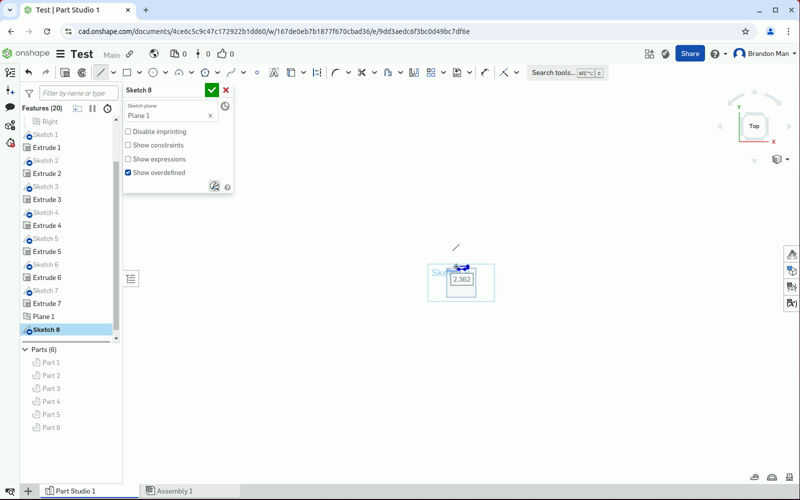
key_up(shift)
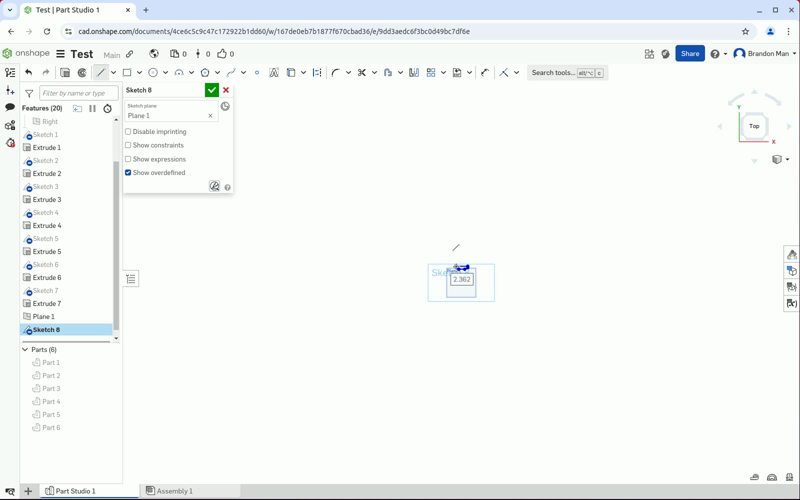
mouse_move(486, 266)
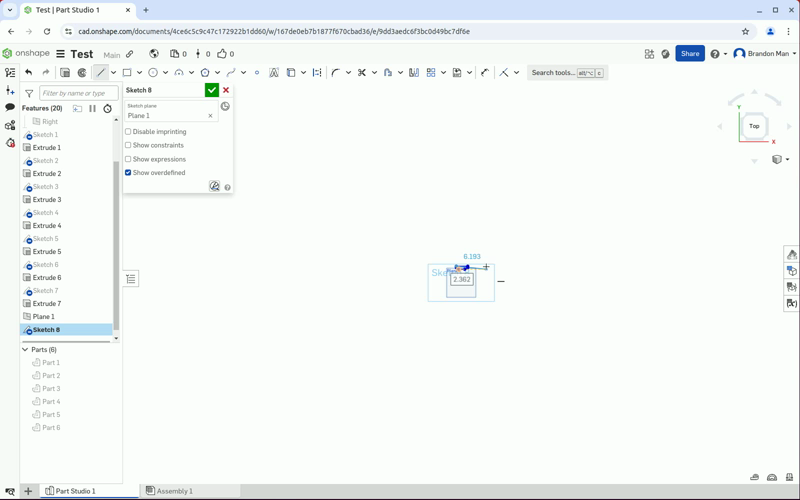
key_down(shift)
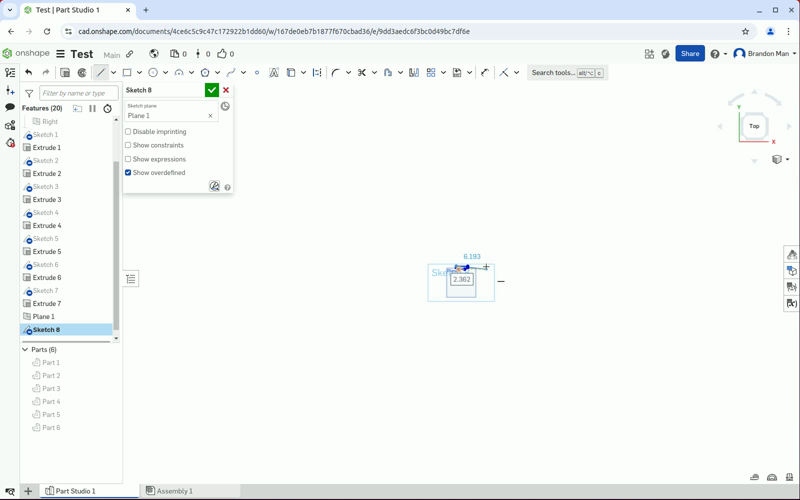
mouse_move(456, 267)
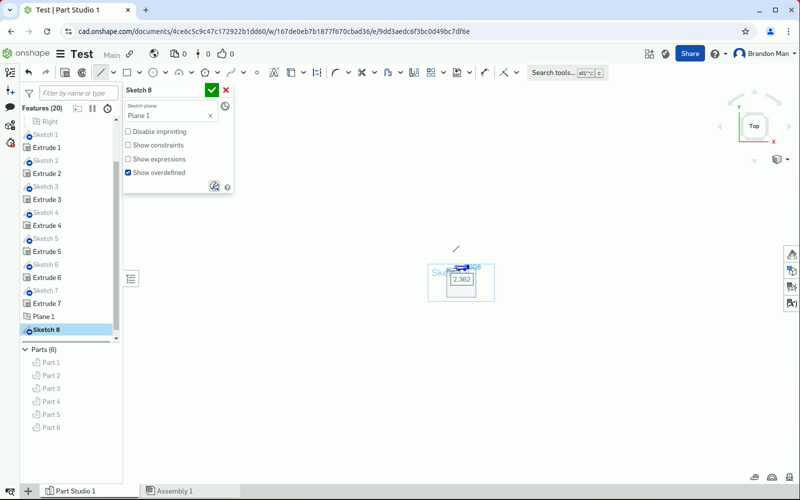
scroll(6)
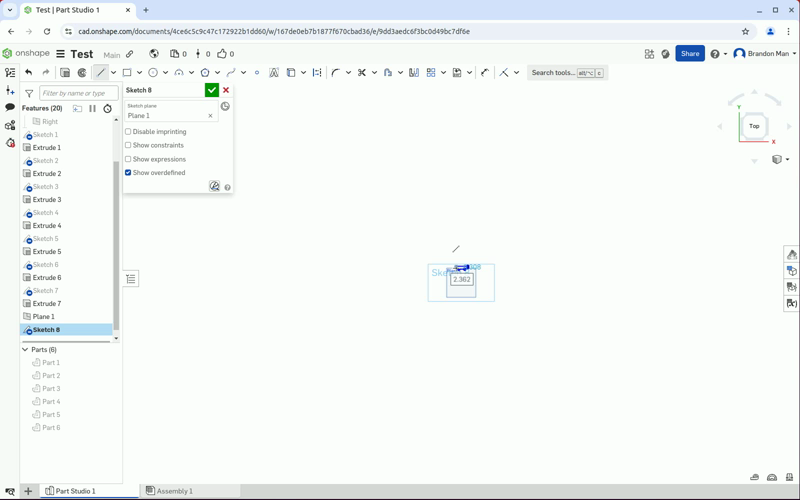
scroll(6)
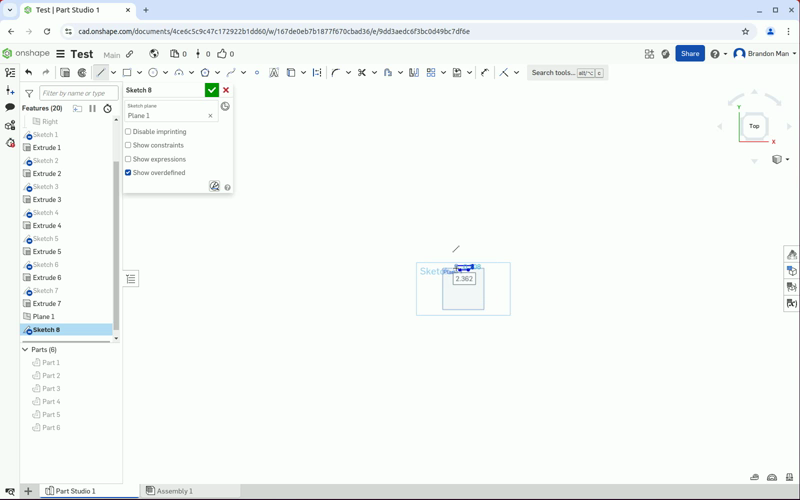
scroll(6)
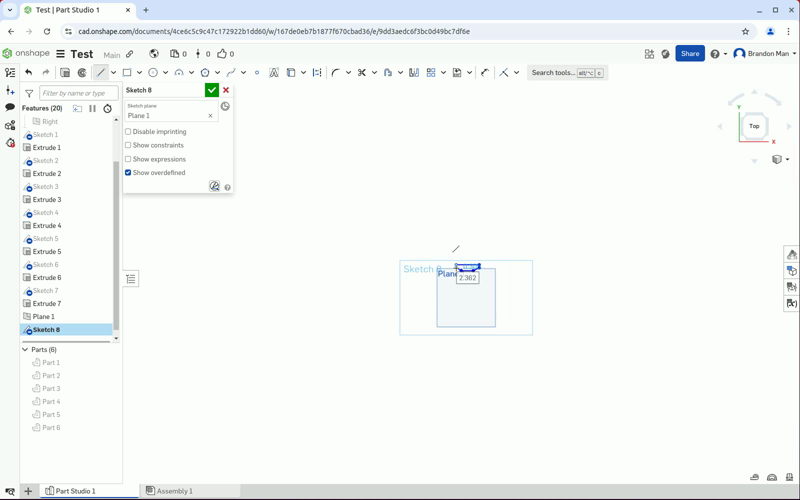
scroll(6)
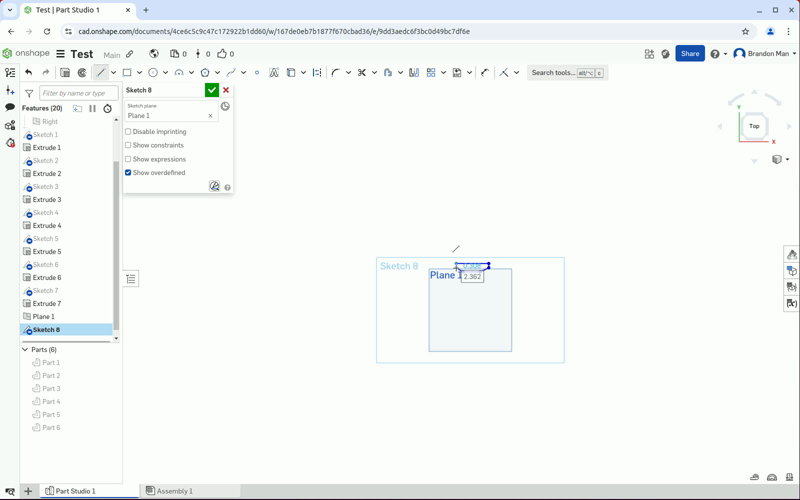
scroll(6)
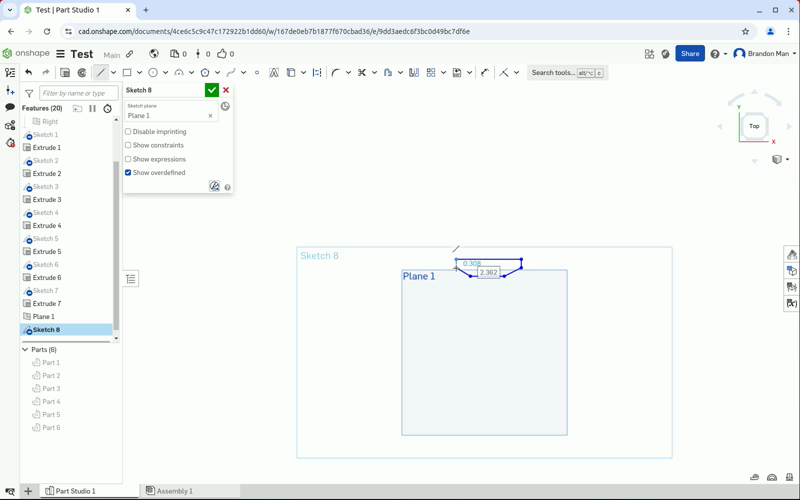
scroll(6)
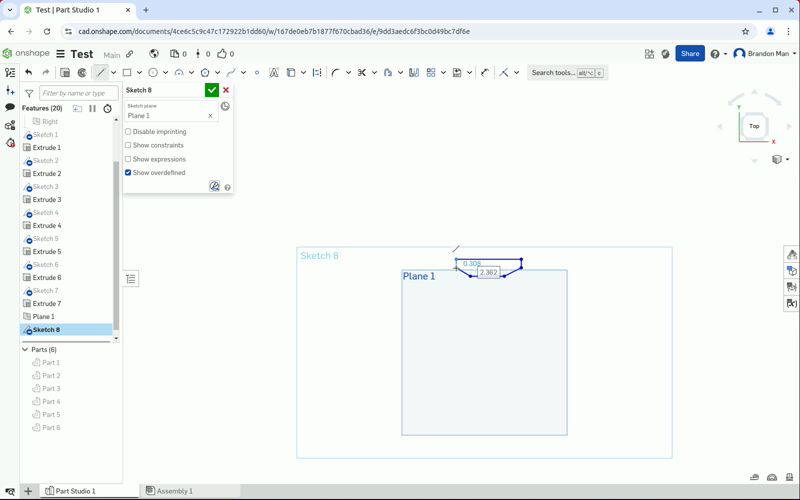
scroll(6)
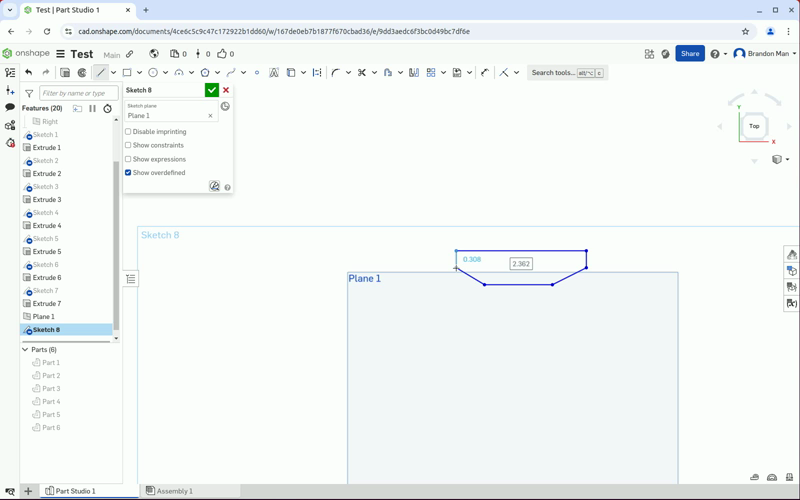
key_up(shift)
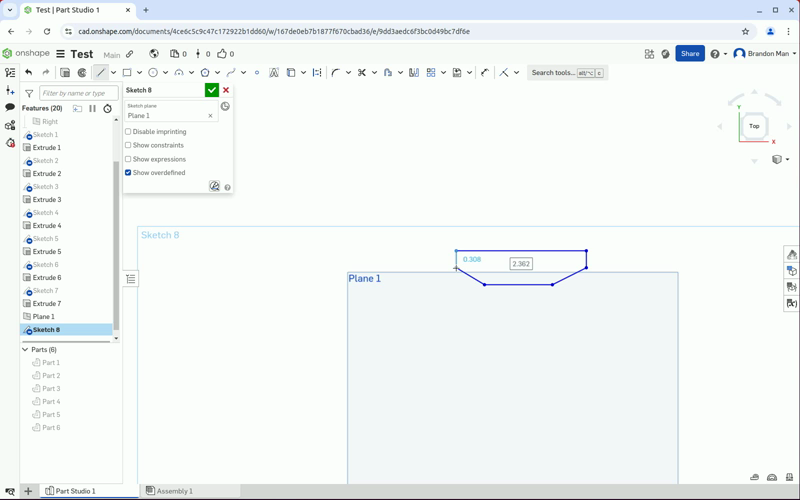
click(456, 267)
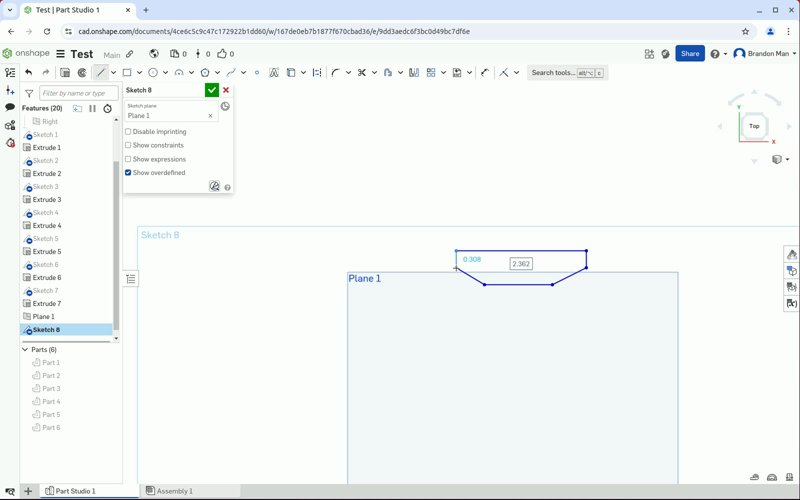
scroll(-6)
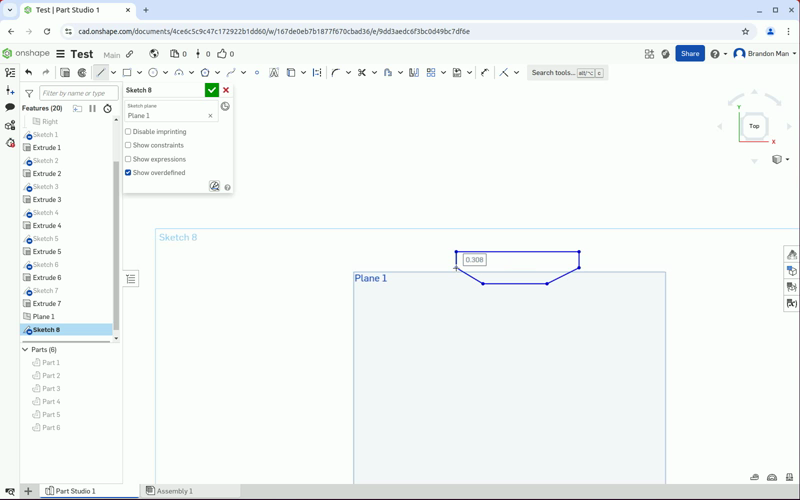
scroll(-6)
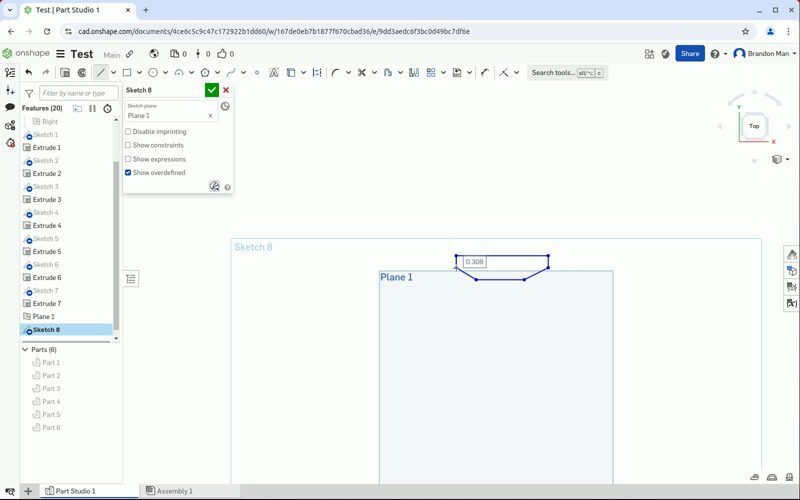
scroll(-6)
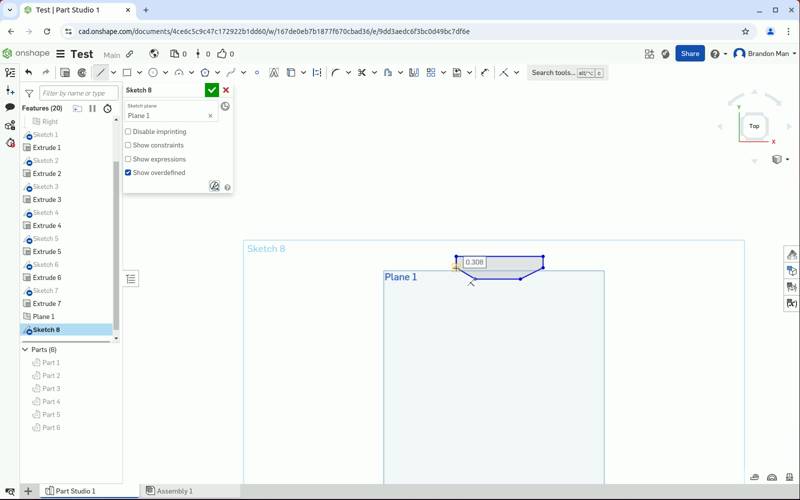
scroll(-6)
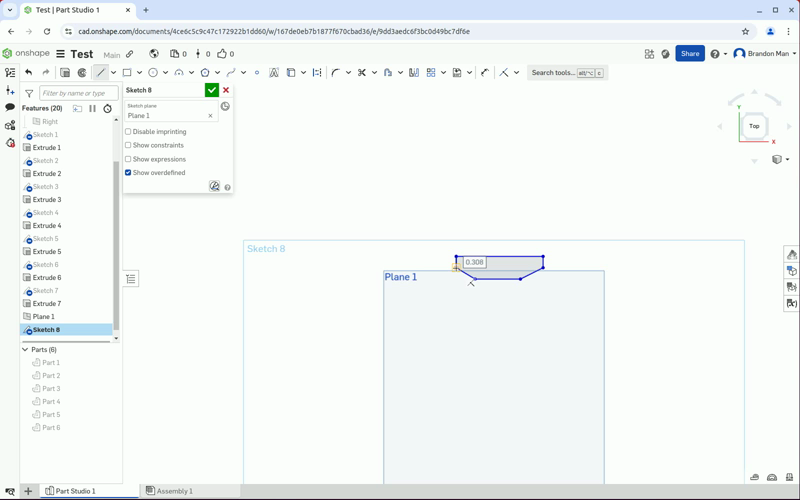
scroll(-6)
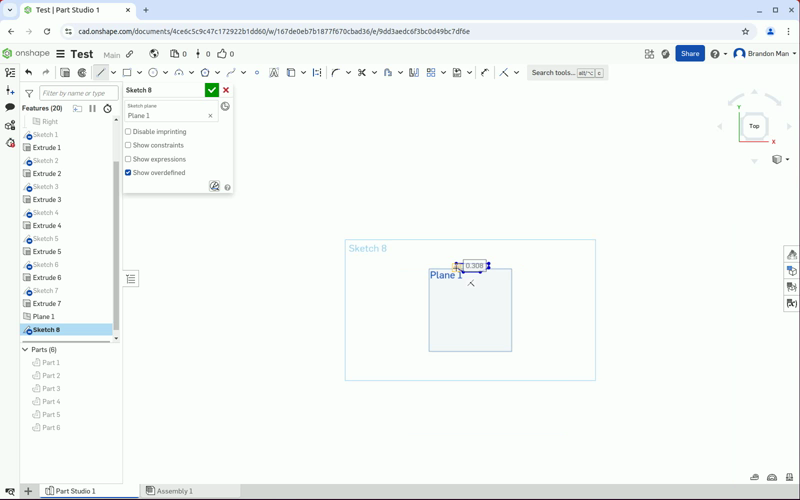
scroll(-6)
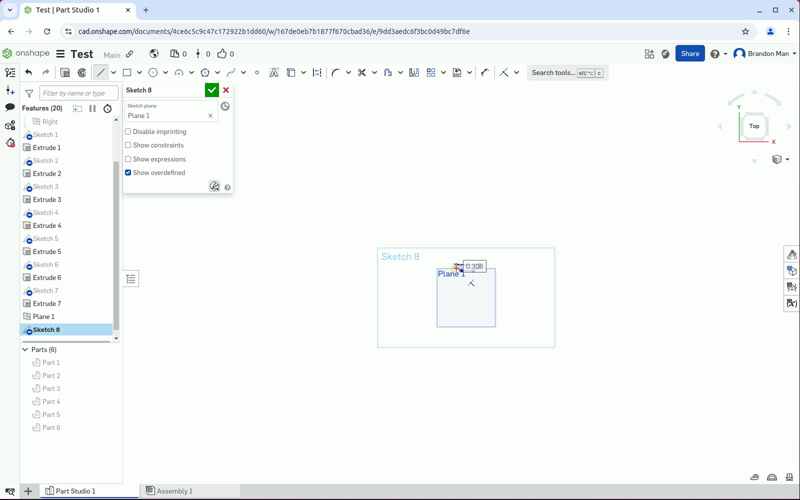
scroll(-6)
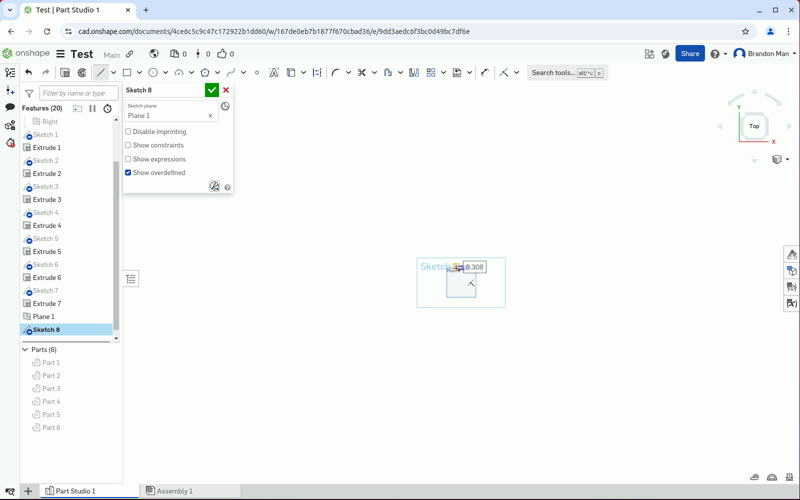
key(esc)
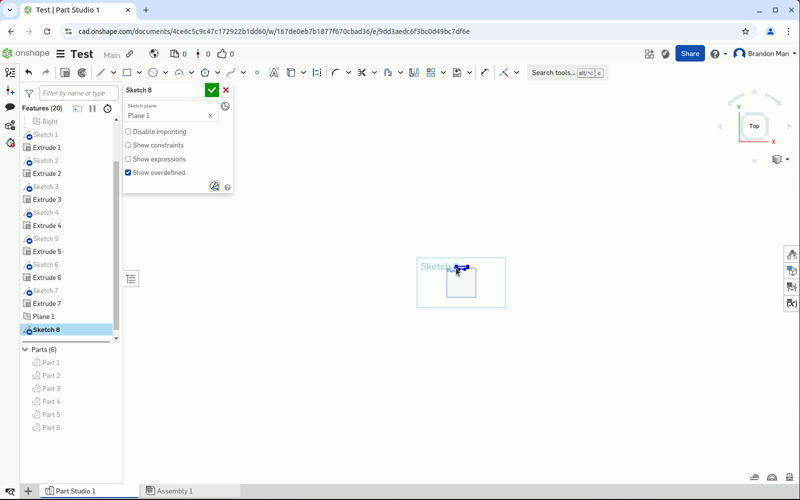
mouse_move(464, 266)
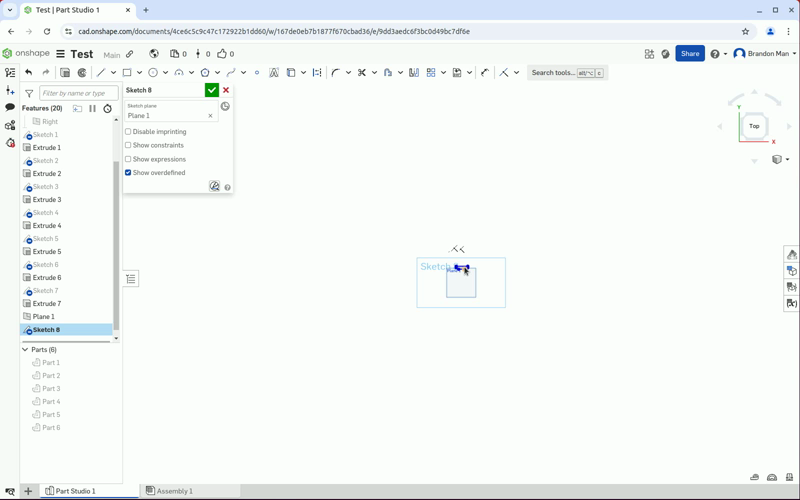
scroll(6)
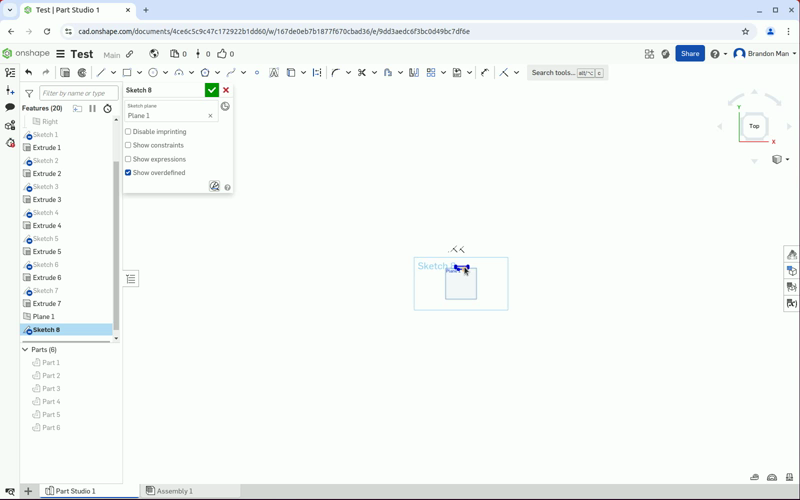
scroll(6)
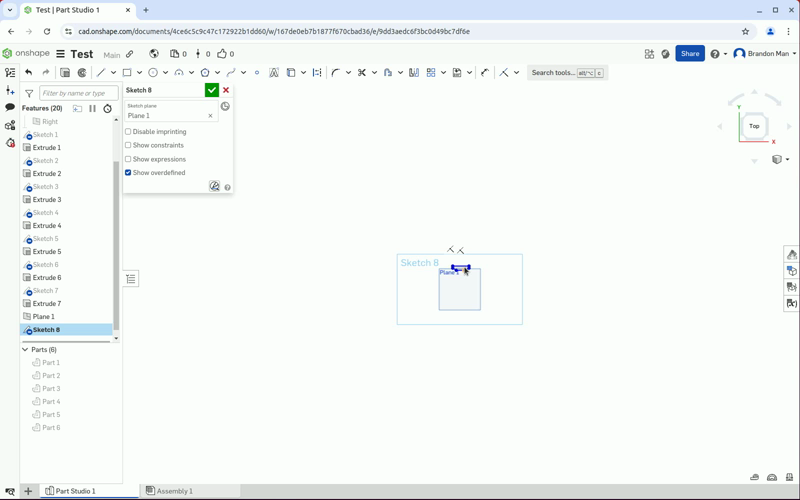
scroll(6)
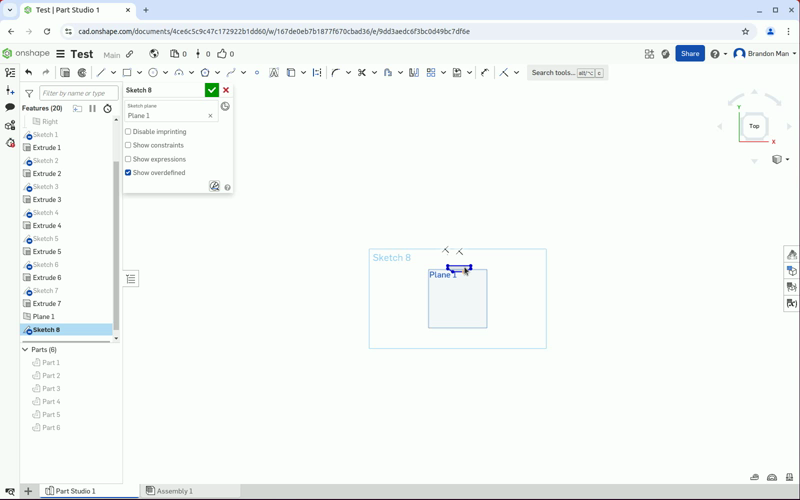
scroll(6)
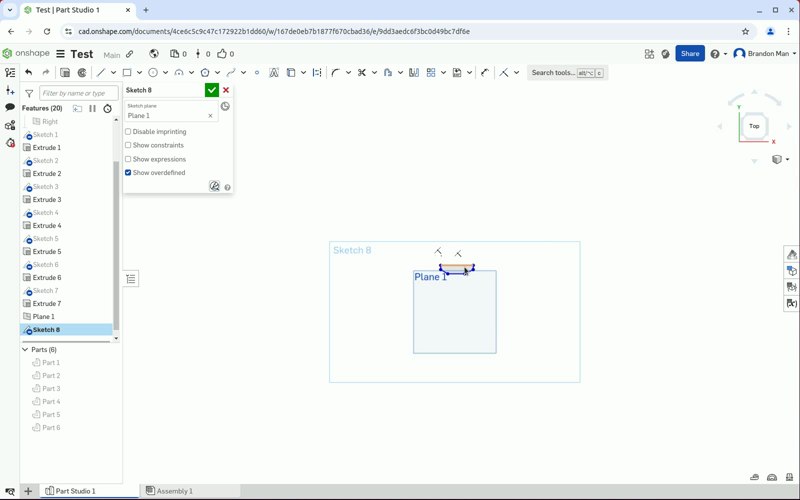
scroll(6)
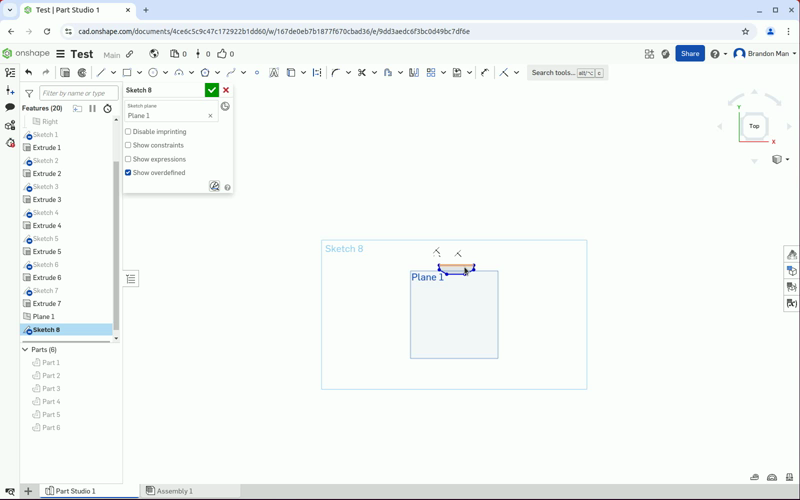
scroll(6)
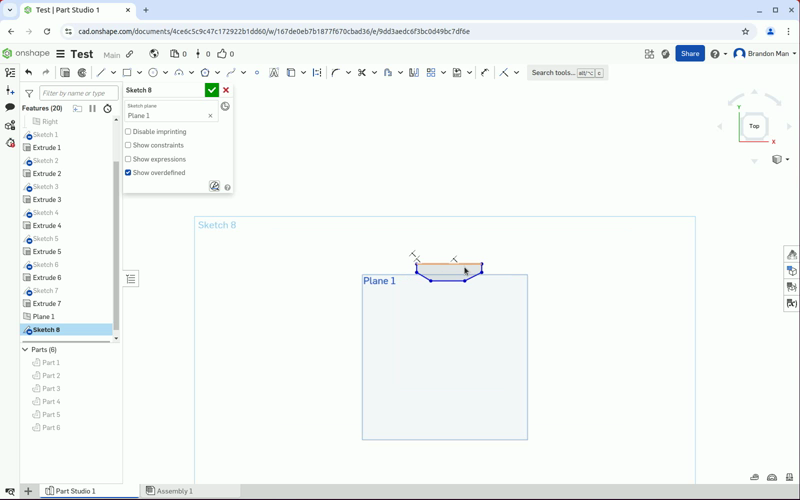
scroll(6)
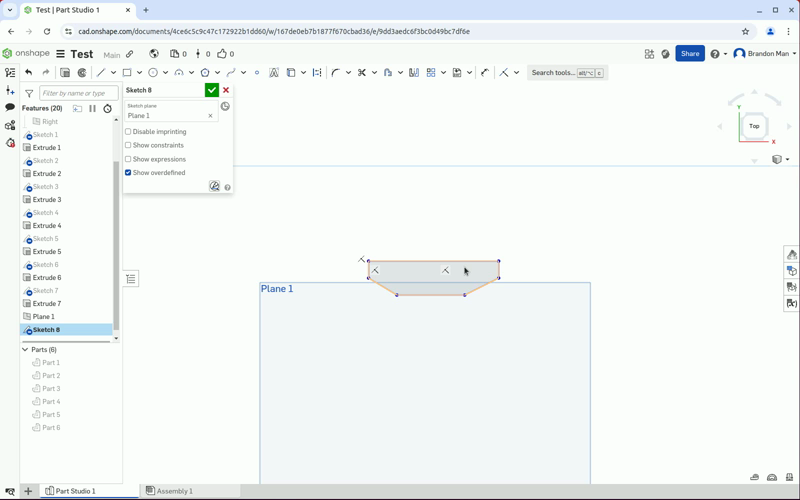
click(464, 266)
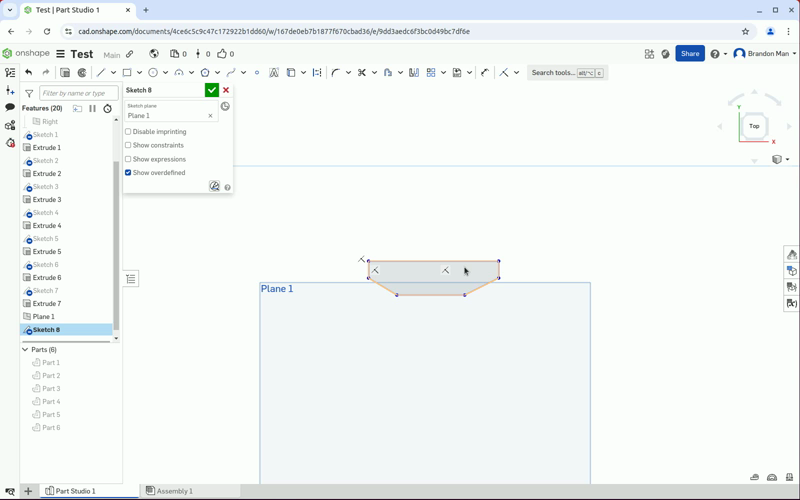
scroll(-6)
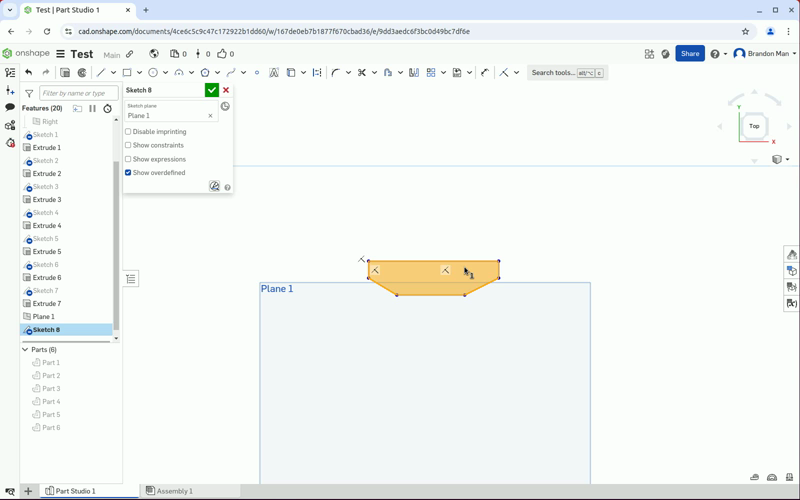
scroll(-6)
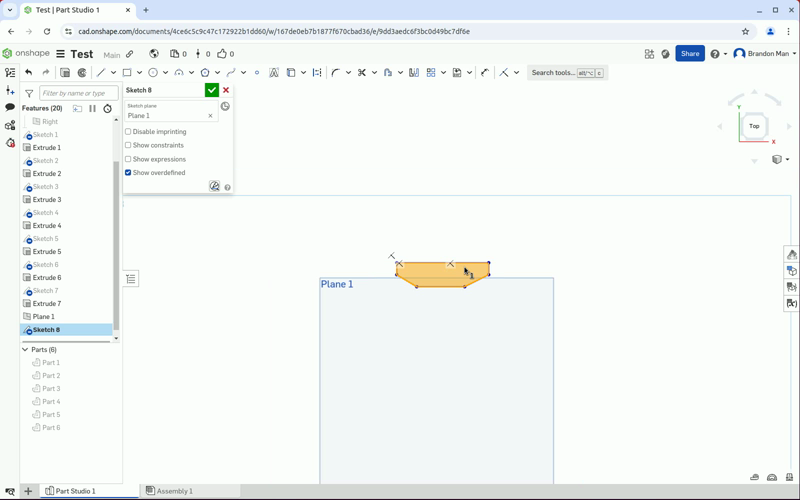
scroll(-6)
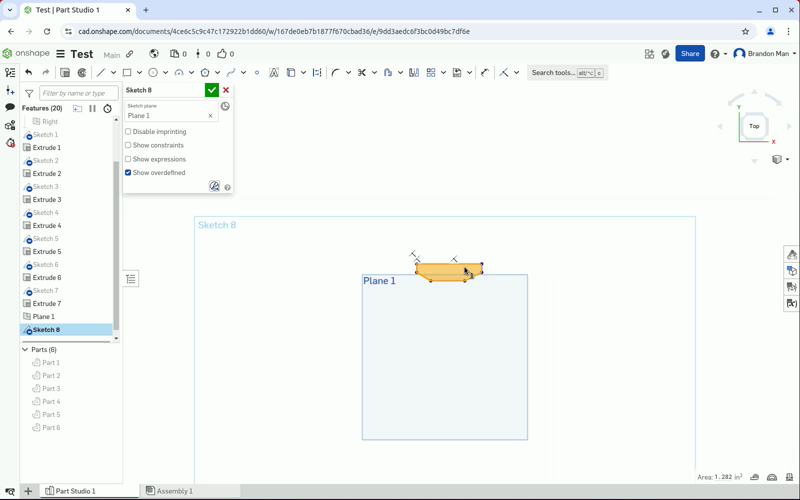
scroll(-6)
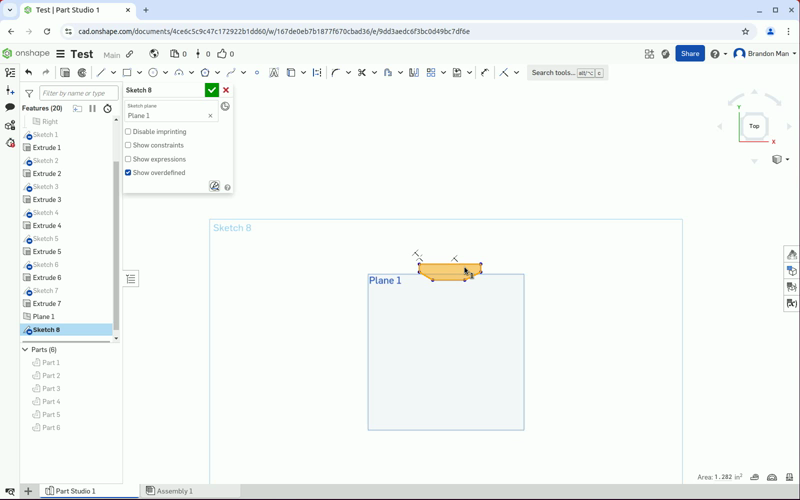
scroll(-6)
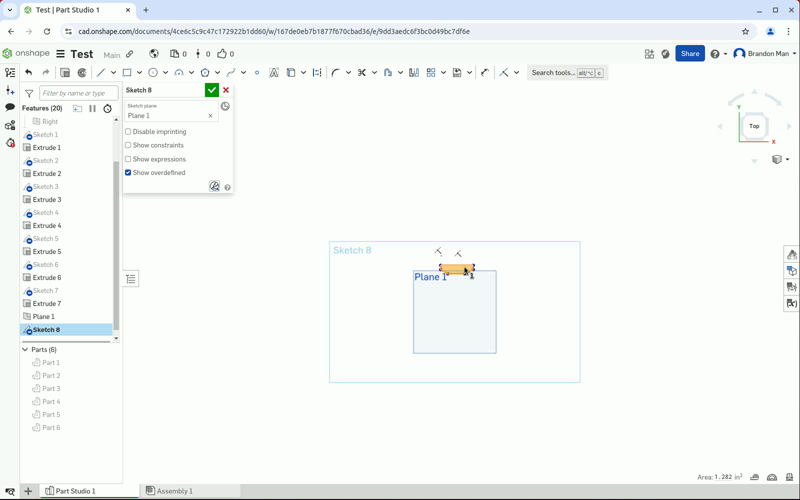
scroll(-6)
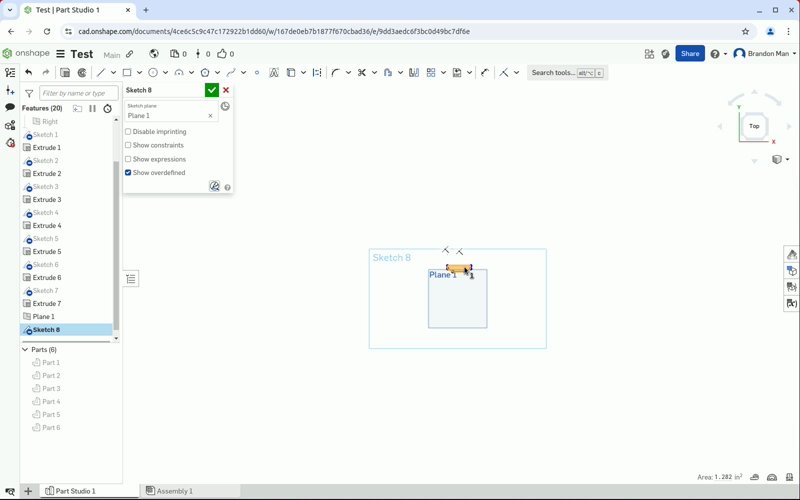
scroll(-6)
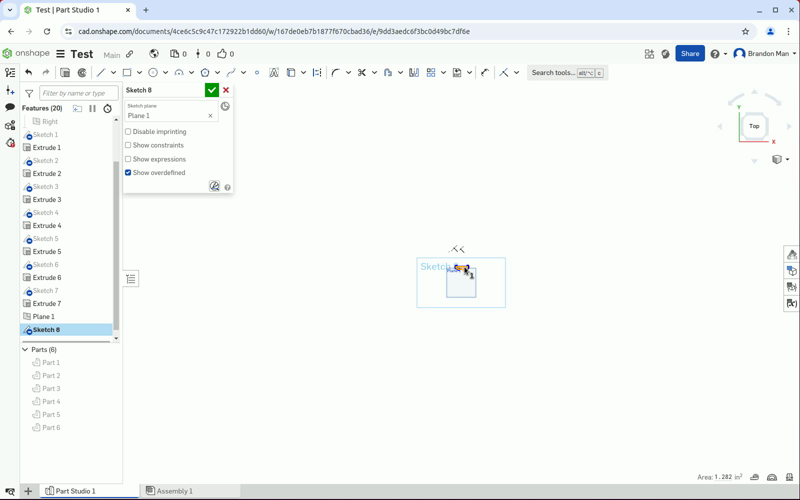
mouse_move(73, 352)
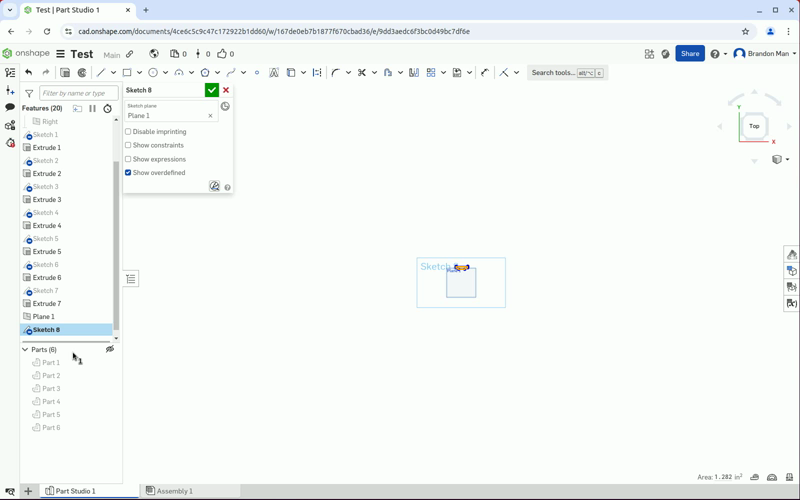
key(shift+y)
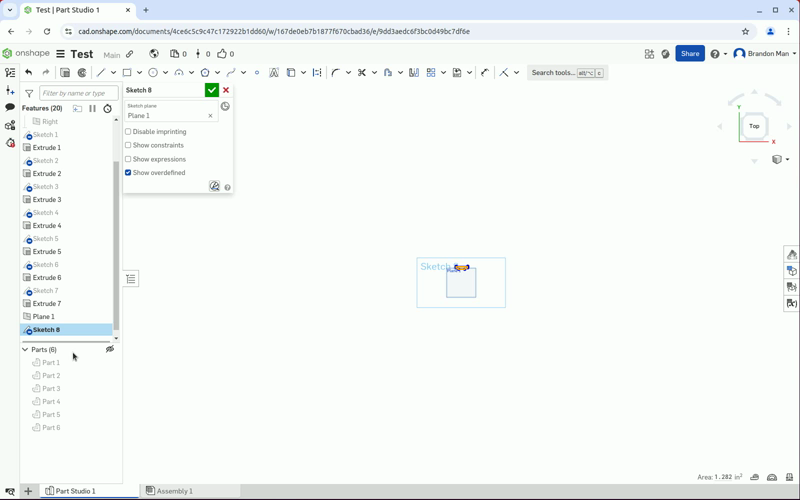
key(shift+e)
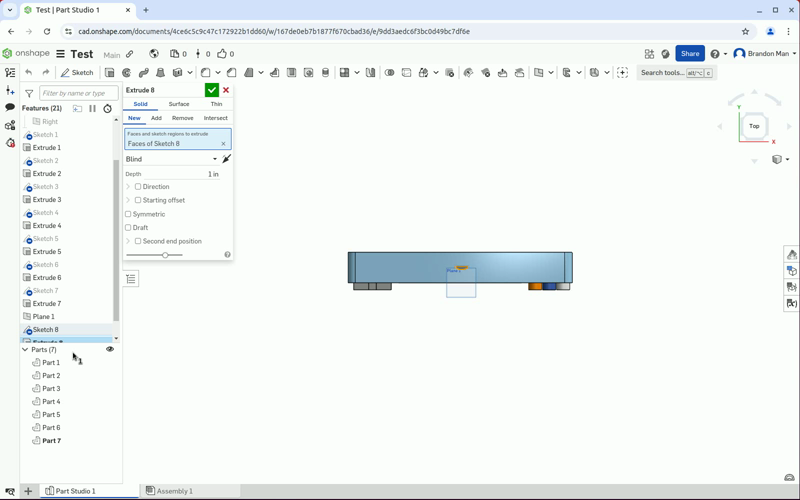
mouse_move(143, 106)
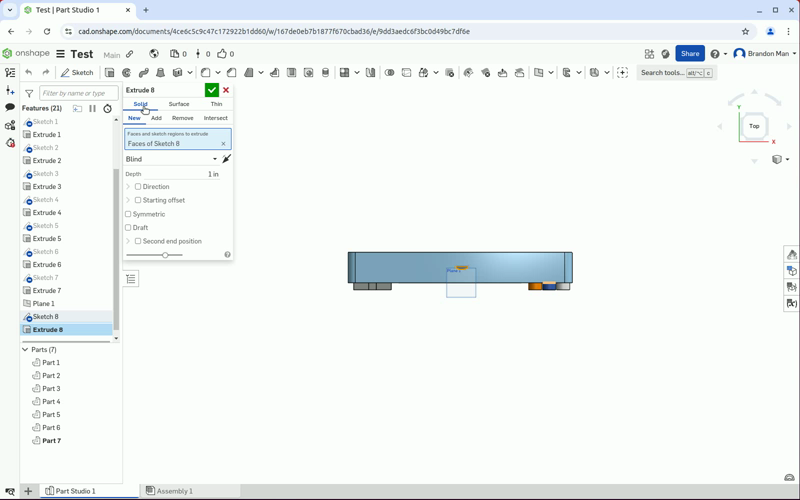
click(143, 106)
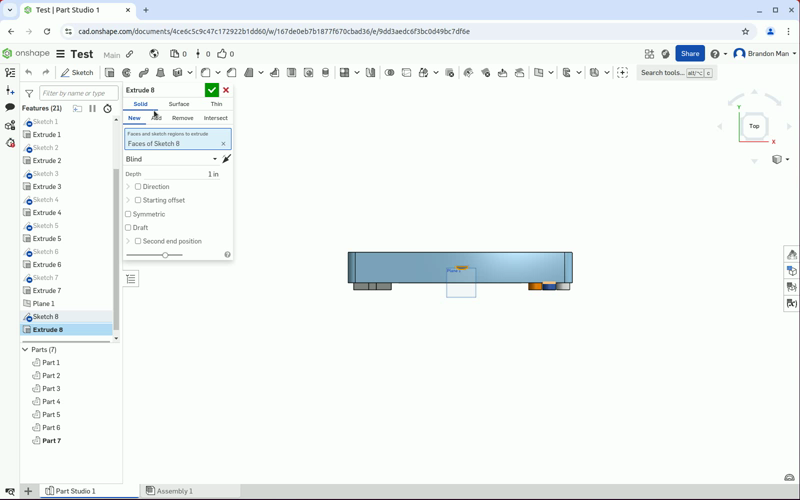
mouse_move(186, 120)
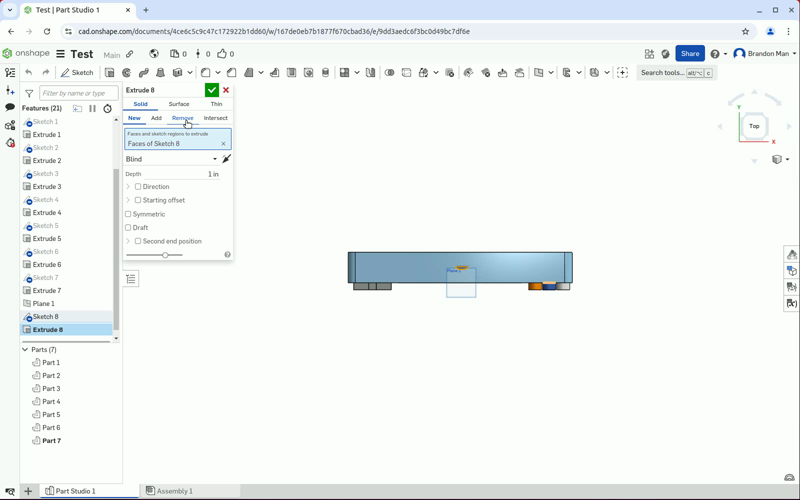
click(186, 120)
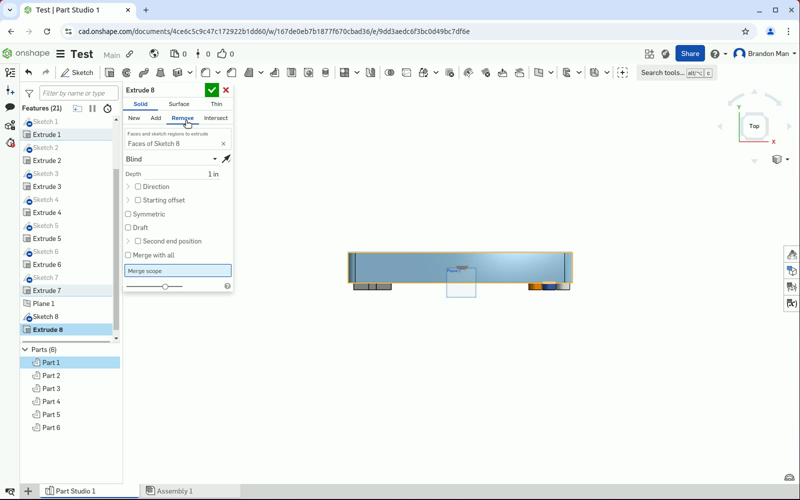
key(tab, 4)
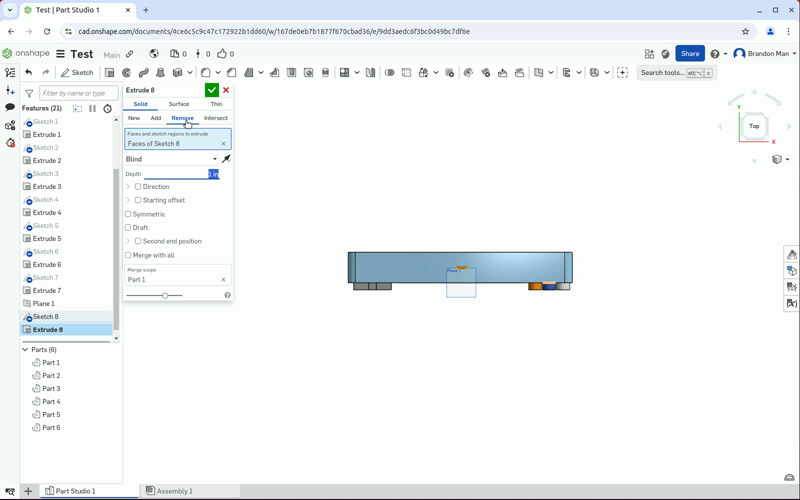
text(3.37)
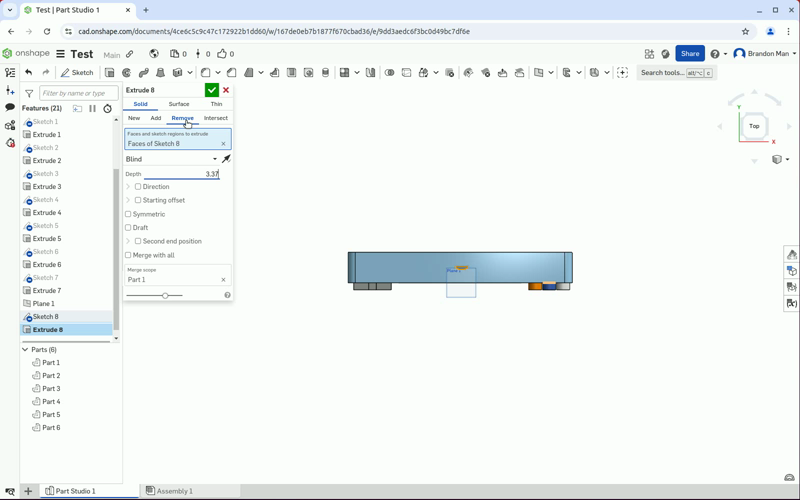
key(tab, 6)
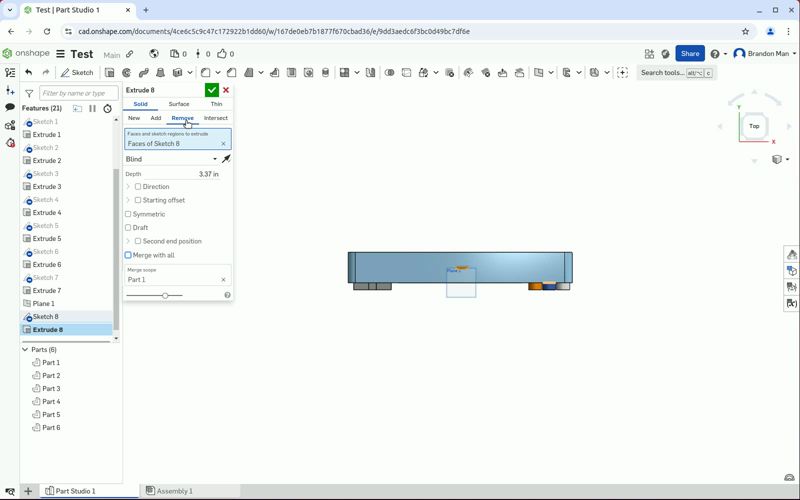
key(space)
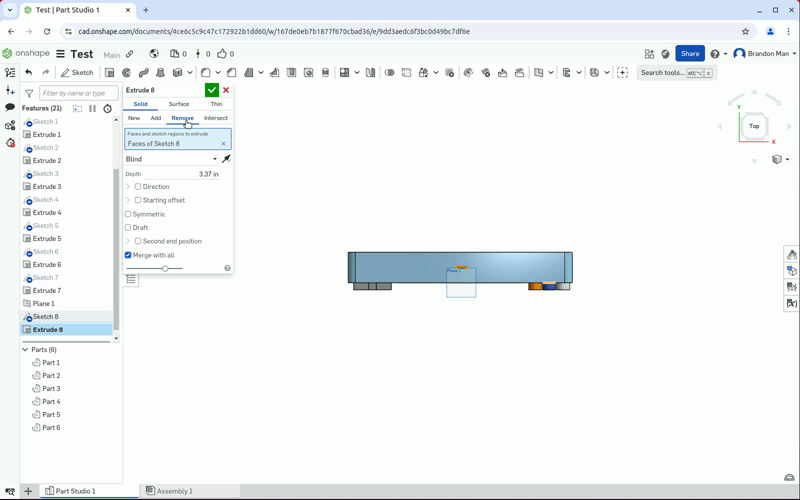
key(enter)
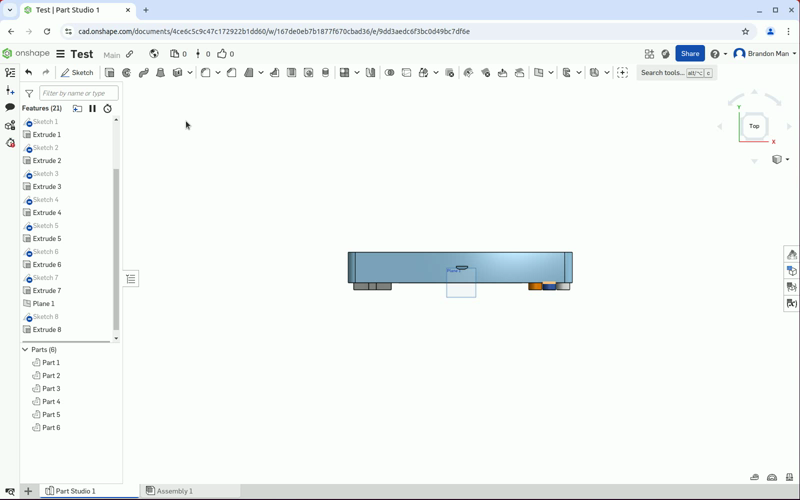
key(shift+h)
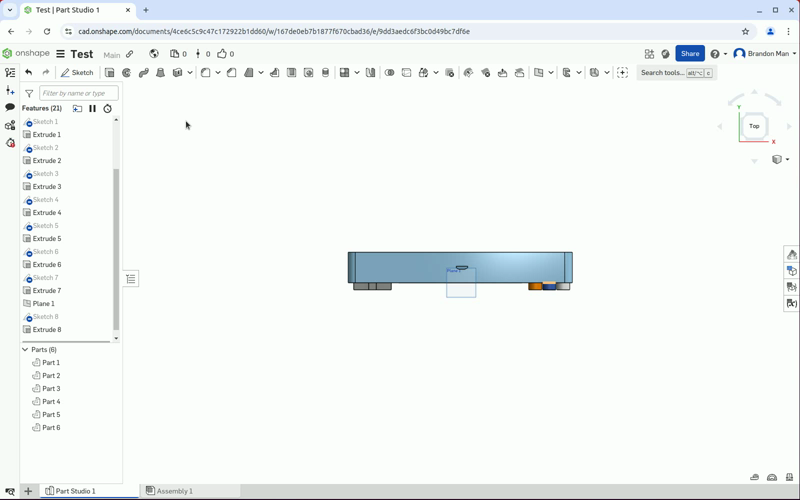
key(shift+h)
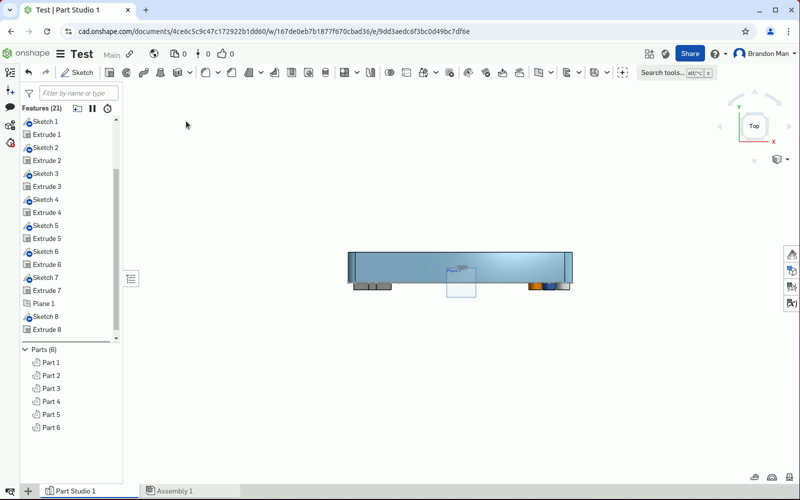
key(shift+7)
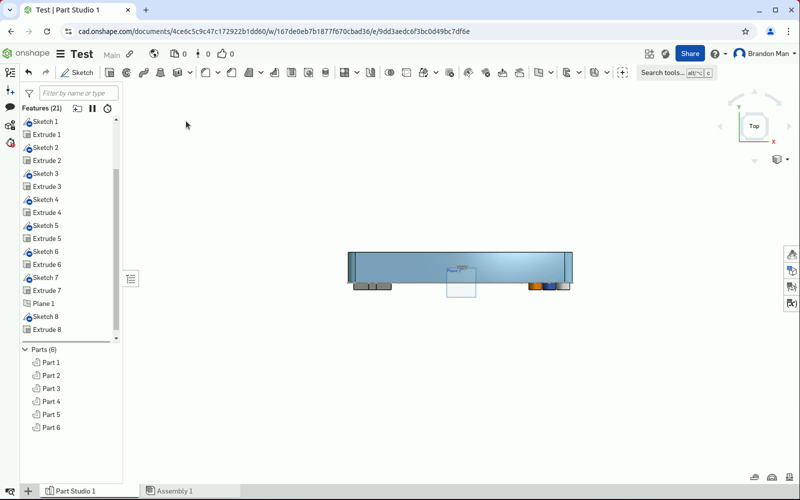
key(up, 3)
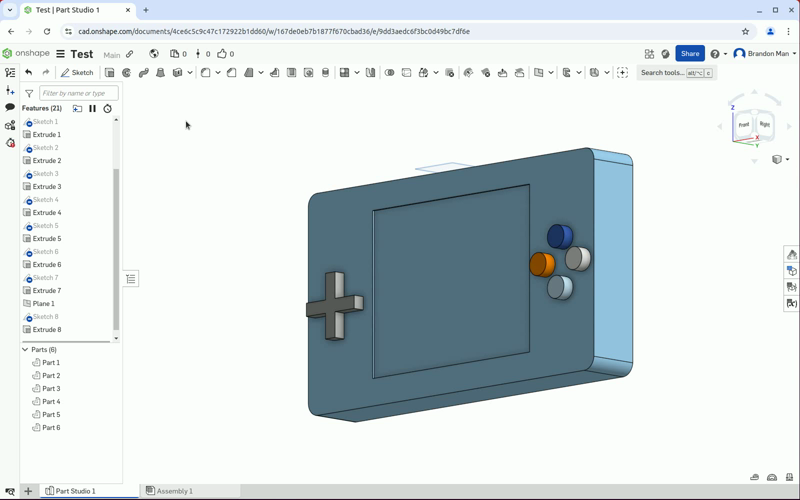
key(left, 3)
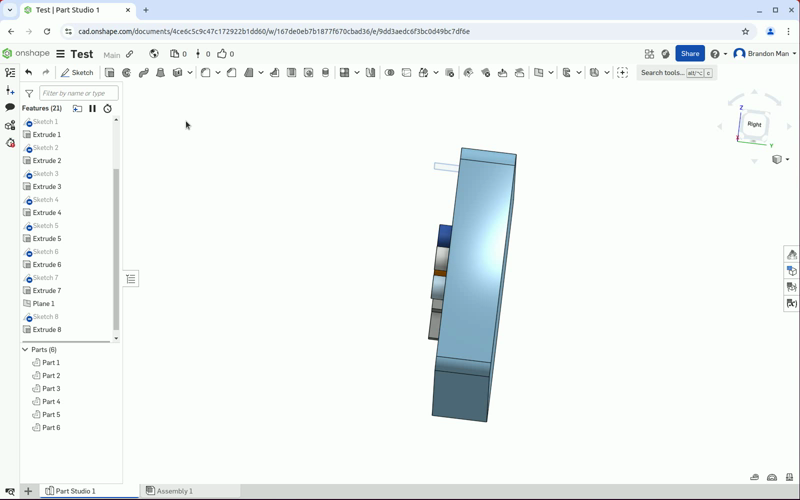
key(right, 3)
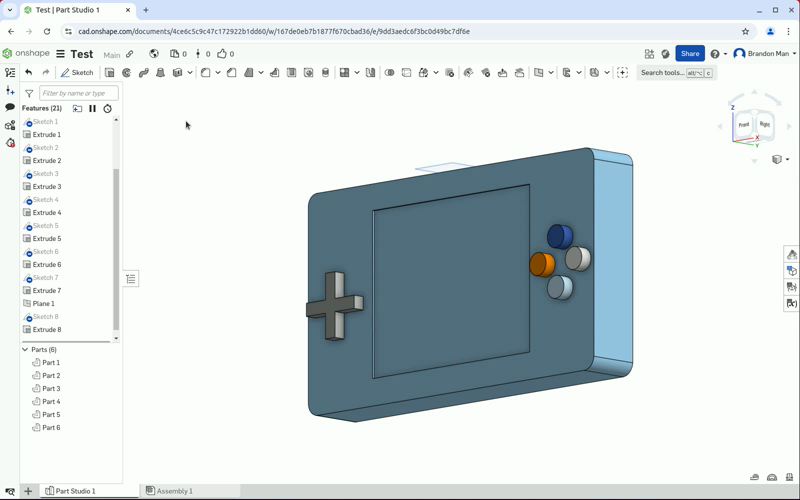
key(down, 3)
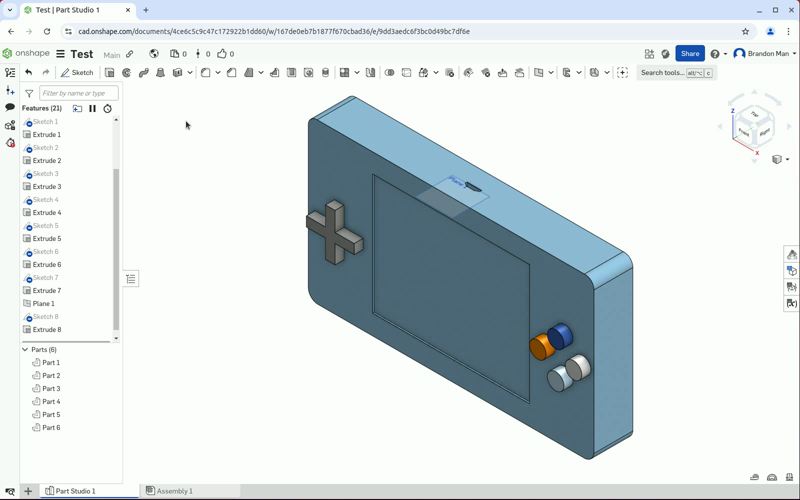
mouse_move(69, 124)
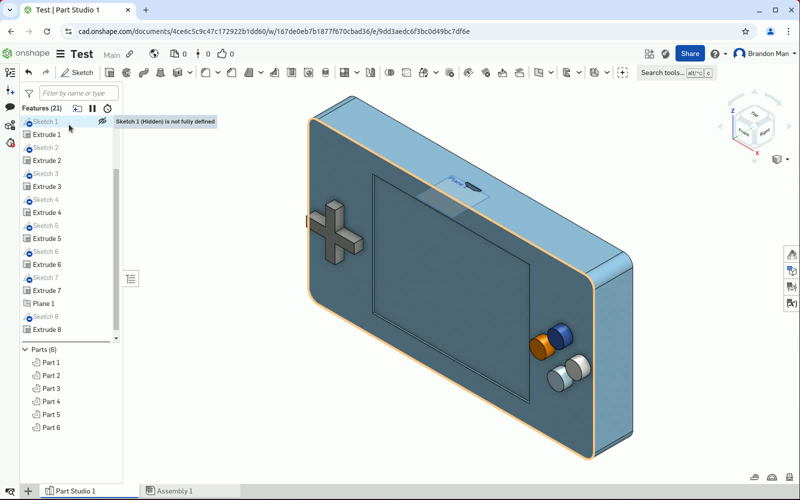
click(69, 124)